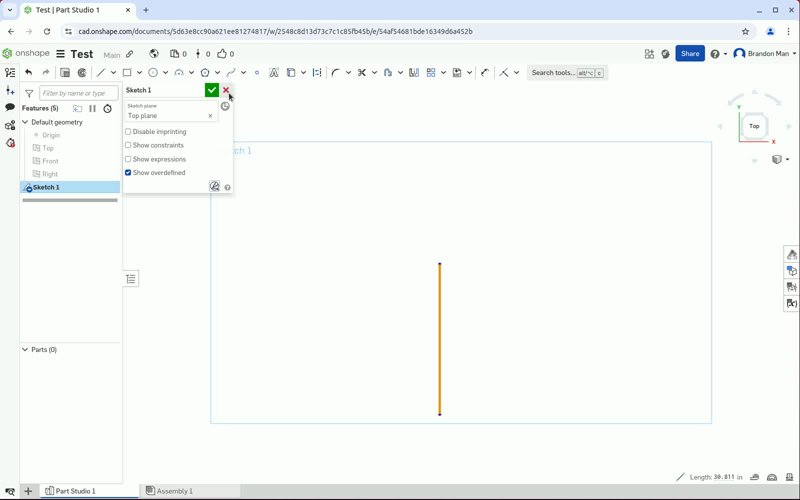
key(shift+h)
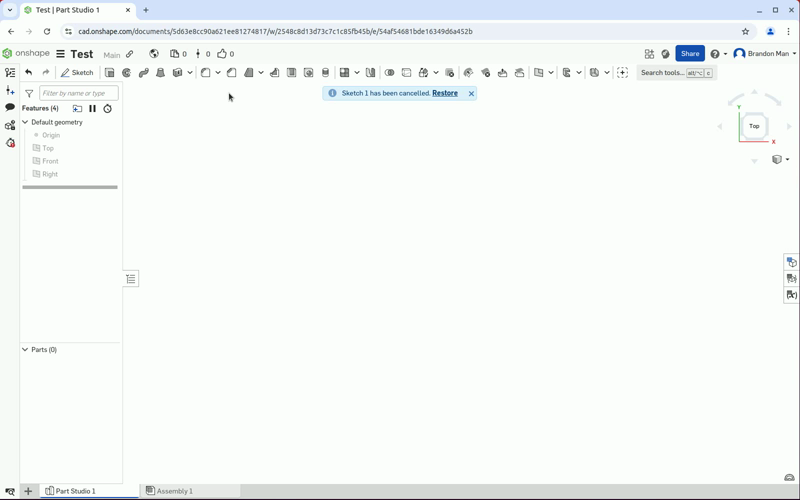
mouse_move(73, 352)
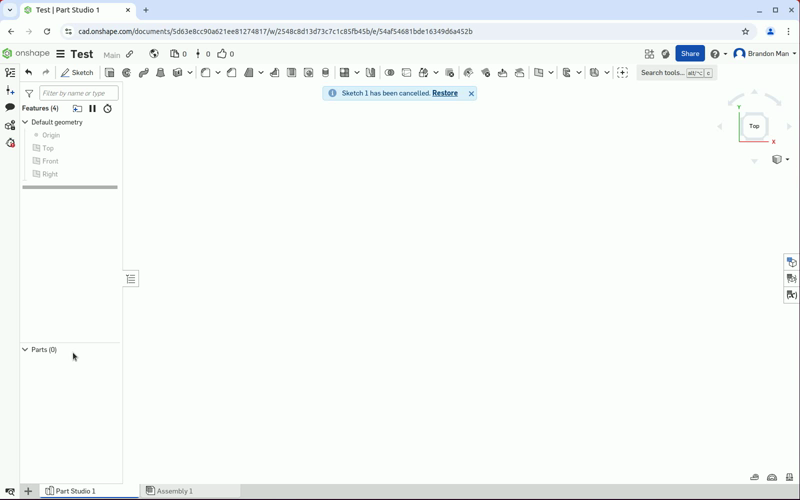
key(y)
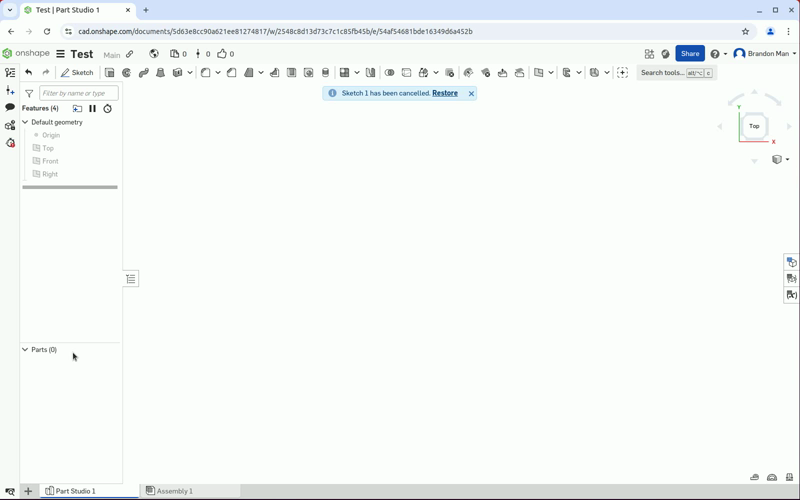
key(shift+p)
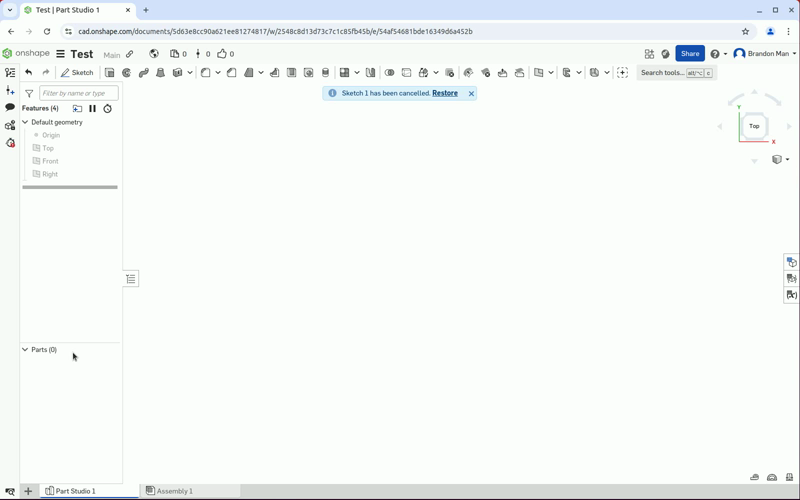
key(space)
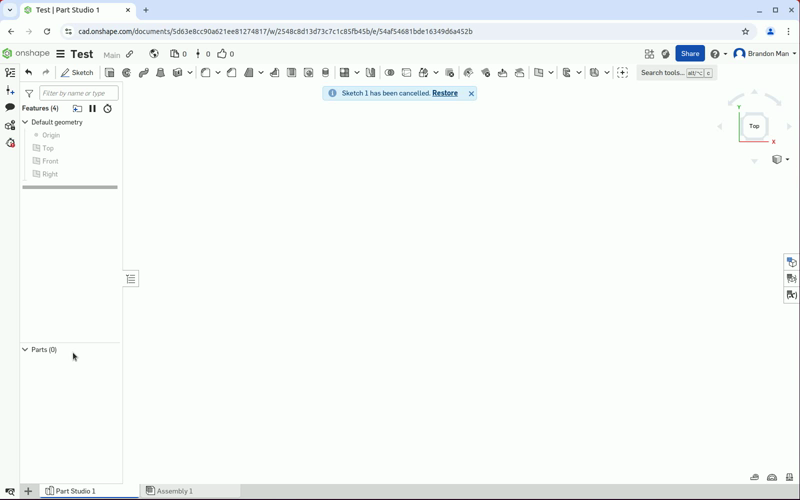
key_down(shift)
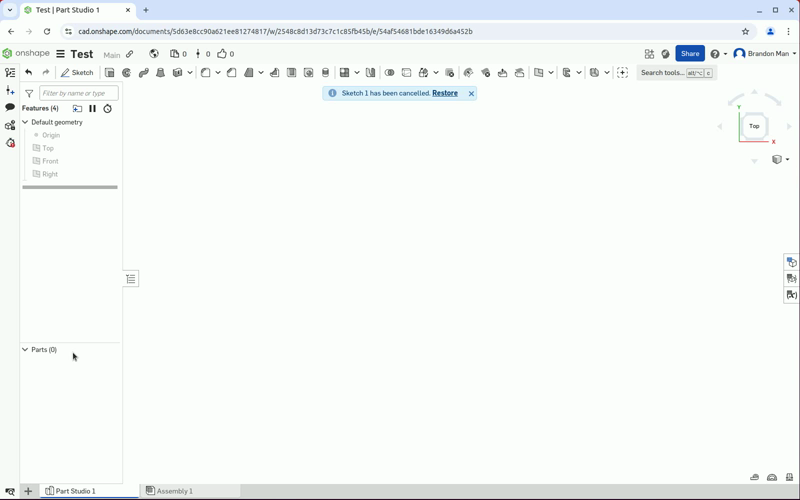
key(up)
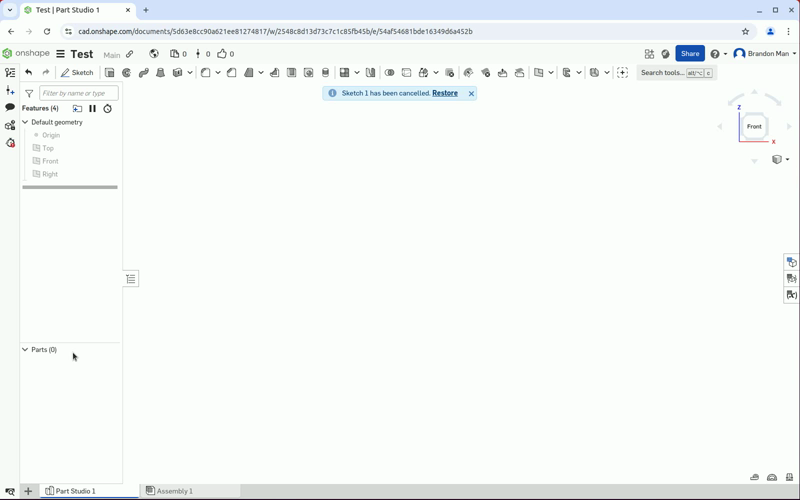
key_up(shift)
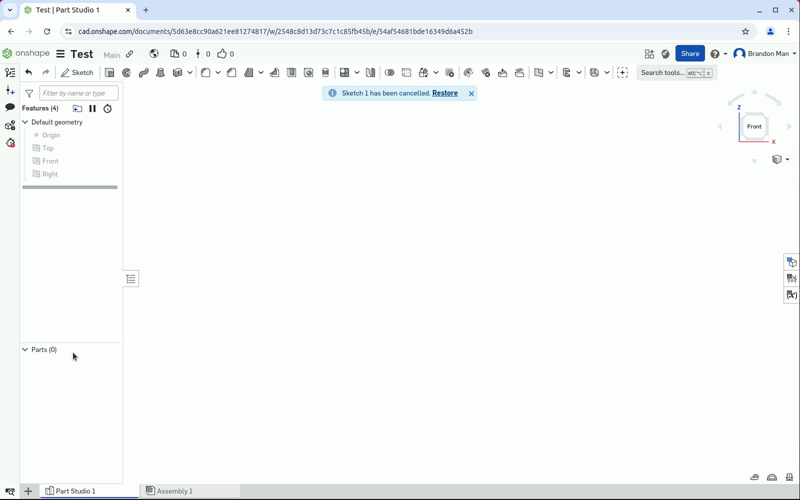
mouse_move(73, 352)
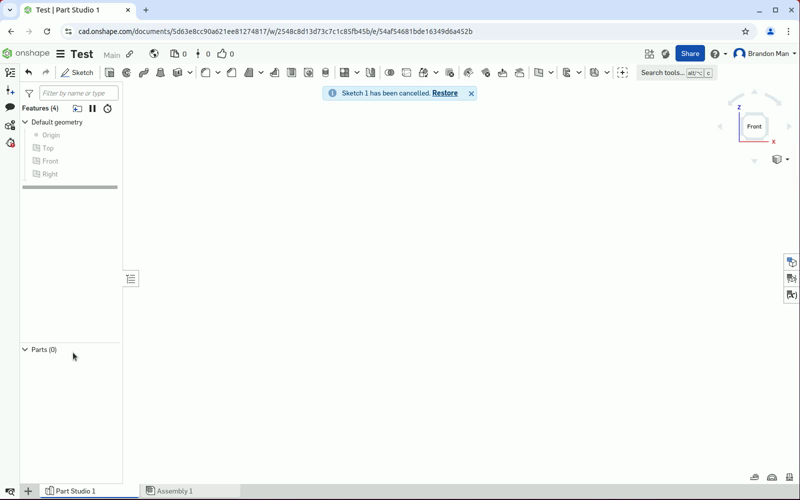
key(shift+y)
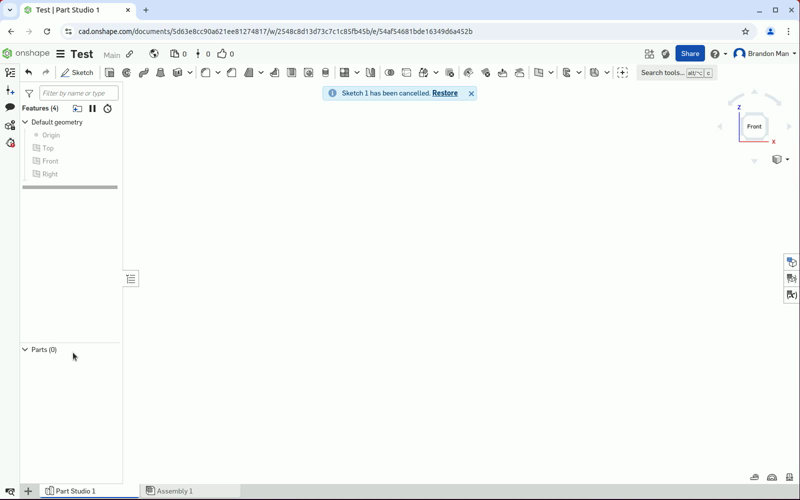
key(shift+s)
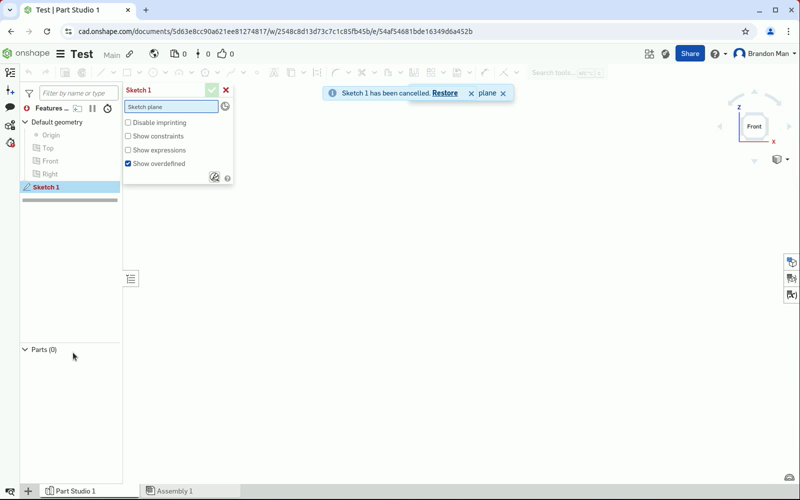
mouse_move(73, 163)
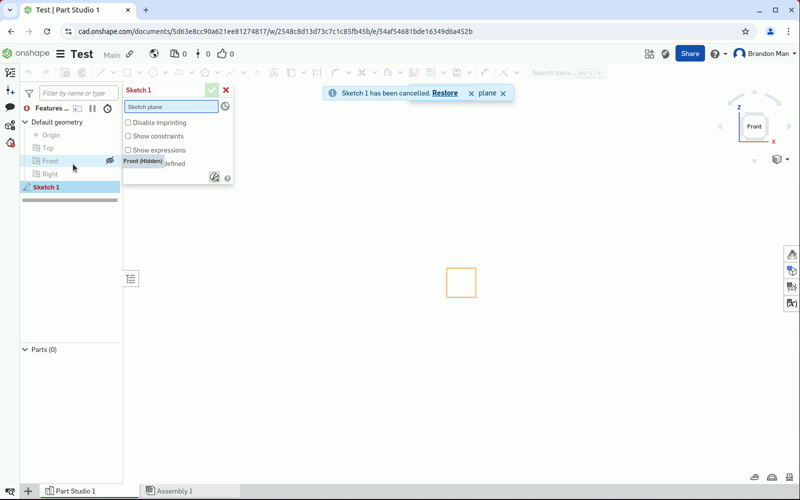
click(73, 163)
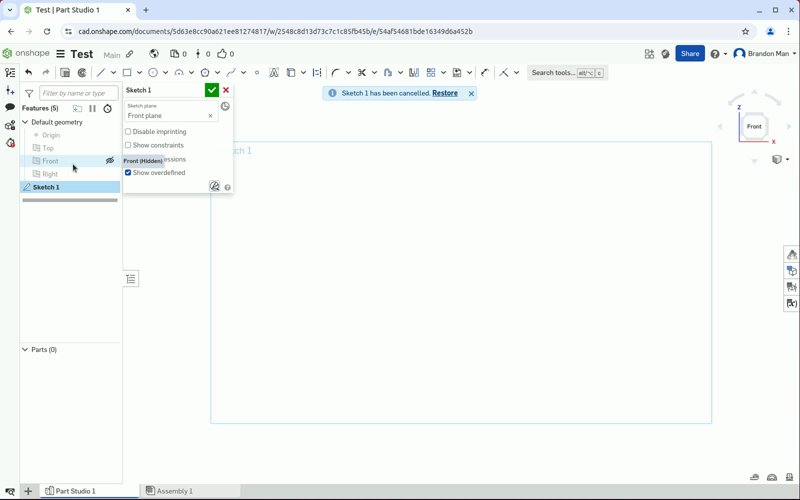
mouse_move(73, 352)
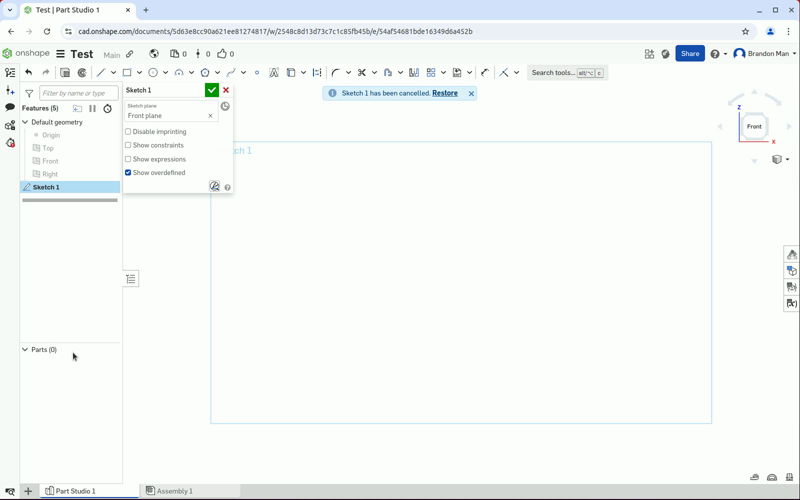
key(y)
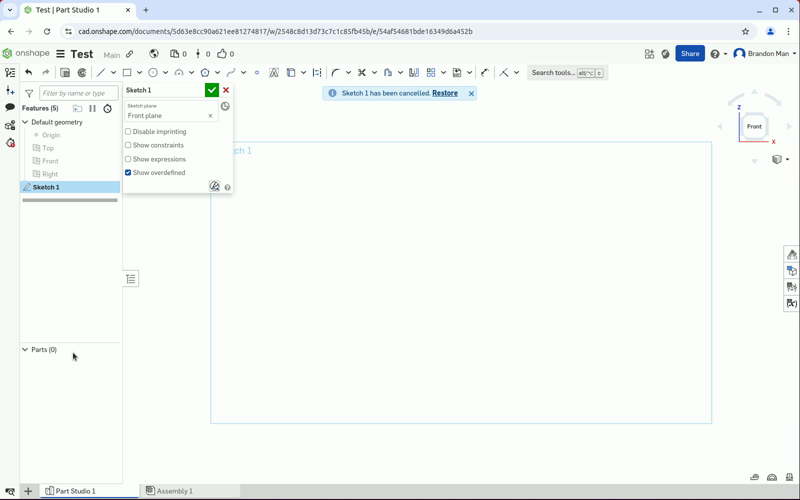
key(c)
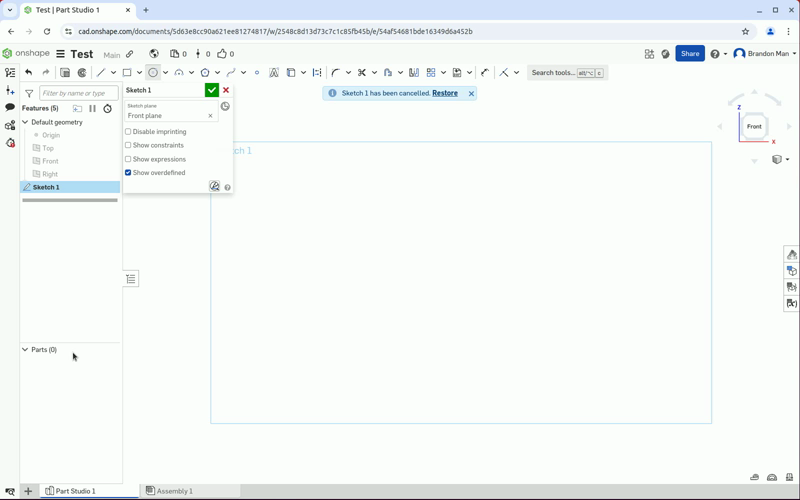
key_down(shift)
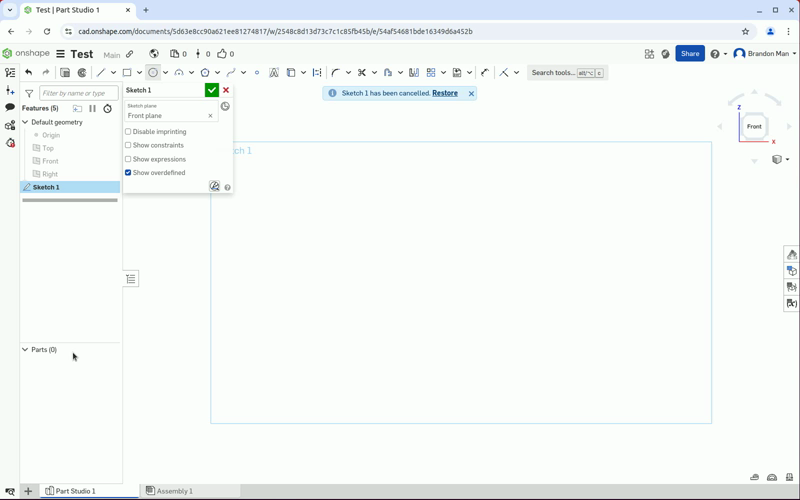
mouse_move(461, 179)
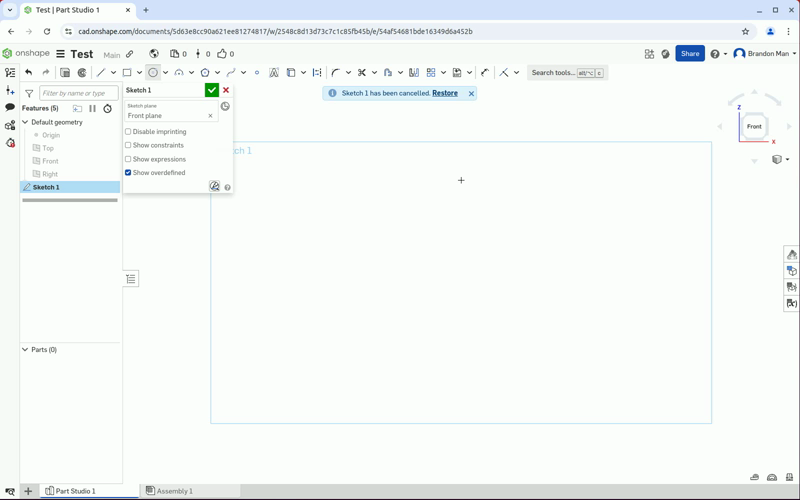
click(461, 179)
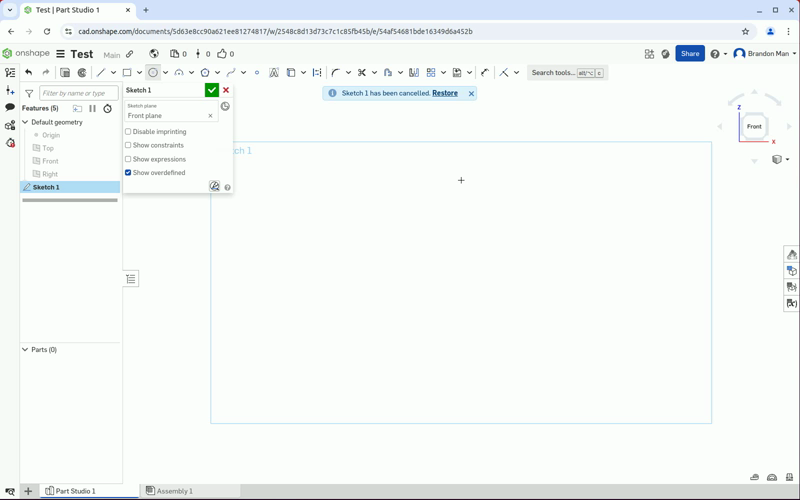
key_up(shift)
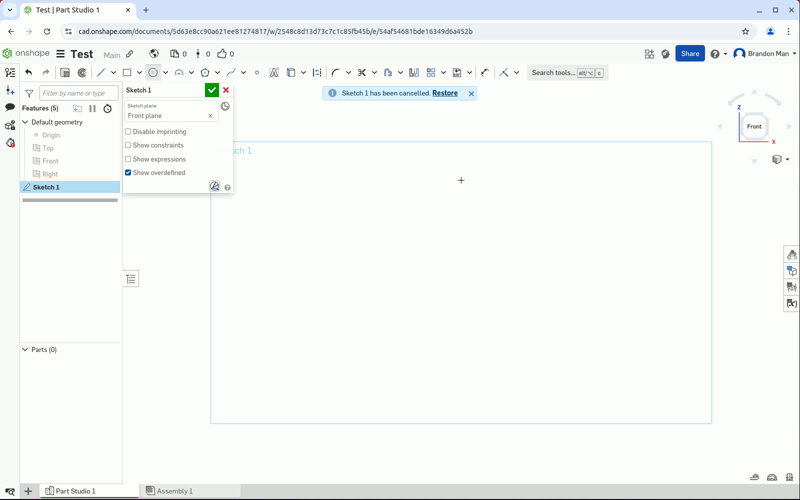
mouse_move(471, 179)
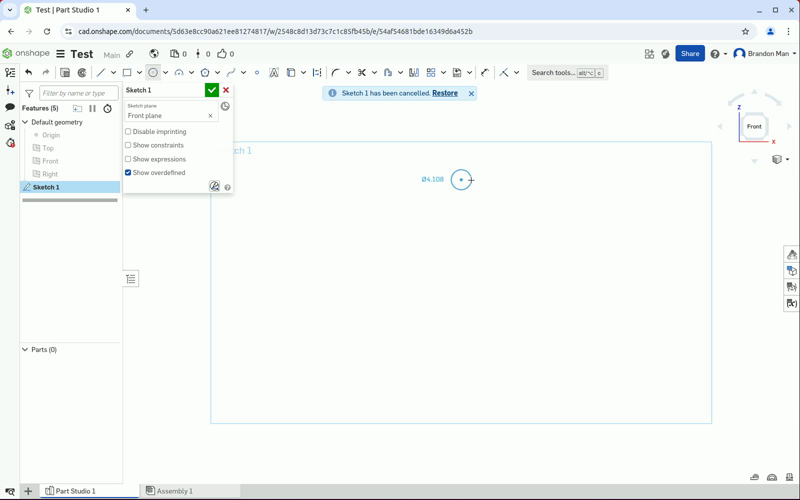
click(471, 179)
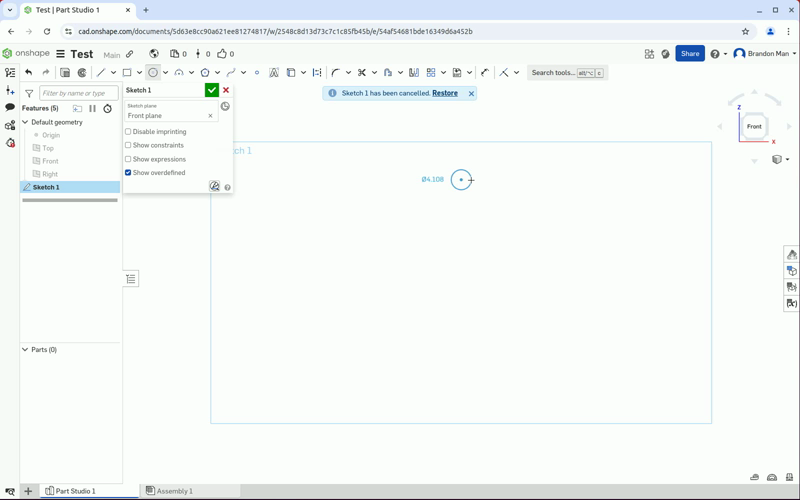
key(esc)
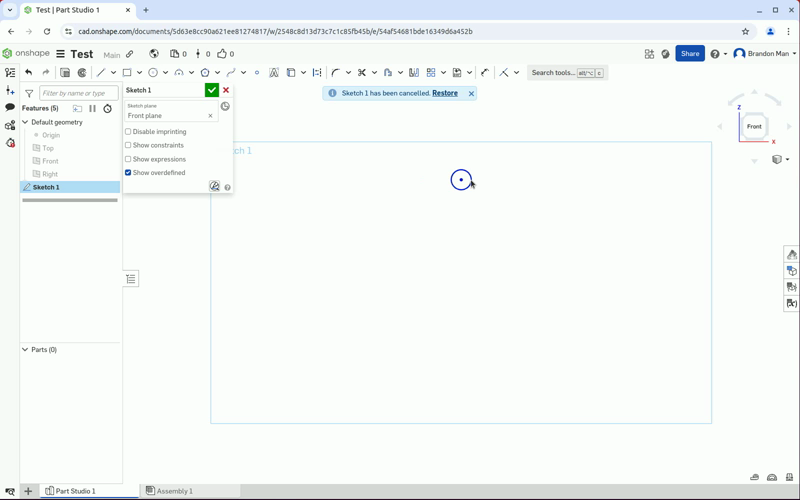
key(c)
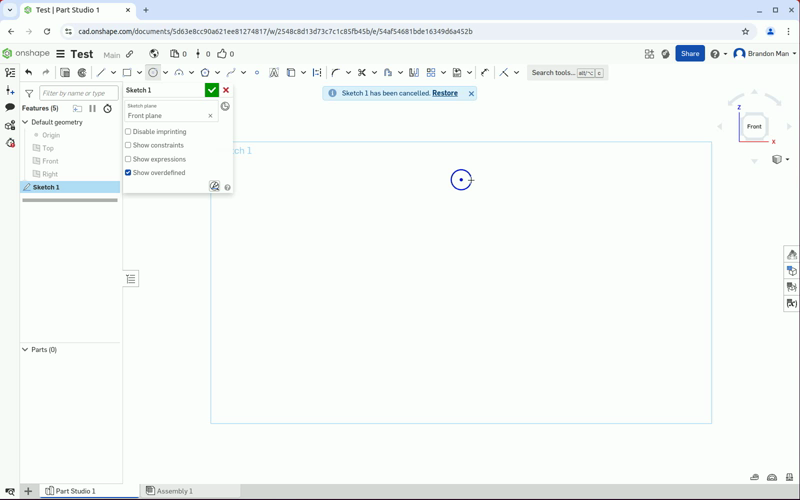
key_down(shift)
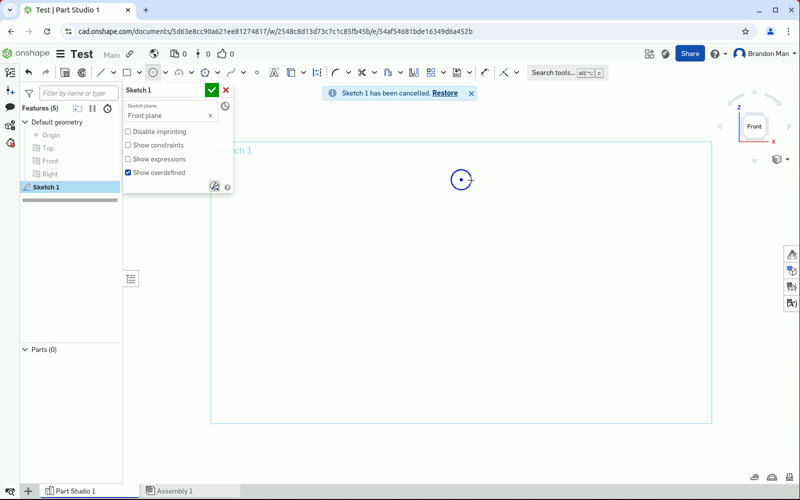
mouse_move(461, 179)
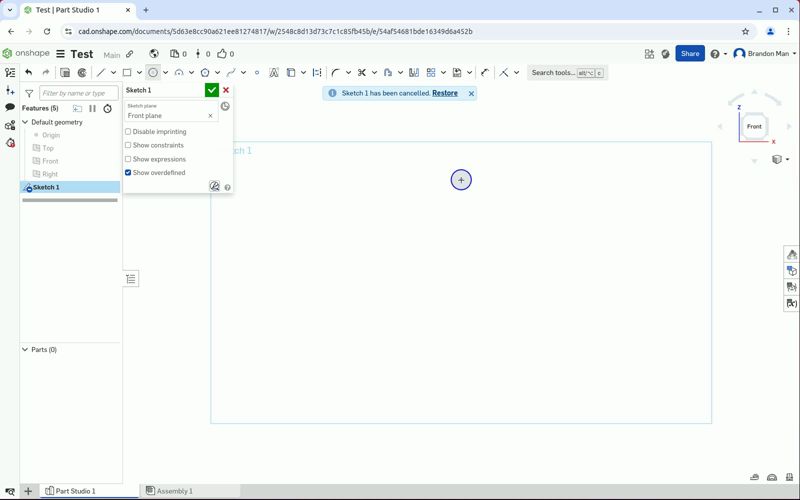
click(461, 179)
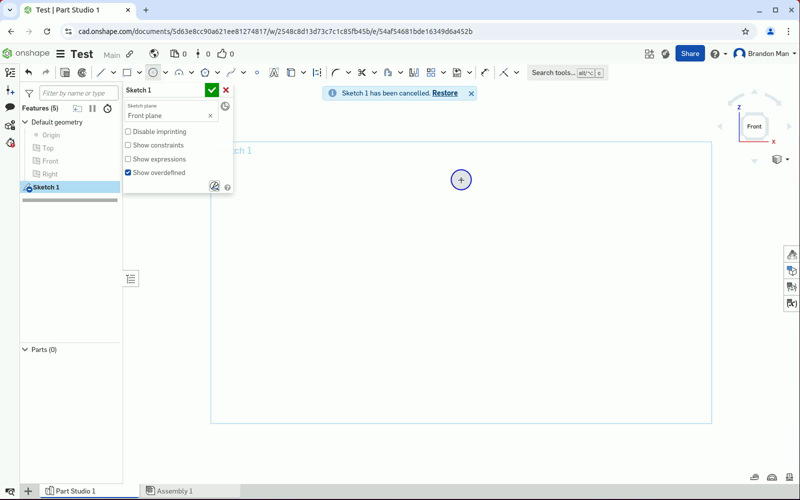
key_up(shift)
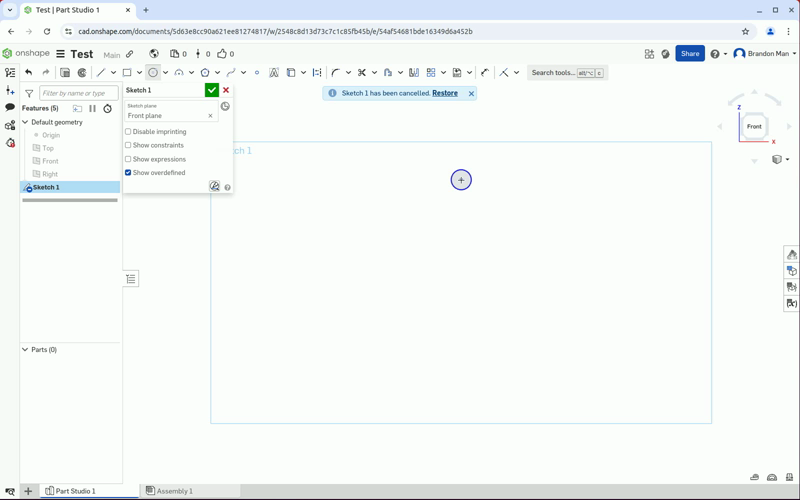
mouse_move(464, 179)
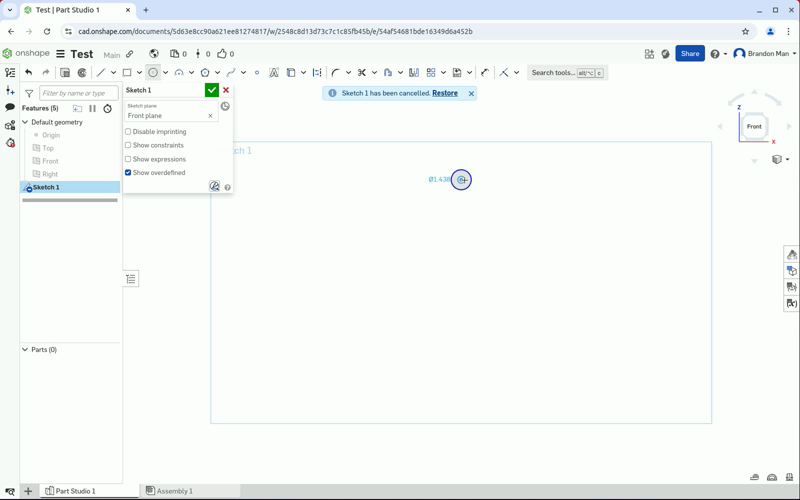
scroll(6)
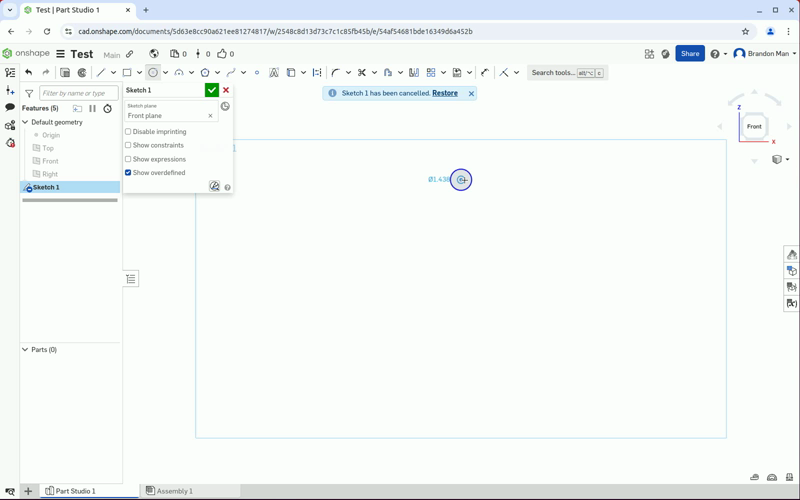
scroll(6)
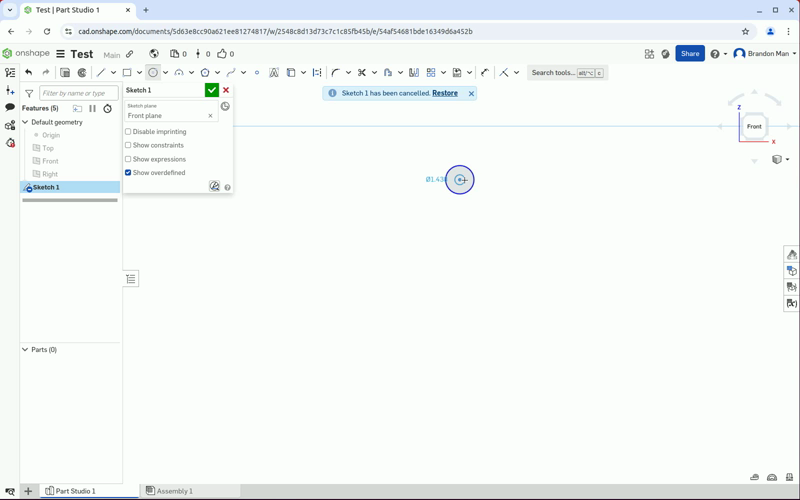
scroll(6)
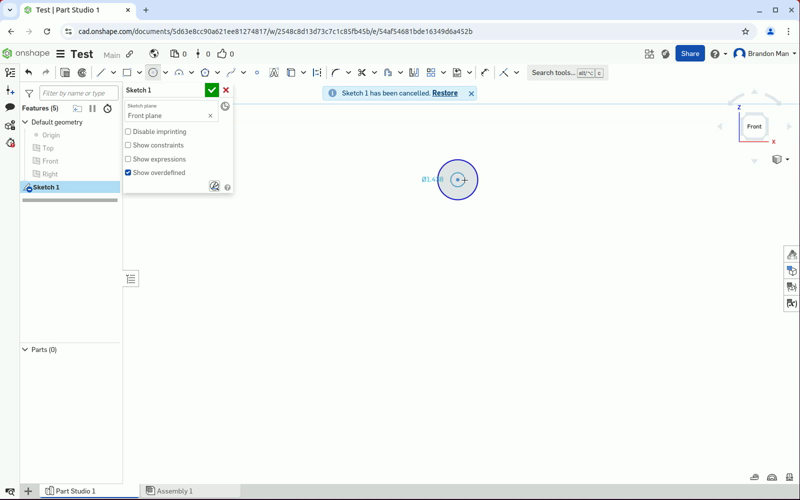
scroll(6)
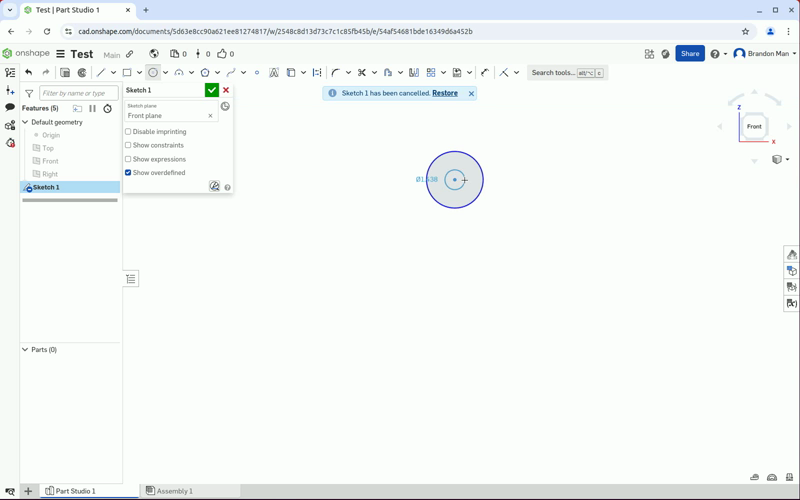
scroll(6)
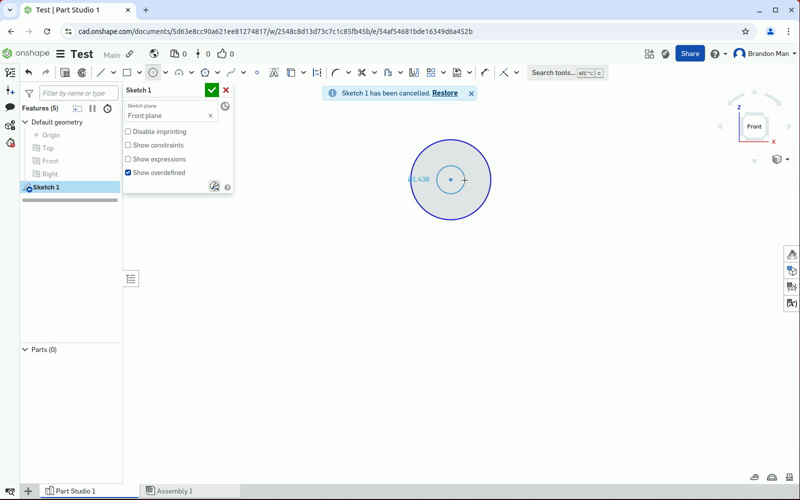
scroll(6)
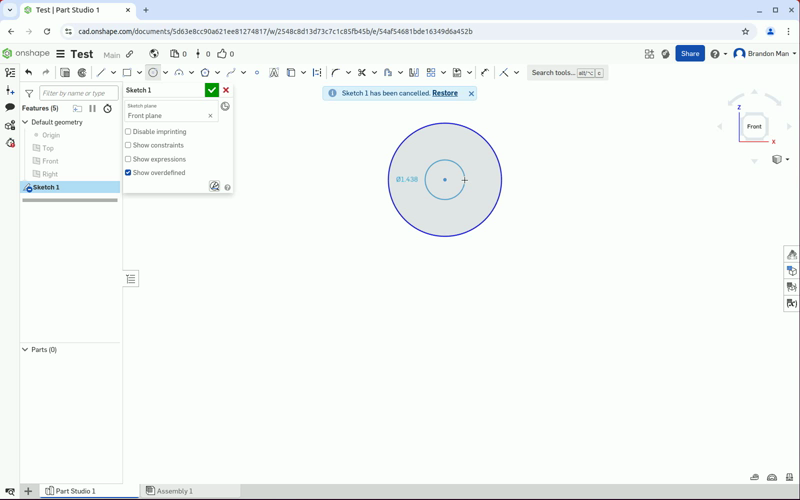
scroll(6)
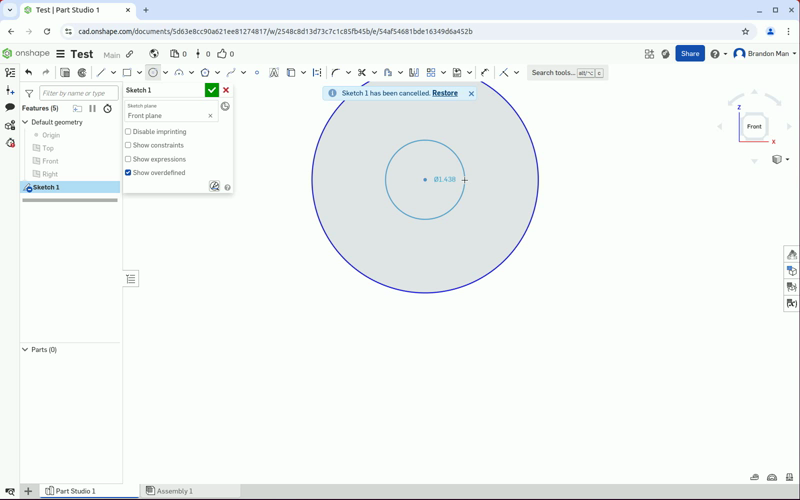
click(464, 179)
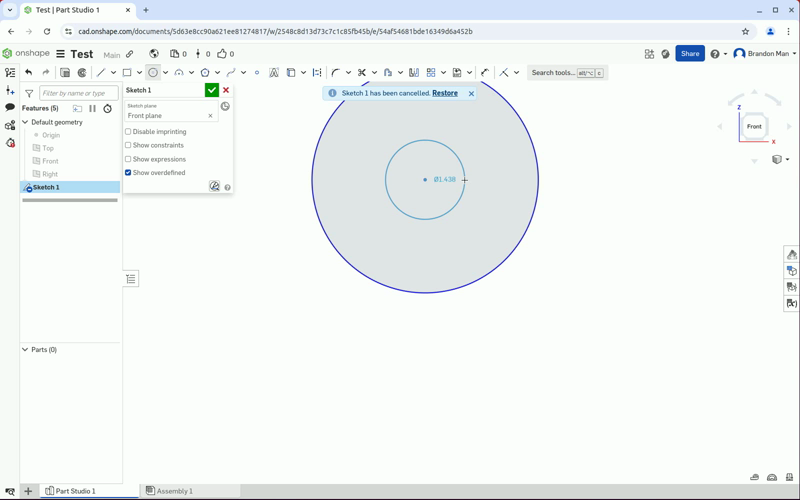
scroll(-6)
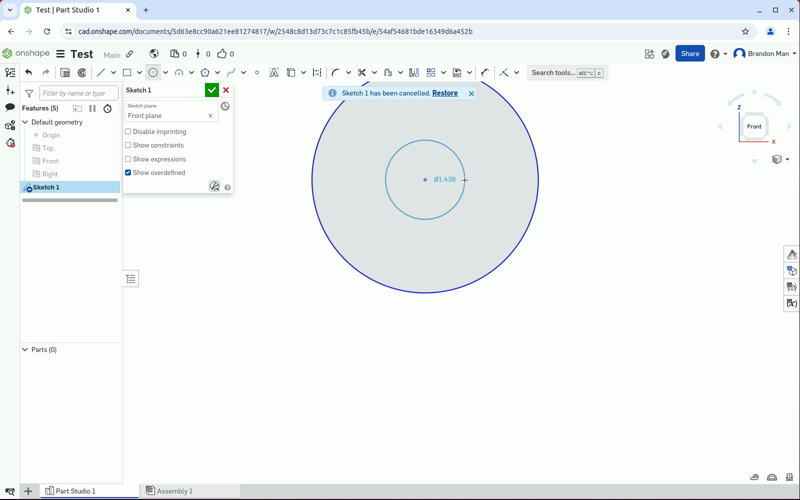
scroll(-6)
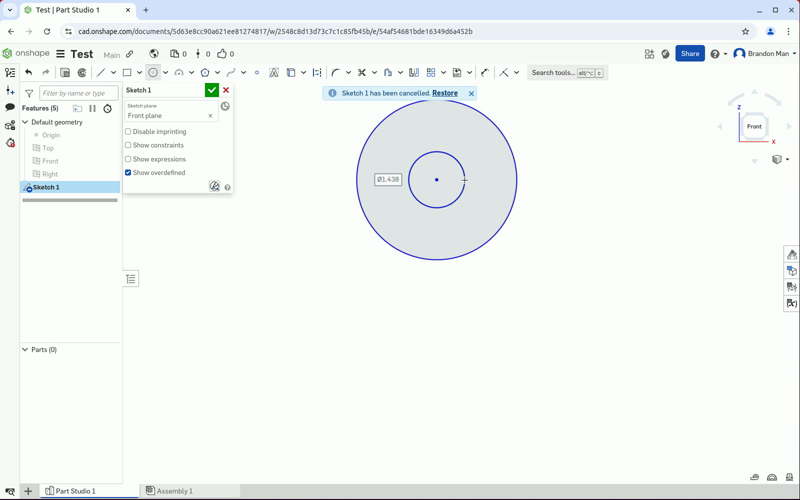
scroll(-6)
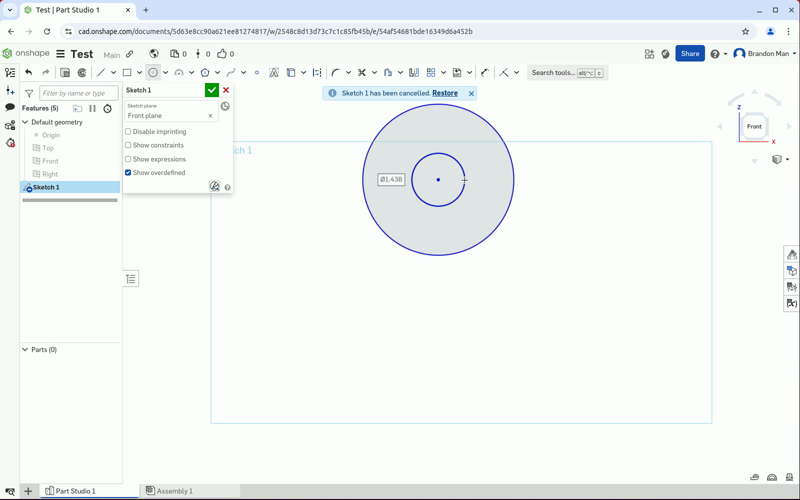
scroll(-6)
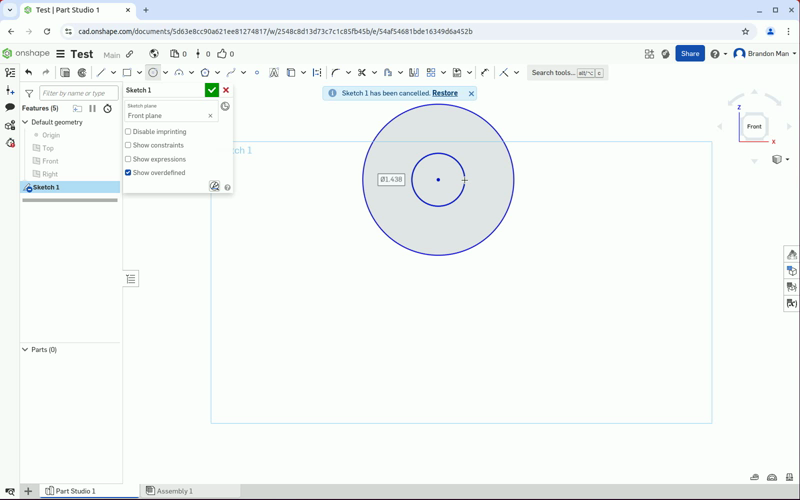
scroll(-6)
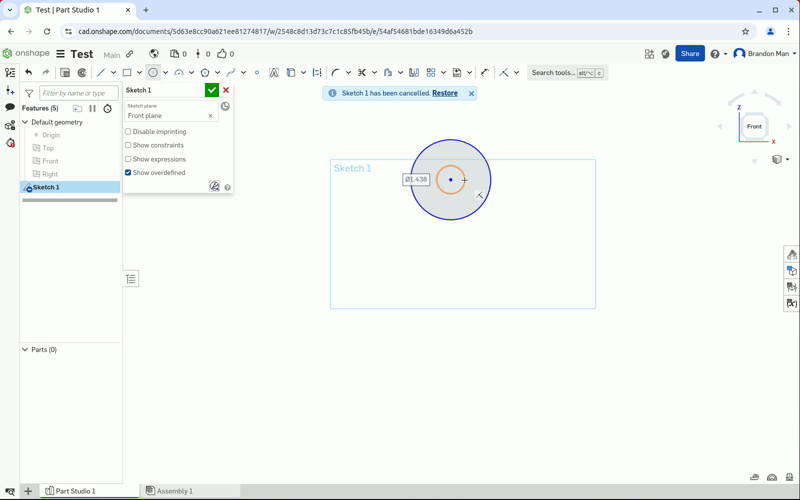
scroll(-6)
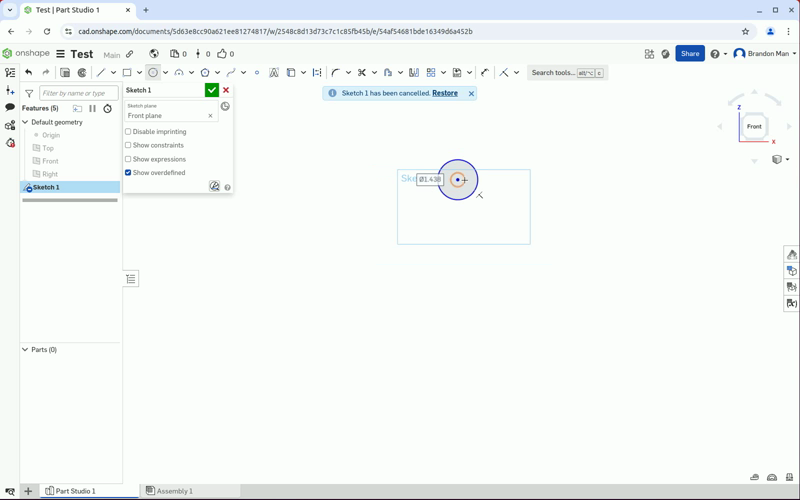
scroll(-6)
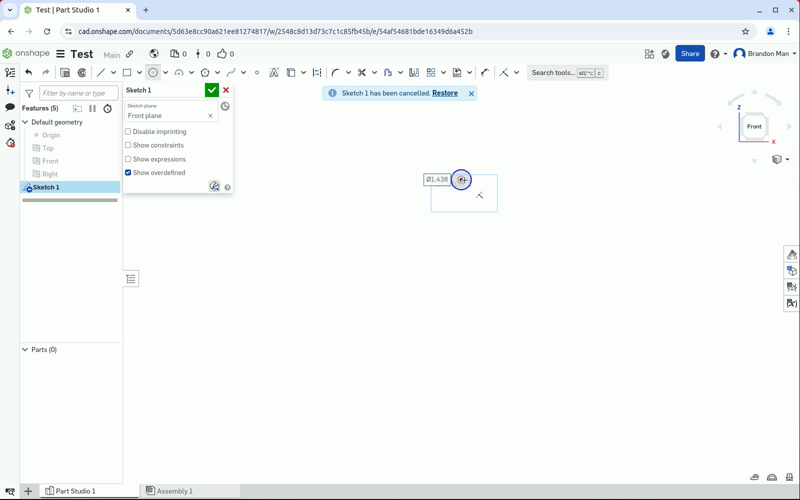
key(esc)
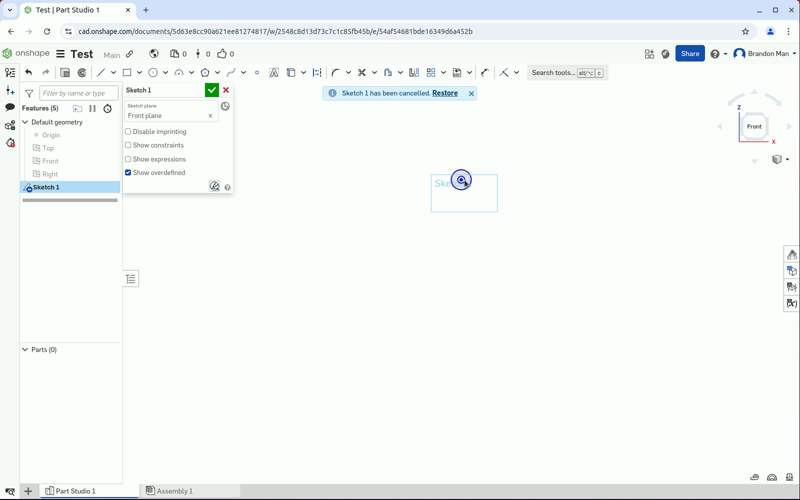
mouse_move(460, 173)
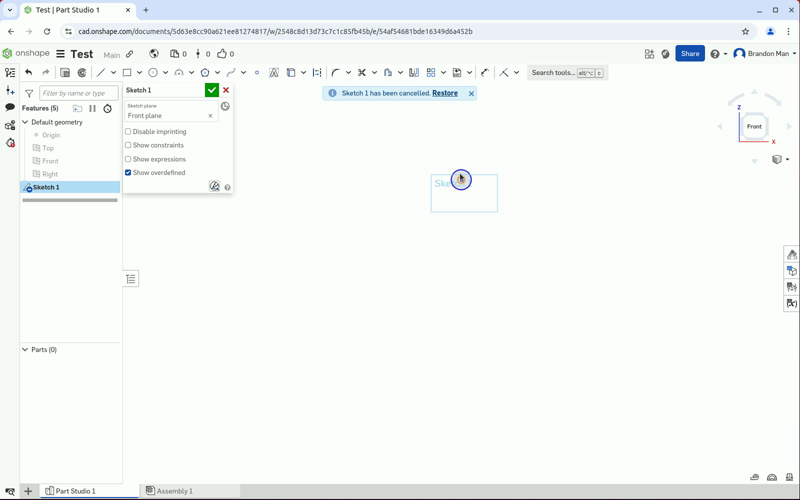
scroll(6)
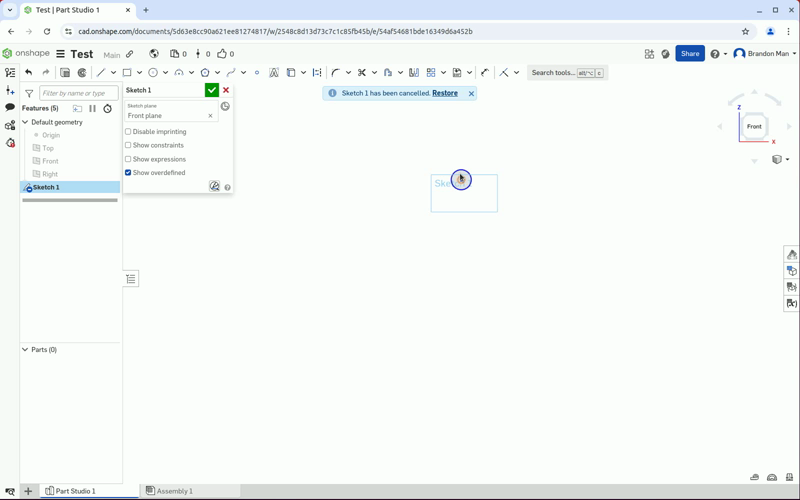
scroll(6)
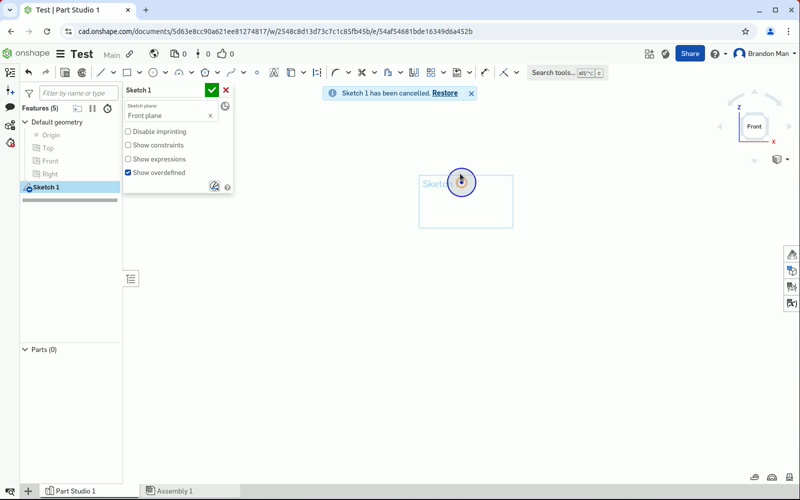
scroll(6)
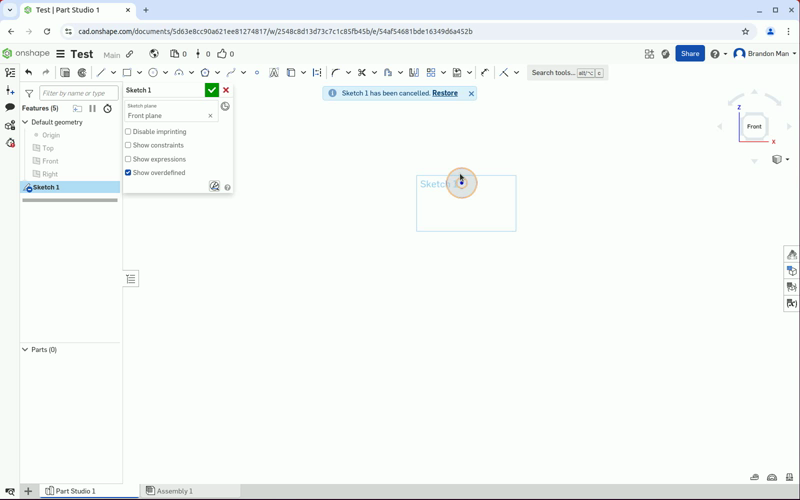
scroll(6)
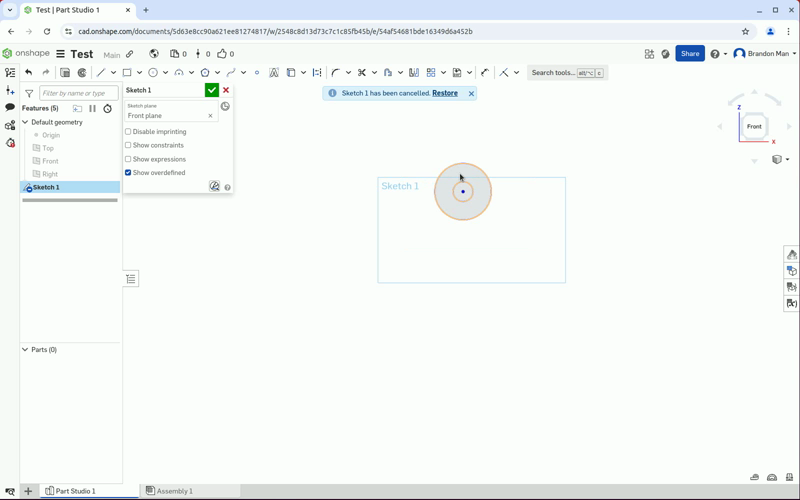
scroll(6)
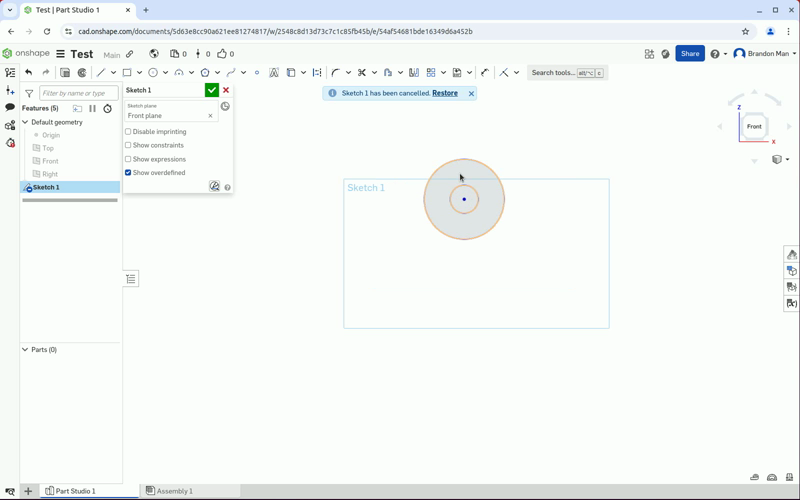
scroll(6)
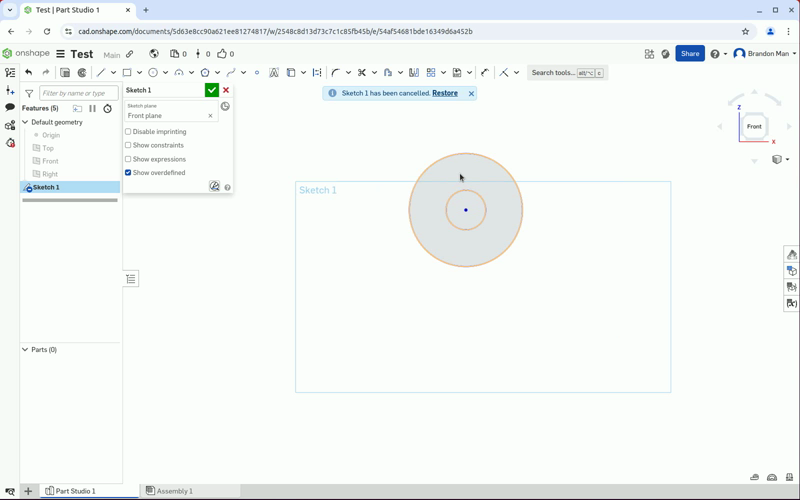
scroll(6)
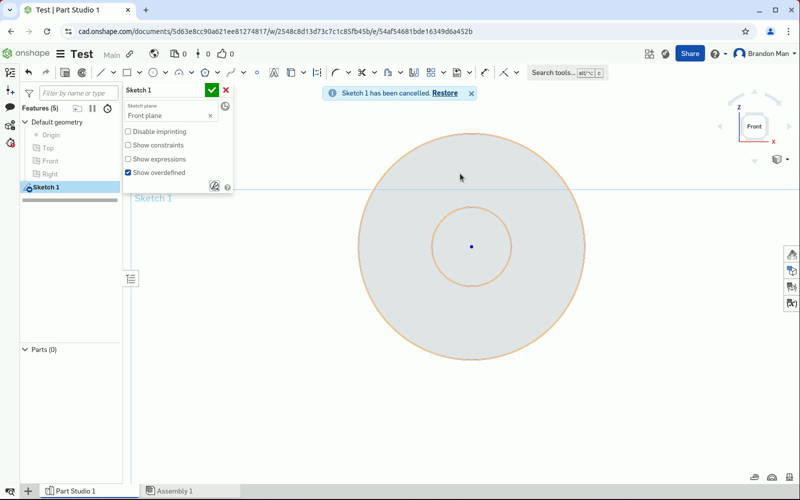
click(460, 173)
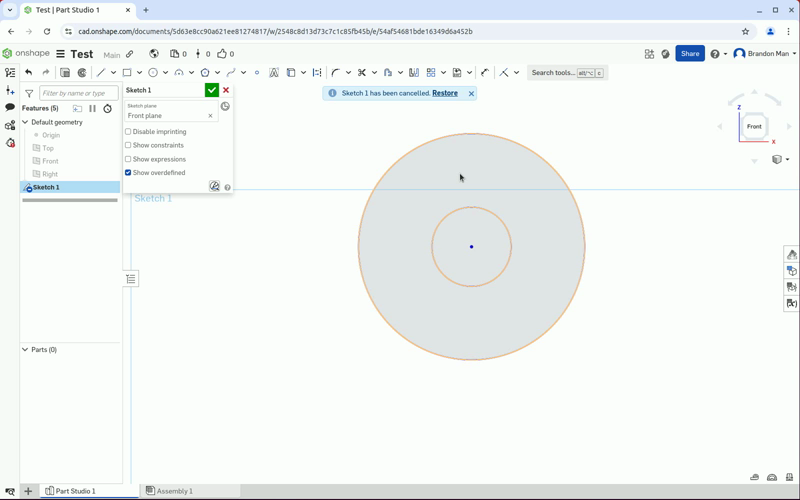
scroll(-6)
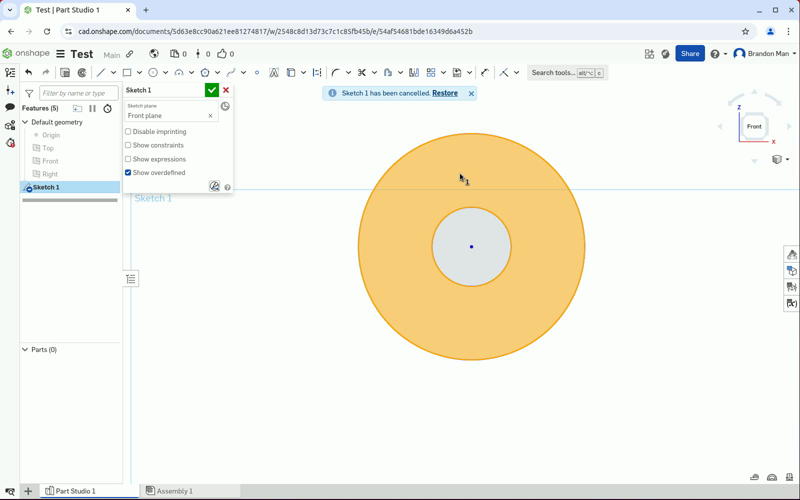
scroll(-6)
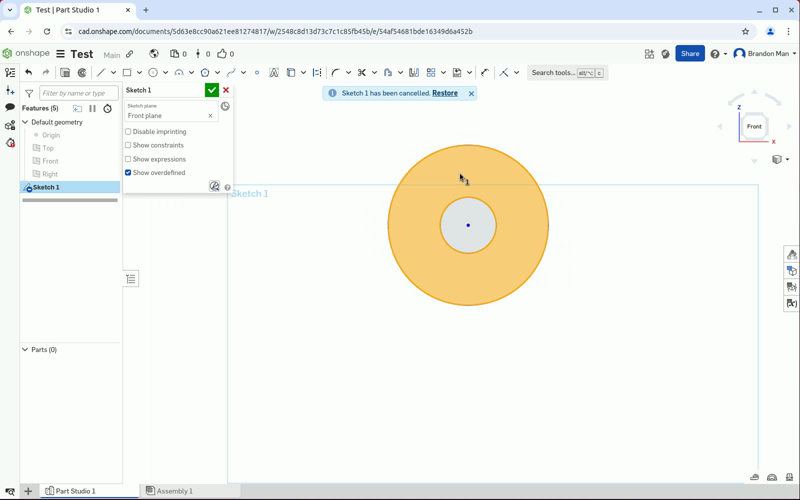
scroll(-6)
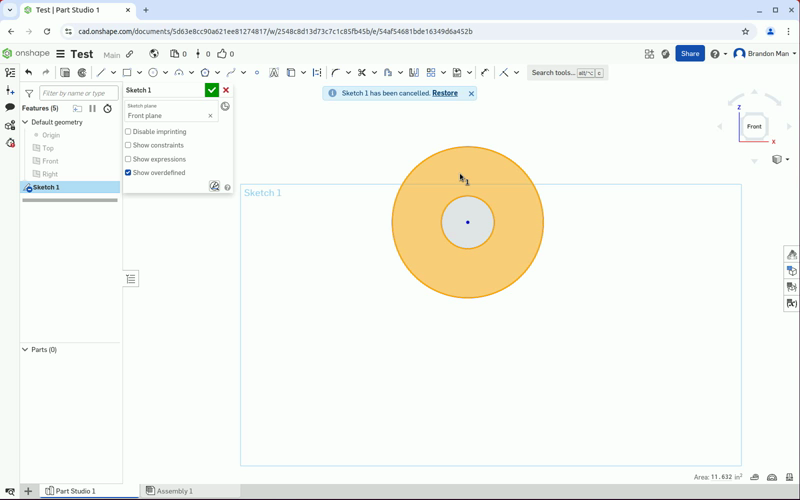
scroll(-6)
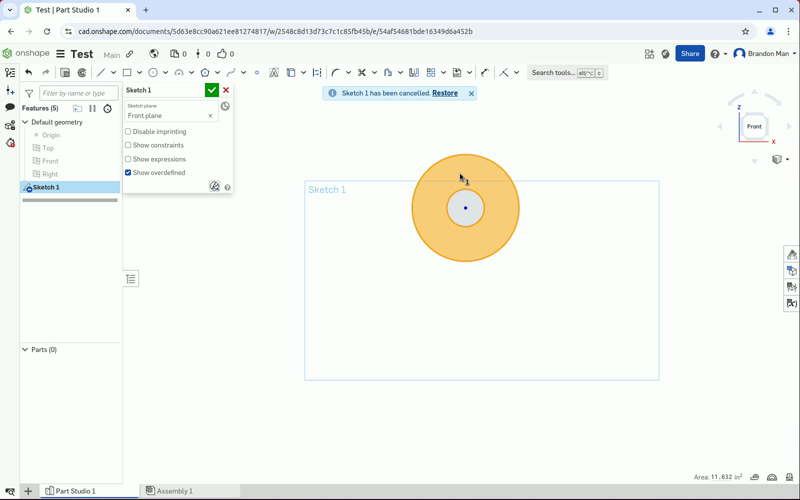
scroll(-6)
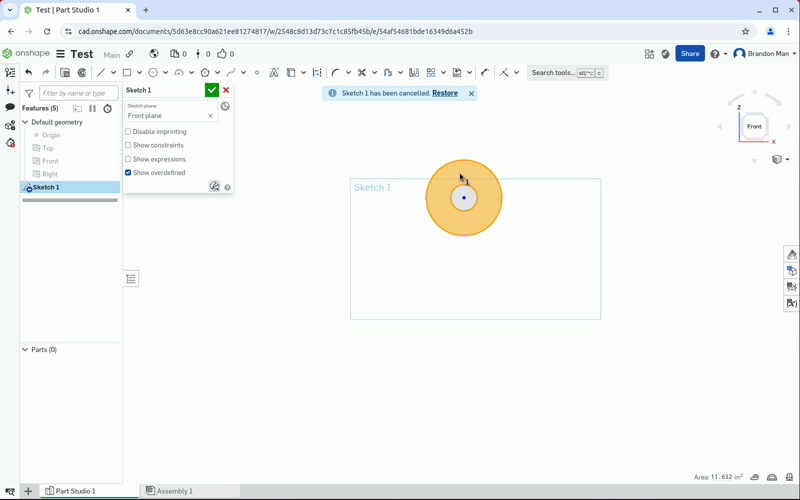
scroll(-6)
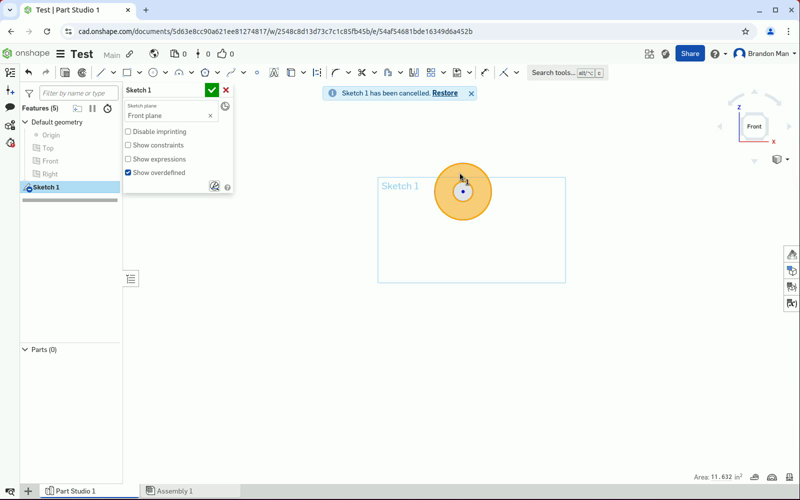
scroll(-6)
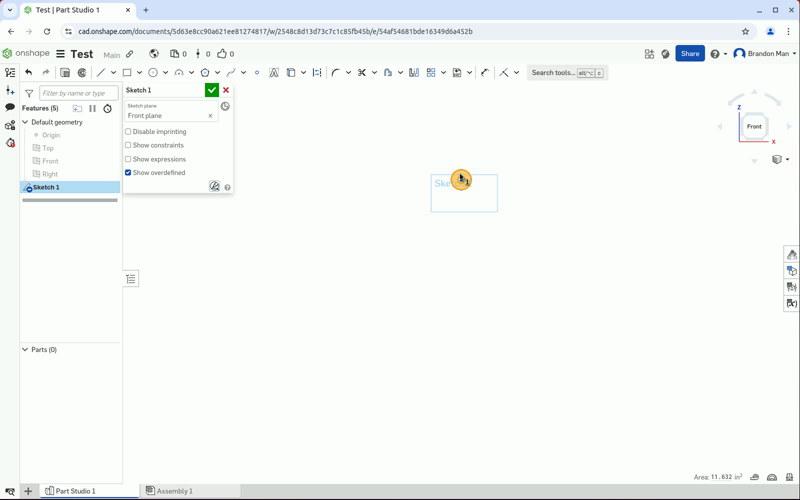
mouse_move(73, 352)
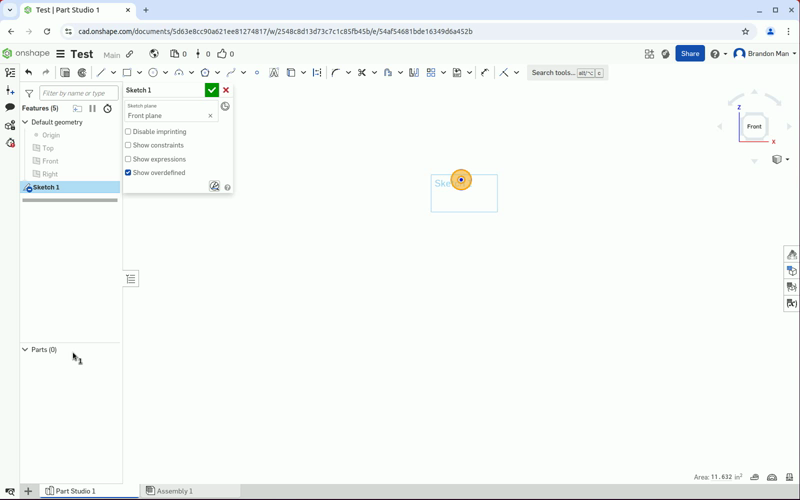
key(shift+y)
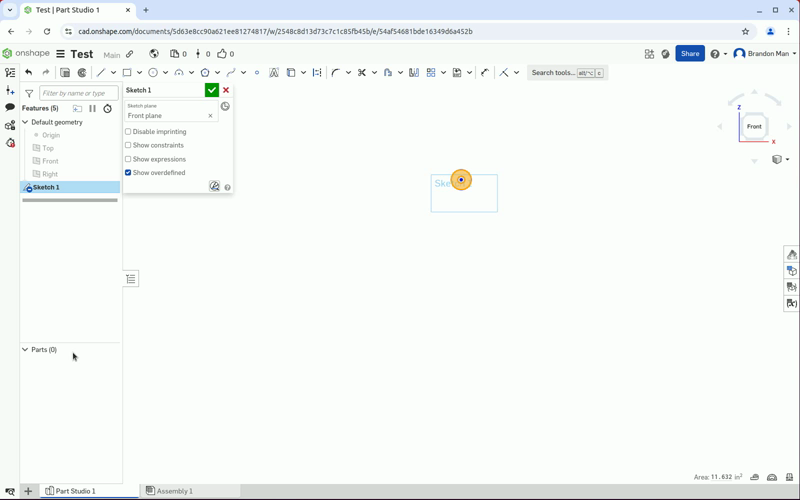
key(shift+e)
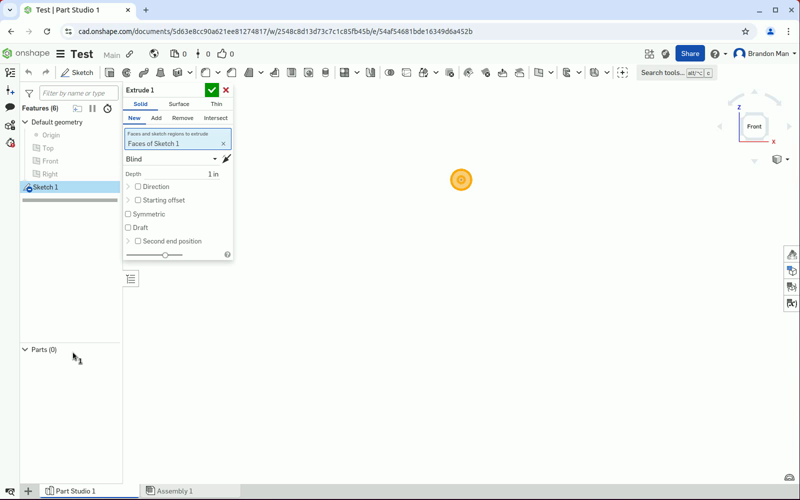
mouse_move(143, 106)
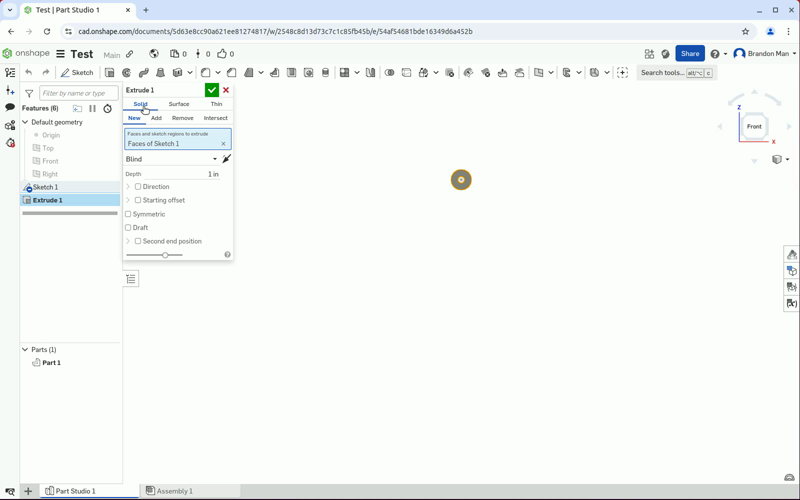
click(143, 106)
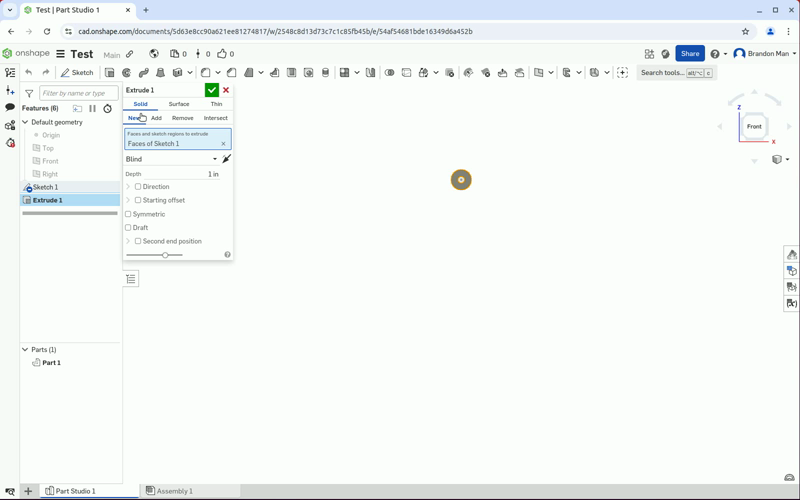
mouse_move(137, 120)
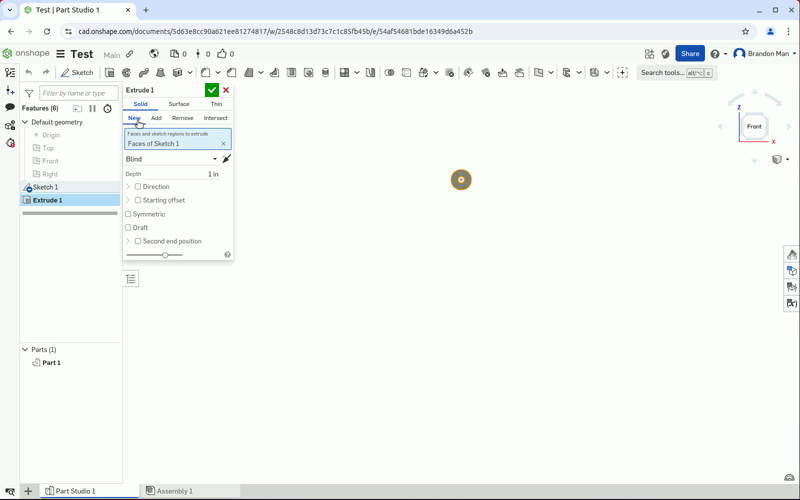
click(137, 120)
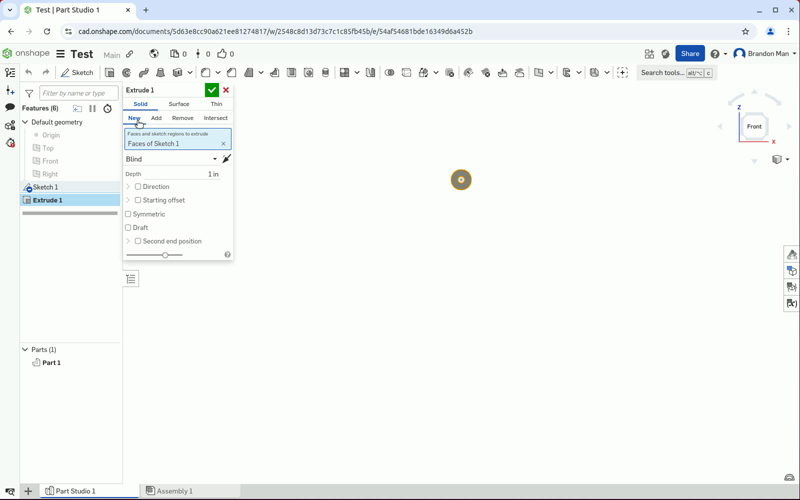
key(tab, 4)
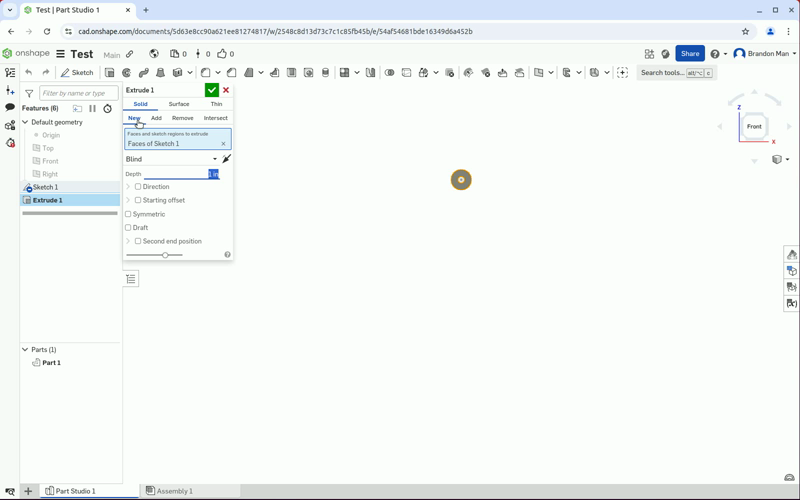
text(0.722)
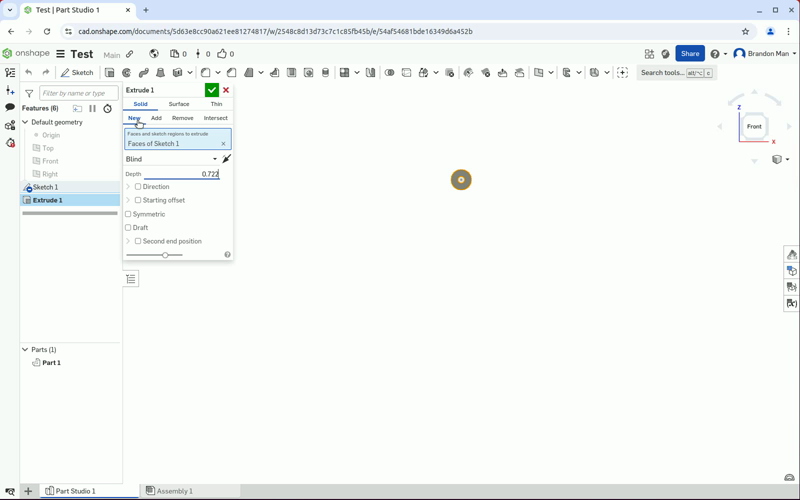
key(enter)
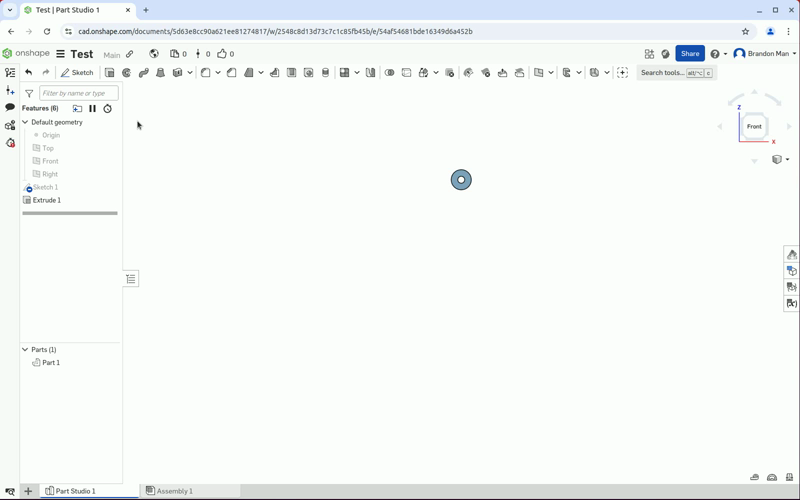
key(shift+h)
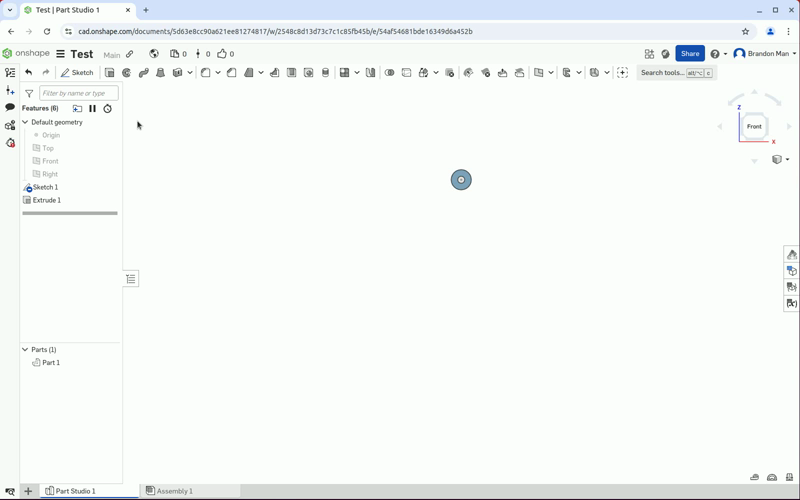
key(shift+h)
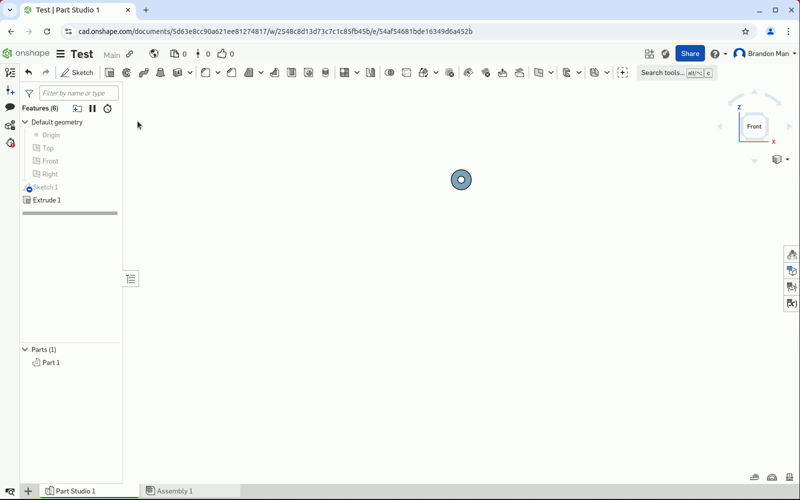
mouse_move(73, 189)
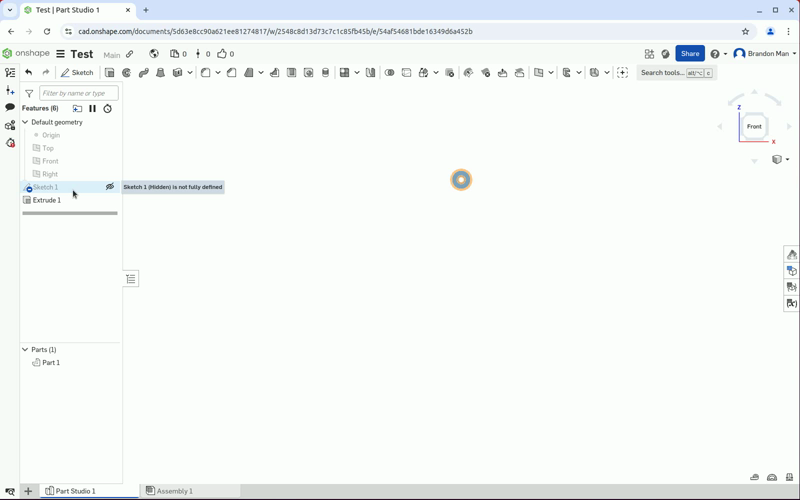
click(73, 189)
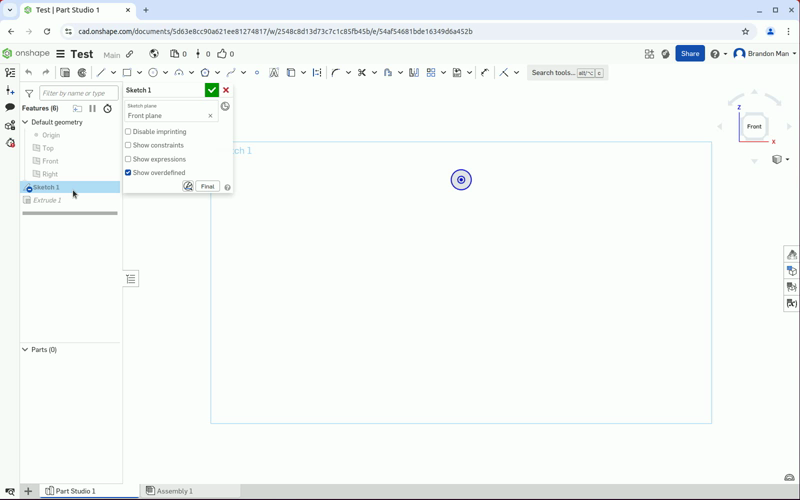
mouse_move(229, 92)
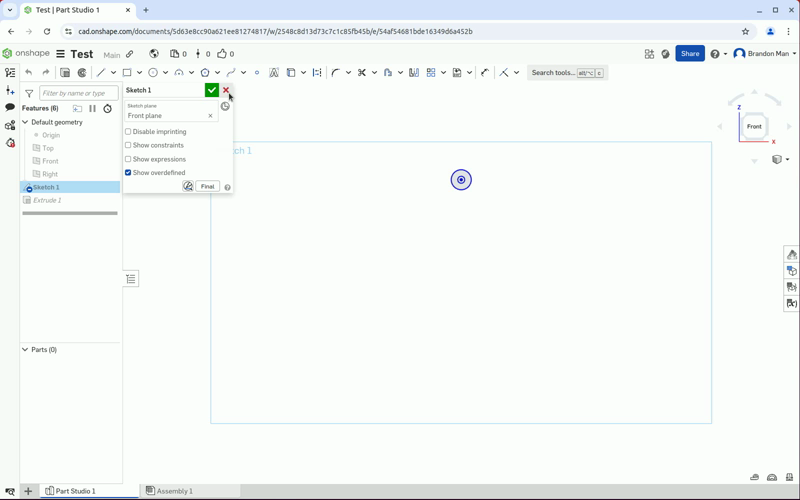
click(229, 92)
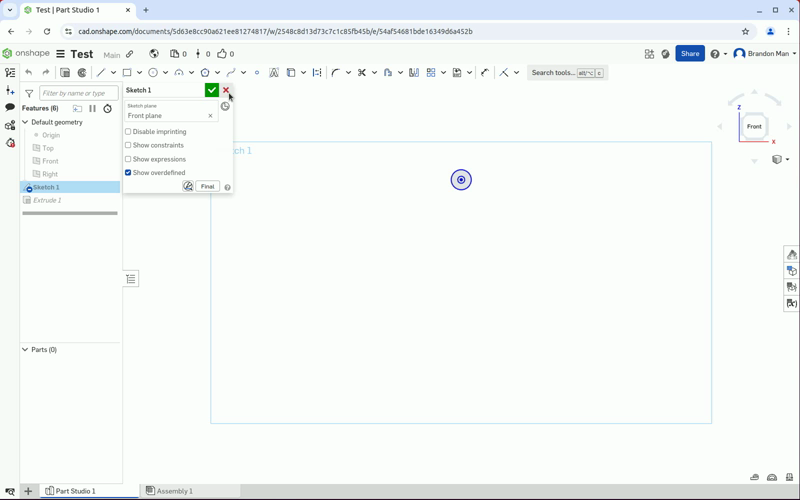
key(shift+s)
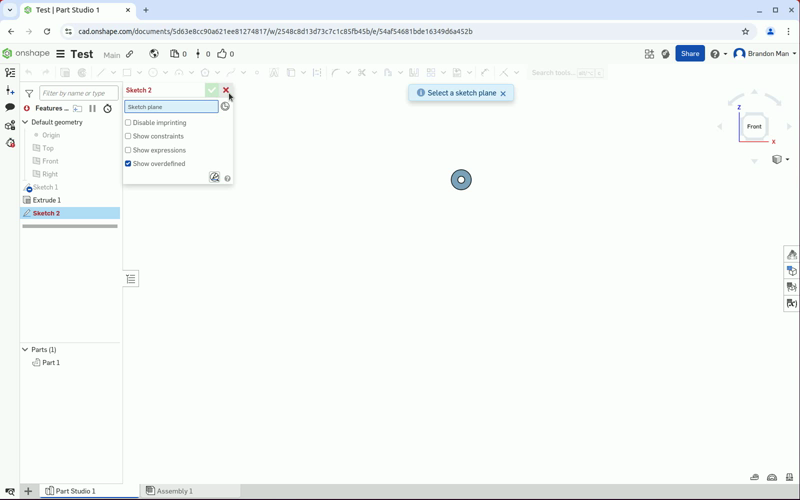
mouse_move(73, 163)
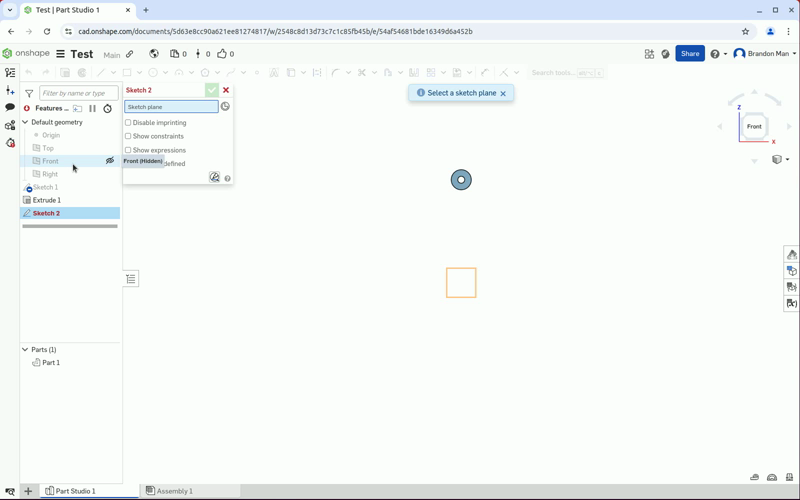
click(73, 163)
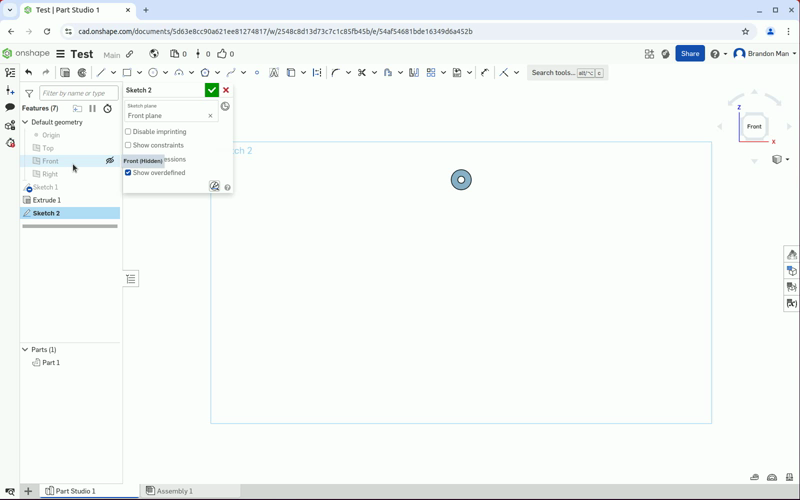
mouse_move(73, 352)
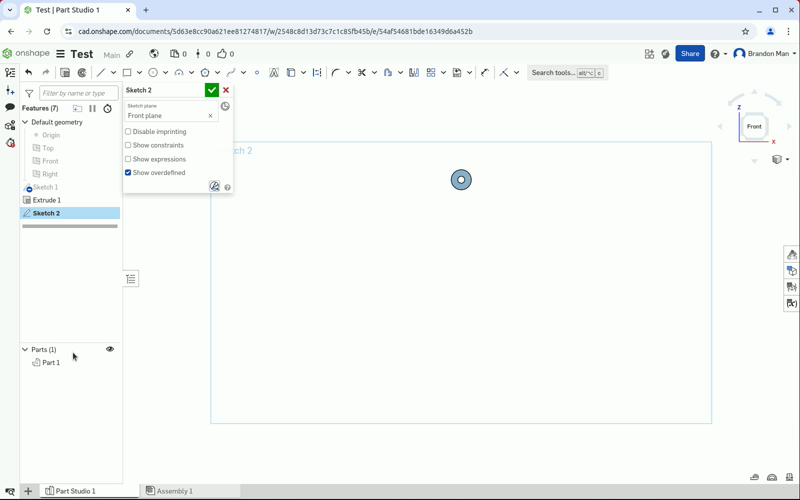
key(y)
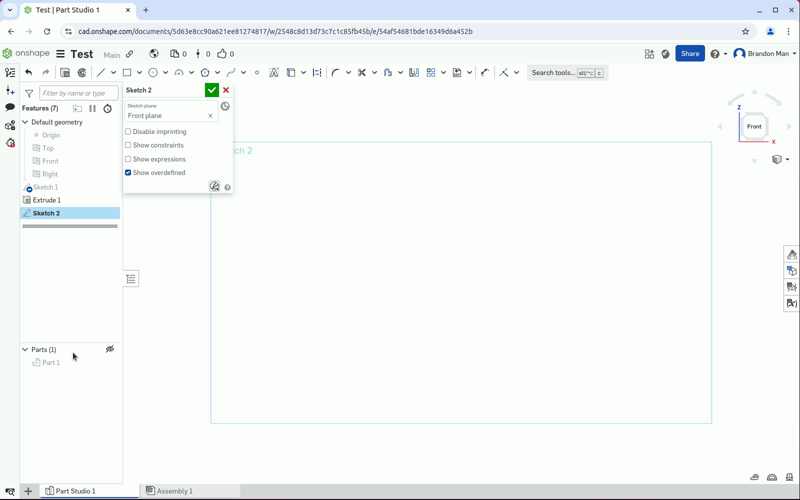
key(l)
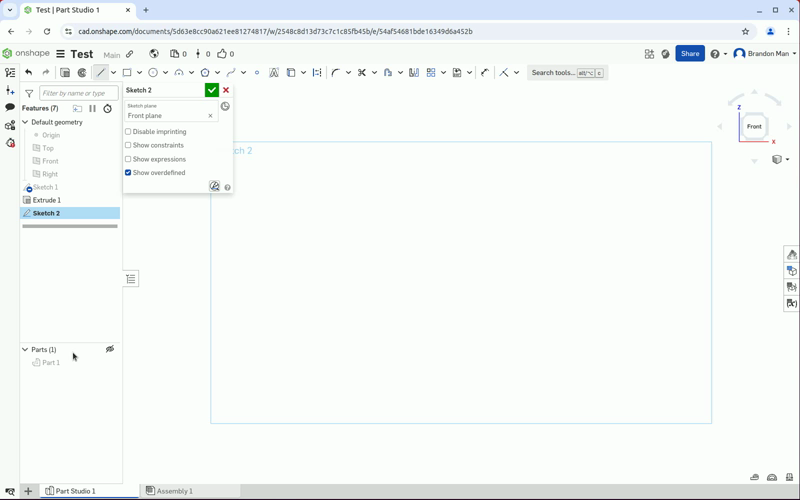
key_down(shift)
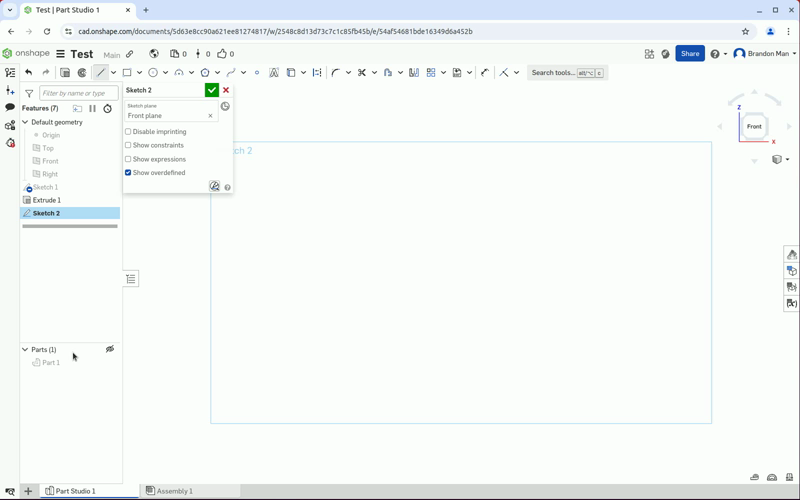
mouse_move(446, 241)
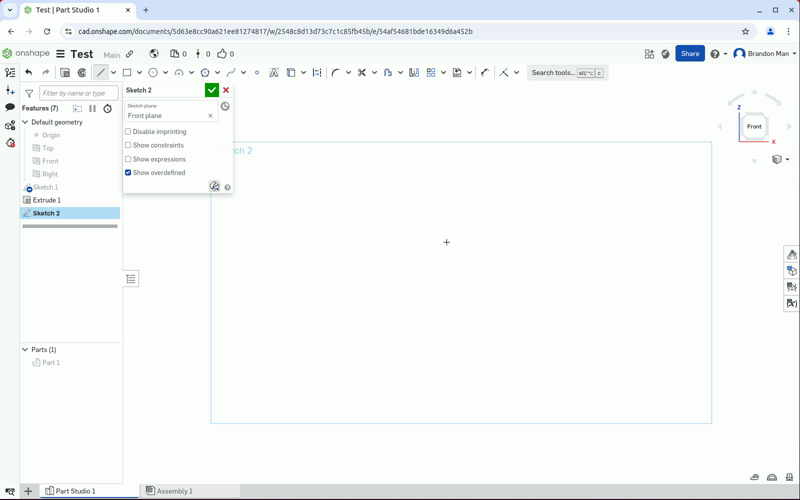
click(446, 241)
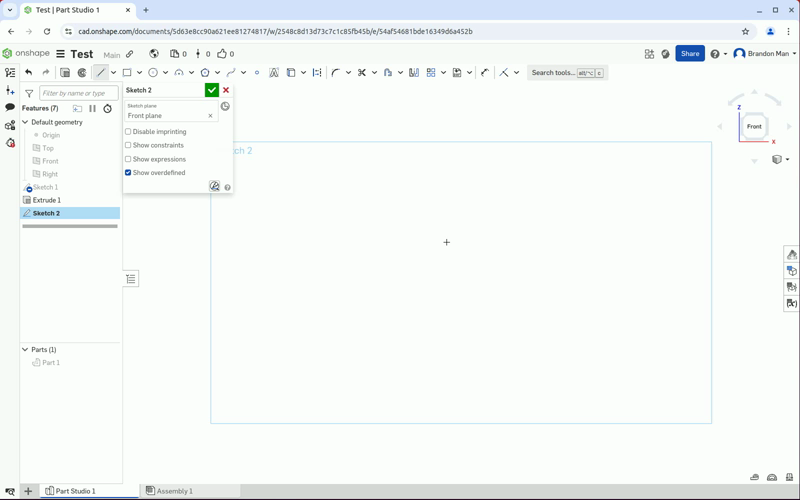
key_up(shift)
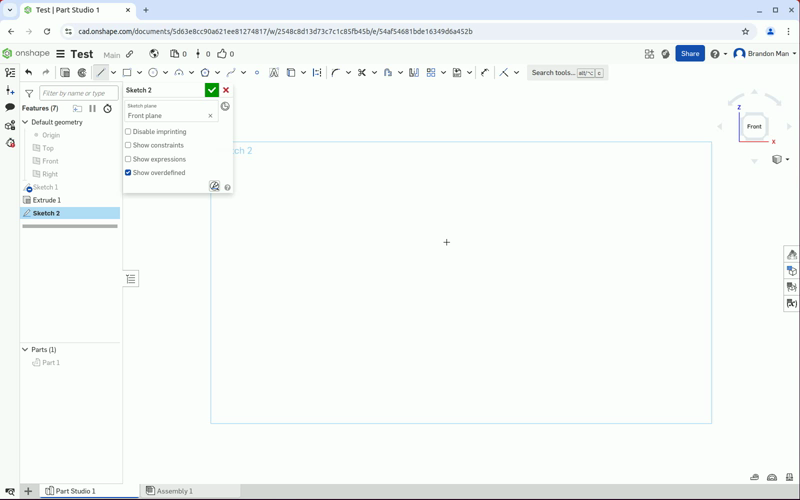
key_down(shift)
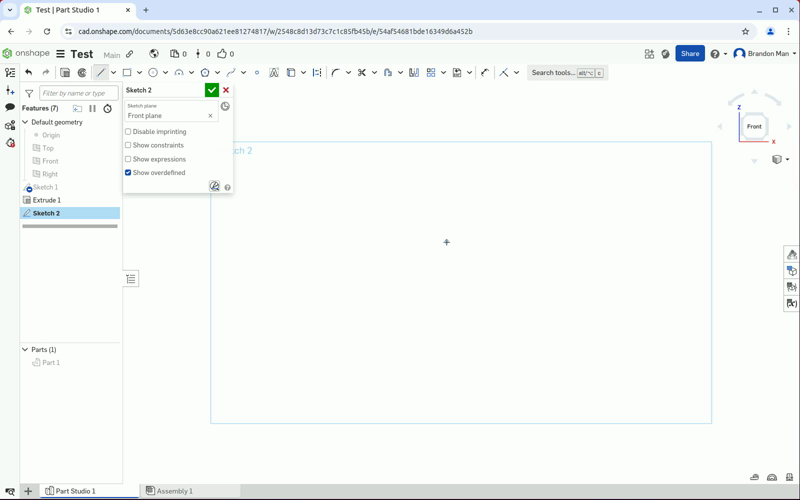
mouse_move(476, 241)
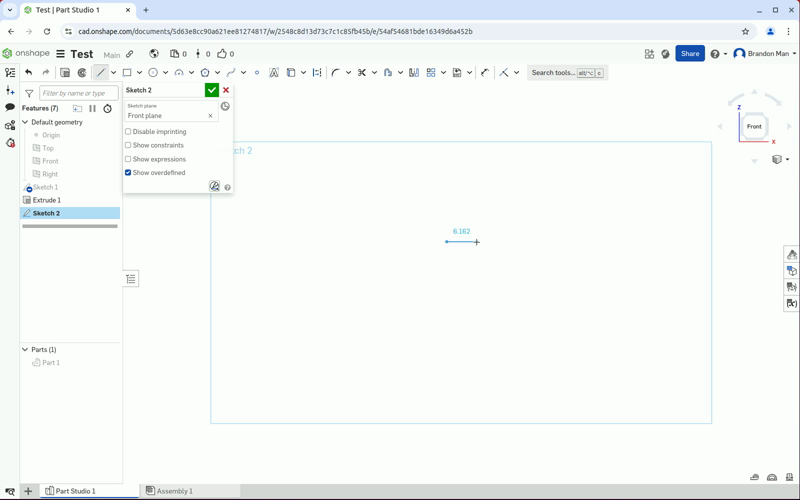
mouse_move(452, 285)
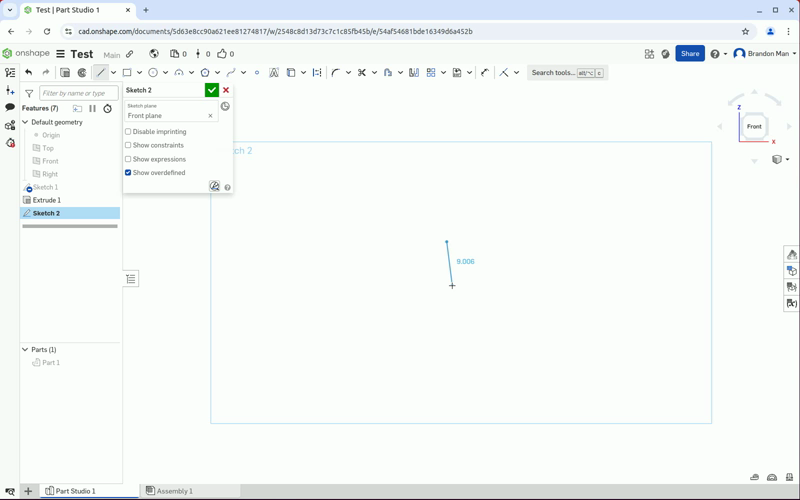
click(452, 285)
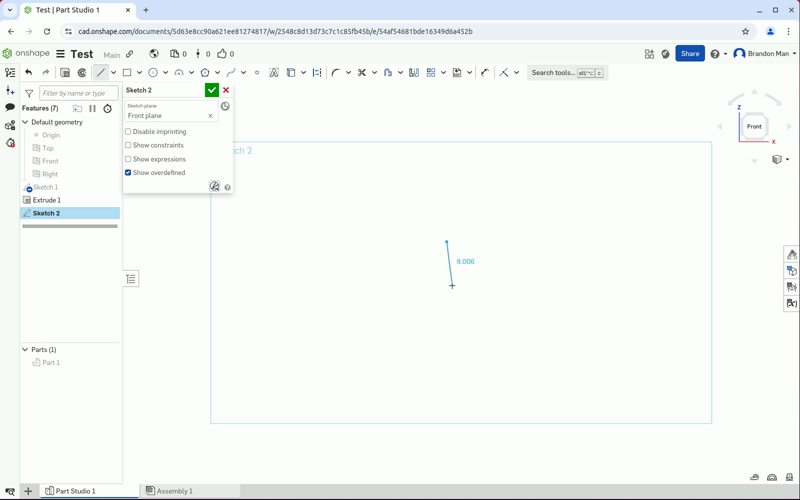
key_up(shift)
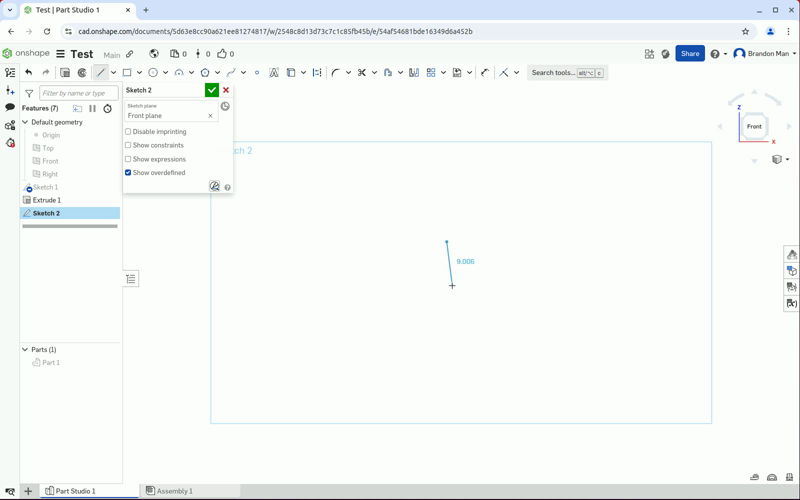
key(esc)
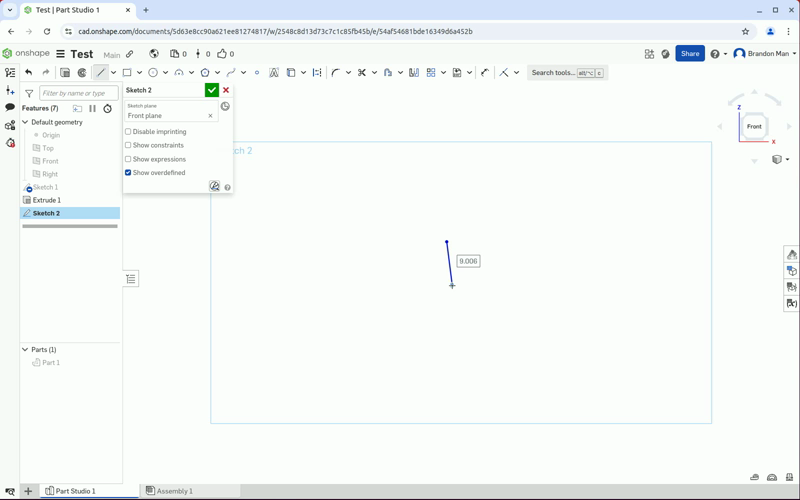
key(a)
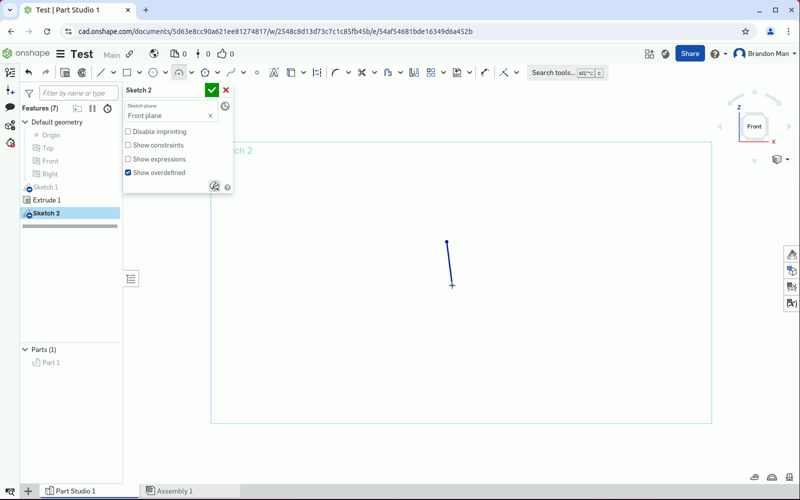
mouse_move(452, 285)
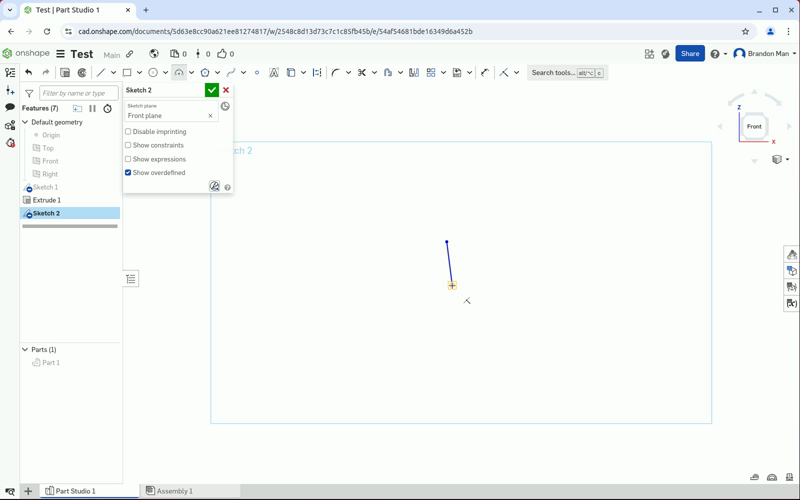
click(452, 285)
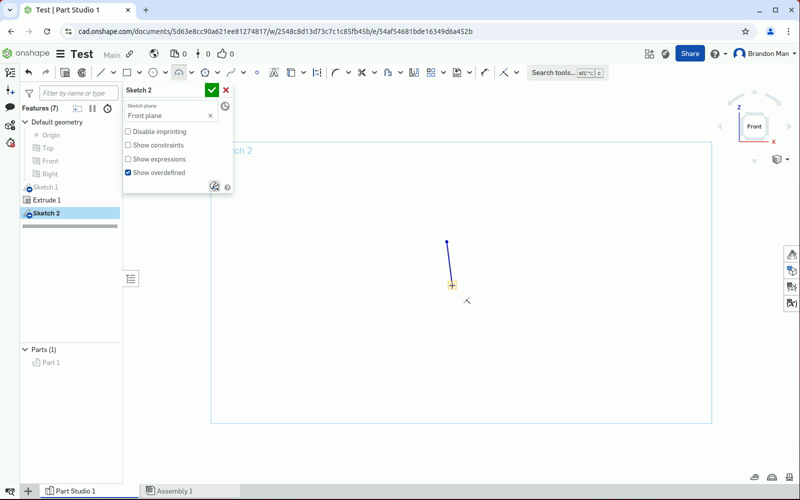
key_down(shift)
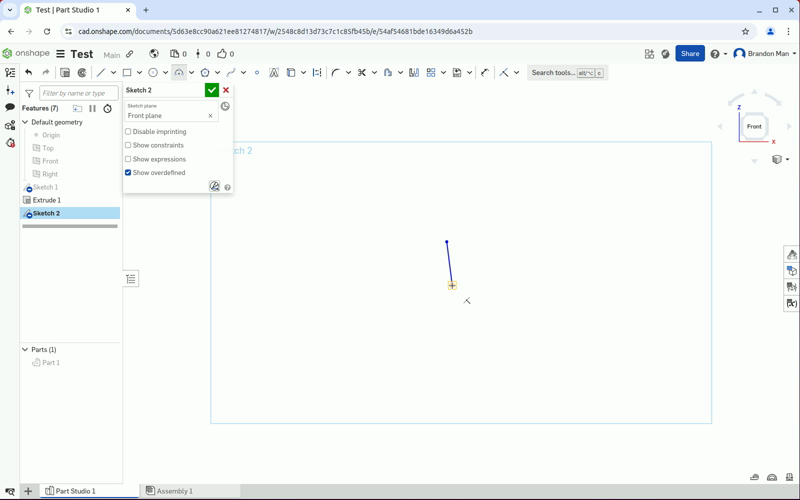
mouse_move(462, 293)
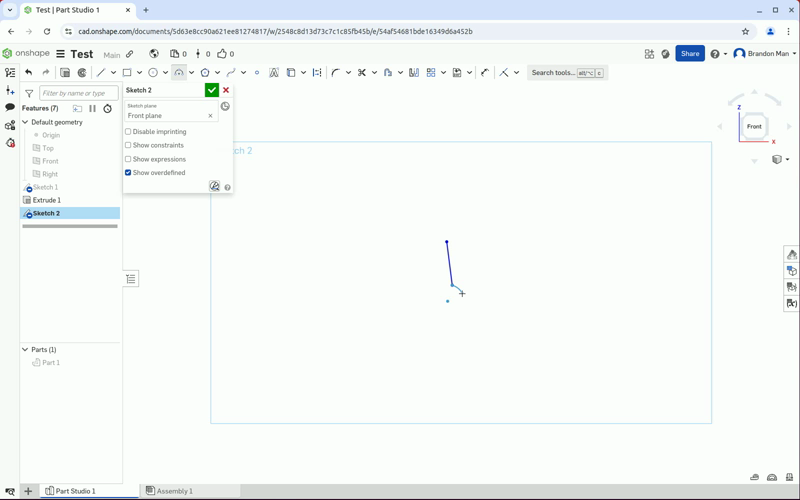
click(462, 293)
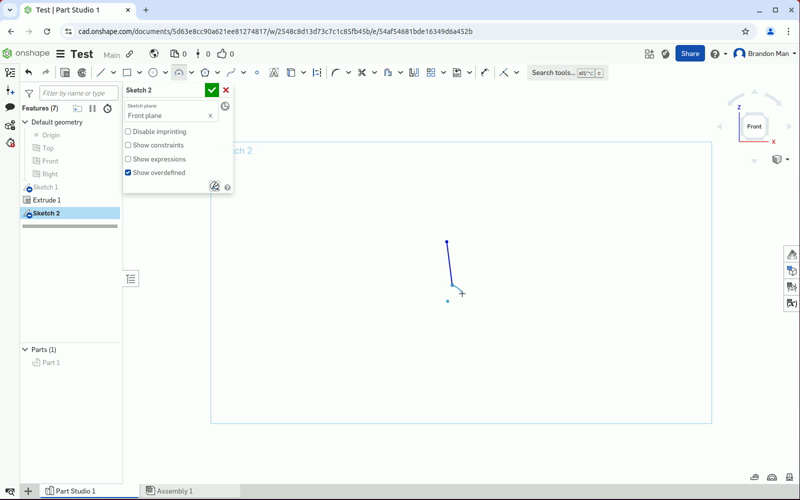
mouse_move(467, 276)
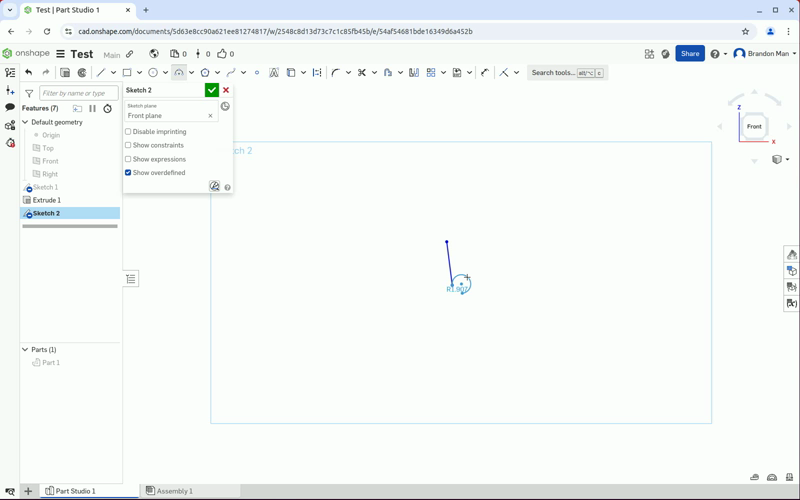
click(467, 276)
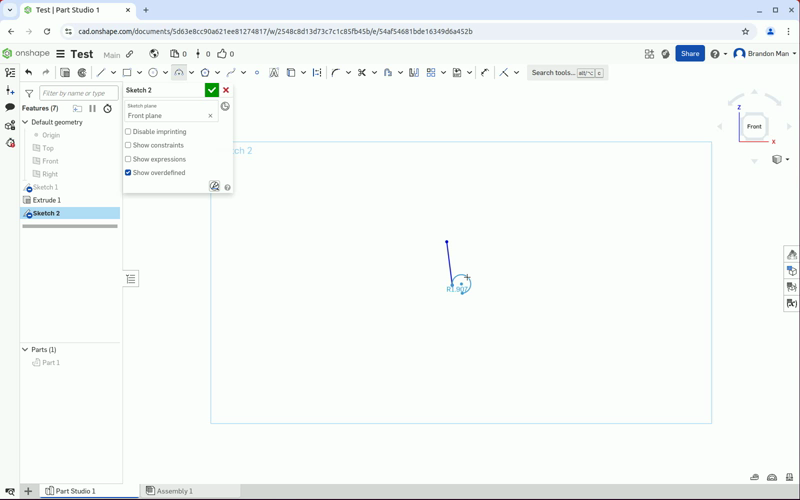
key_up(shift)
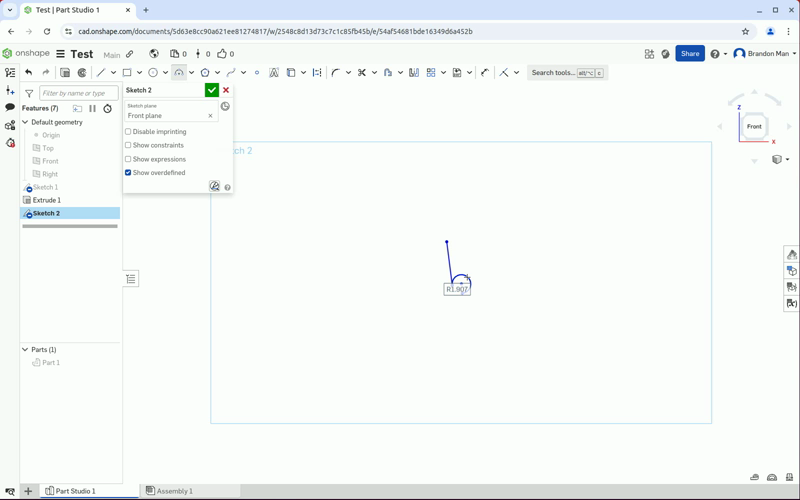
key(esc)
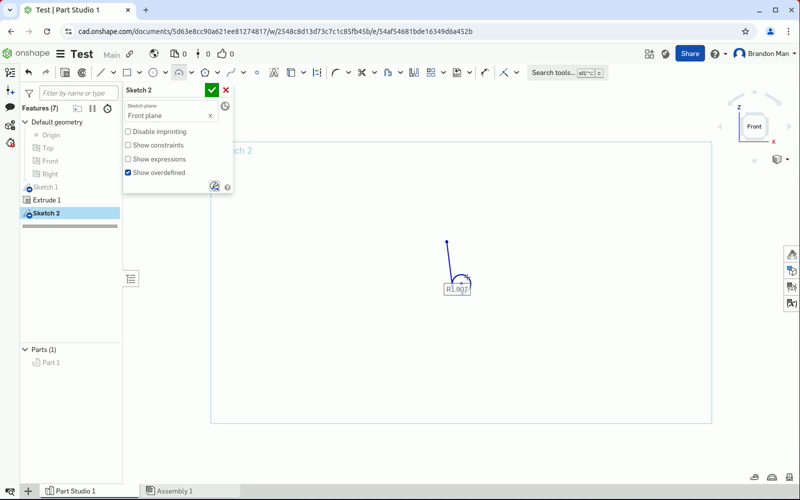
key(l)
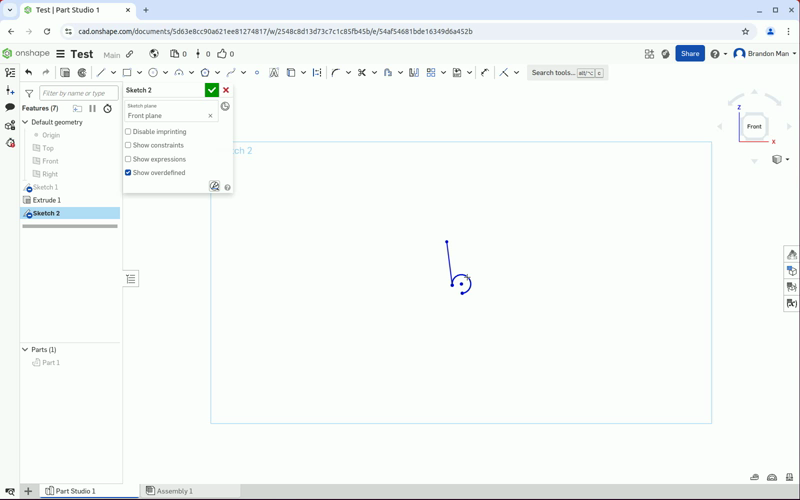
mouse_move(462, 293)
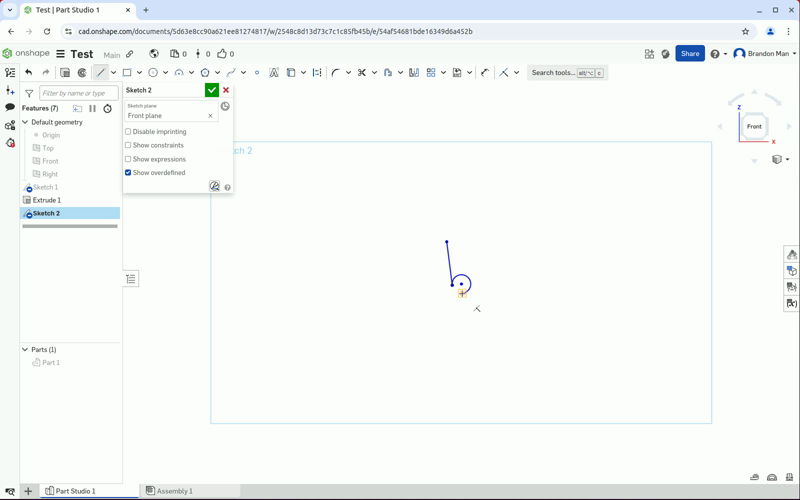
click(462, 293)
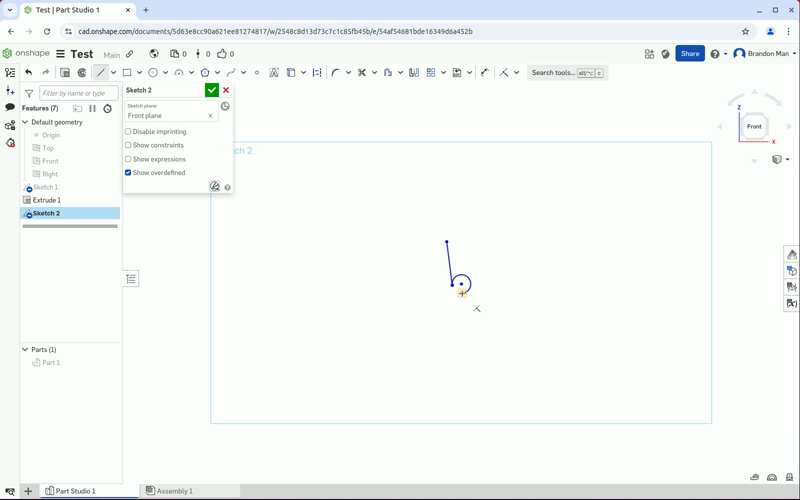
key_down(shift)
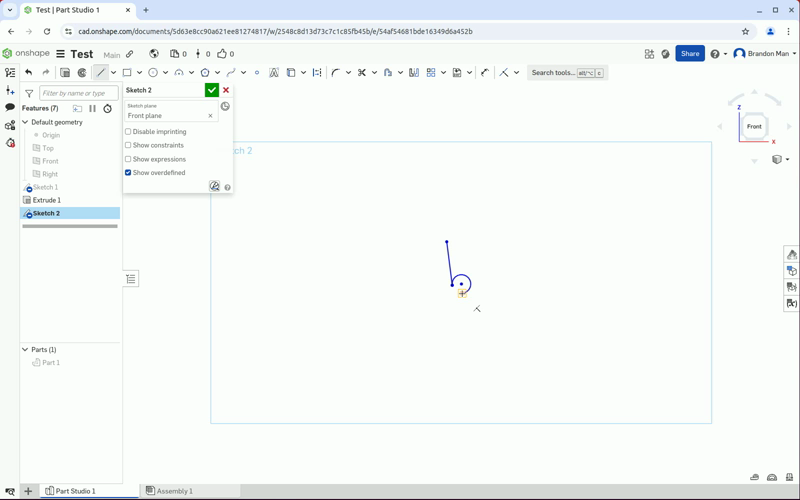
mouse_move(492, 293)
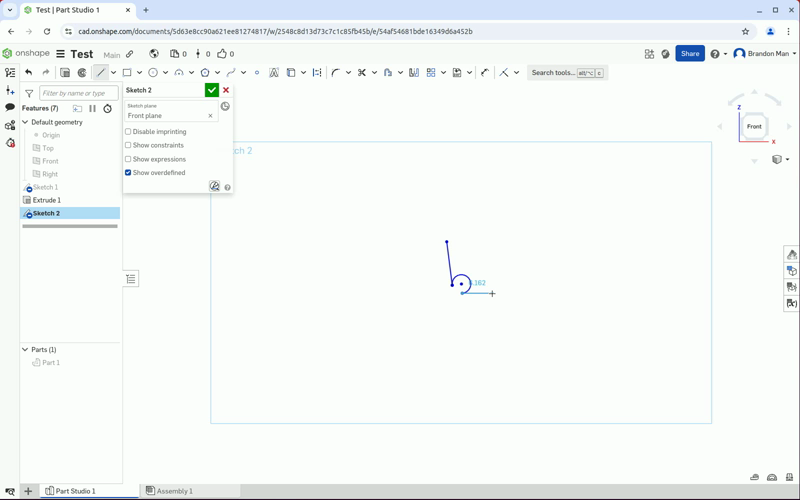
mouse_move(505, 291)
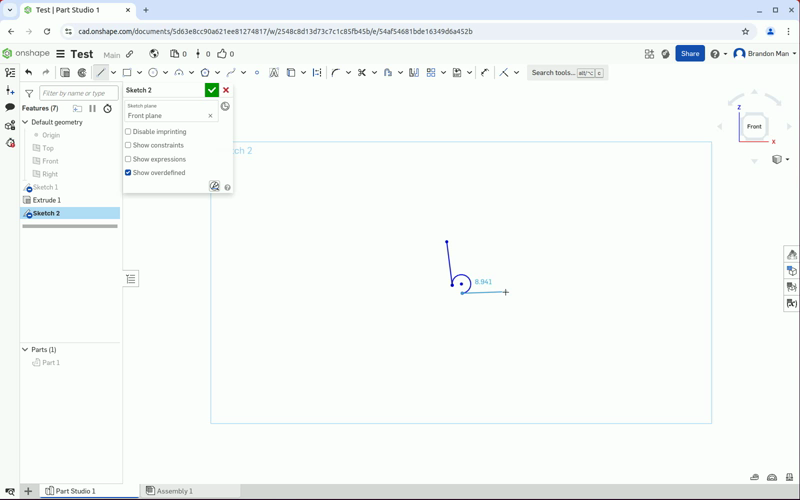
click(505, 291)
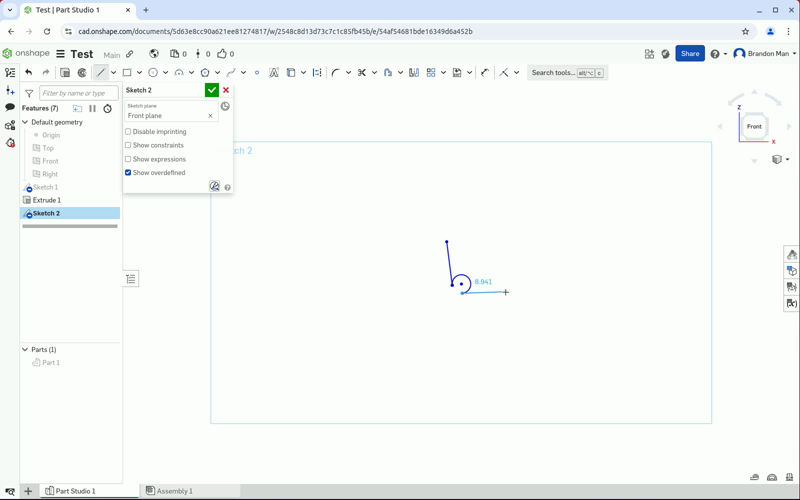
key_up(shift)
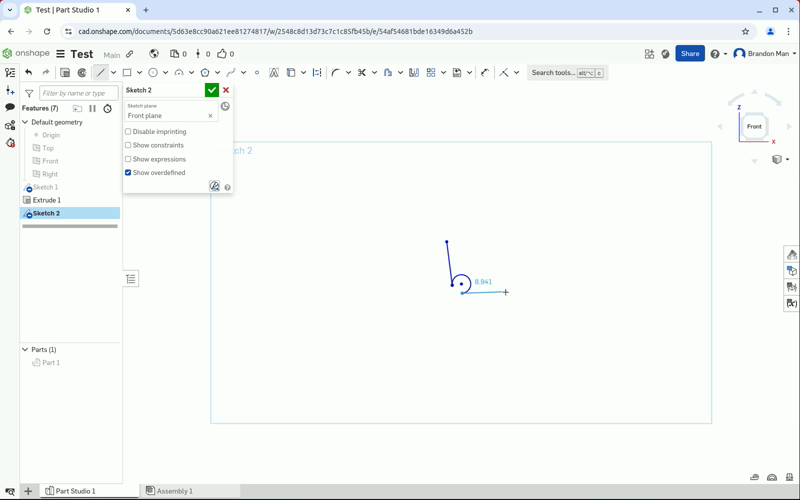
key(esc)
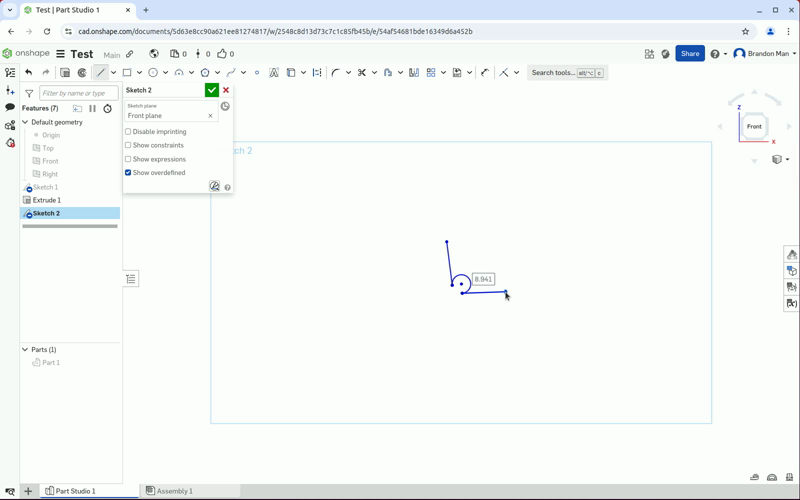
key(a)
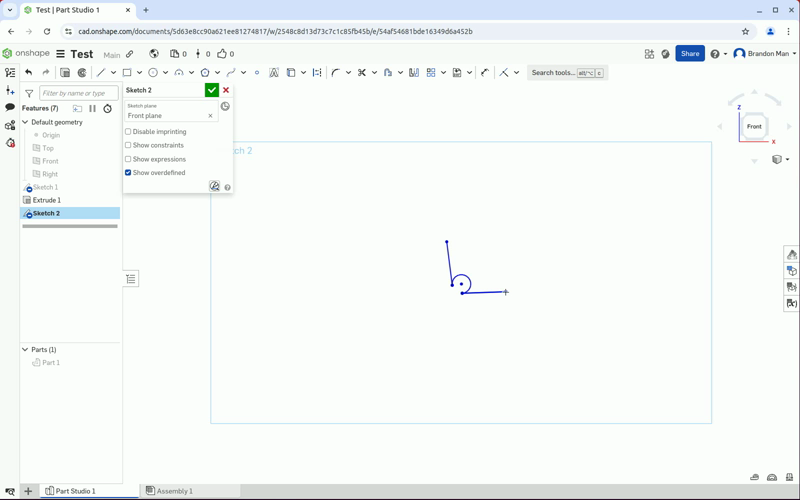
mouse_move(505, 291)
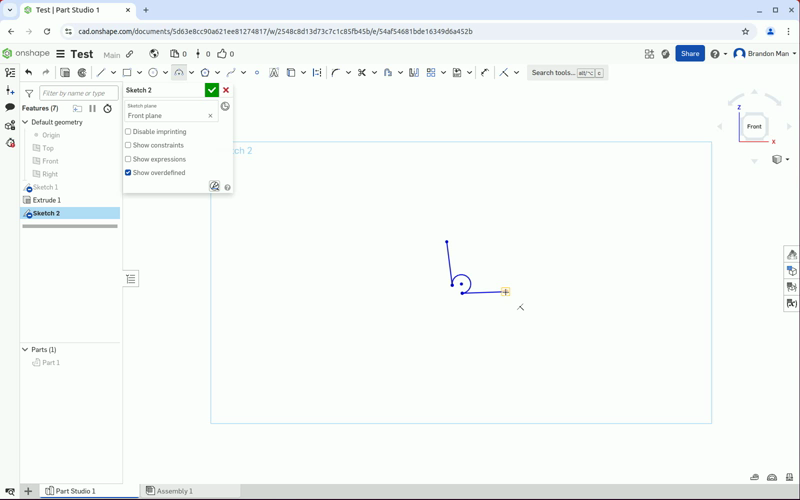
click(505, 291)
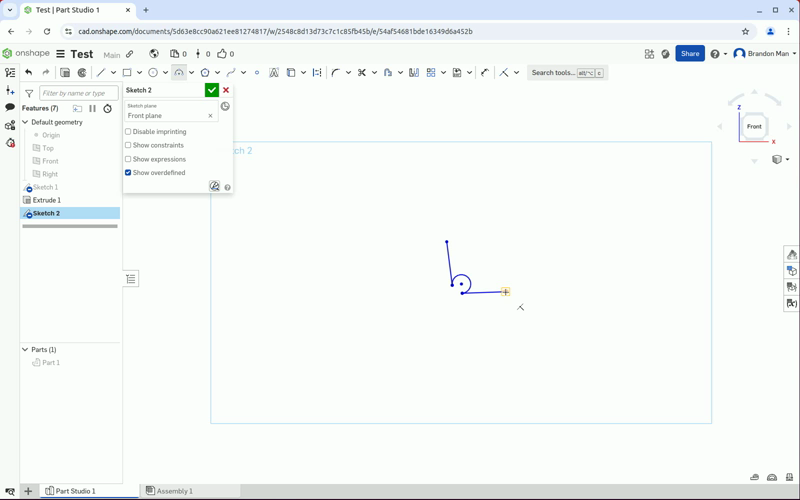
key_down(shift)
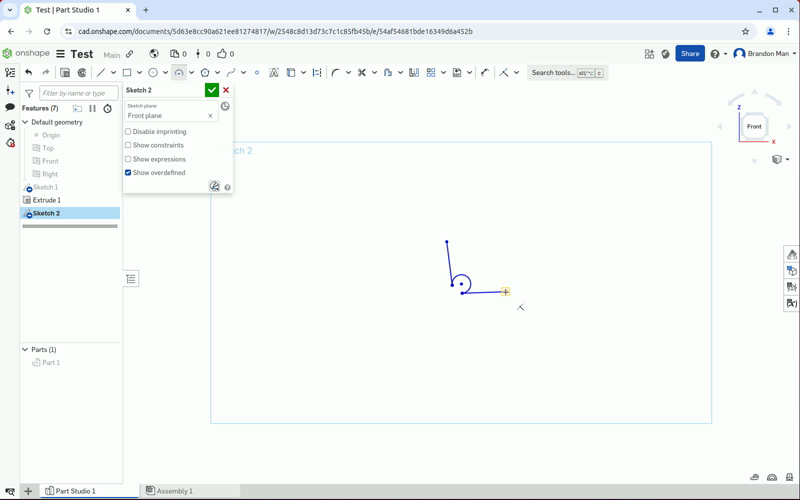
mouse_move(505, 275)
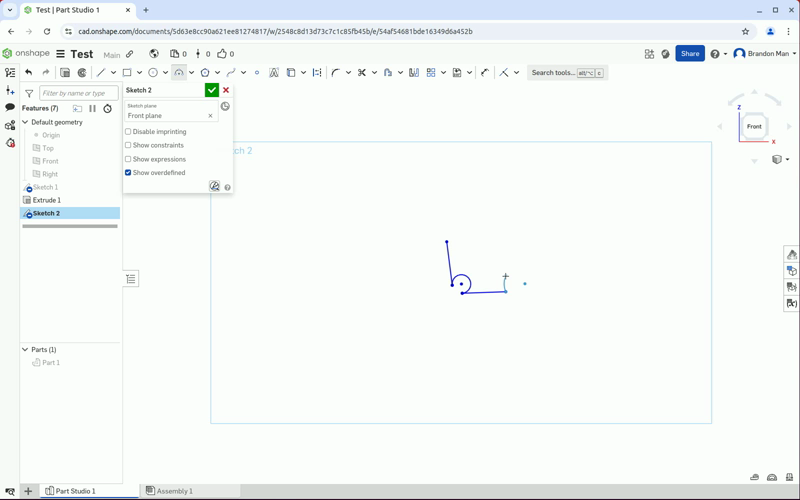
click(505, 275)
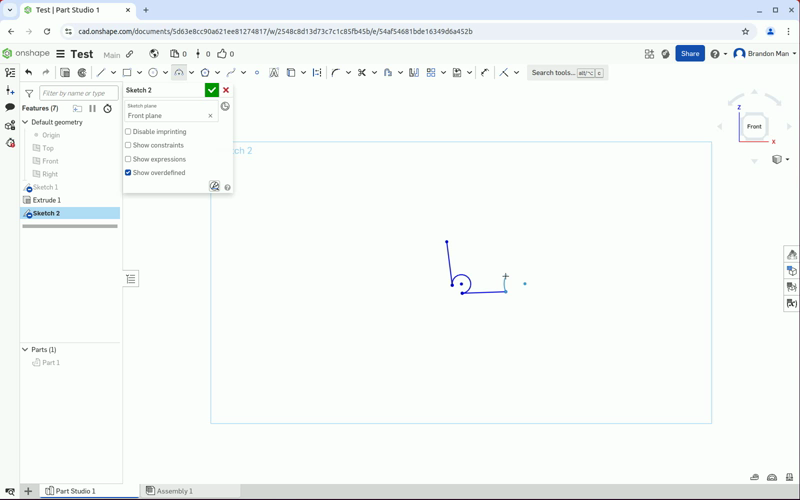
mouse_move(497, 283)
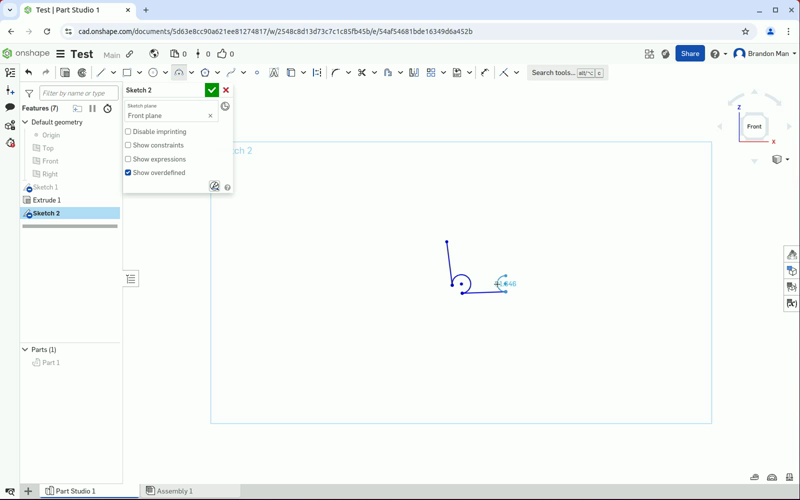
click(497, 283)
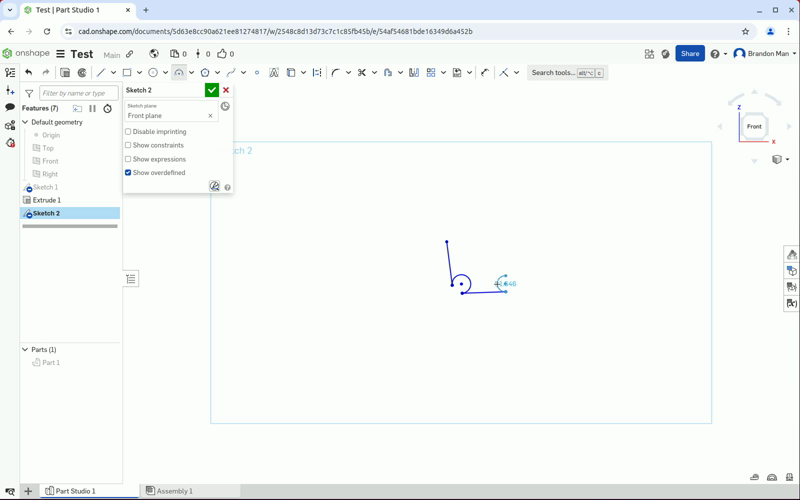
key_up(shift)
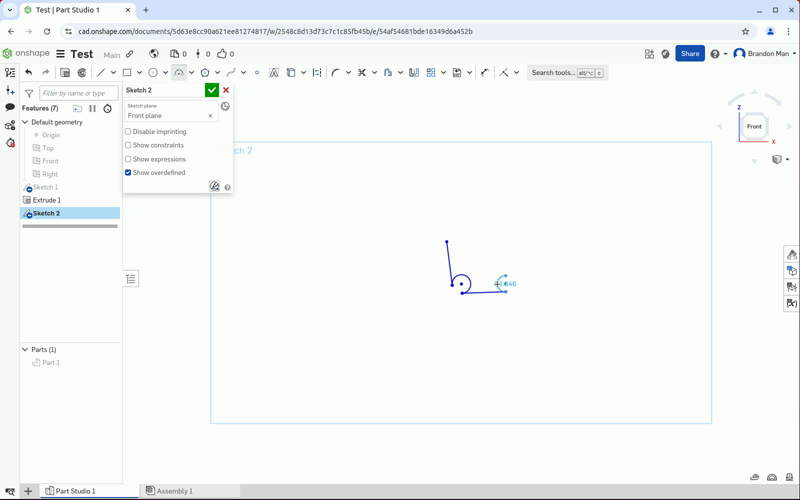
key(esc)
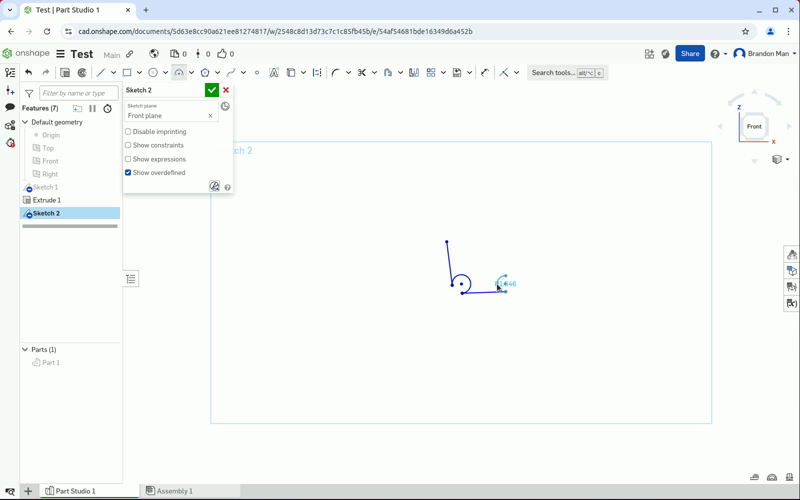
key(l)
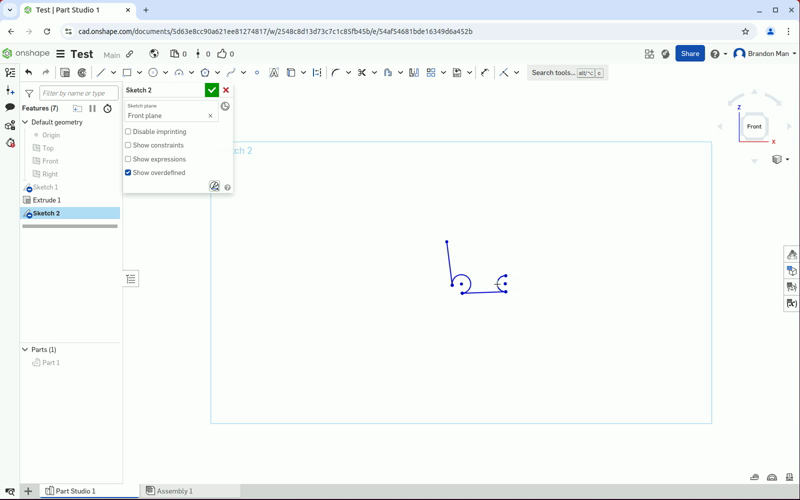
mouse_move(505, 275)
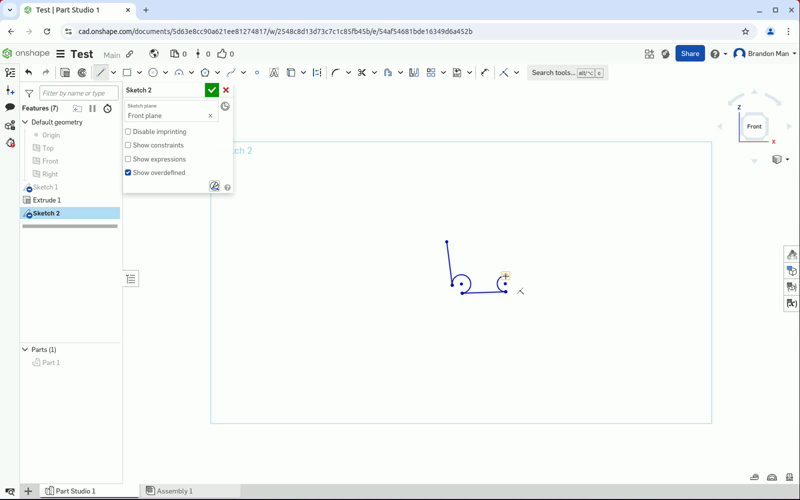
click(505, 275)
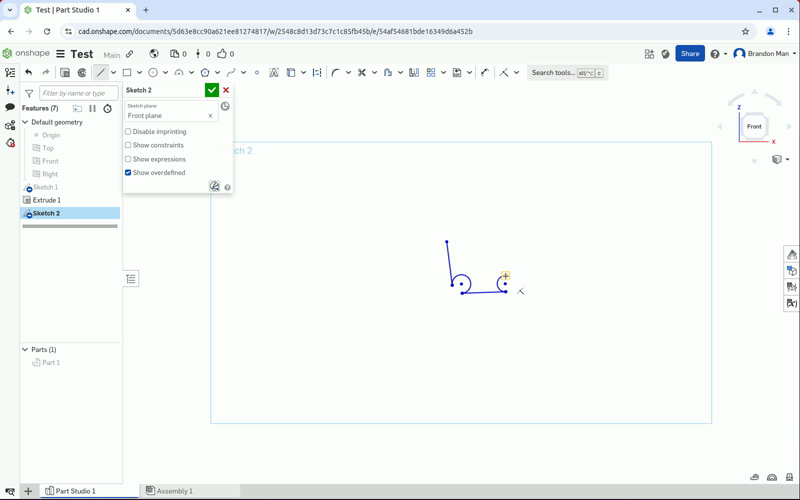
key_down(shift)
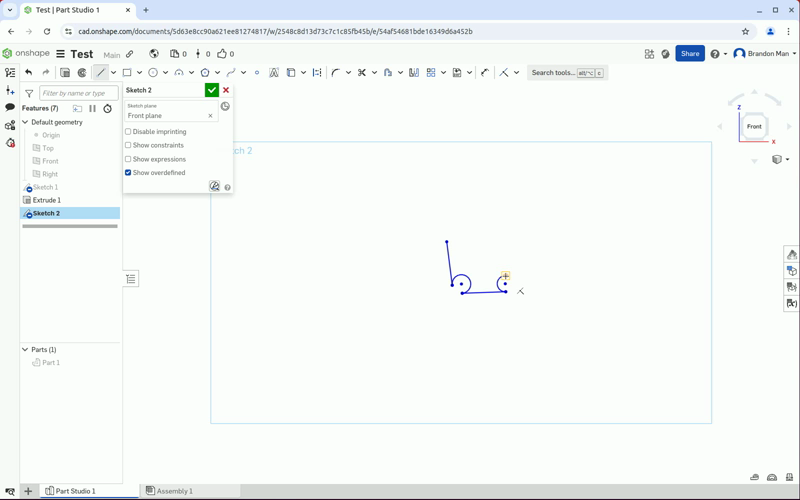
mouse_move(535, 275)
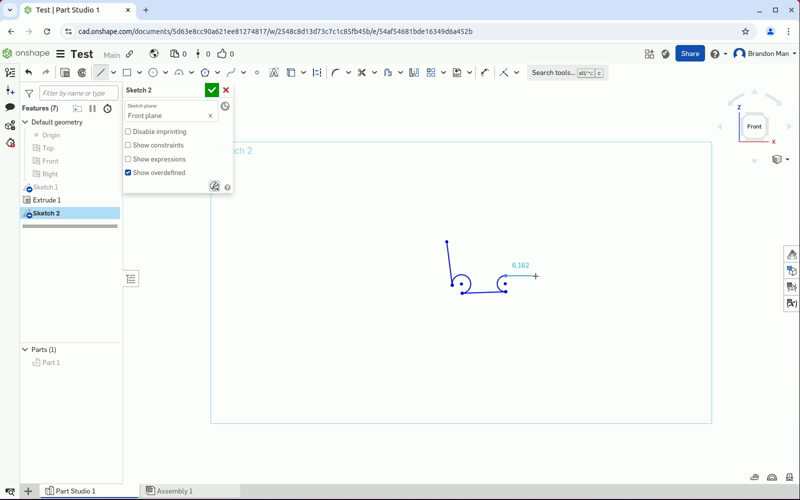
mouse_move(480, 274)
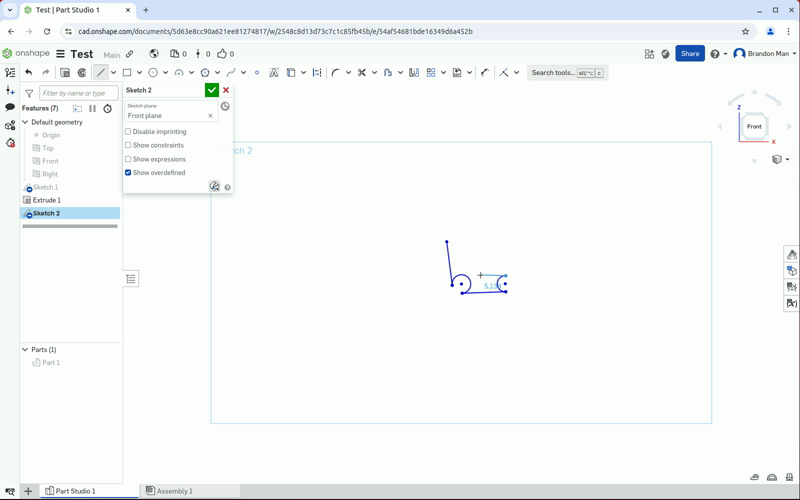
click(480, 274)
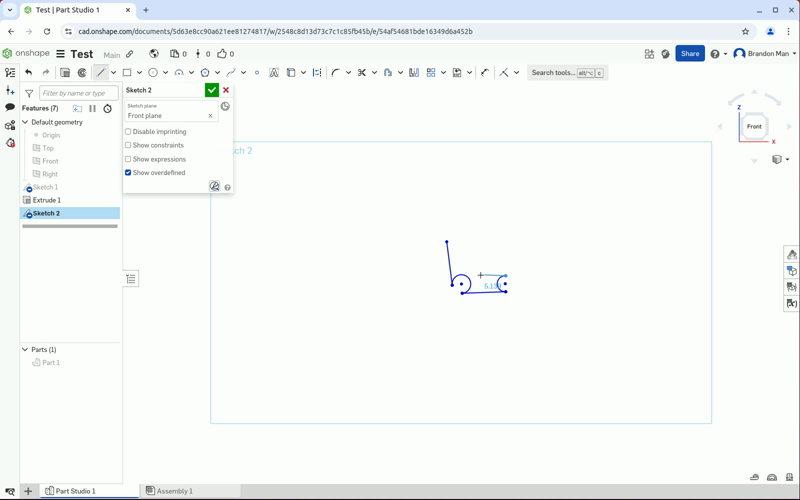
key_up(shift)
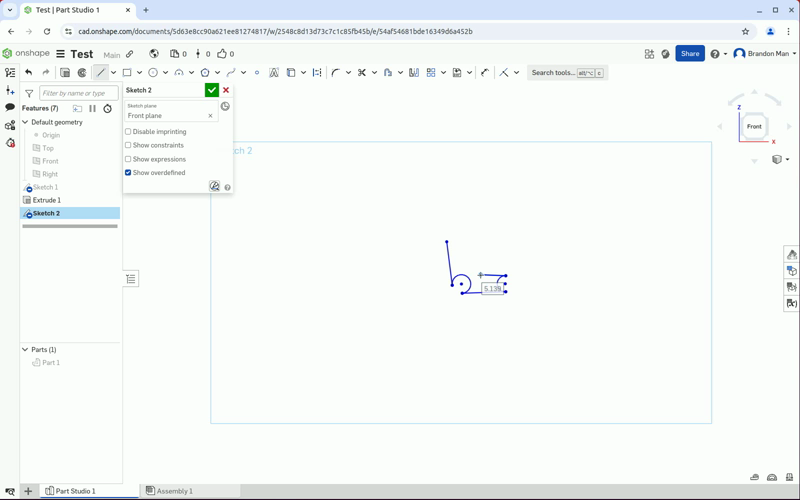
key(esc)
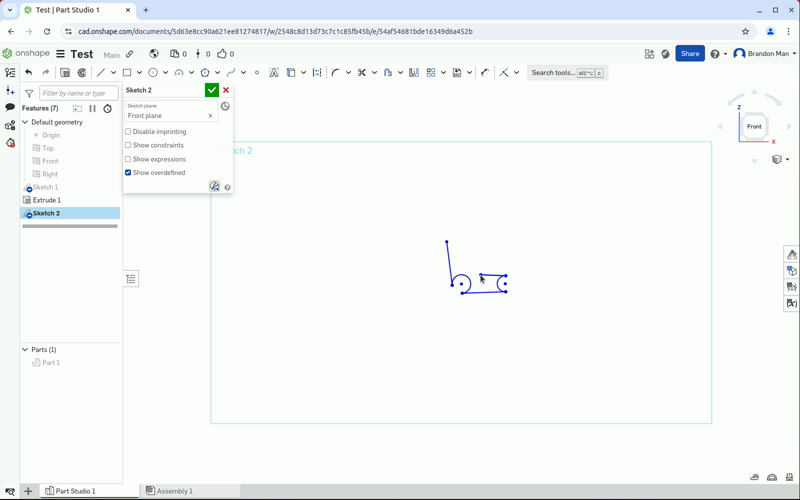
key(a)
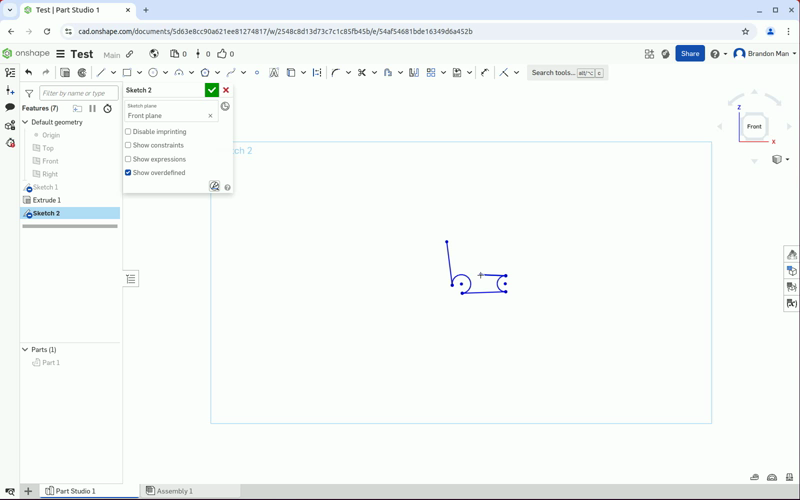
mouse_move(480, 274)
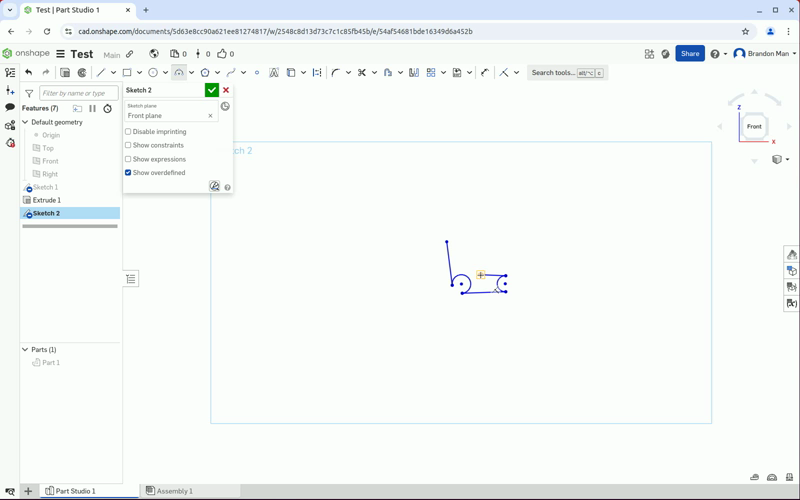
click(480, 274)
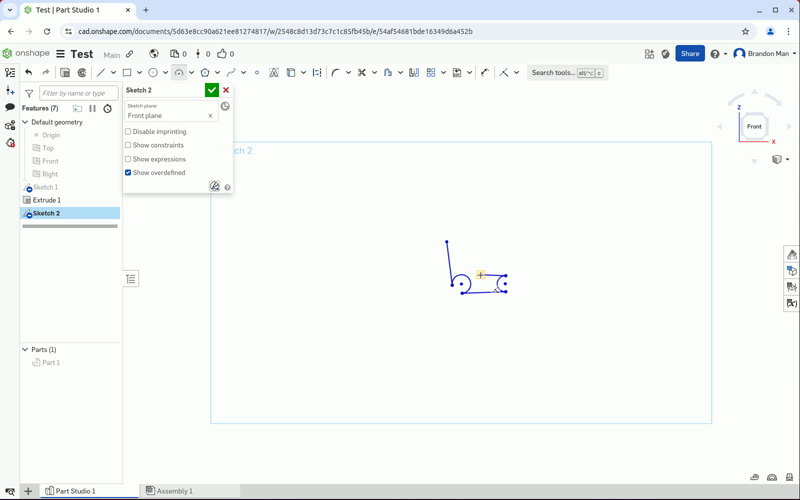
key_down(shift)
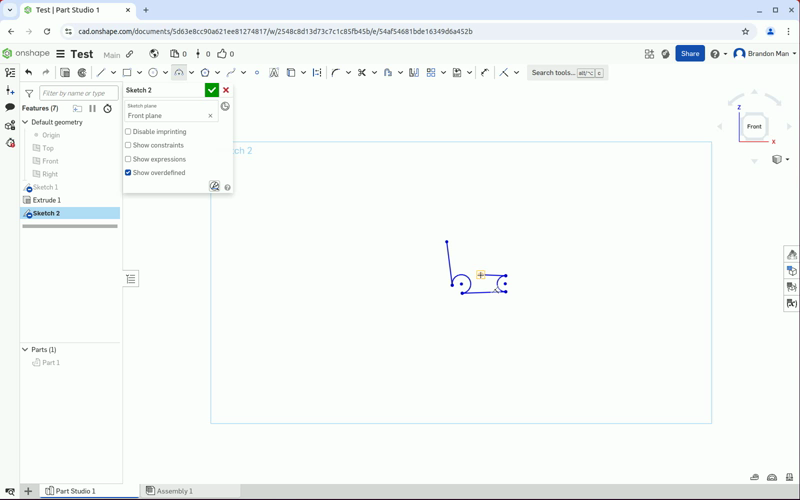
mouse_move(473, 266)
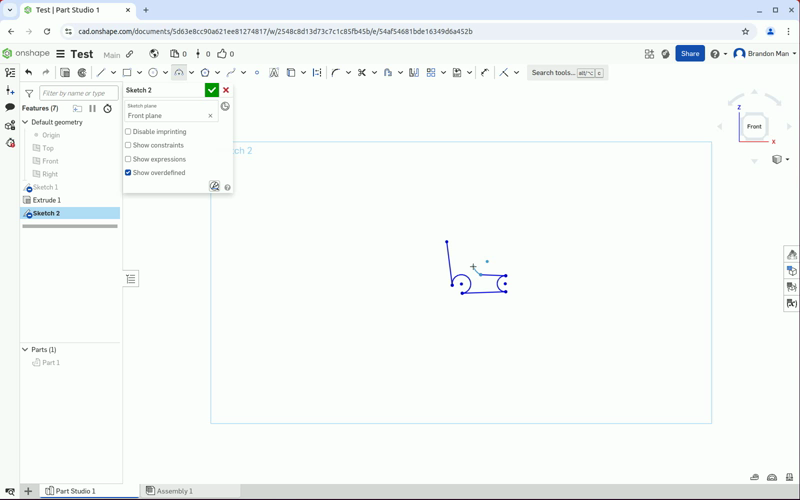
click(473, 266)
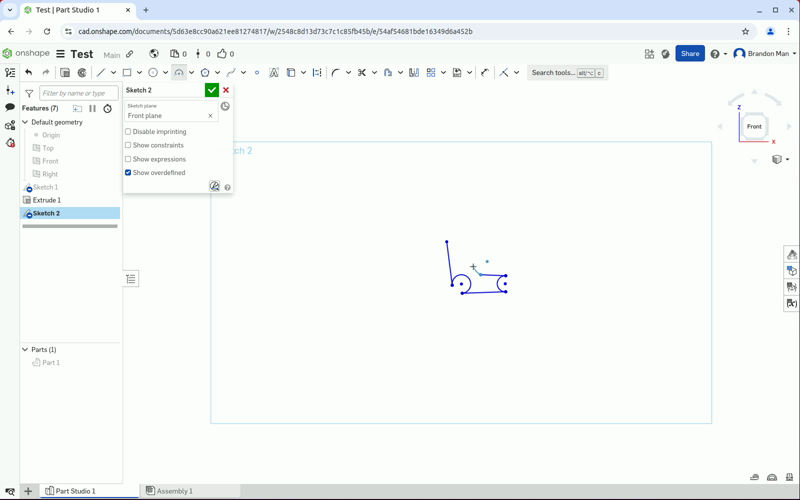
mouse_move(475, 272)
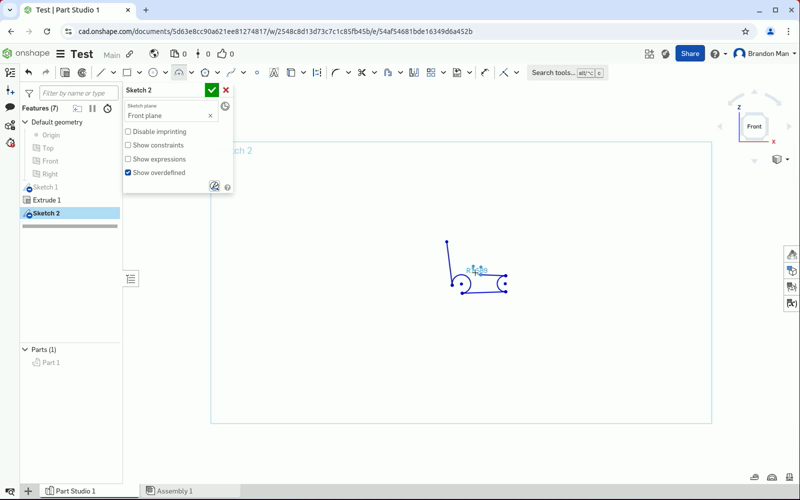
click(475, 272)
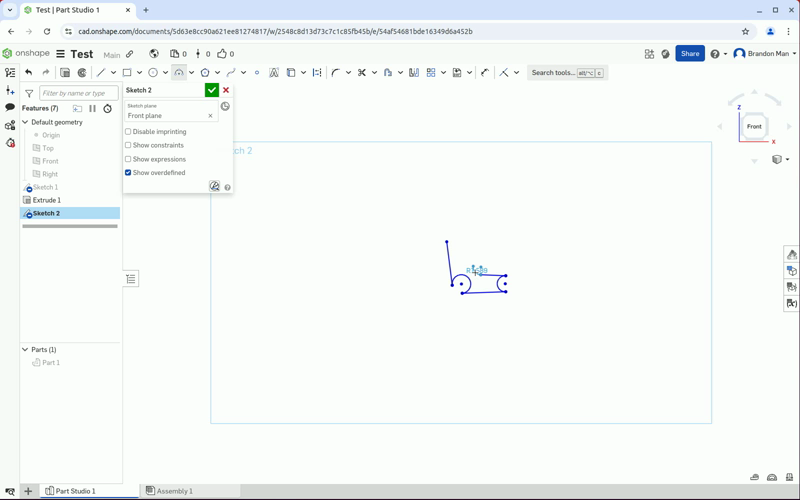
key_up(shift)
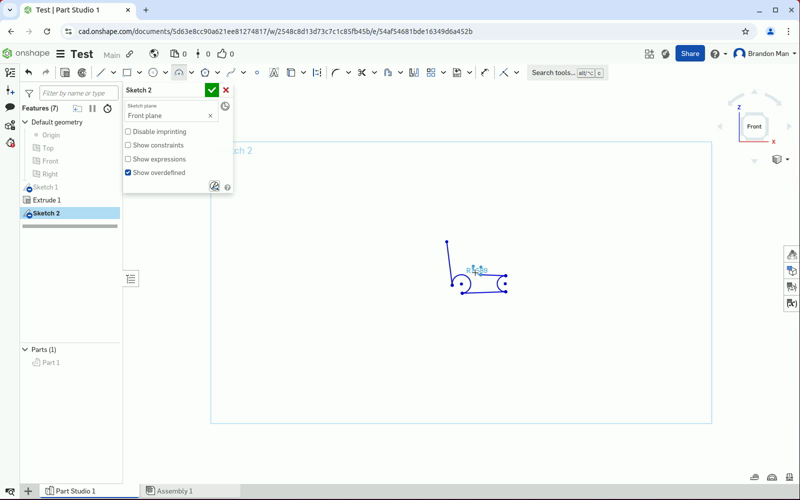
key(esc)
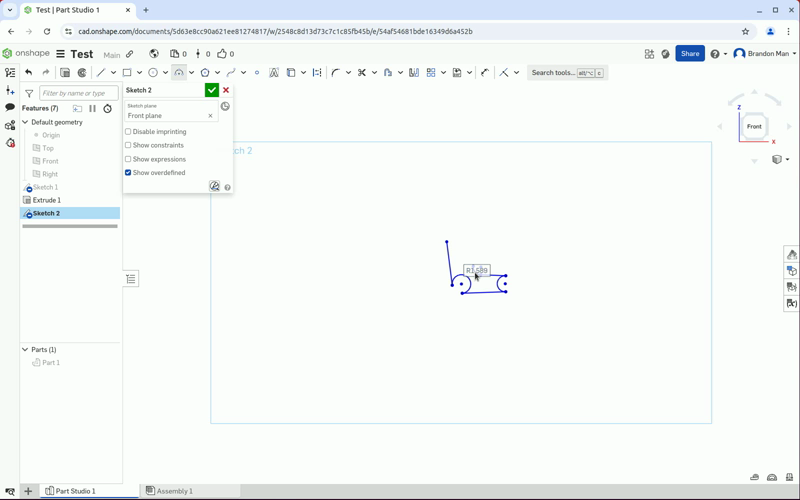
key(l)
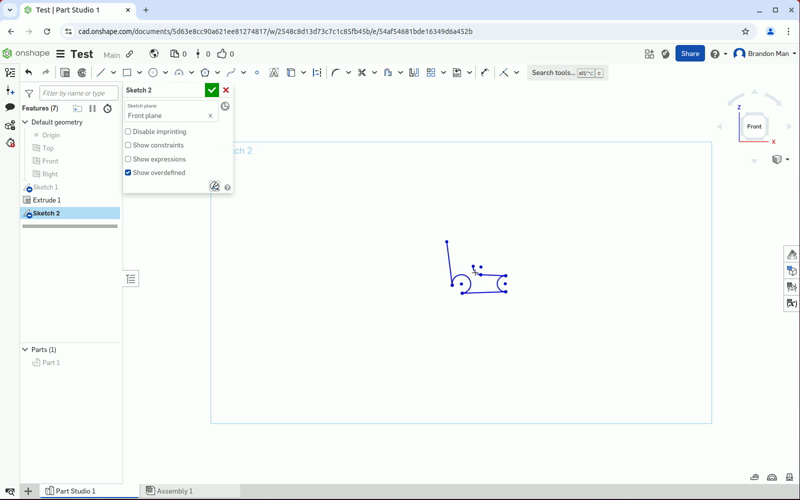
mouse_move(473, 266)
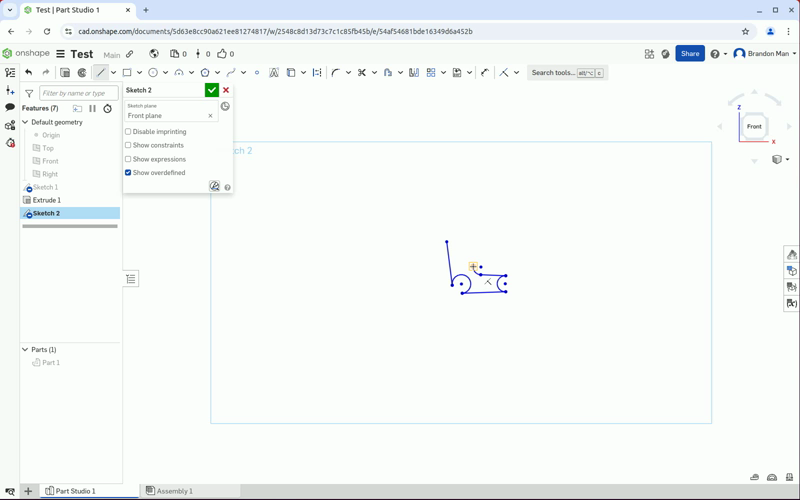
click(473, 266)
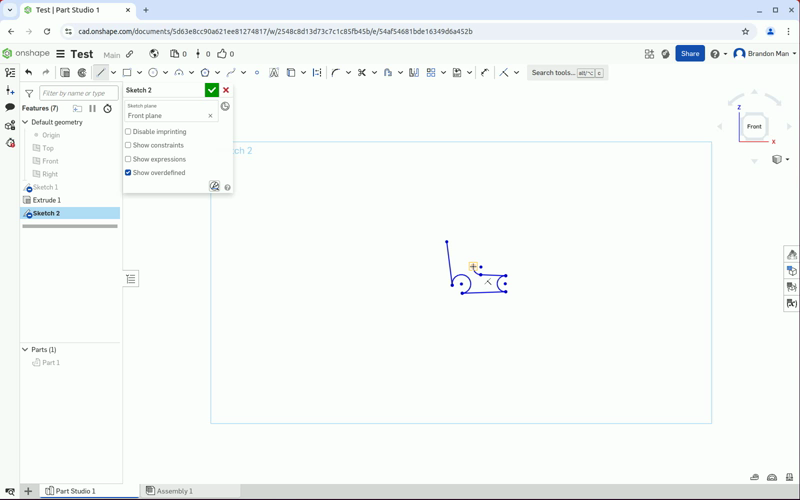
key_down(shift)
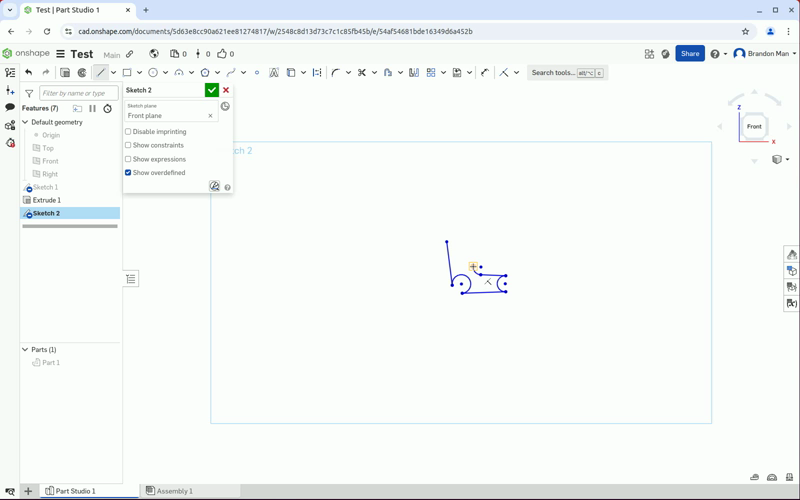
mouse_move(503, 266)
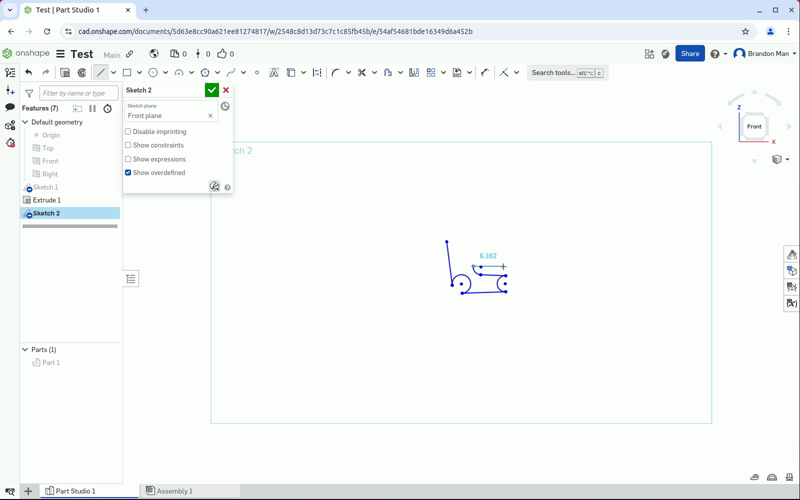
mouse_move(476, 241)
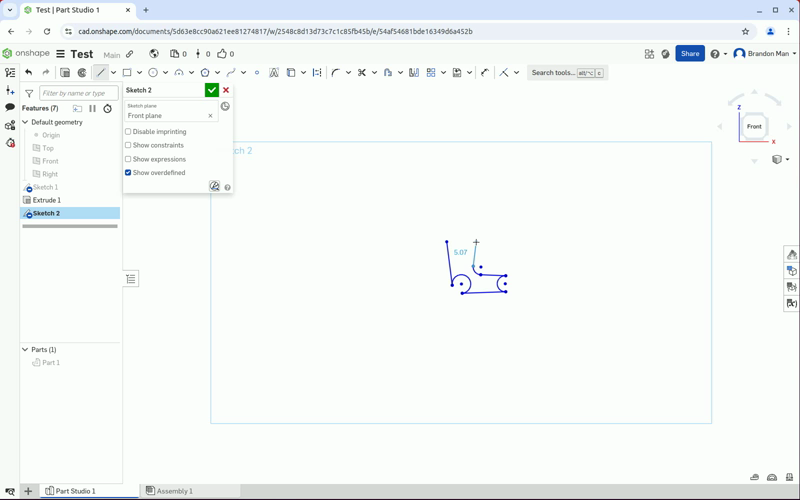
click(476, 241)
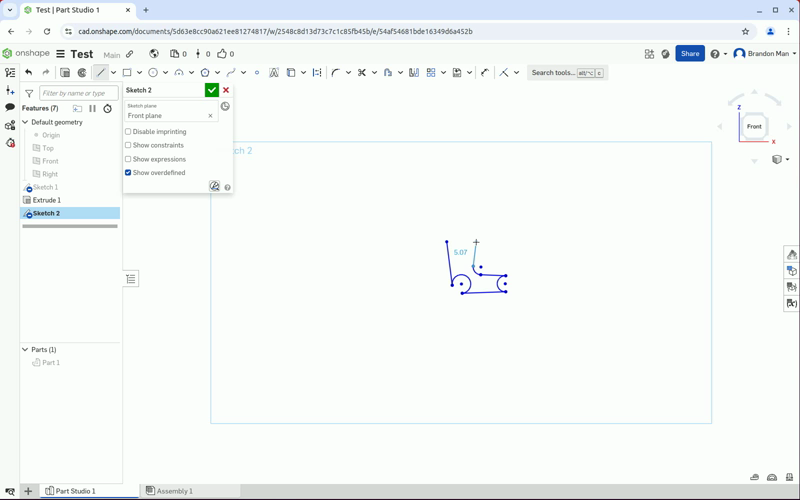
key_up(shift)
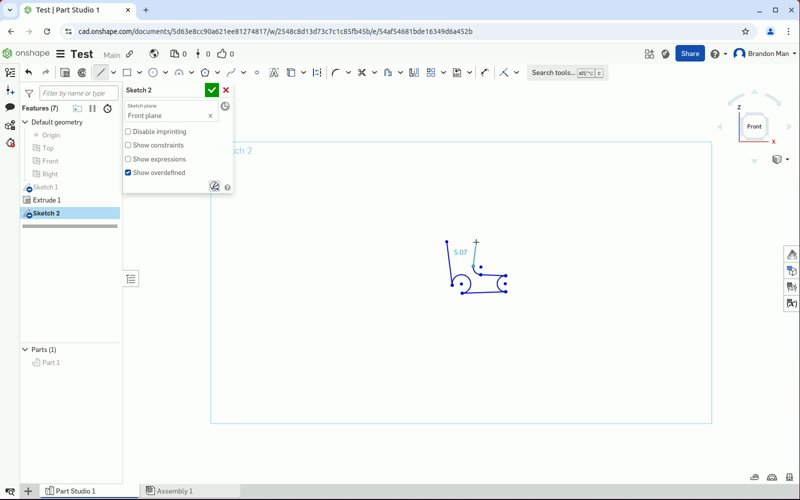
key(esc)
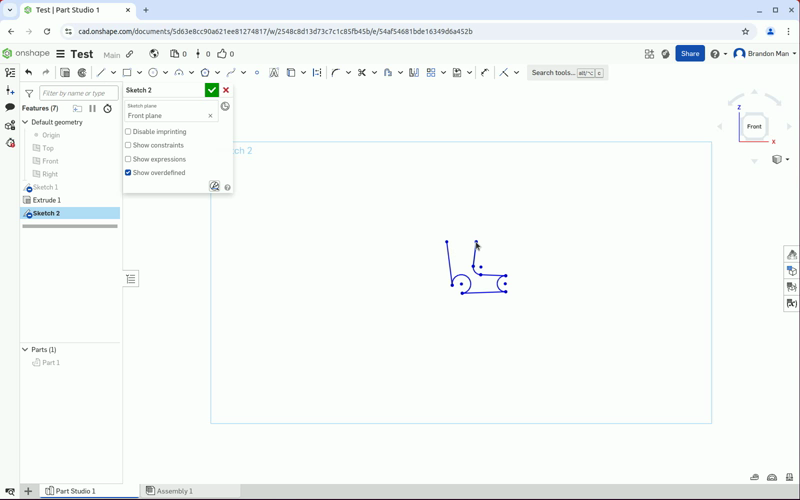
key(a)
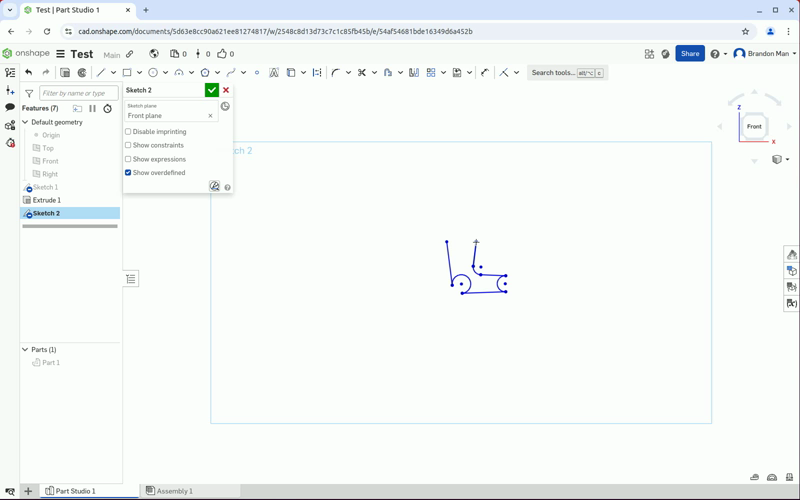
mouse_move(476, 241)
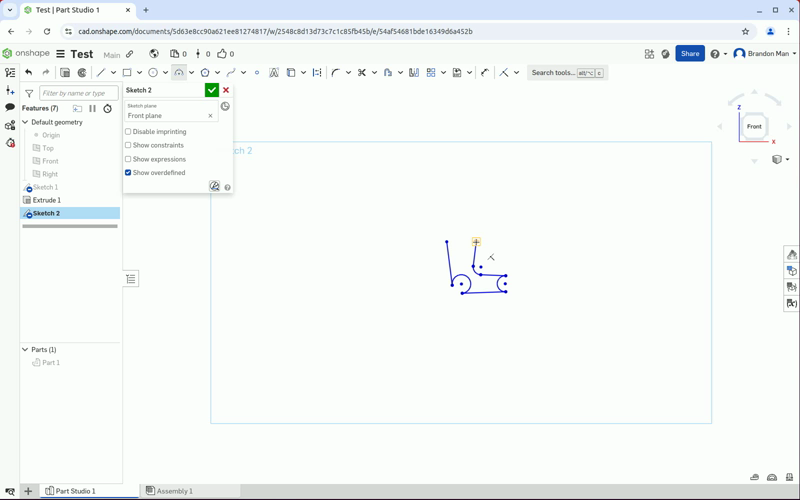
click(476, 241)
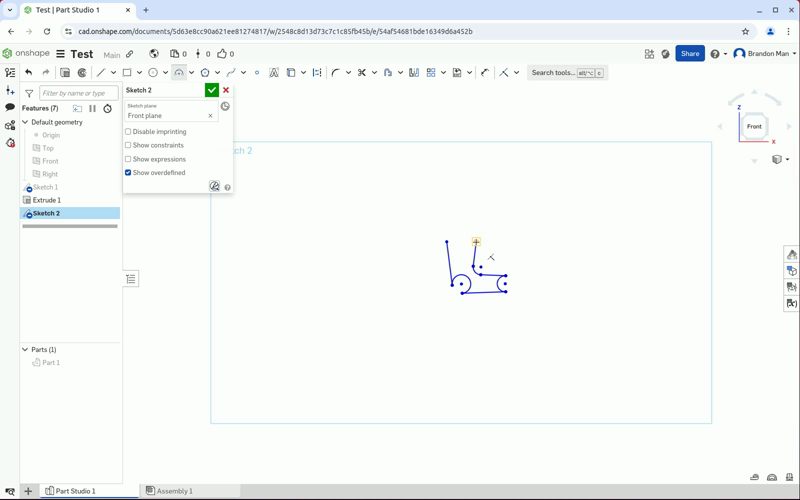
mouse_move(446, 241)
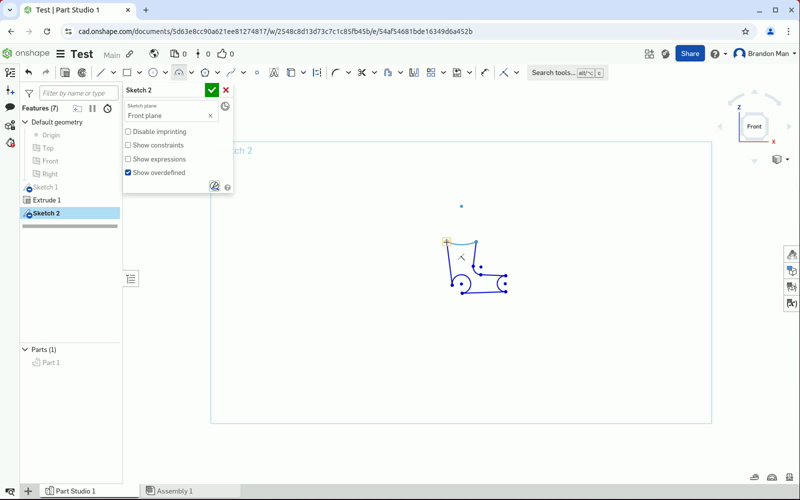
click(446, 241)
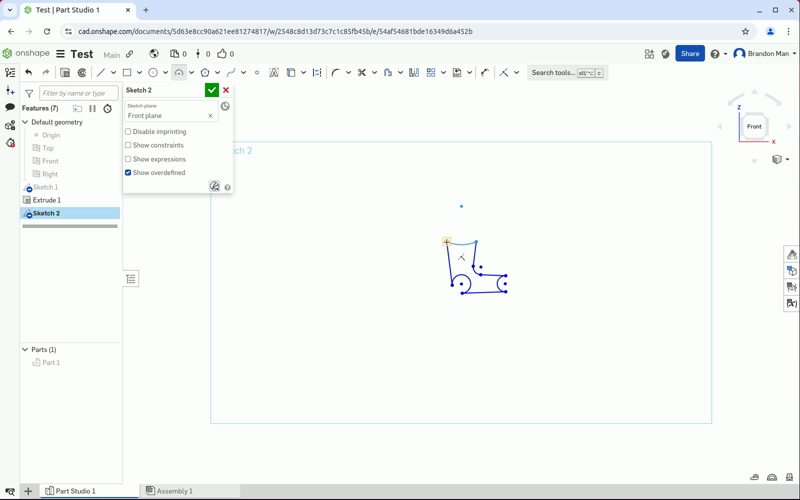
key_down(shift)
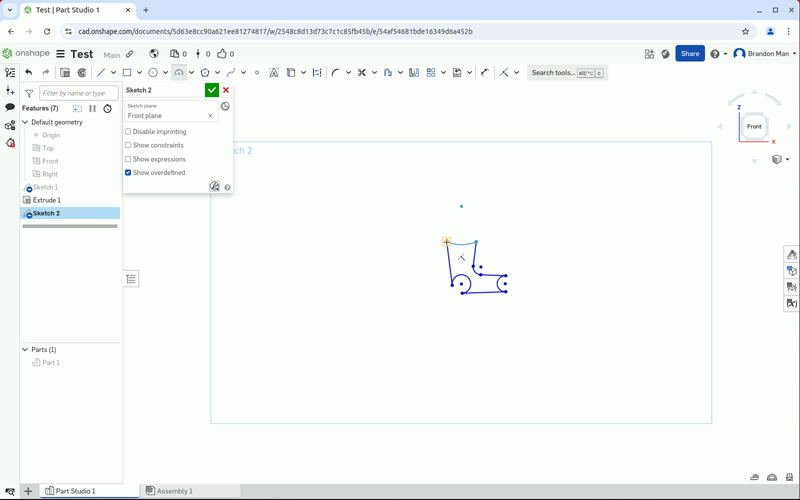
mouse_move(461, 252)
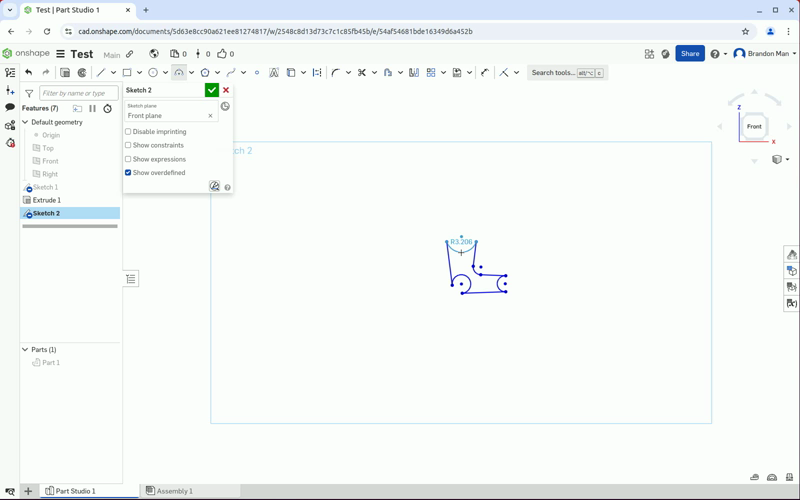
click(461, 252)
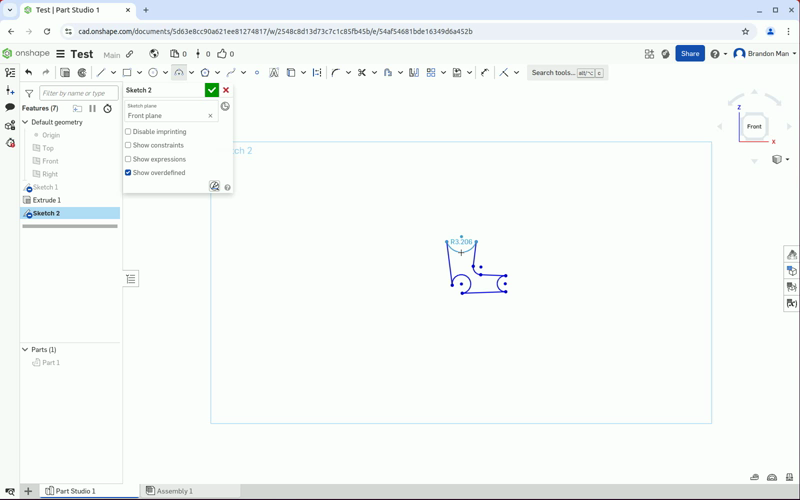
key_up(shift)
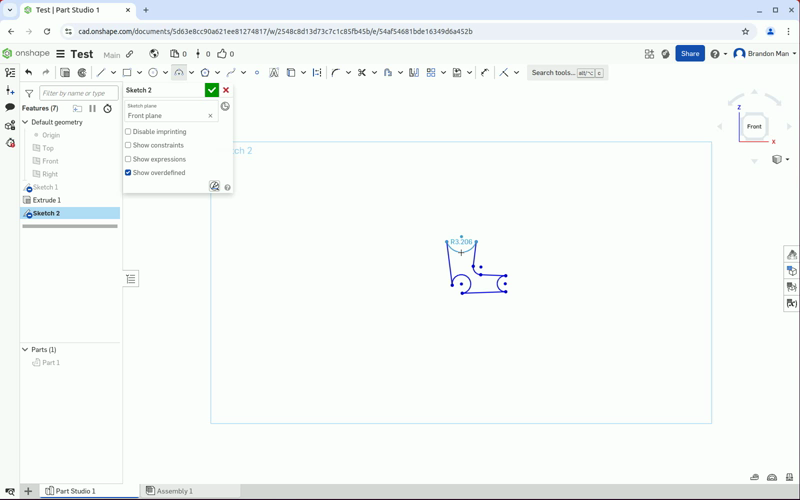
key(esc)
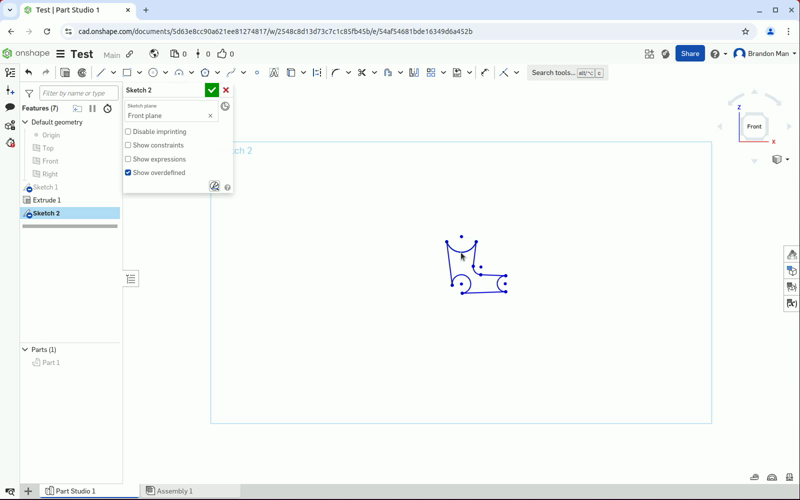
mouse_move(457, 262)
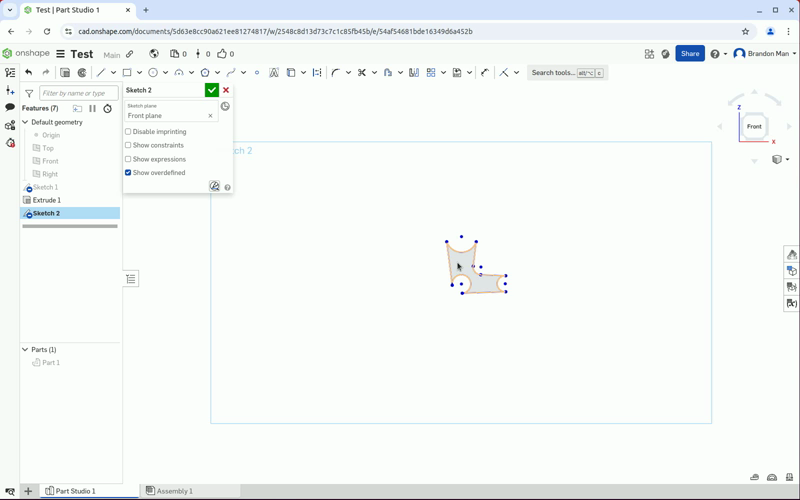
scroll(6)
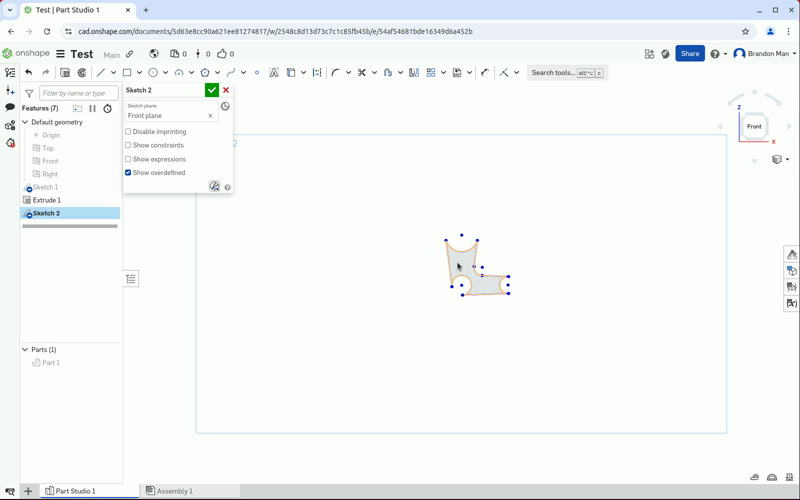
scroll(6)
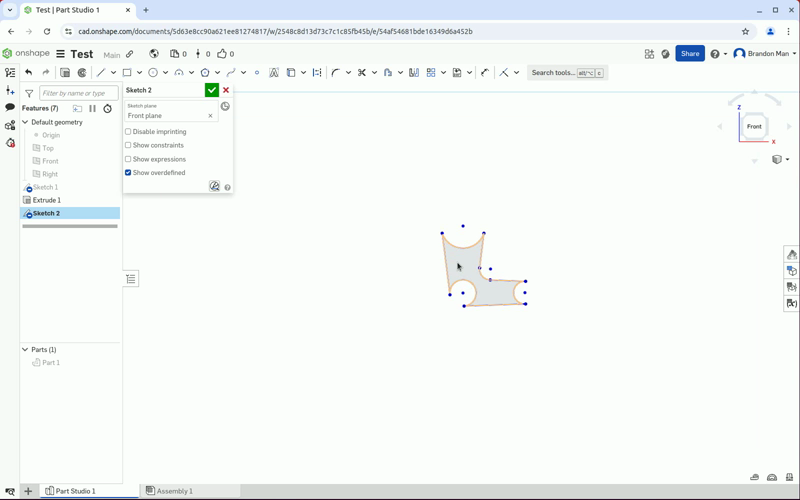
scroll(6)
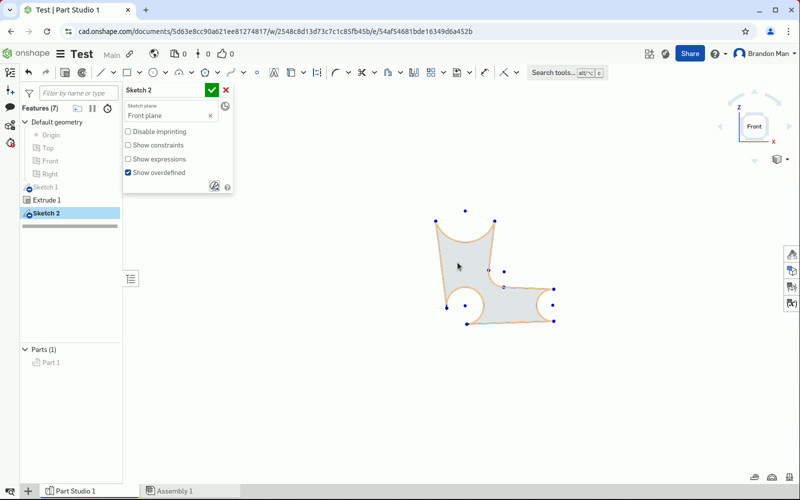
scroll(6)
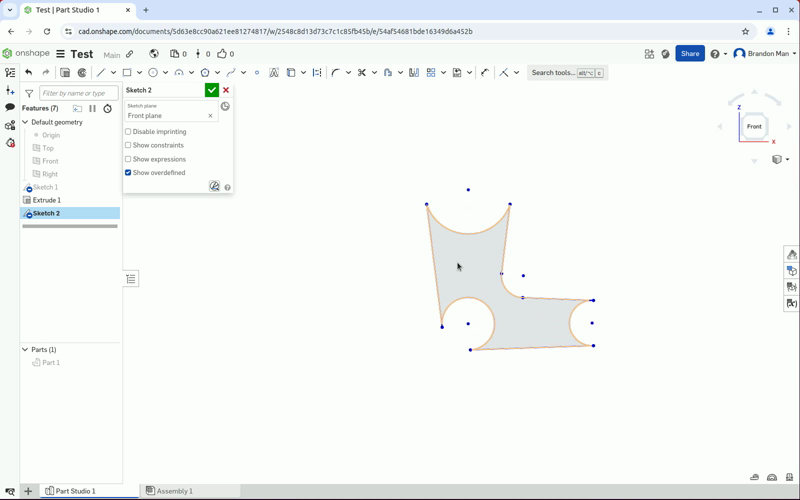
scroll(6)
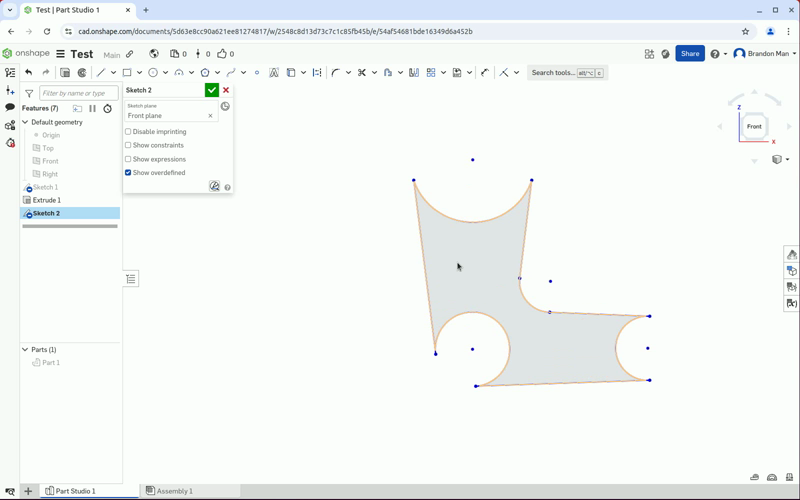
scroll(6)
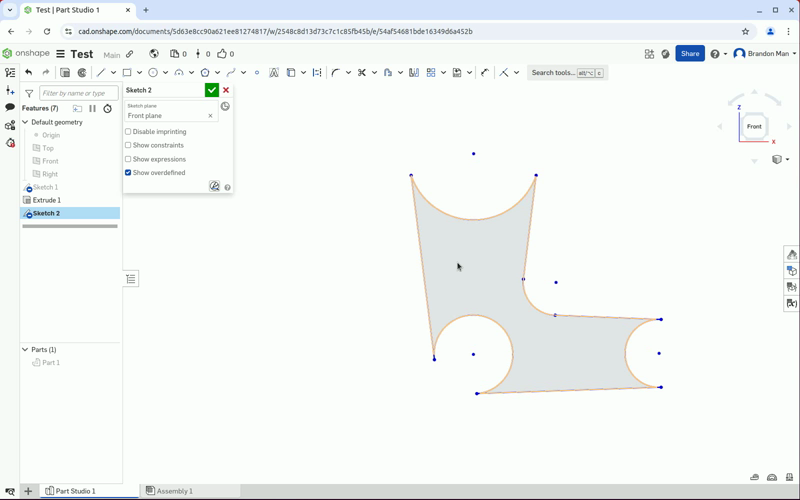
scroll(6)
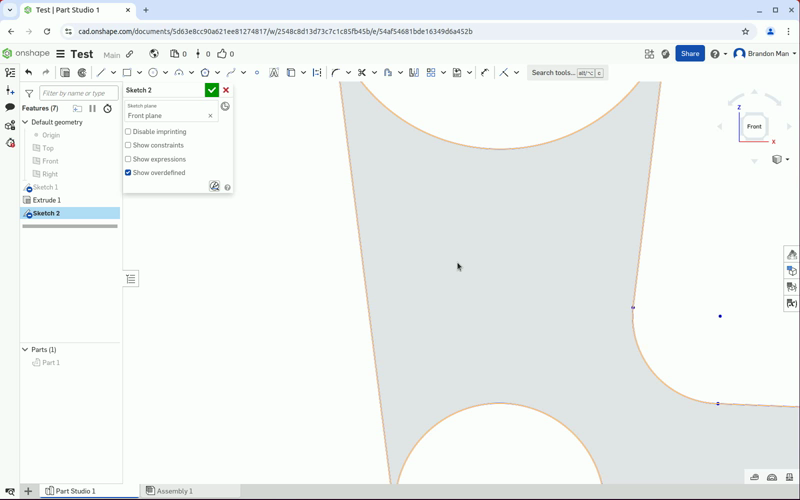
click(457, 262)
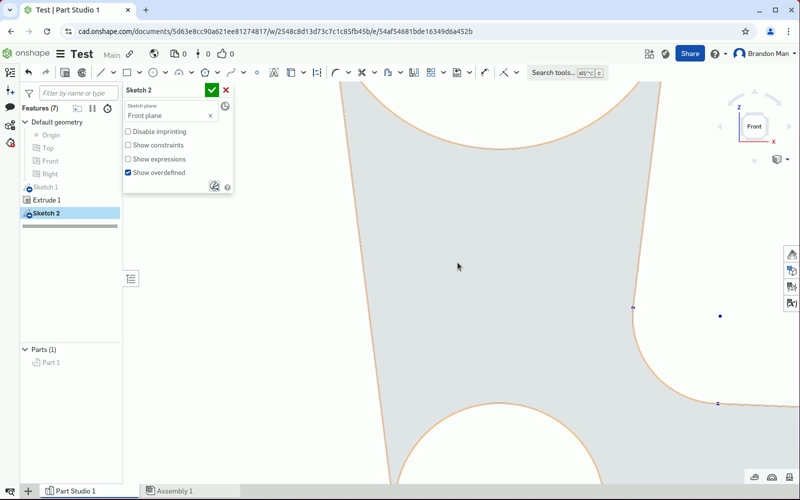
scroll(-6)
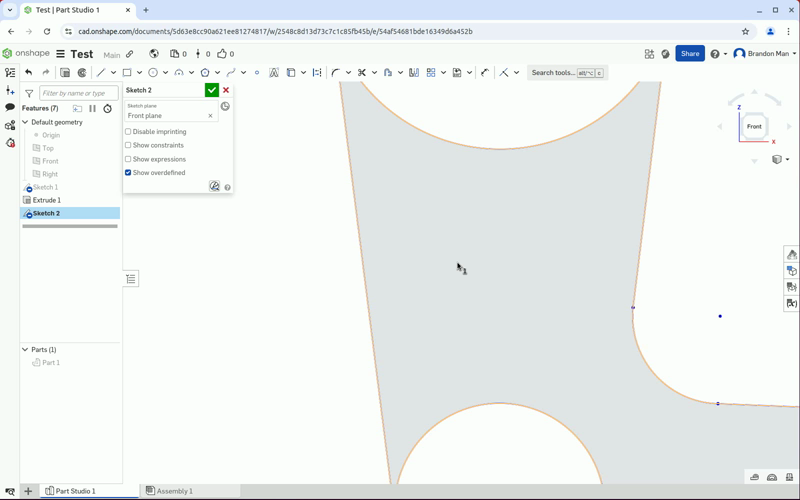
scroll(-6)
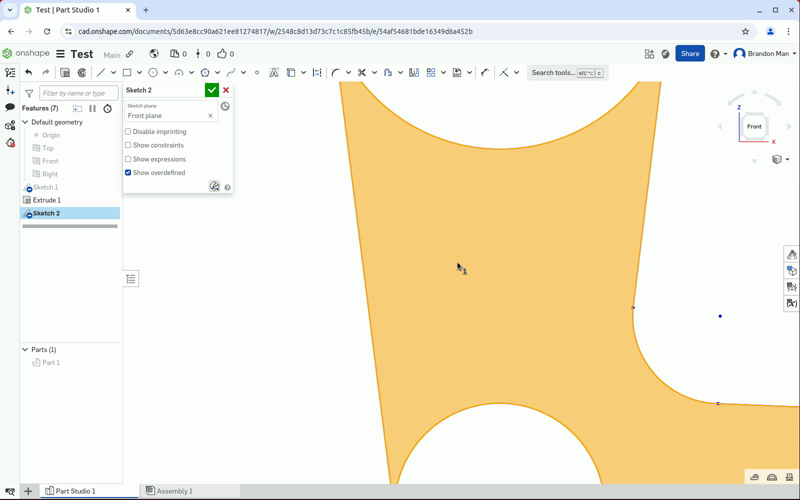
scroll(-6)
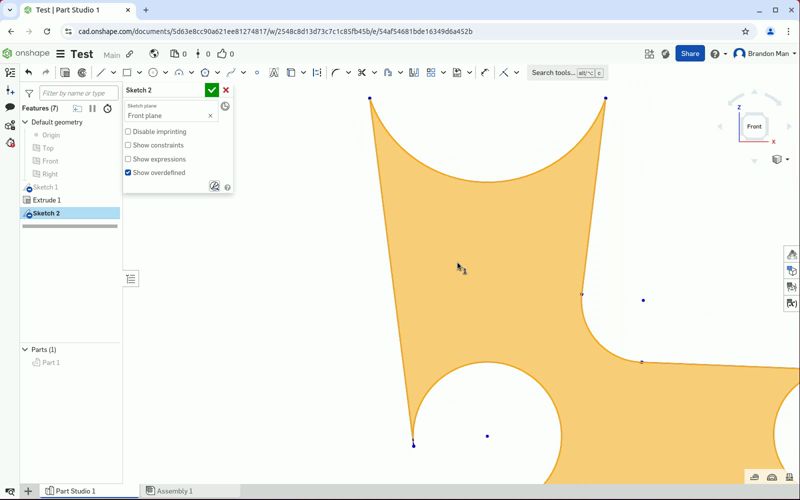
scroll(-6)
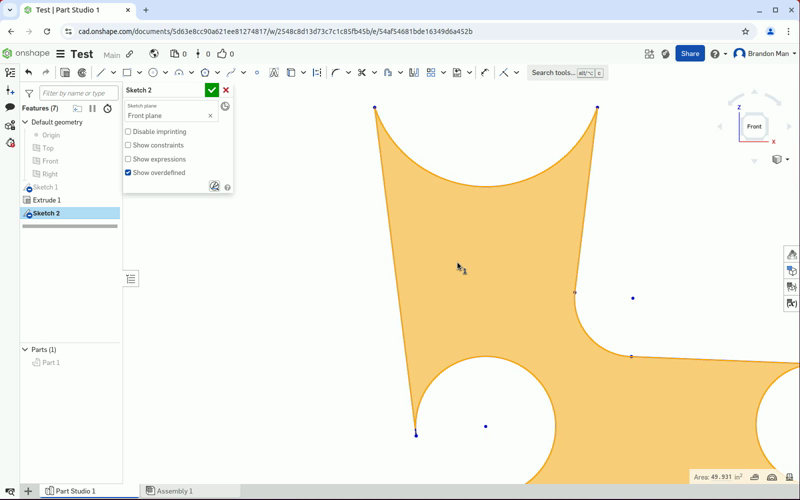
scroll(-6)
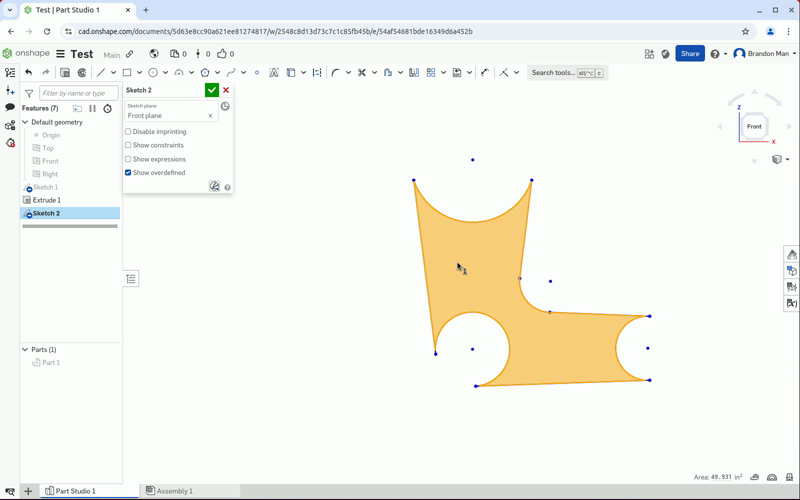
scroll(-6)
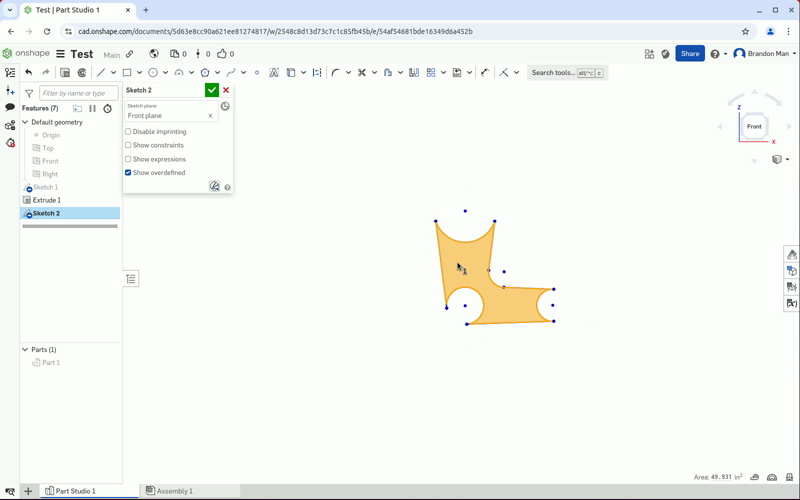
scroll(-6)
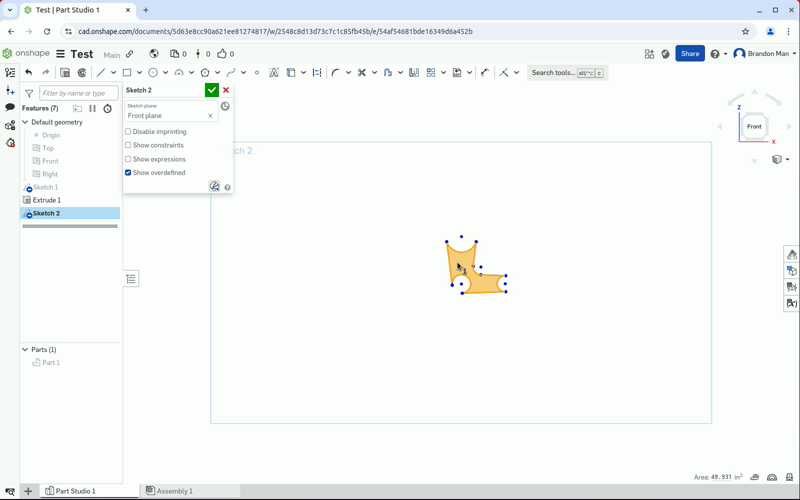
mouse_move(73, 352)
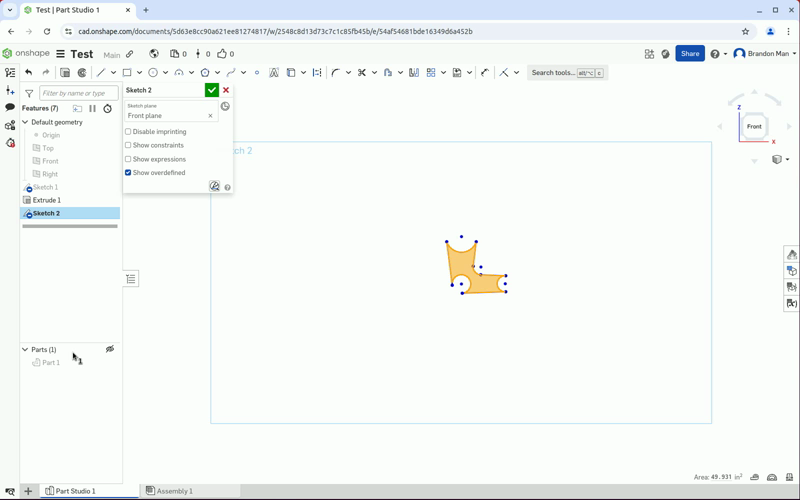
key(shift+y)
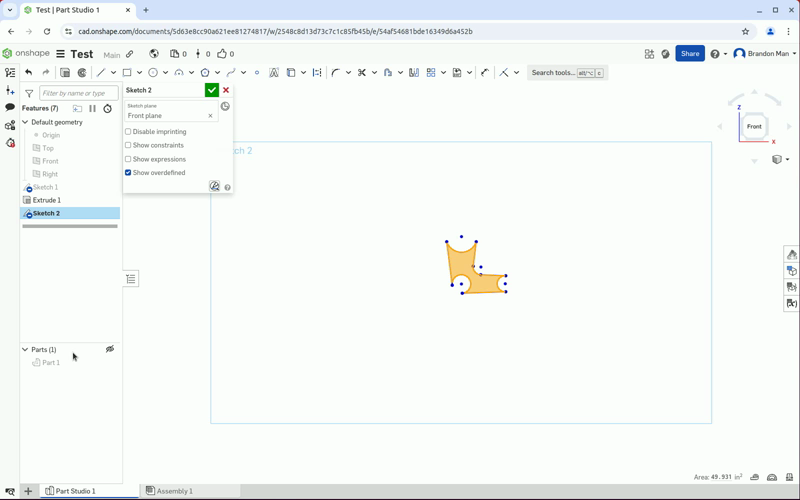
key(shift+e)
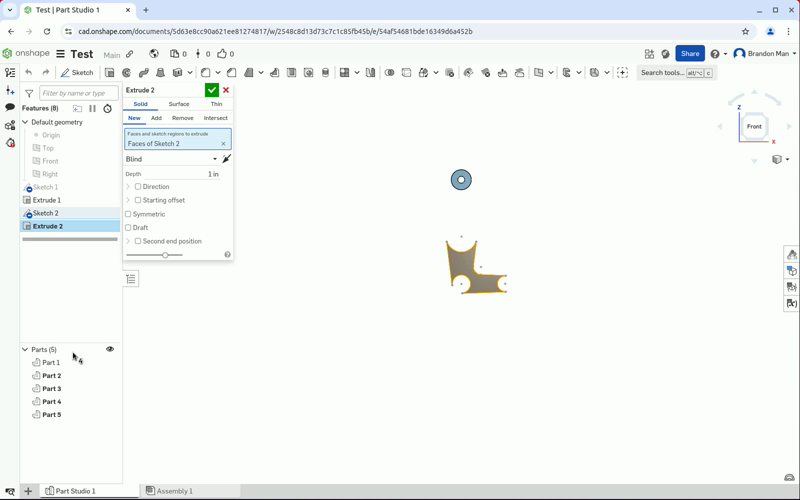
mouse_move(143, 106)
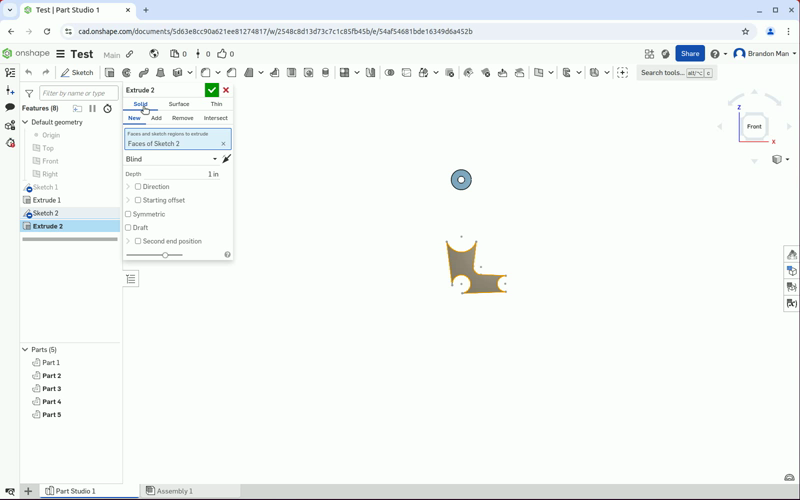
click(143, 106)
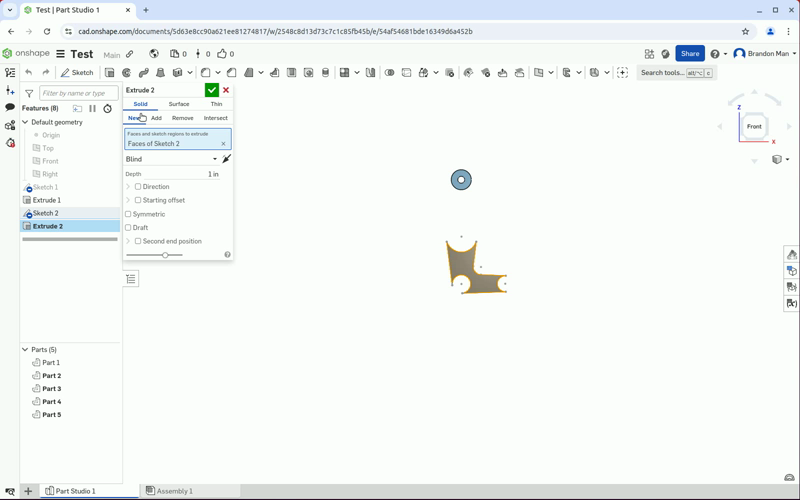
mouse_move(137, 120)
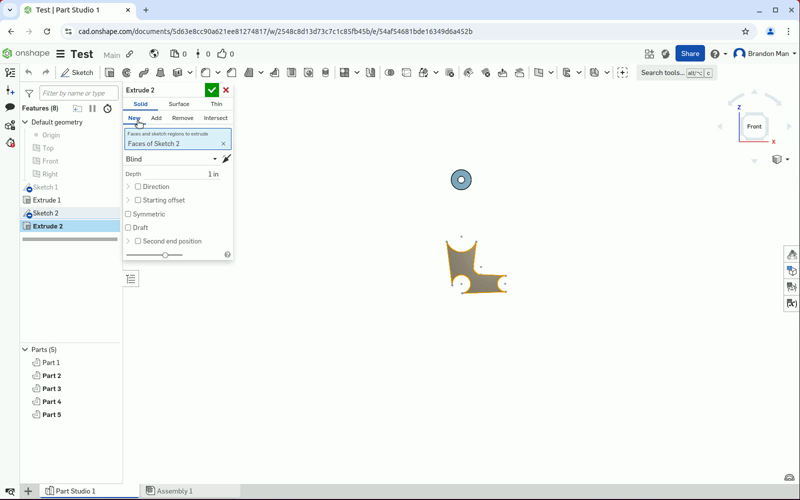
click(137, 120)
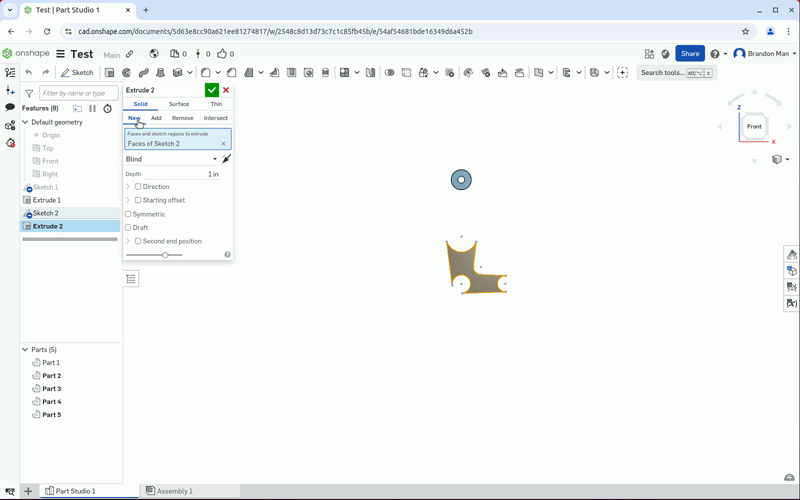
key(tab, 4)
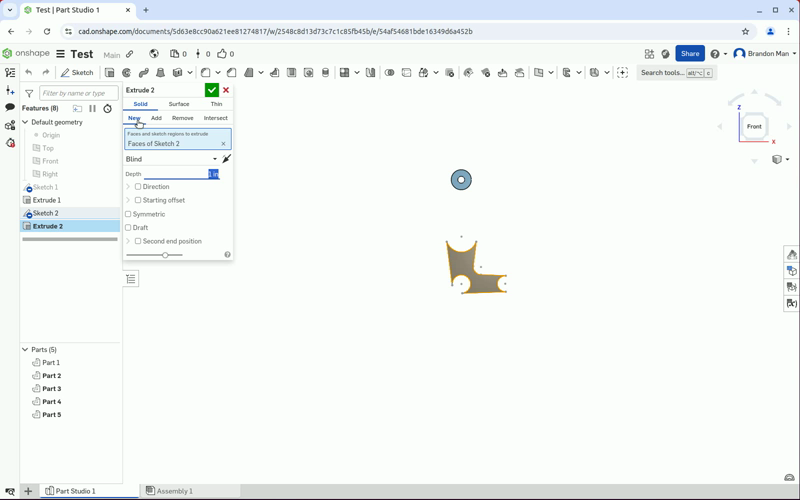
text(0.722)
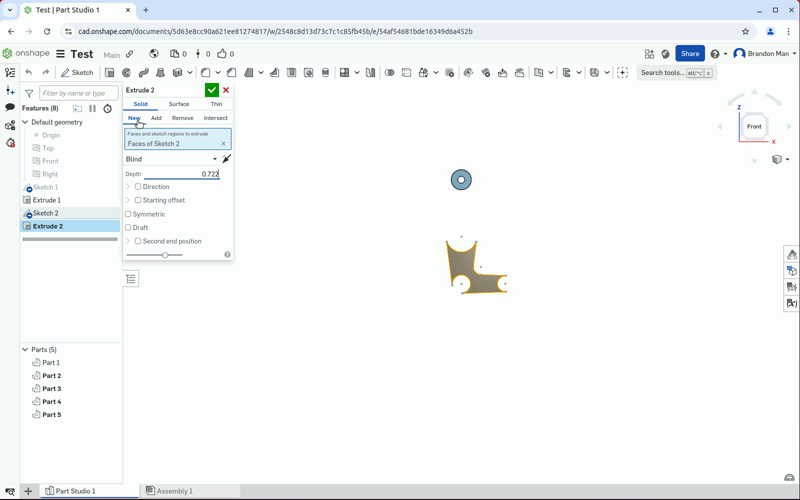
key(enter)
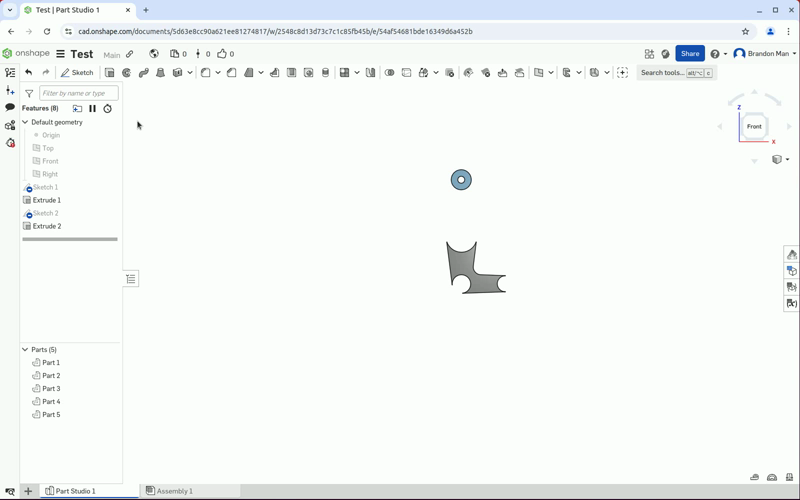
key(shift+h)
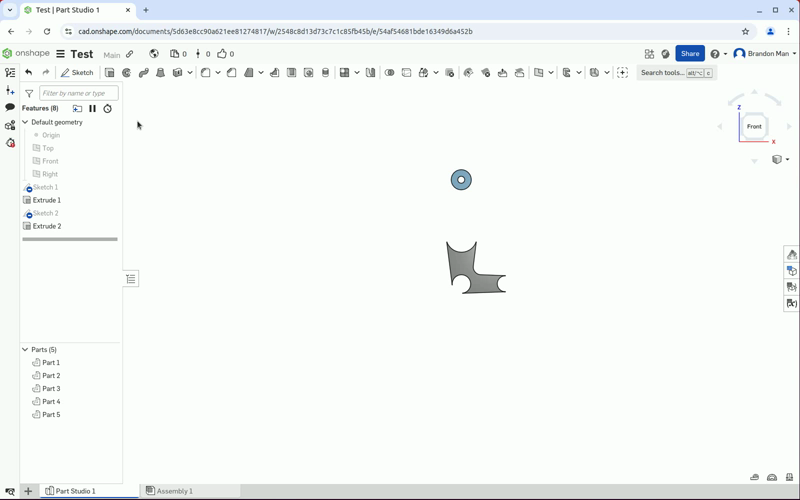
key(shift+h)
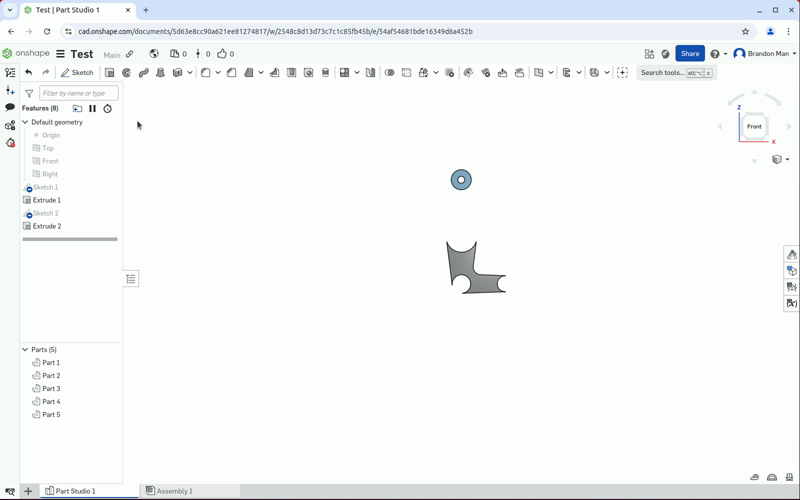
mouse_move(73, 189)
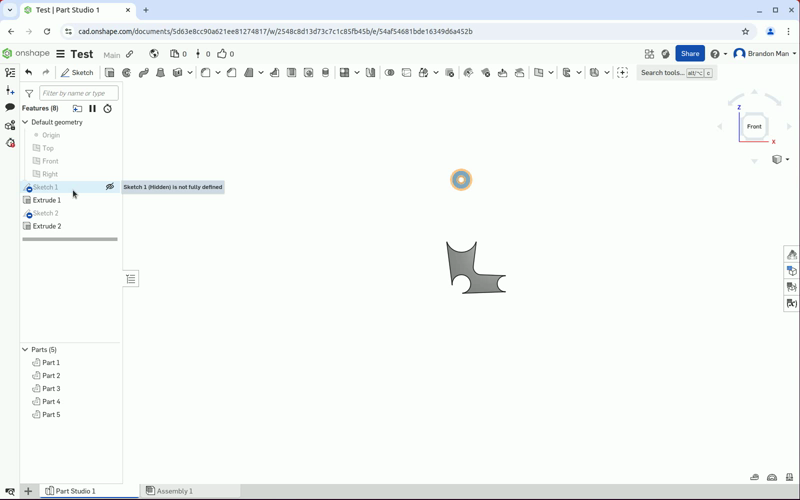
click(73, 189)
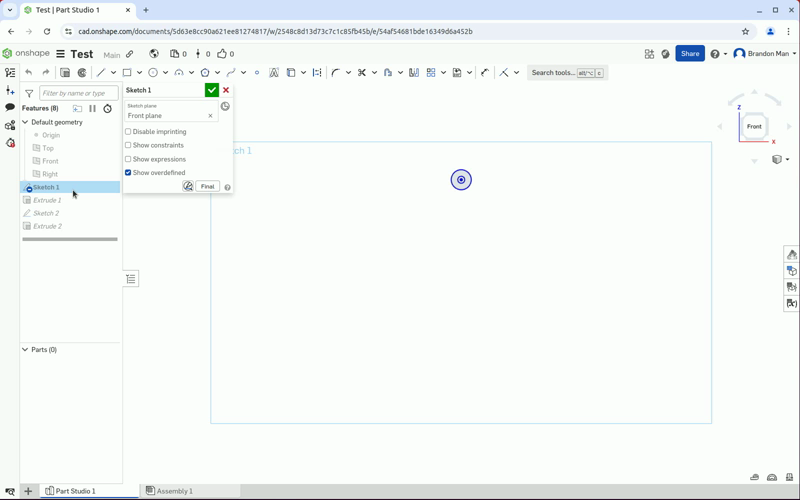
mouse_move(229, 92)
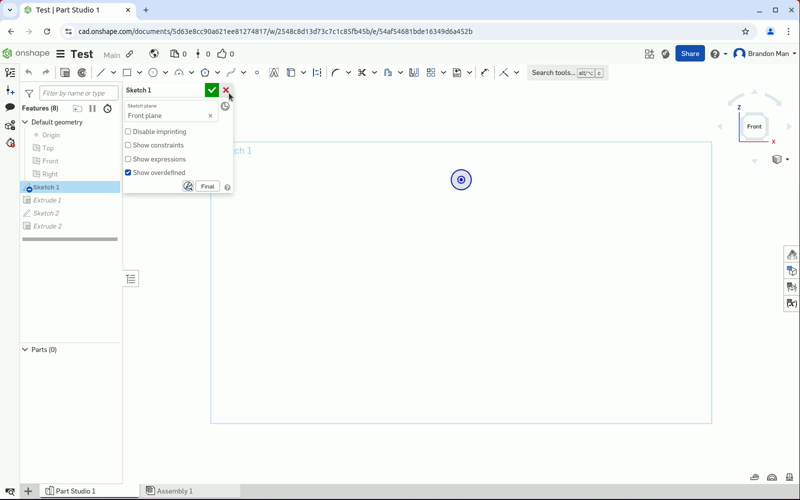
click(229, 92)
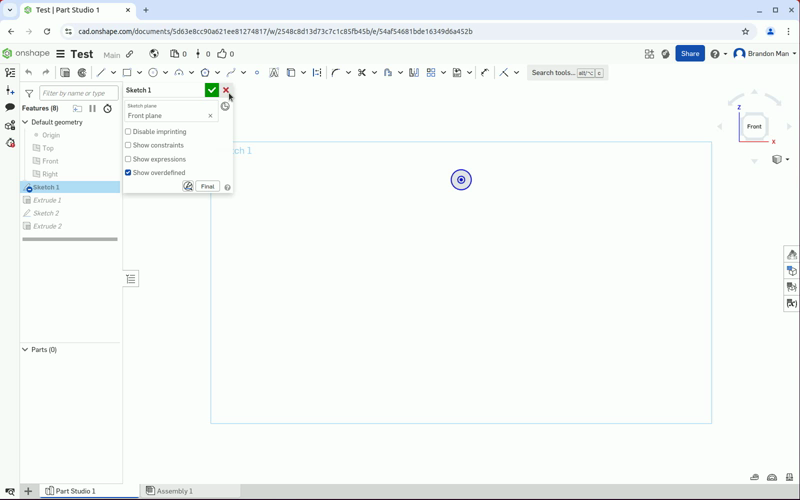
key(shift+s)
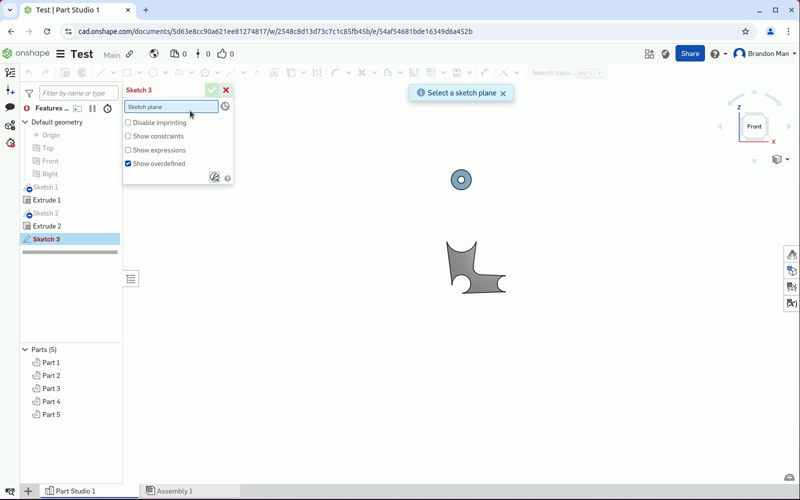
mouse_move(73, 163)
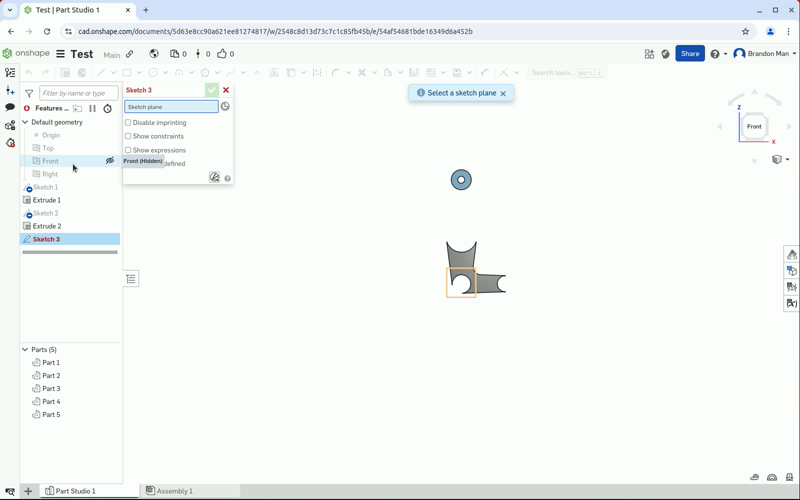
click(73, 163)
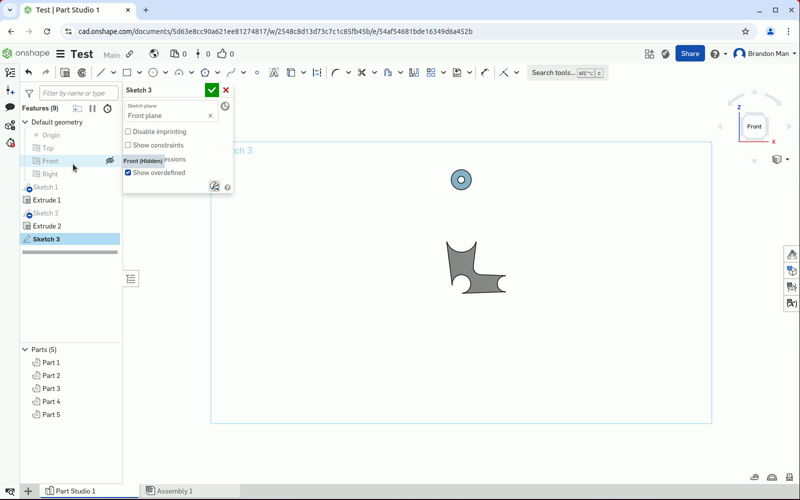
mouse_move(73, 352)
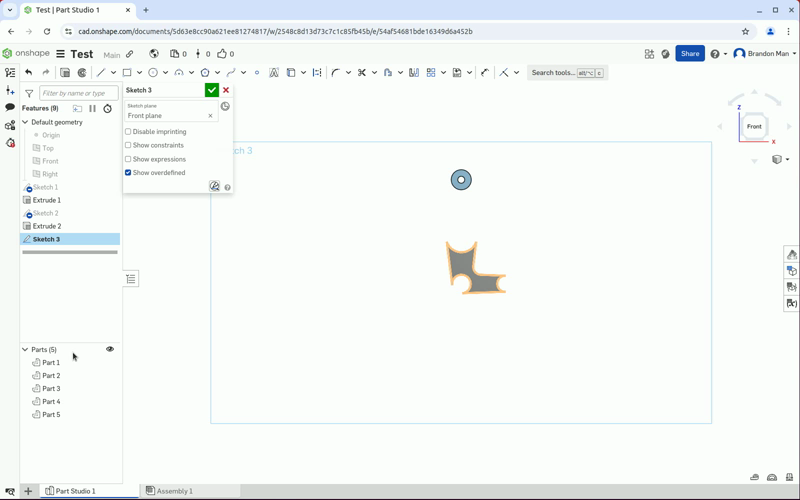
key(y)
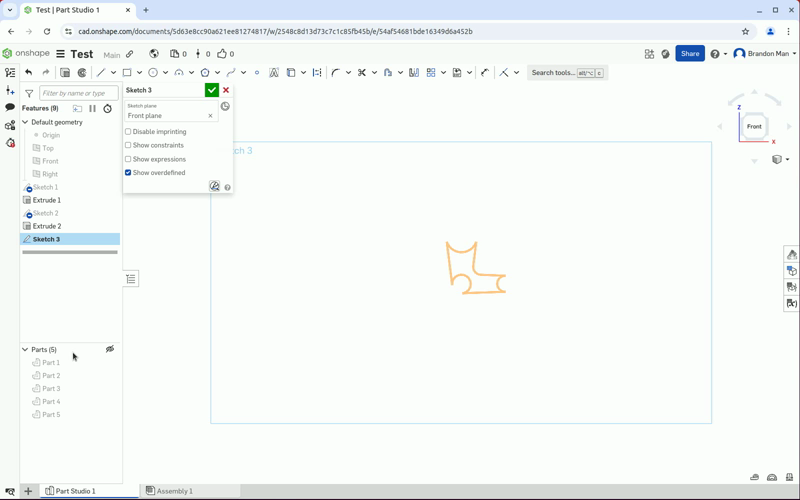
key(a)
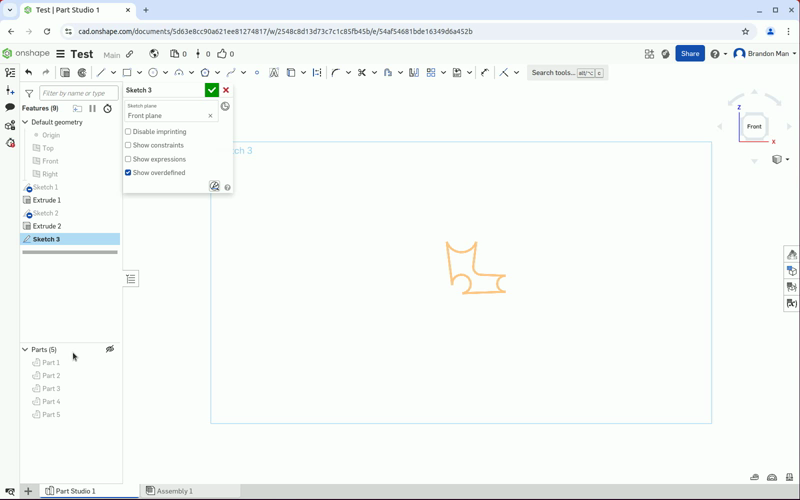
key_down(shift)
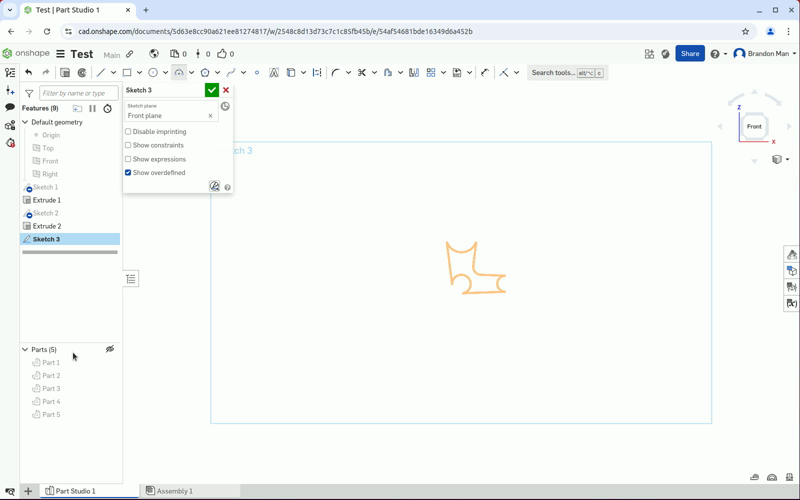
mouse_move(445, 233)
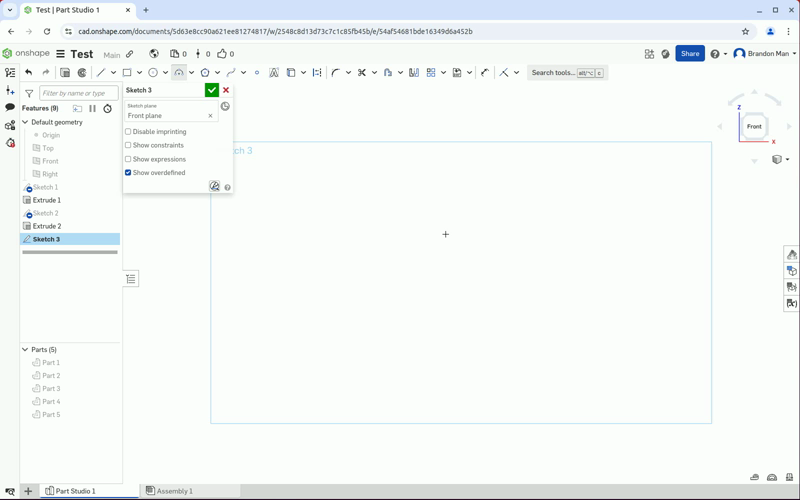
click(445, 233)
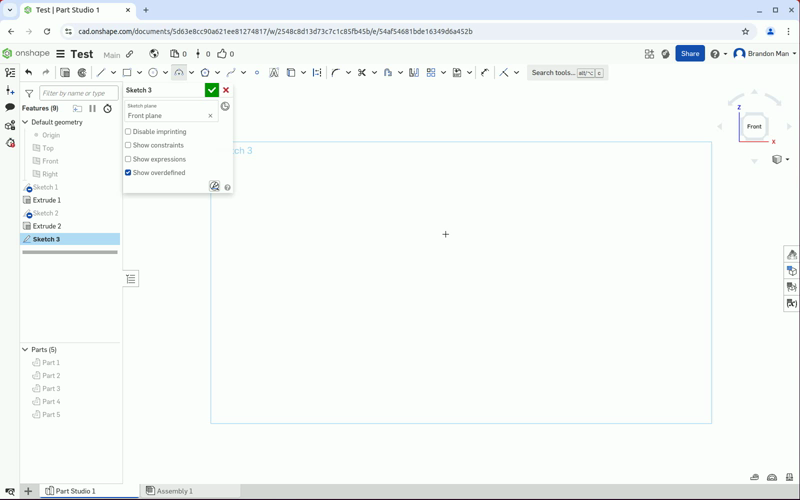
key_up(shift)
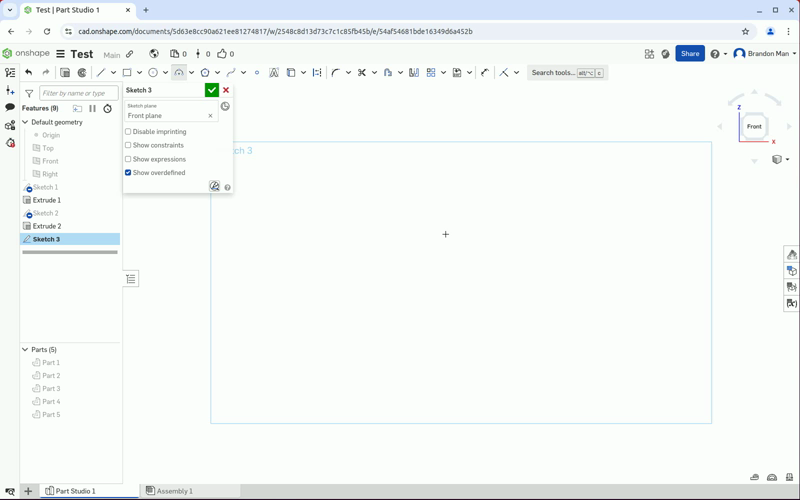
key_down(shift)
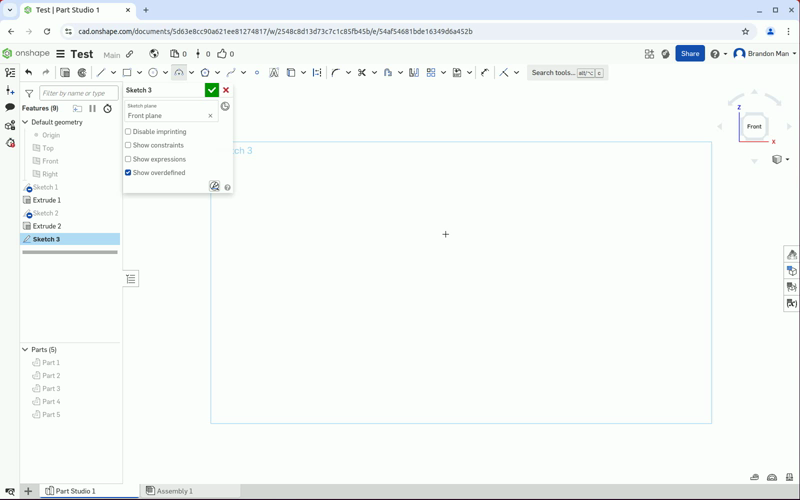
mouse_move(477, 233)
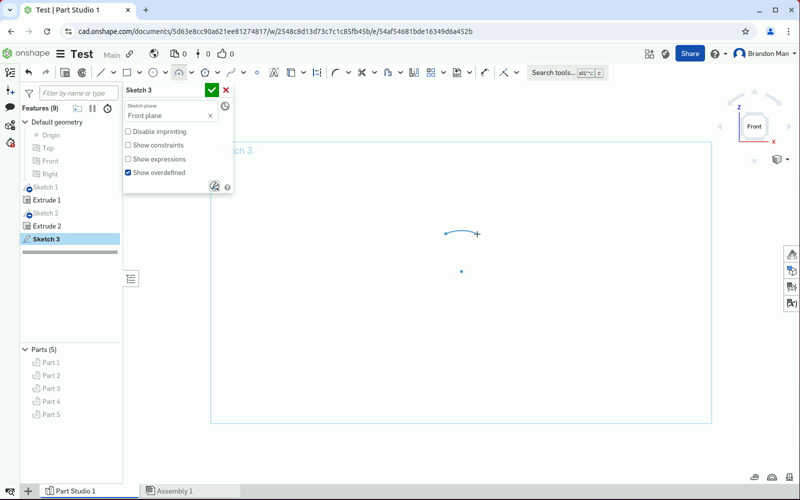
click(477, 233)
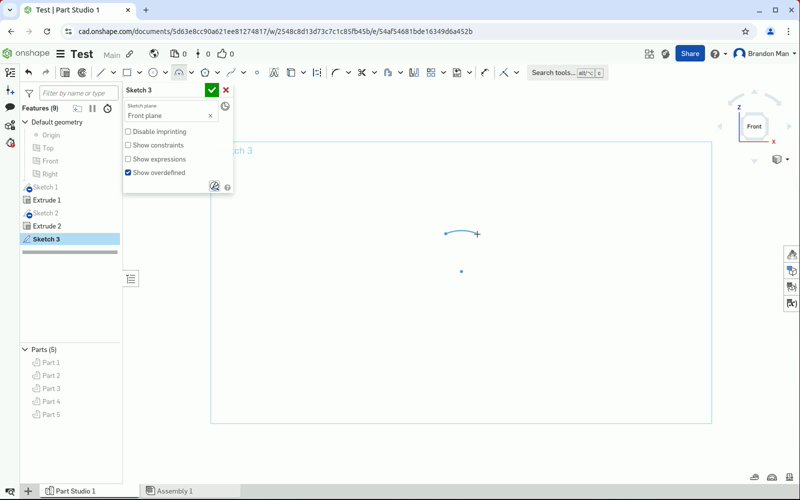
mouse_move(461, 219)
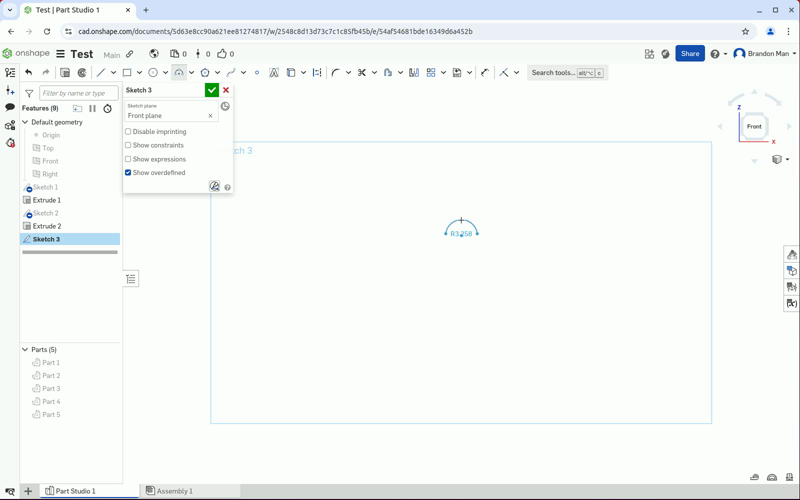
click(461, 219)
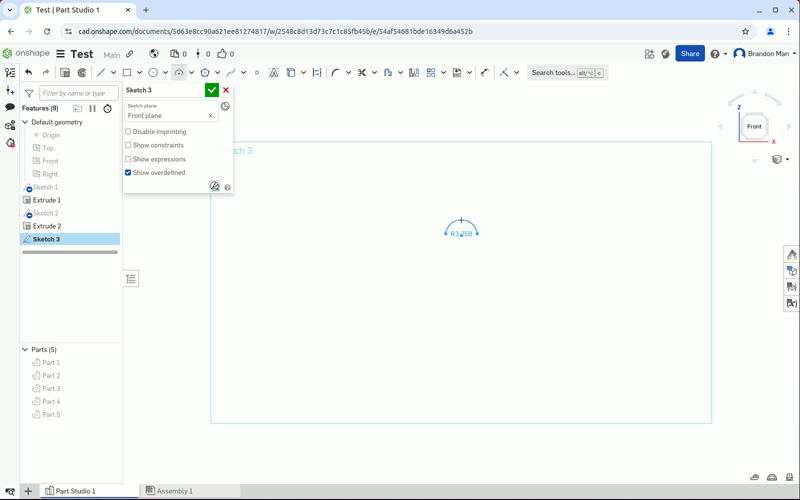
key_up(shift)
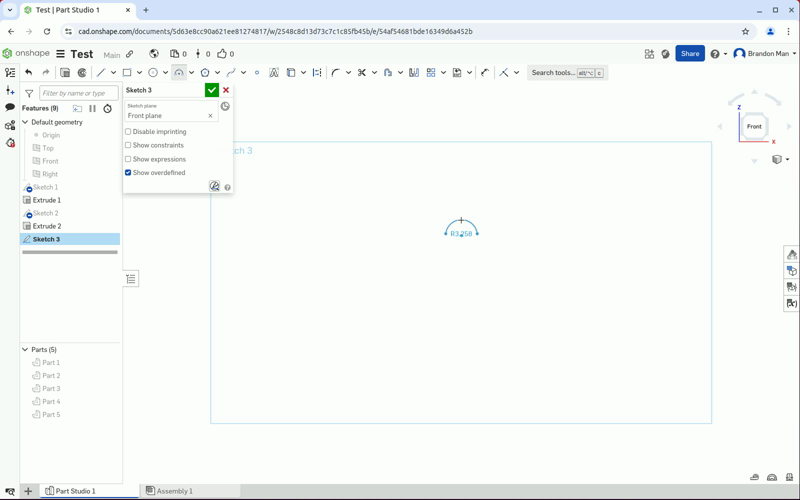
key(esc)
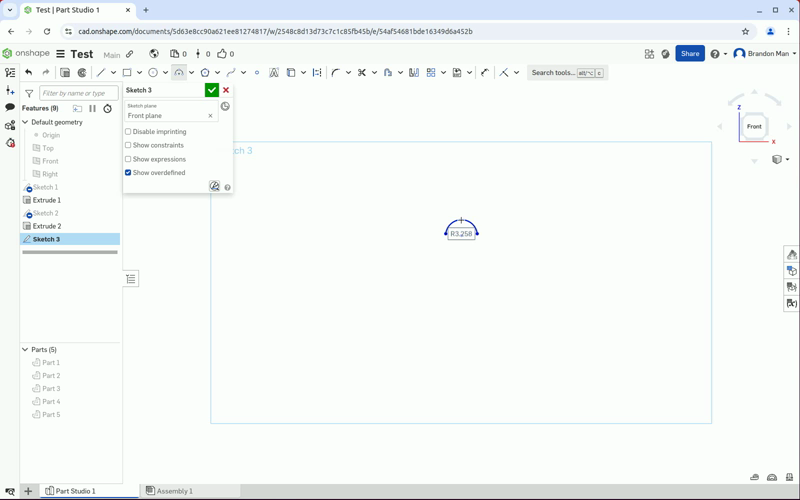
key(l)
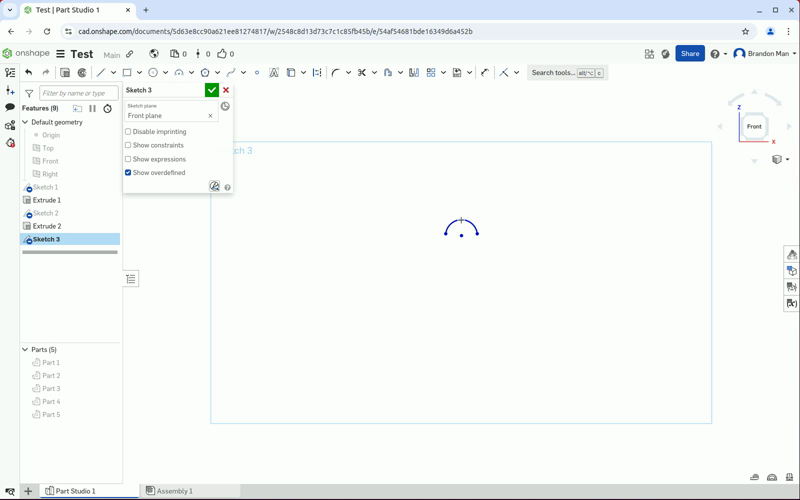
mouse_move(477, 233)
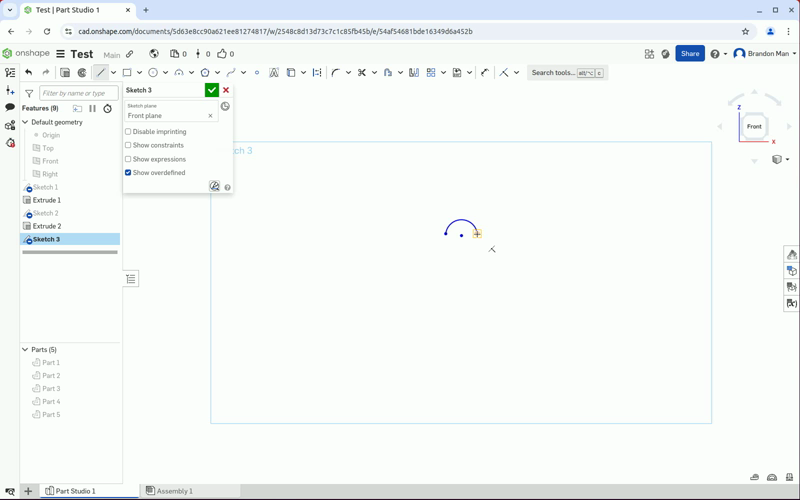
click(477, 233)
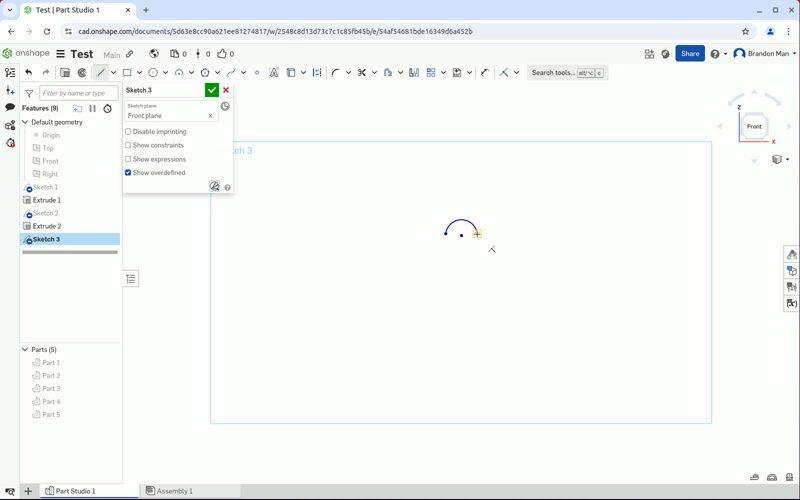
key_down(shift)
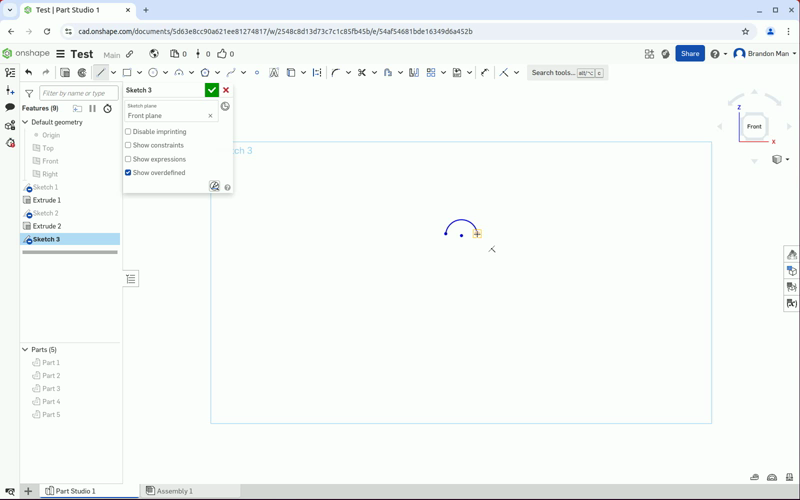
mouse_move(507, 233)
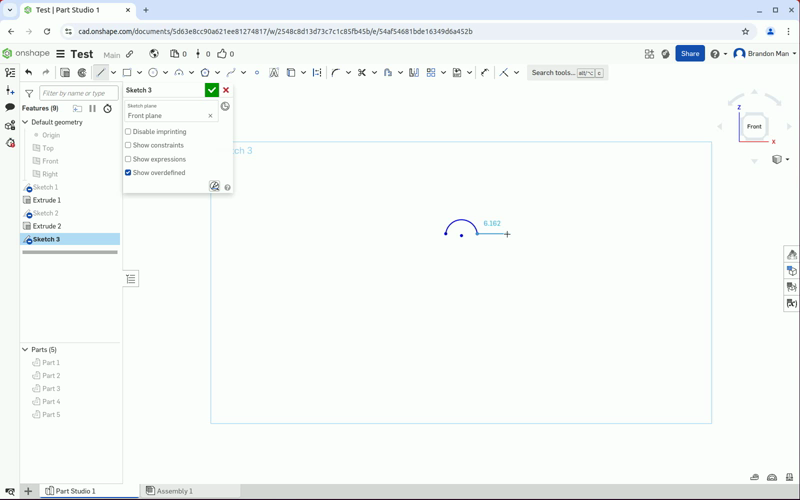
mouse_move(470, 177)
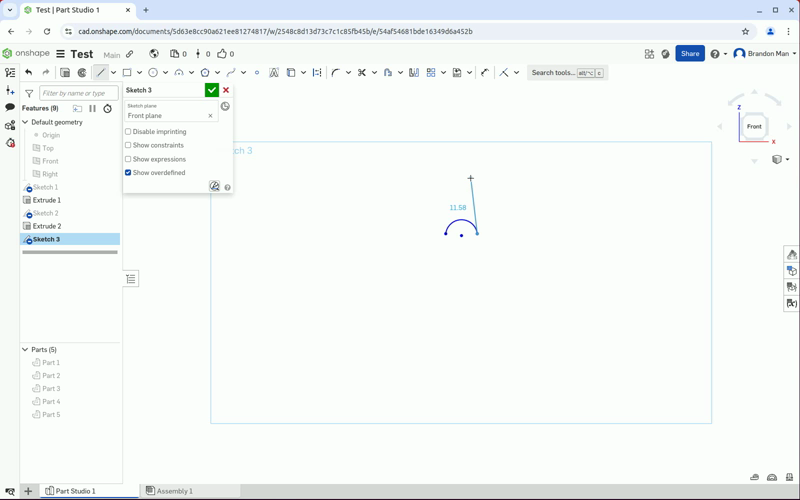
click(470, 177)
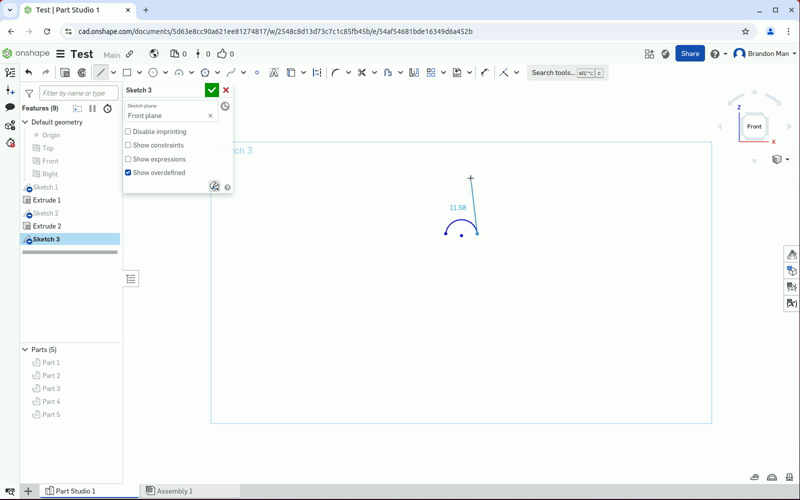
key_up(shift)
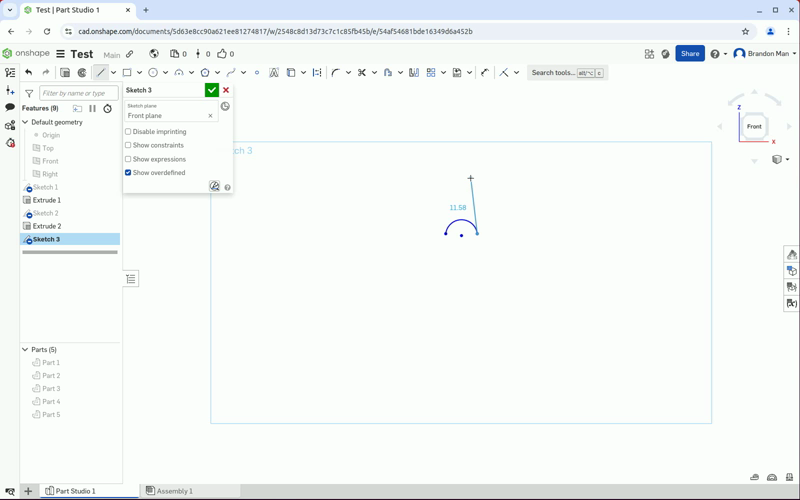
key(esc)
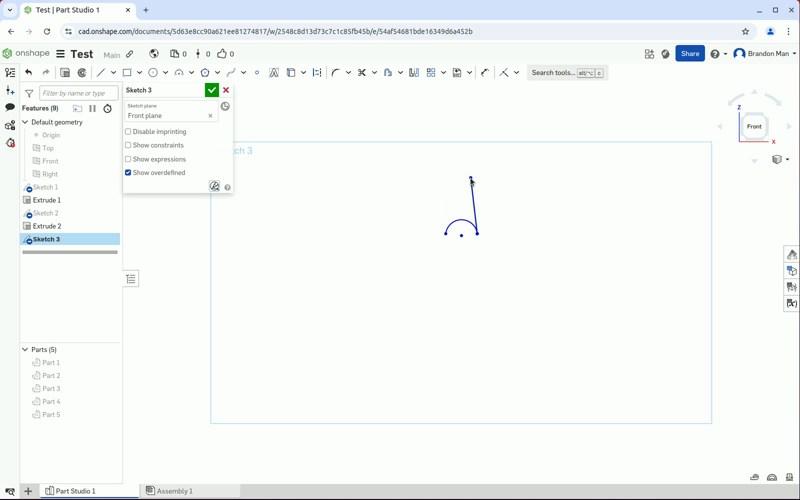
key(a)
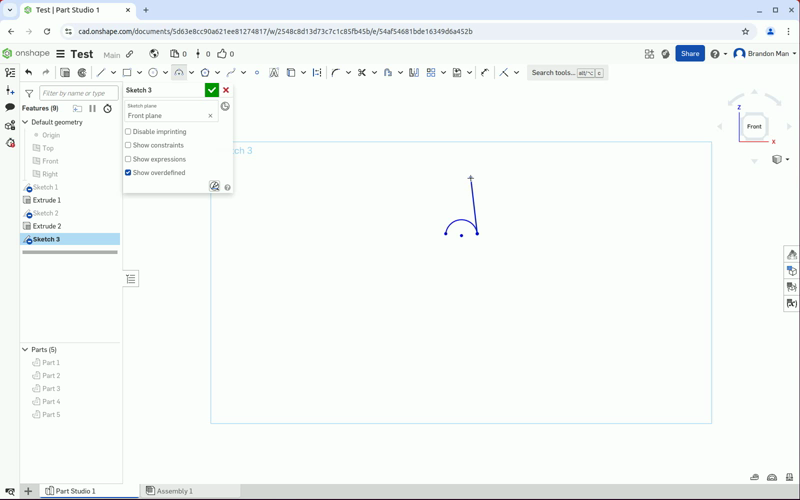
mouse_move(470, 177)
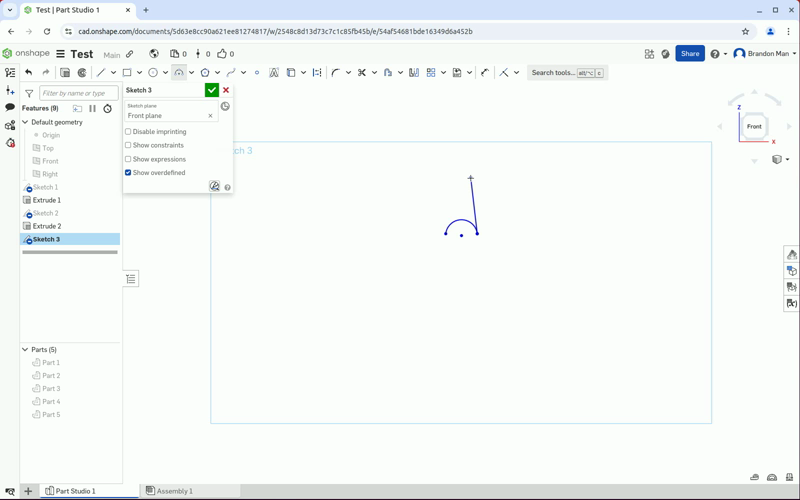
click(470, 177)
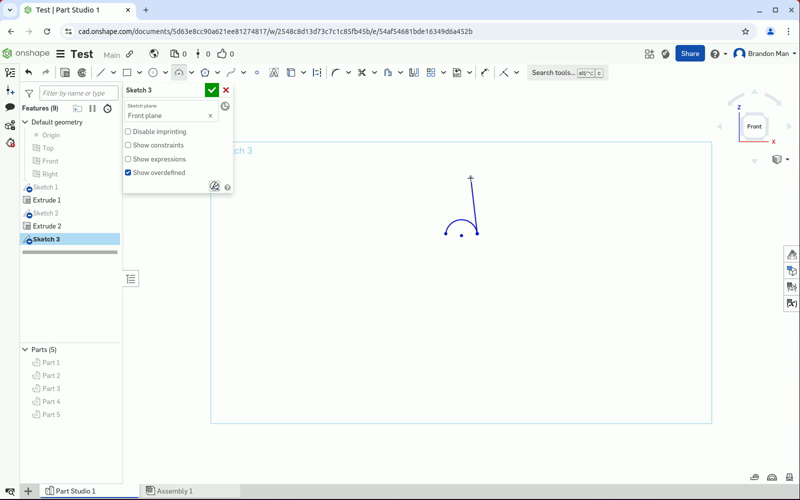
key_down(shift)
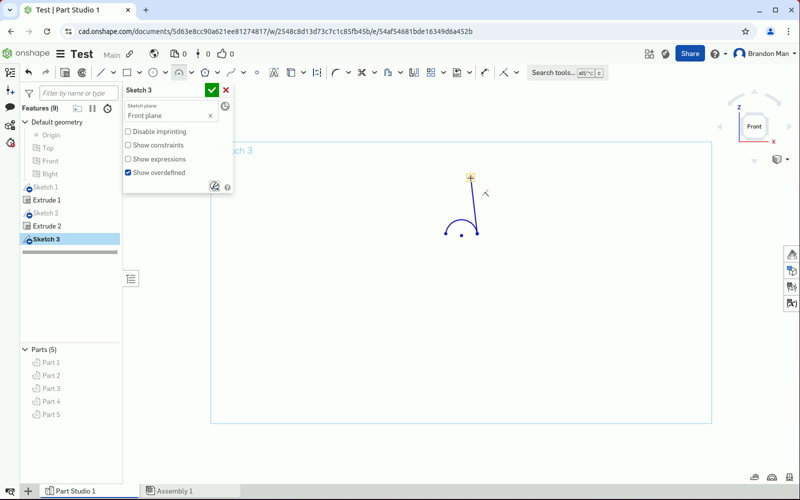
mouse_move(451, 179)
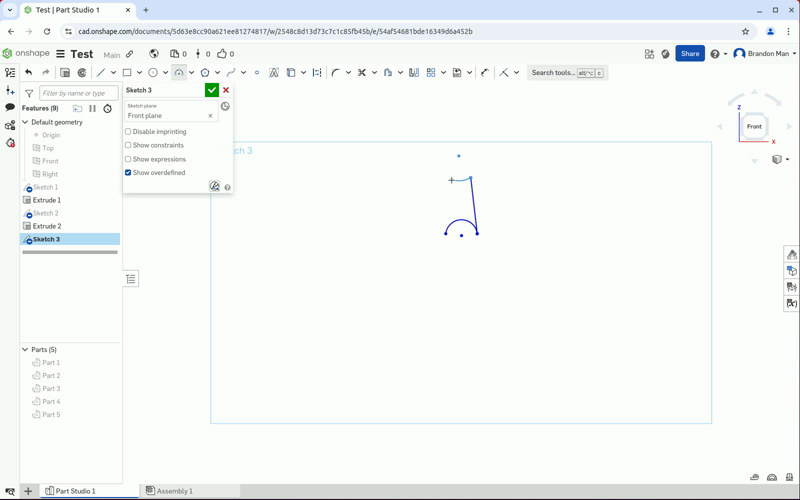
click(451, 179)
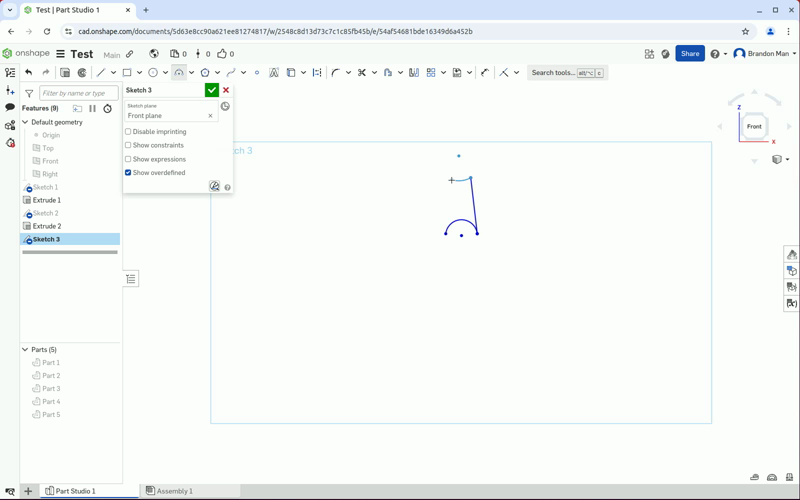
mouse_move(462, 188)
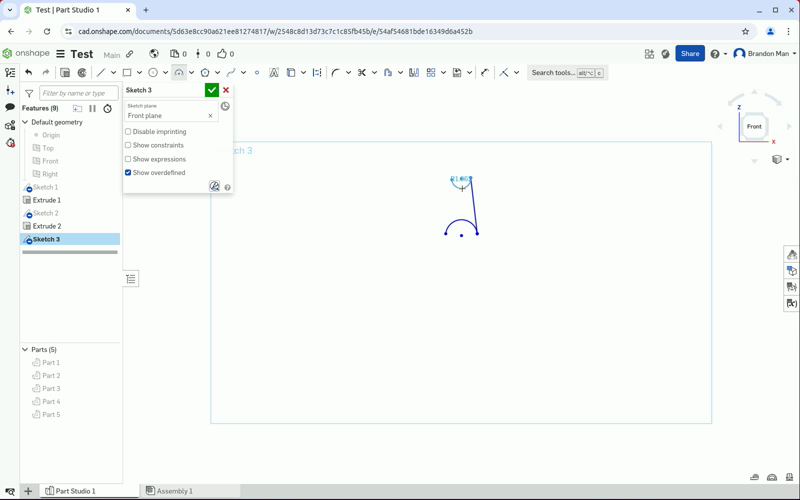
click(462, 188)
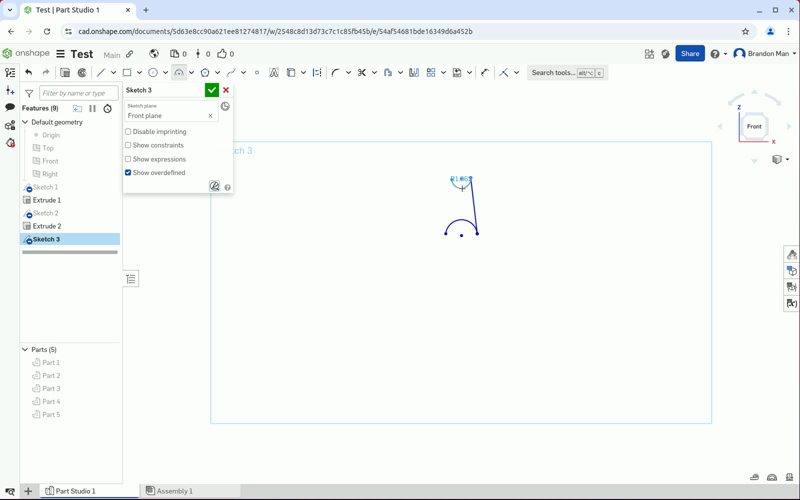
key_up(shift)
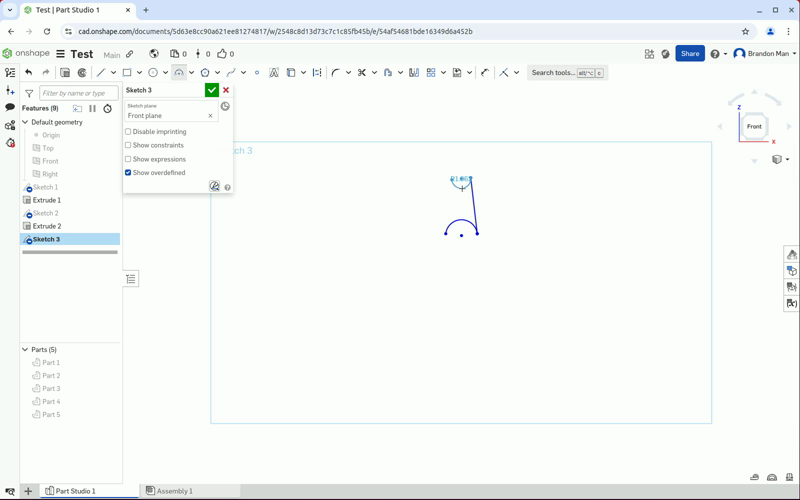
key(esc)
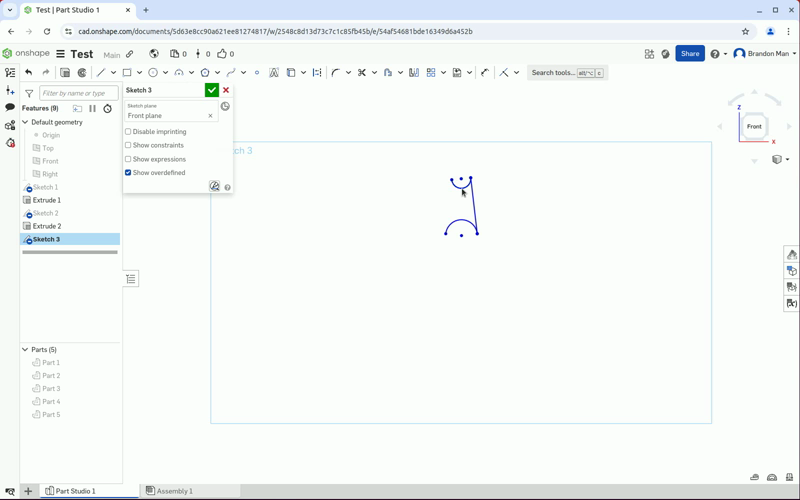
key(l)
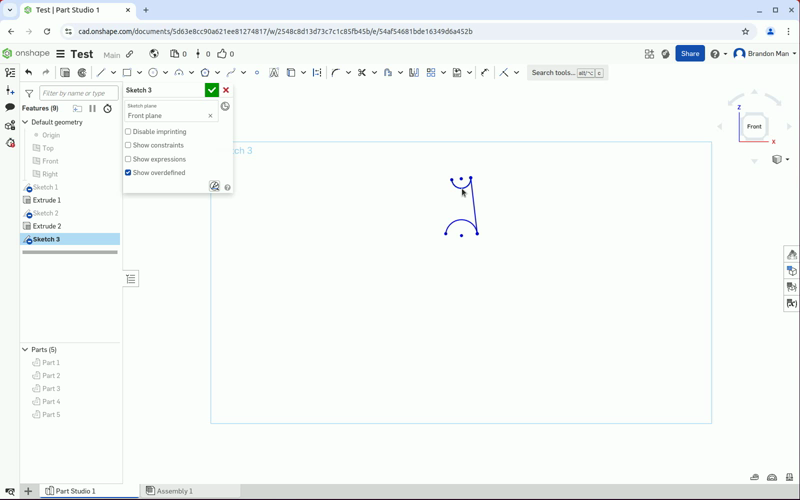
mouse_move(451, 179)
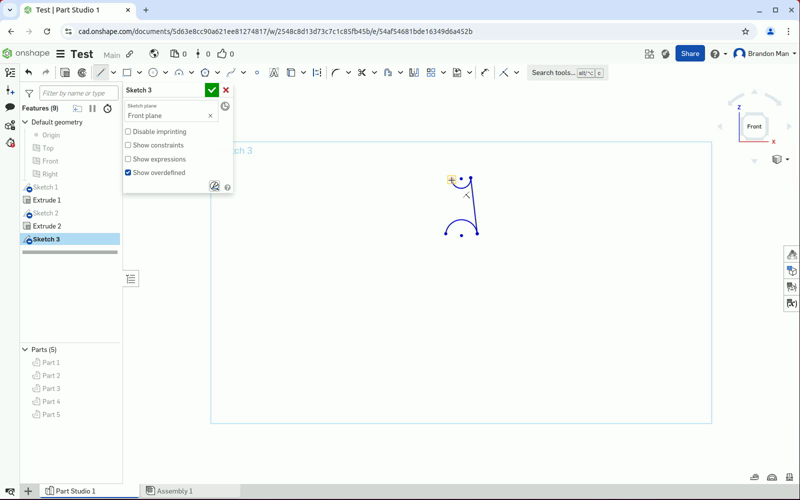
click(451, 179)
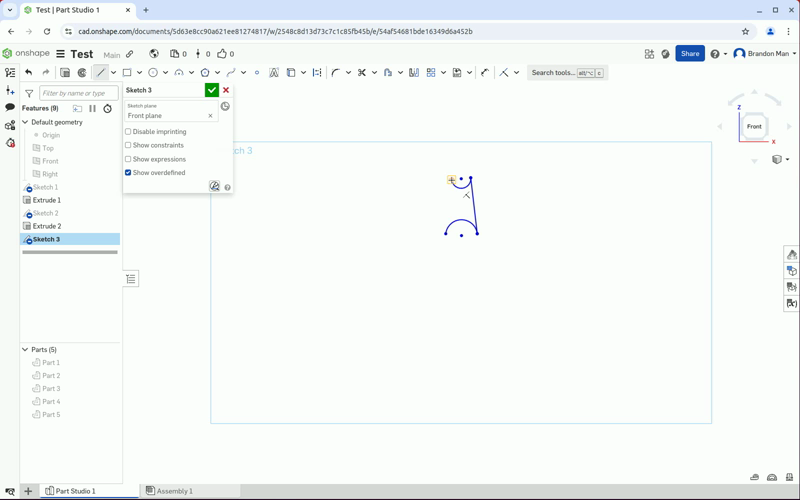
mouse_move(481, 179)
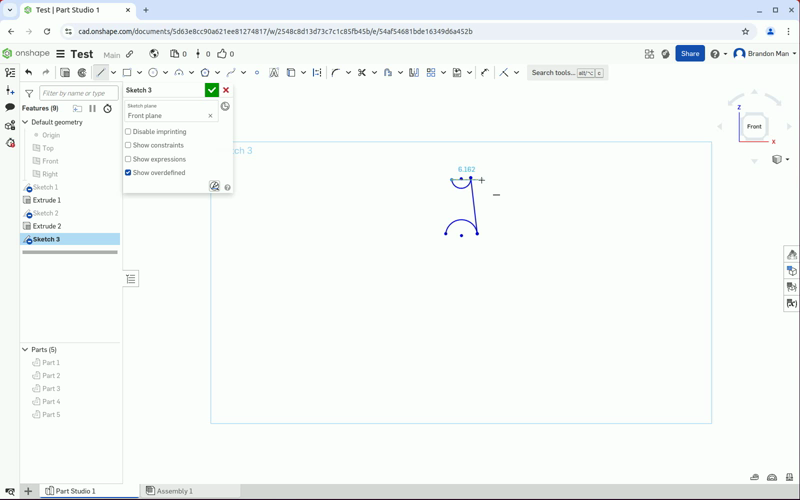
key_down(shift)
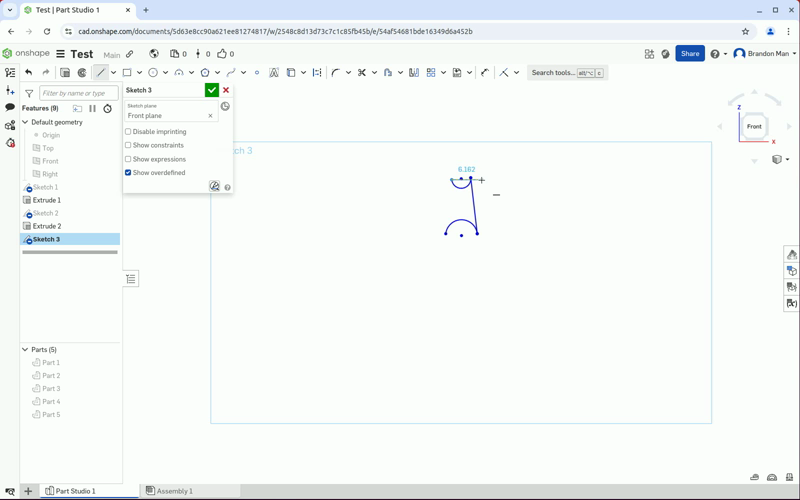
mouse_move(445, 233)
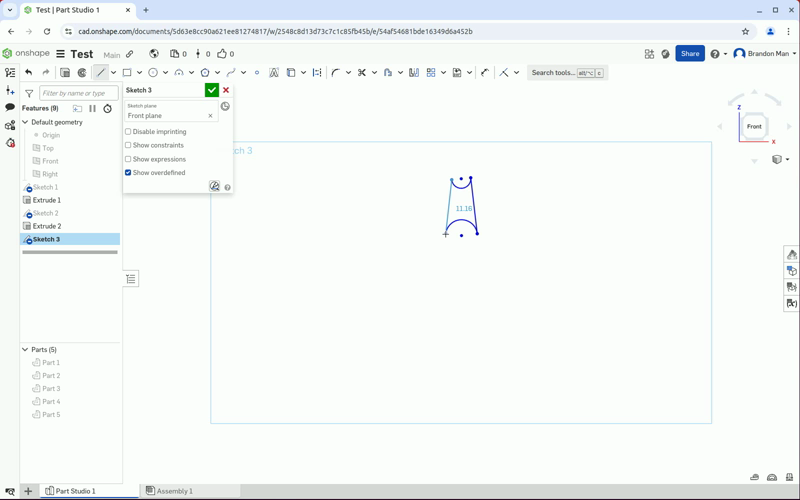
key_up(shift)
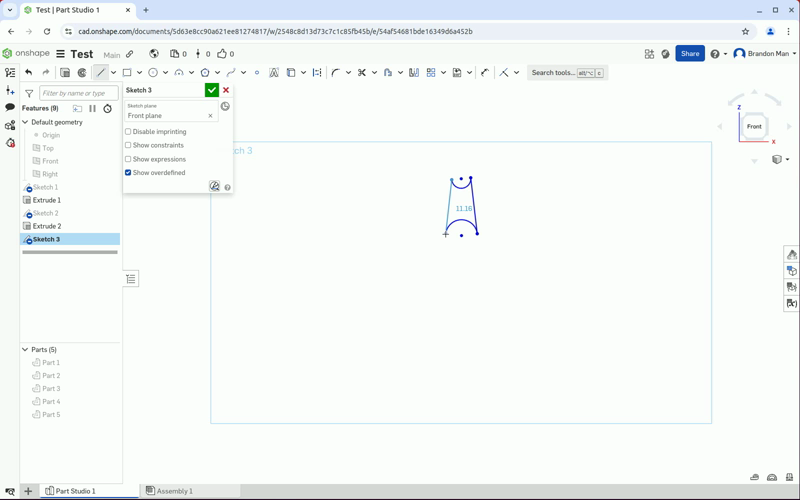
click(445, 233)
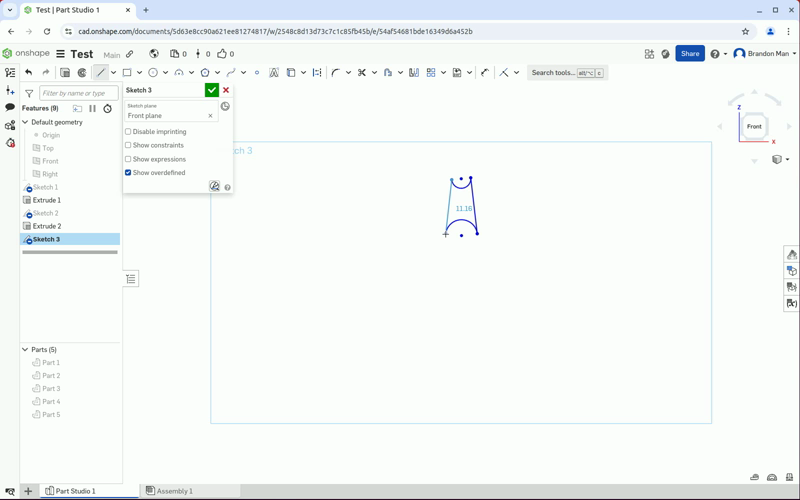
key(esc)
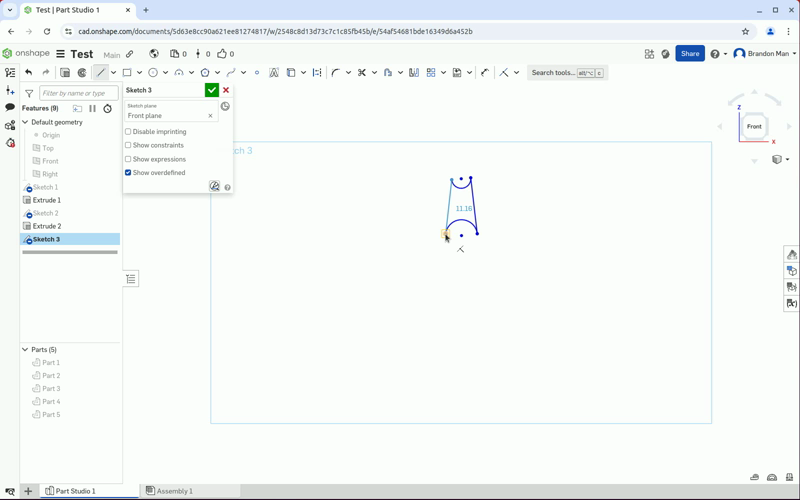
key(c)
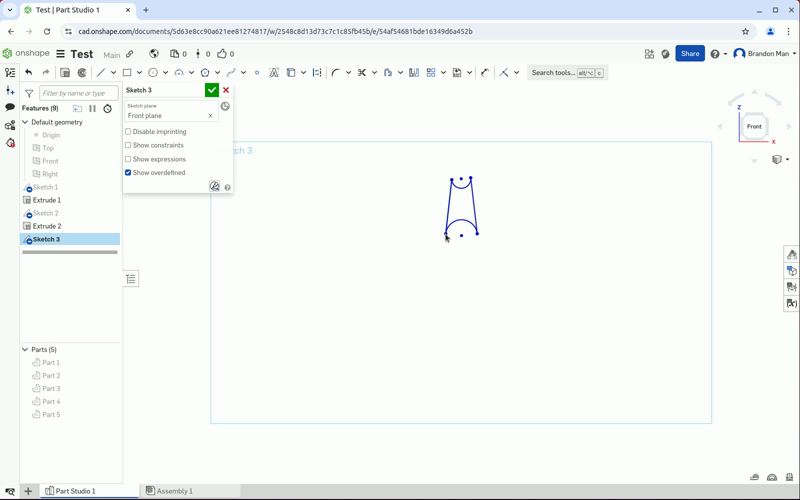
key_down(shift)
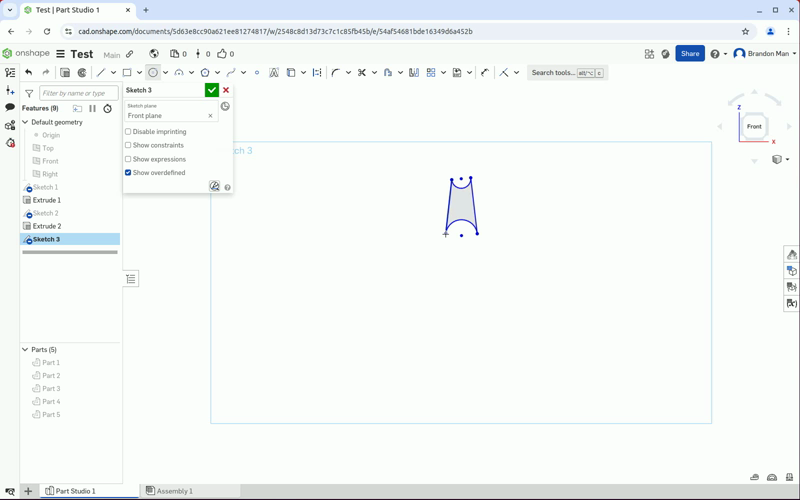
mouse_move(459, 199)
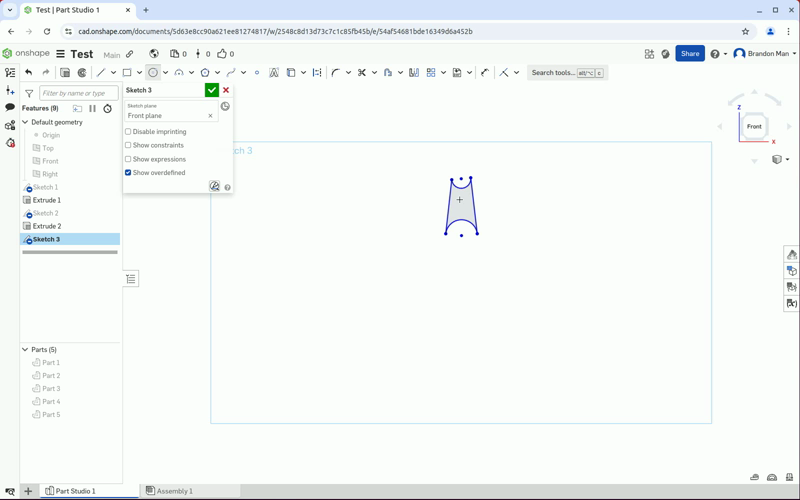
click(459, 199)
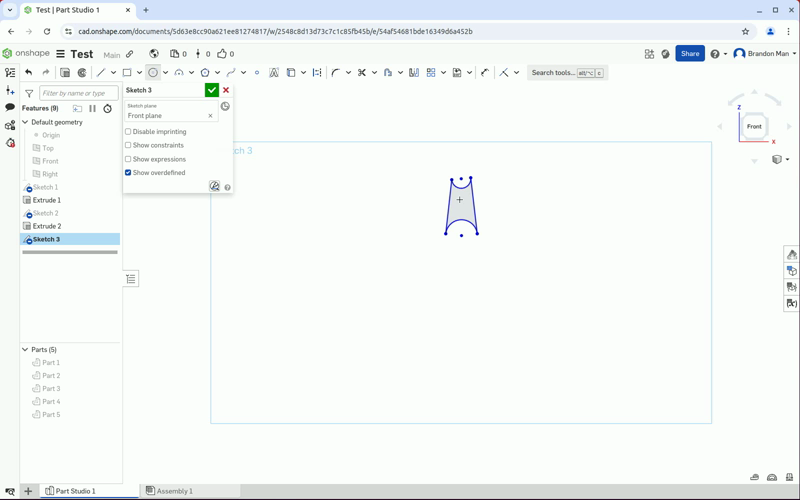
key_up(shift)
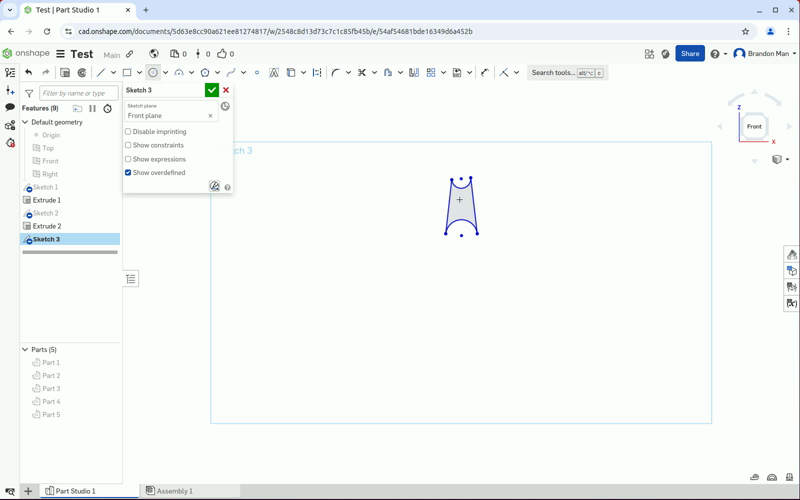
mouse_move(461, 199)
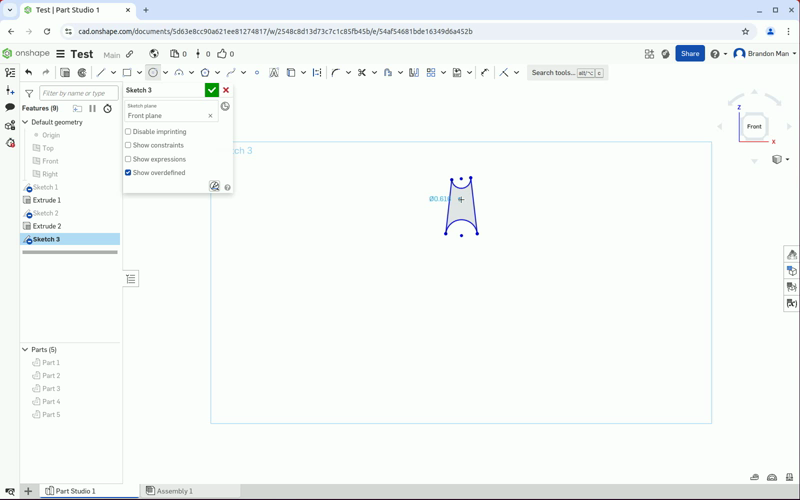
scroll(6)
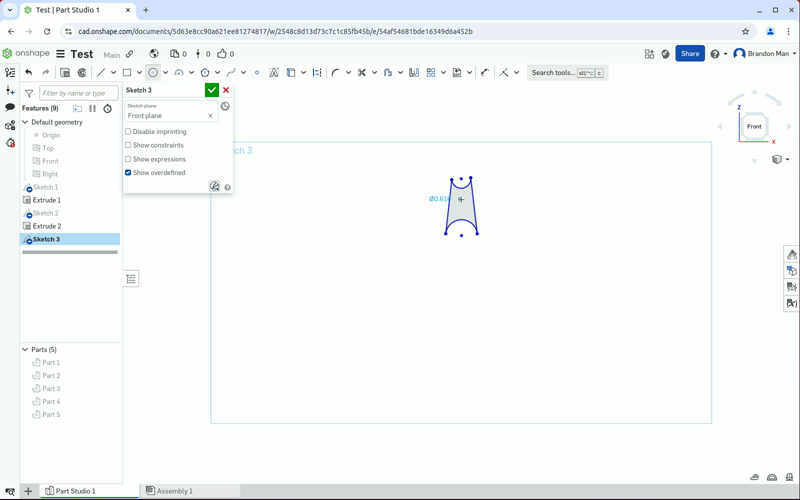
scroll(6)
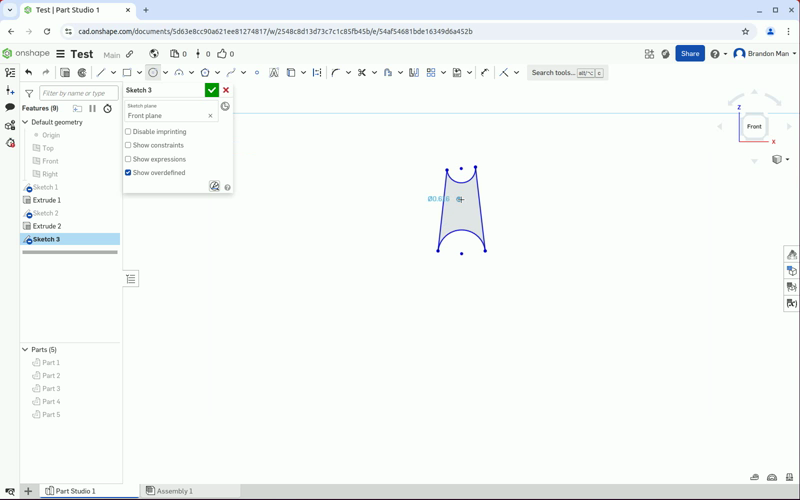
scroll(6)
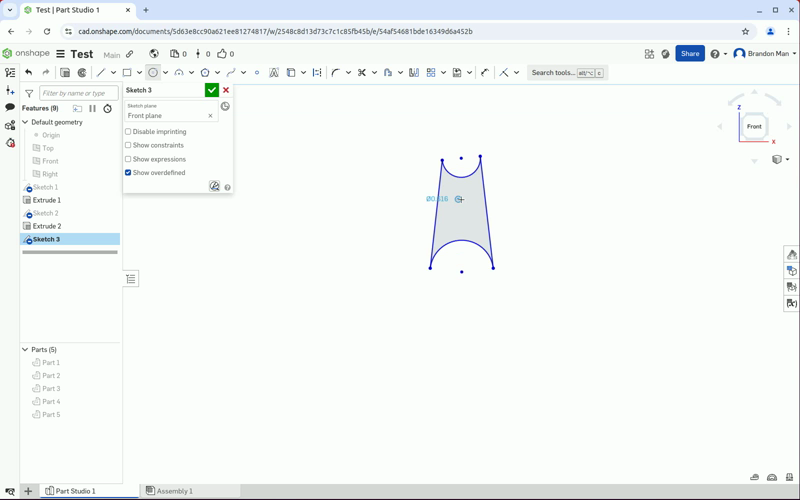
scroll(6)
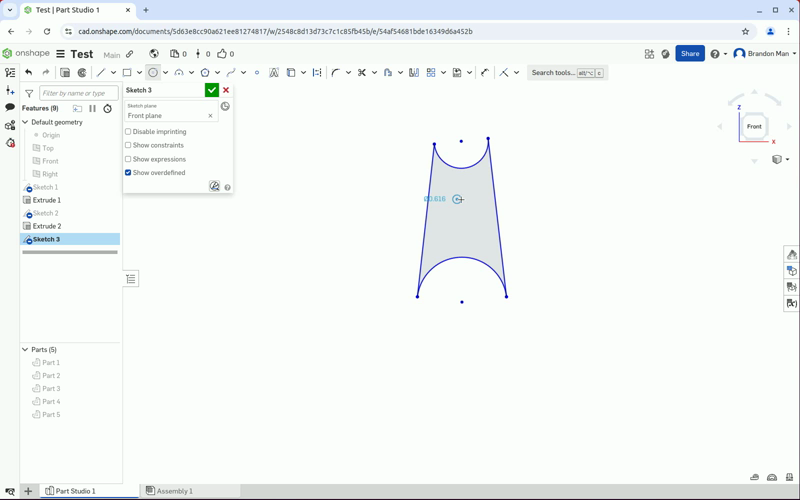
scroll(6)
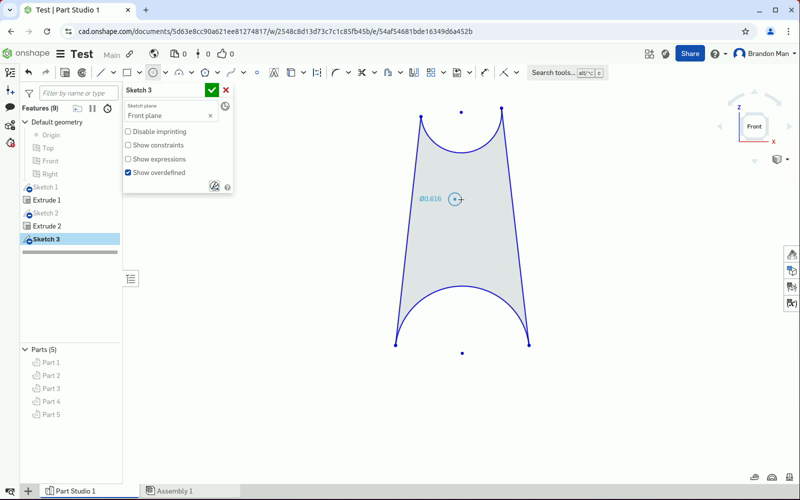
scroll(6)
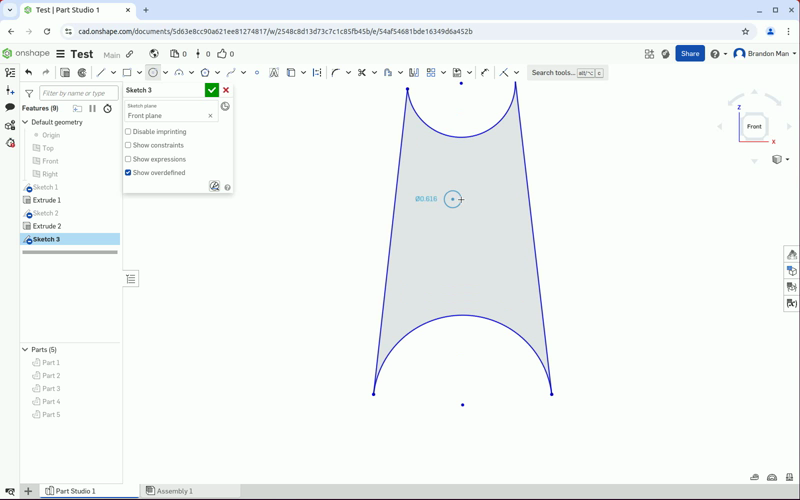
scroll(6)
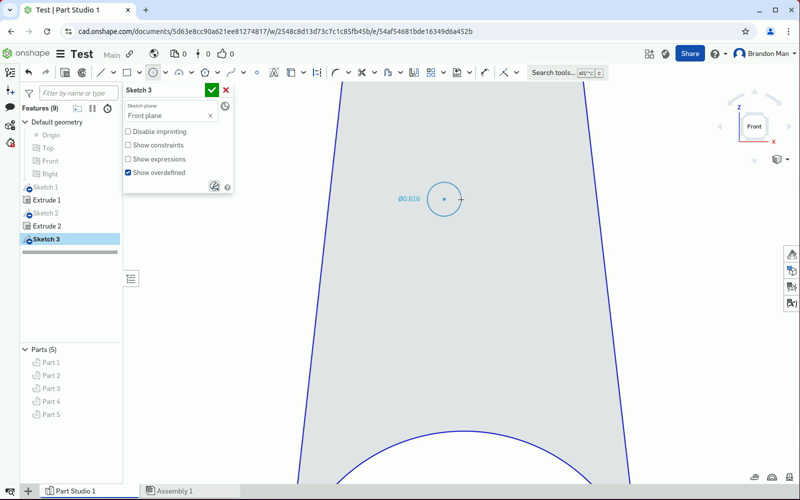
click(461, 199)
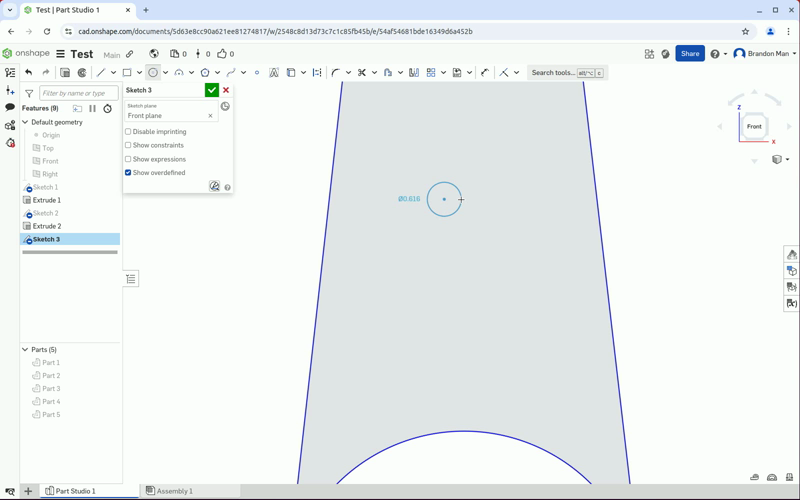
scroll(-6)
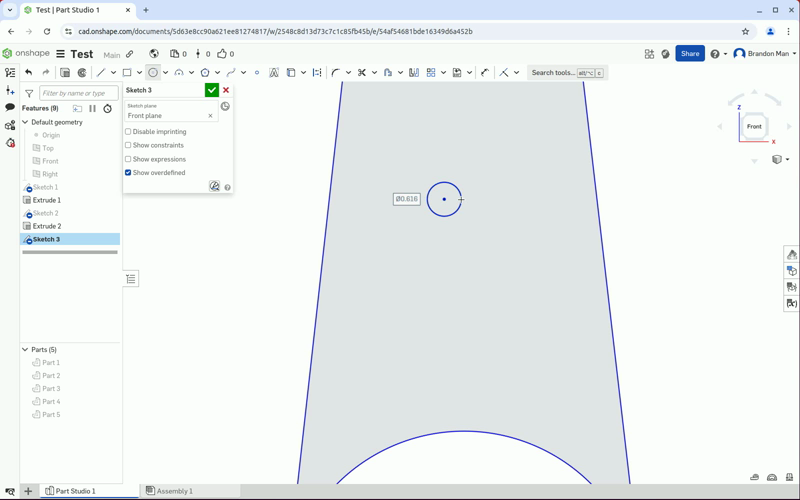
scroll(-6)
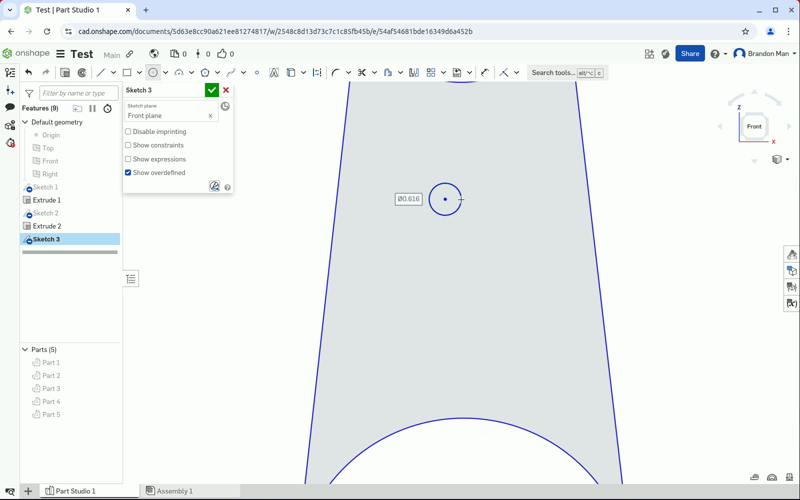
scroll(-6)
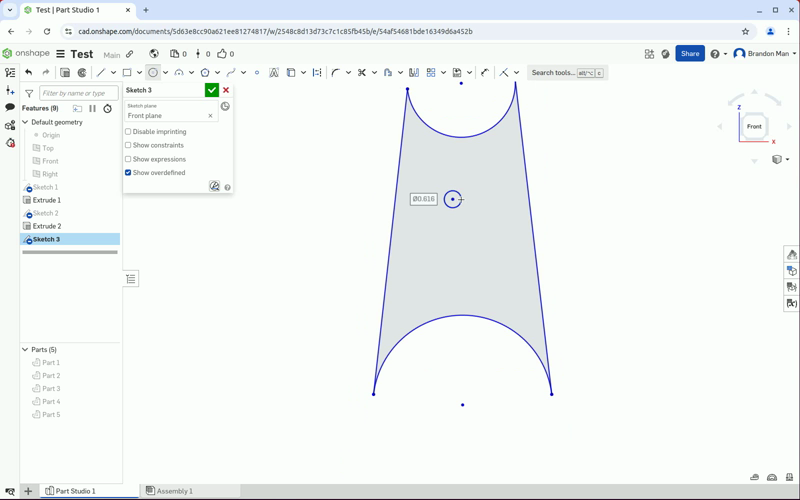
scroll(-6)
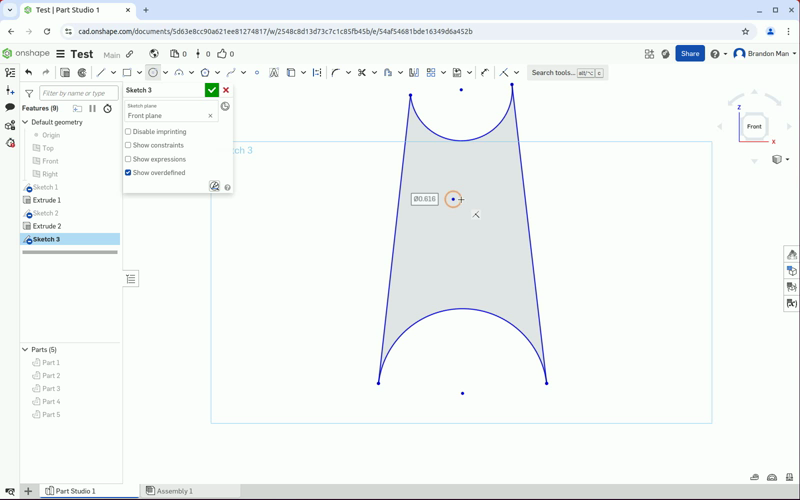
scroll(-6)
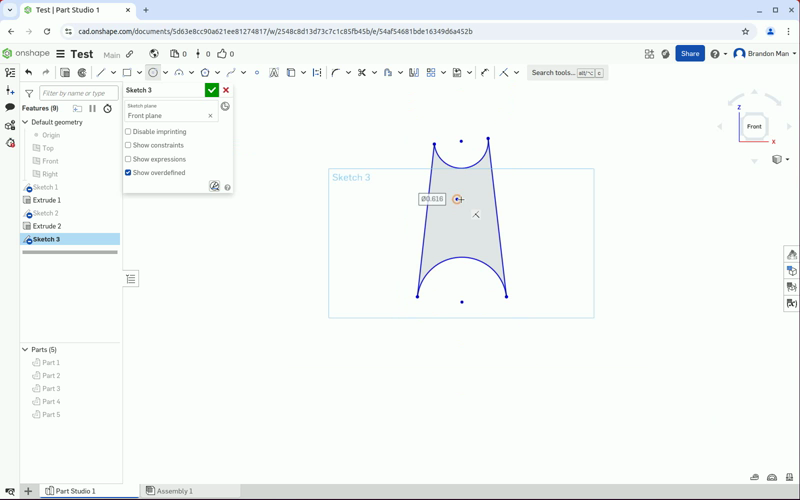
scroll(-6)
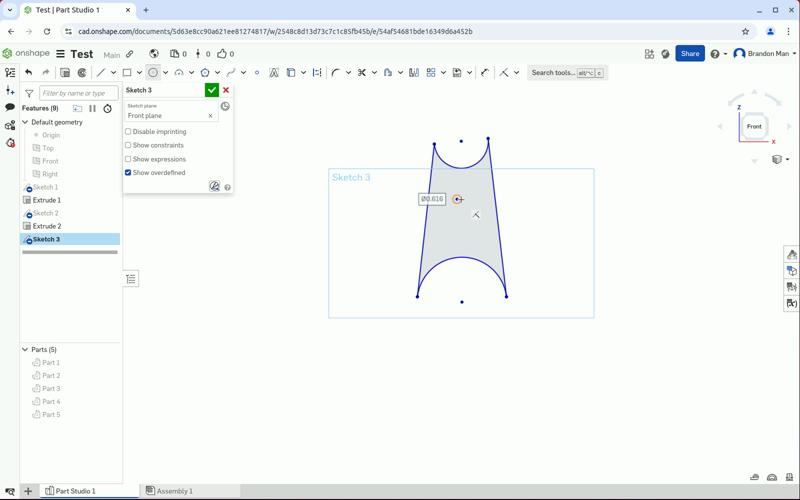
scroll(-6)
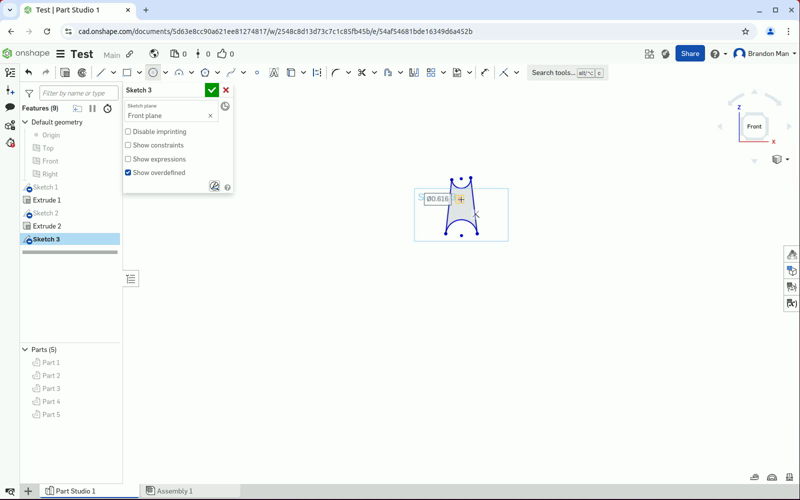
key(esc)
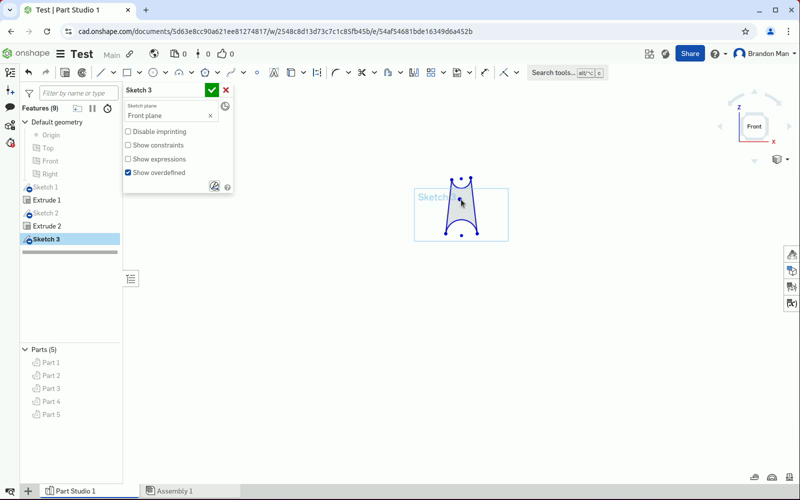
mouse_move(468, 189)
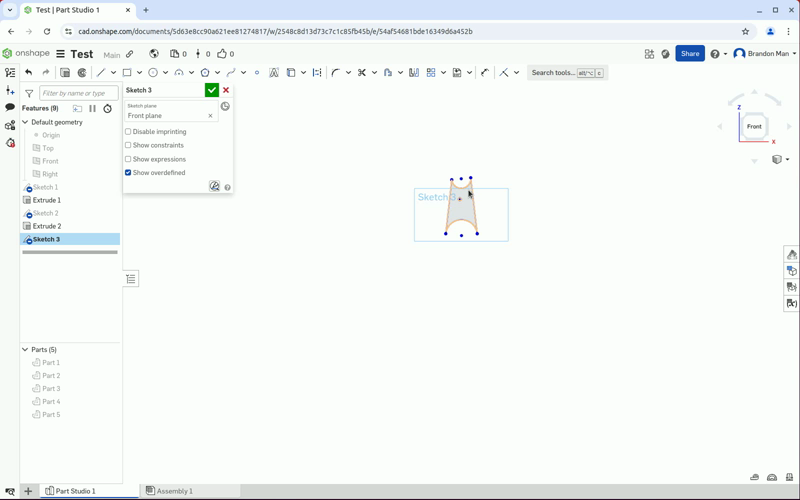
scroll(6)
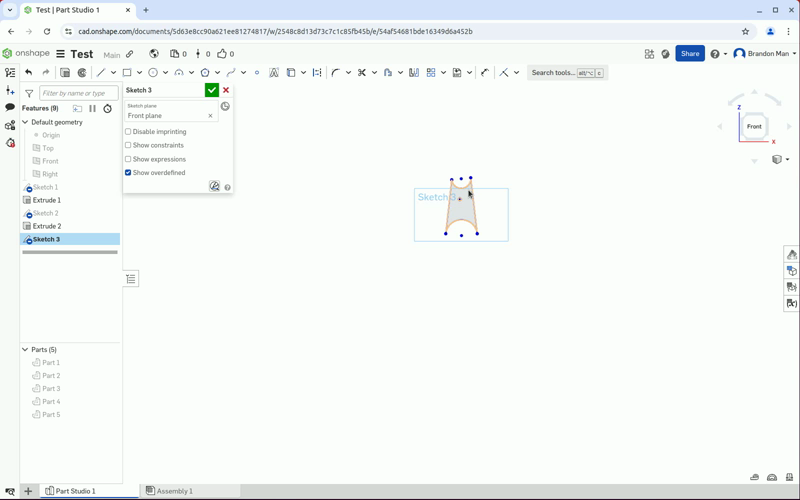
scroll(6)
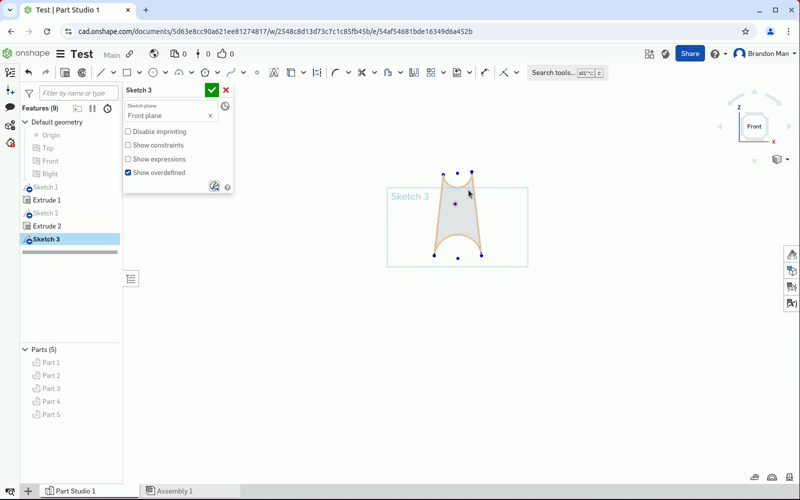
scroll(6)
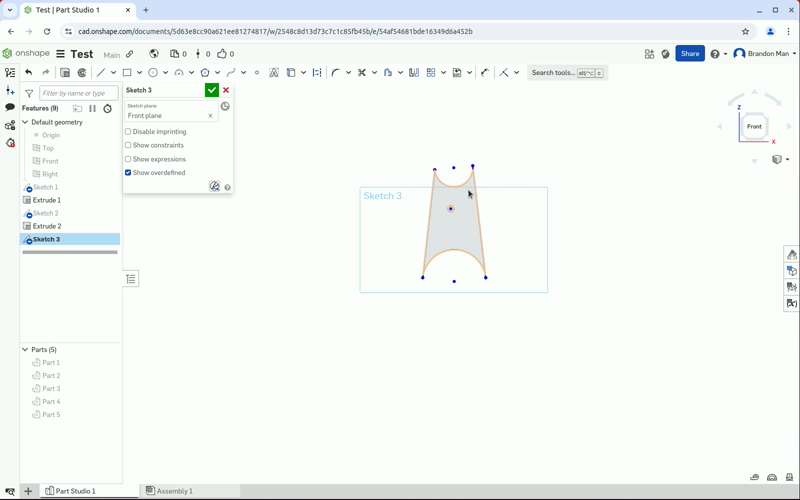
scroll(6)
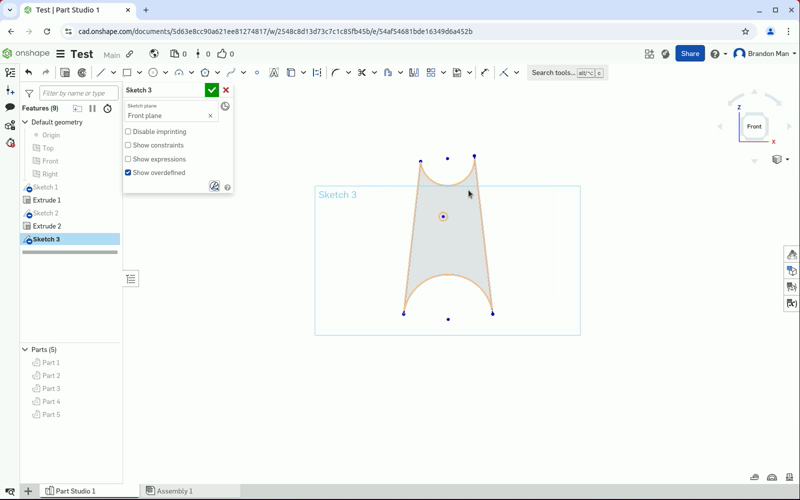
scroll(6)
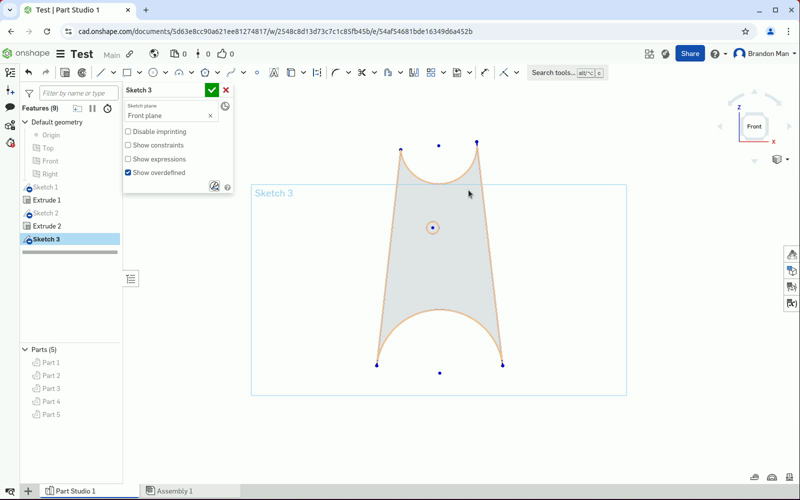
scroll(6)
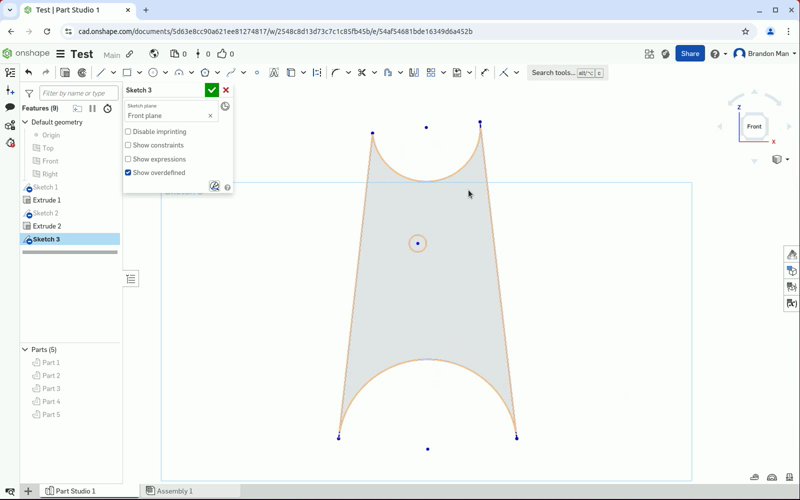
scroll(6)
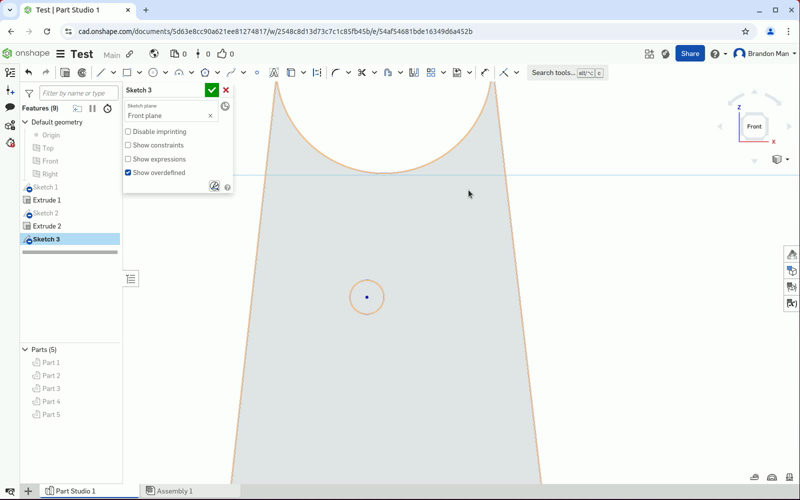
click(468, 189)
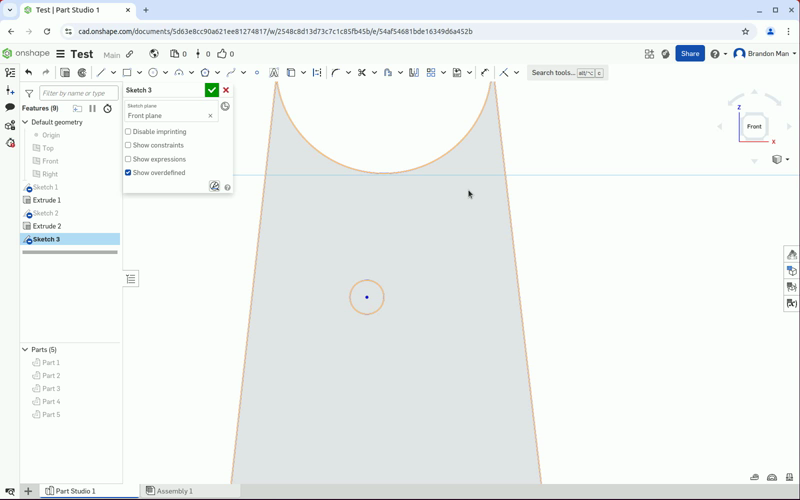
scroll(-6)
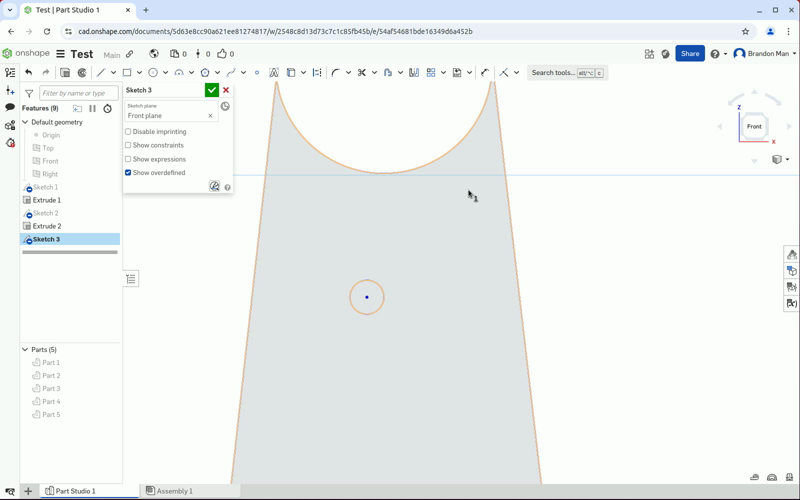
scroll(-6)
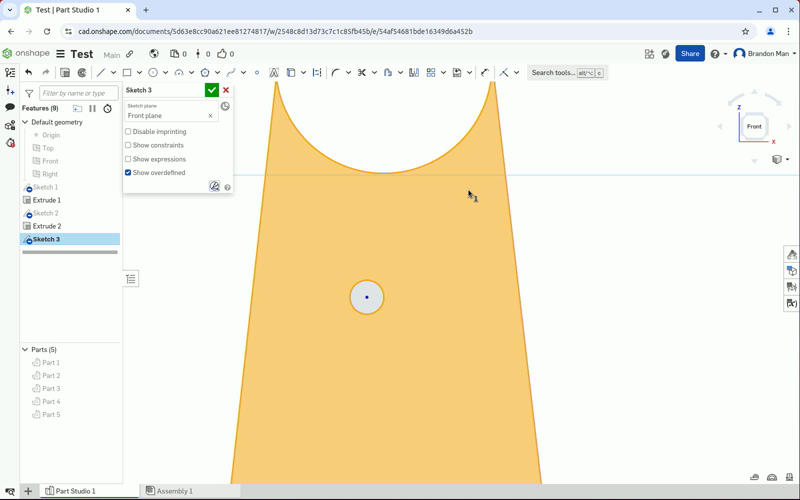
scroll(-6)
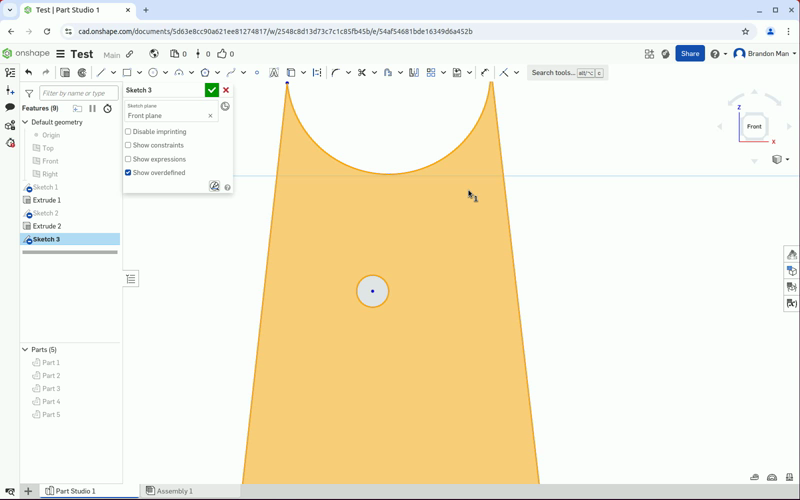
scroll(-6)
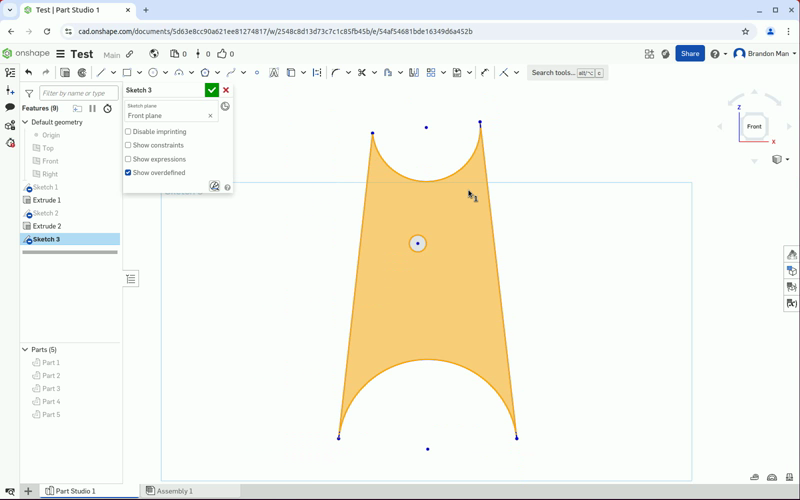
scroll(-6)
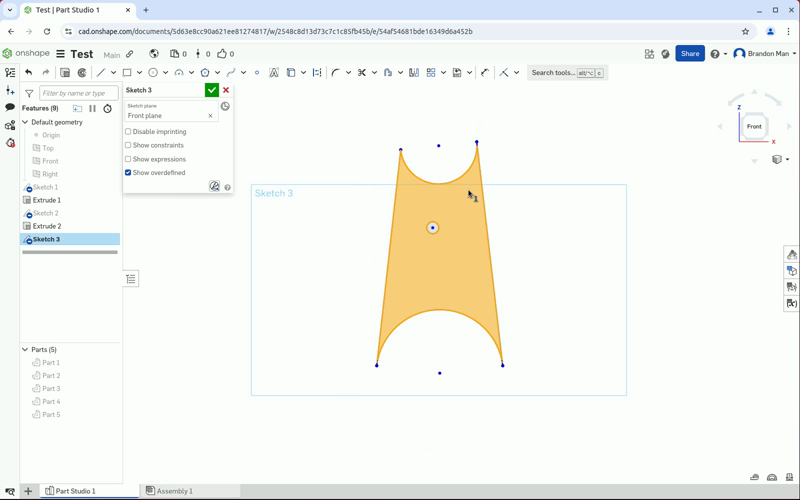
scroll(-6)
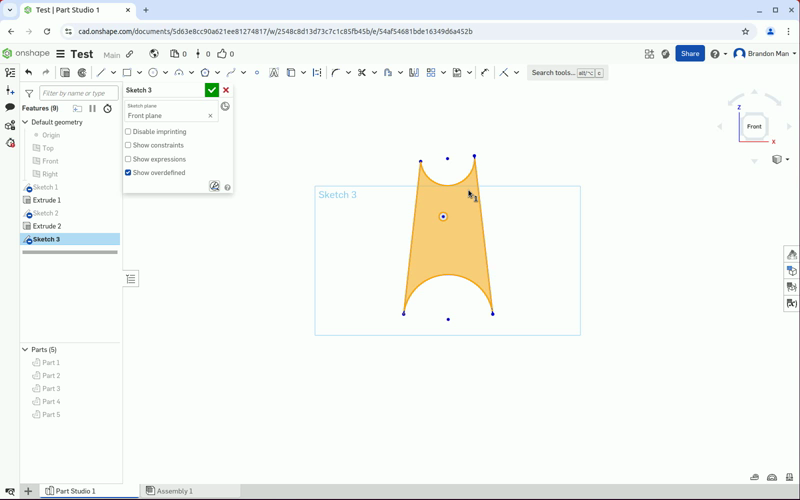
scroll(-6)
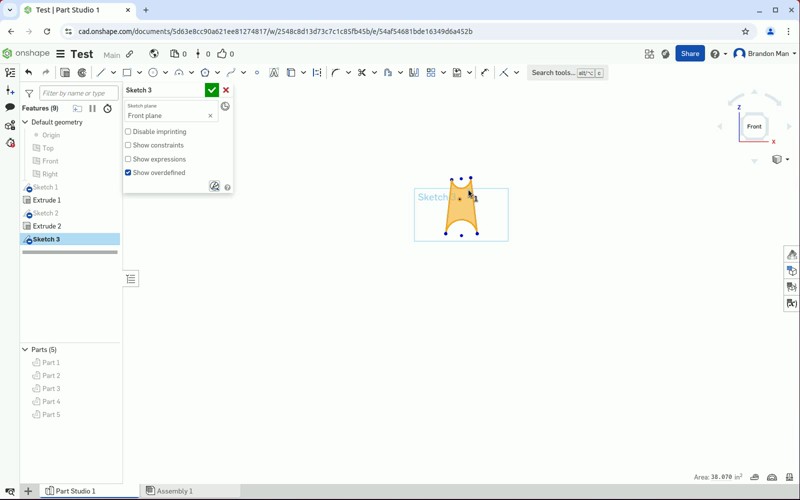
mouse_move(73, 352)
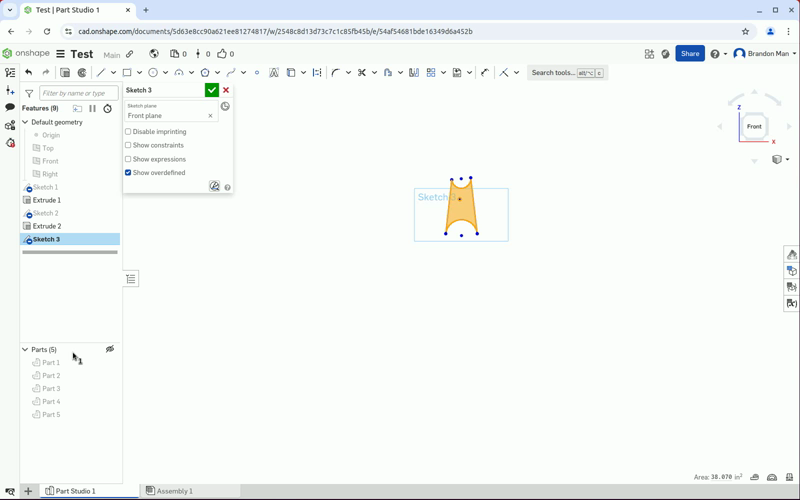
key(shift+y)
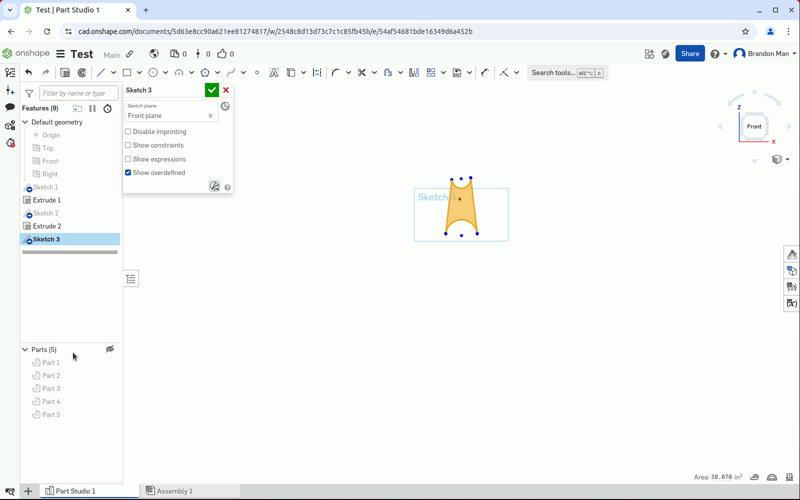
key(shift+e)
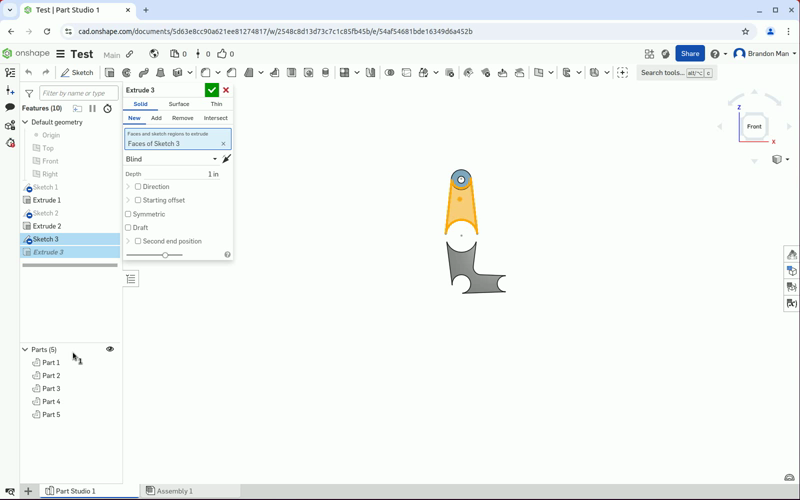
mouse_move(143, 106)
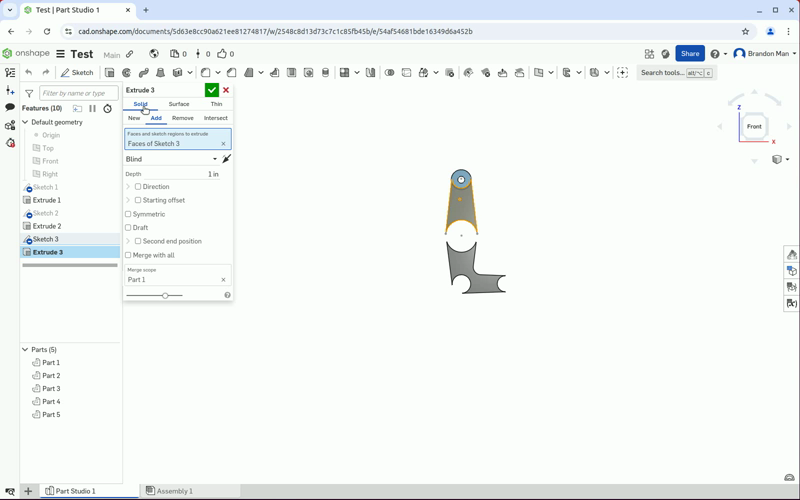
click(143, 106)
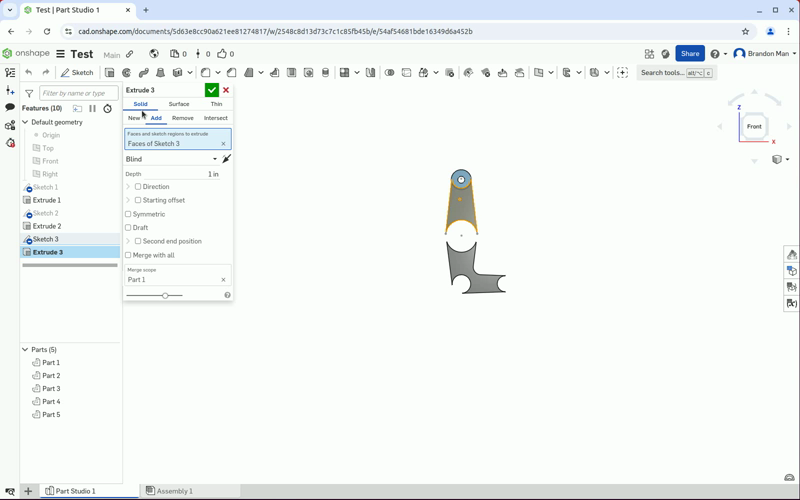
mouse_move(137, 120)
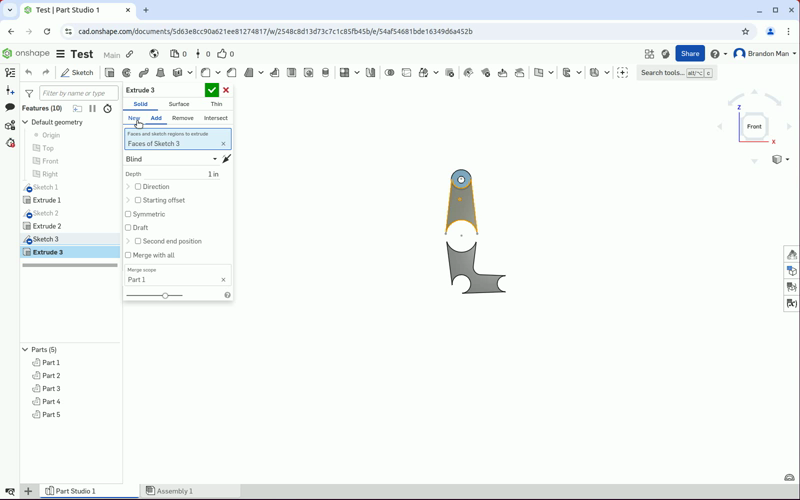
click(137, 120)
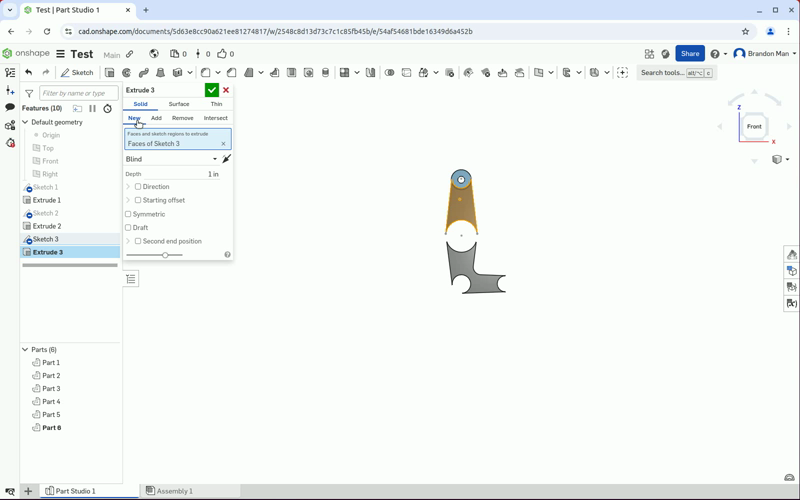
key(tab, 4)
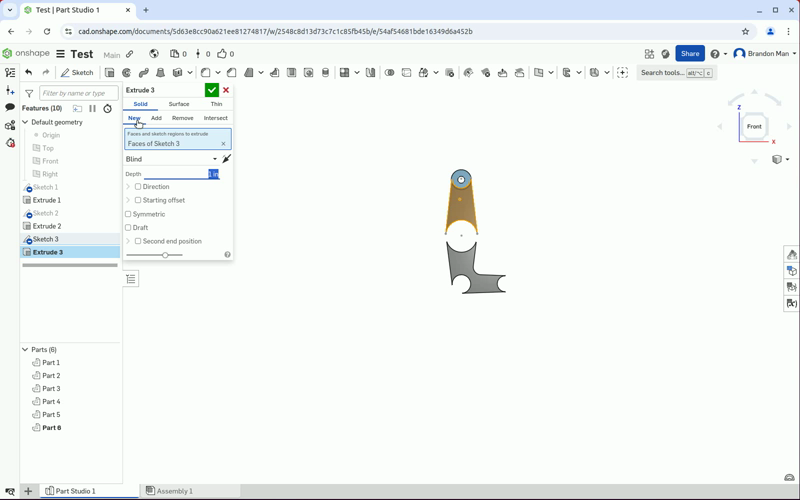
text(0.722)
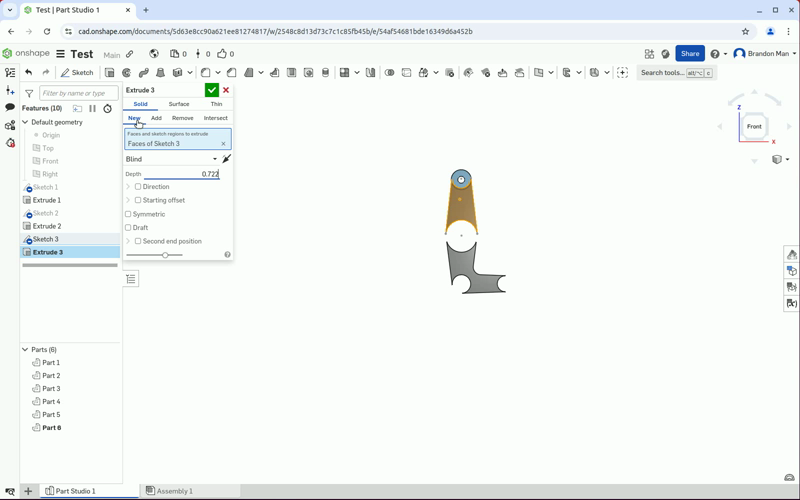
key(enter)
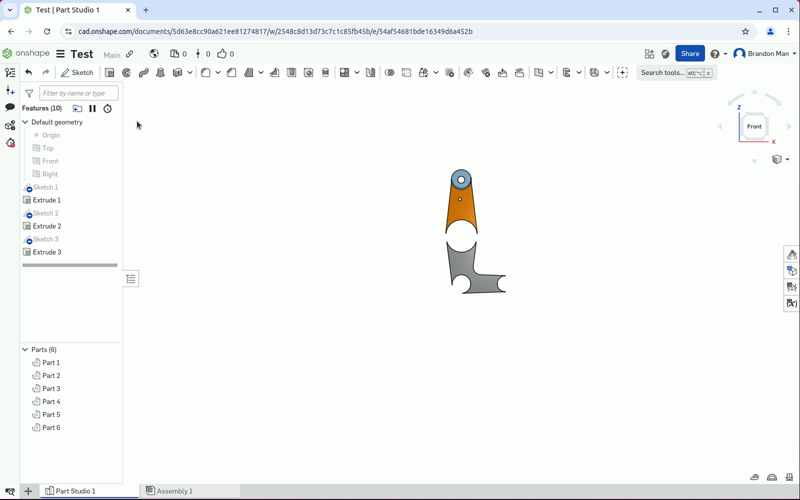
key(shift+h)
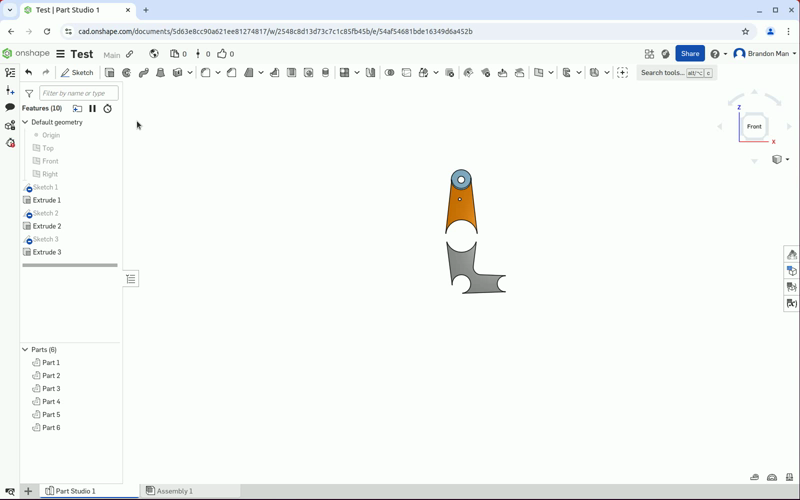
key(shift+h)
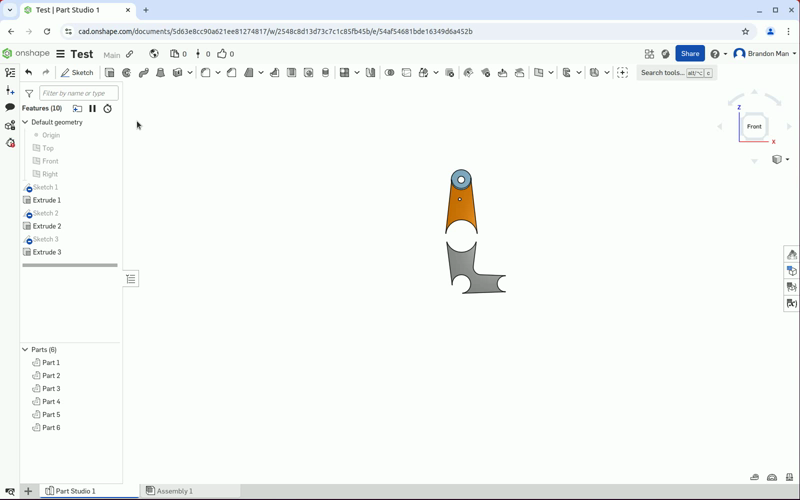
mouse_move(73, 189)
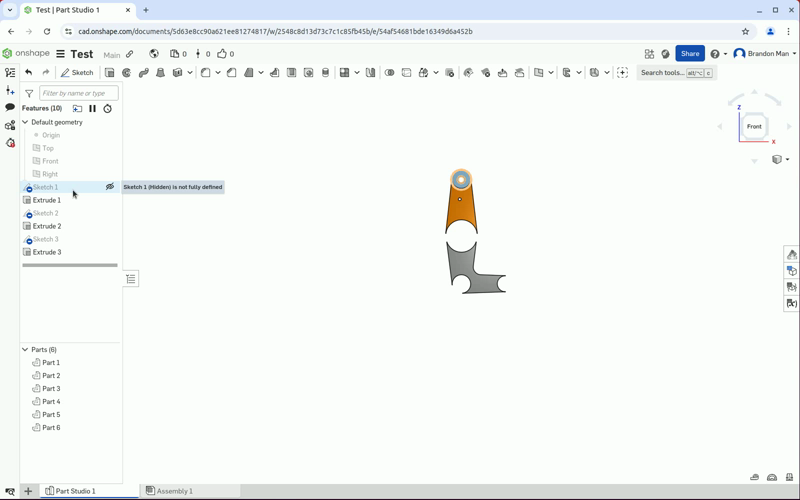
click(73, 189)
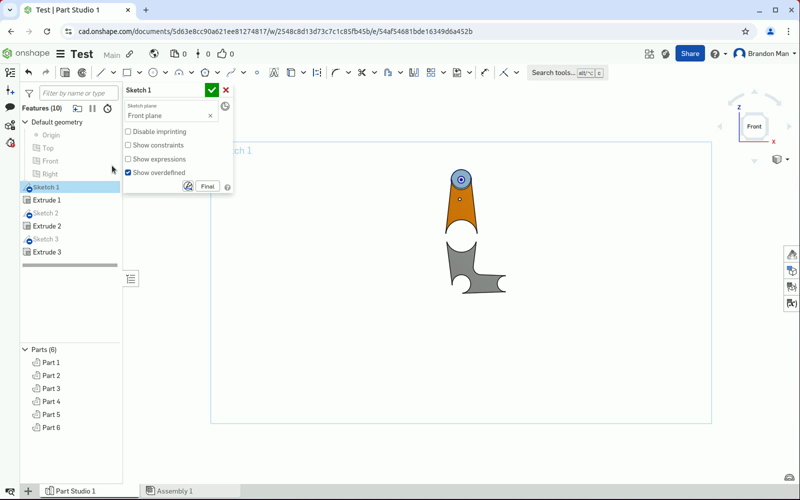
mouse_move(229, 92)
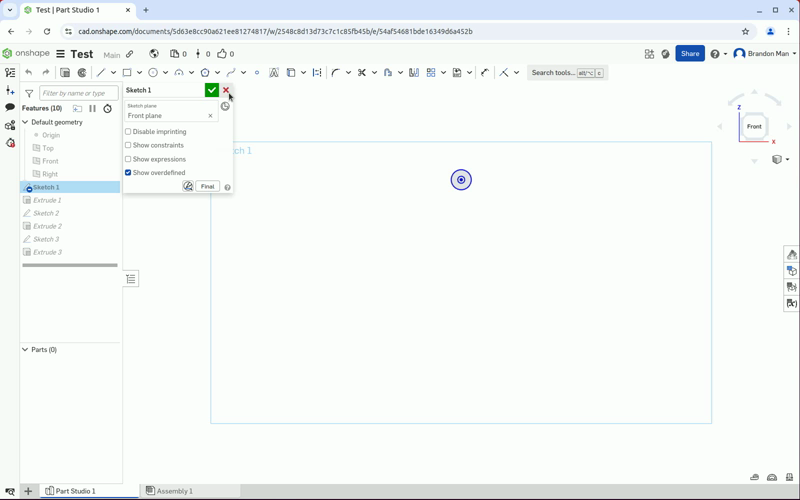
click(229, 92)
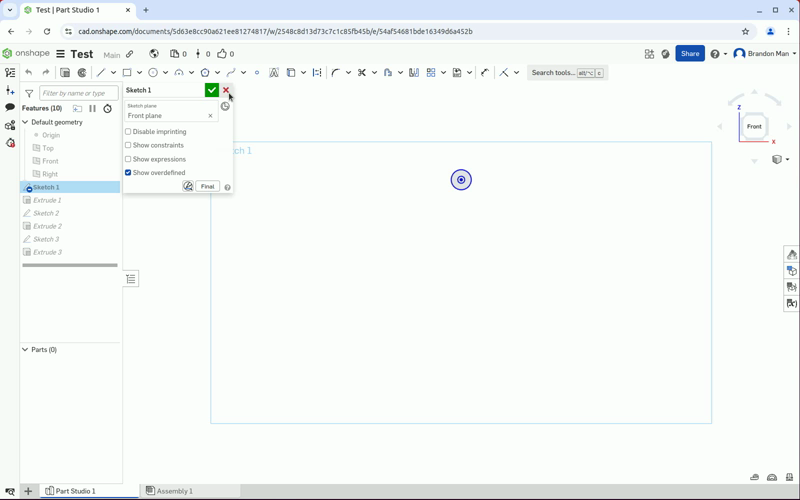
key(shift+s)
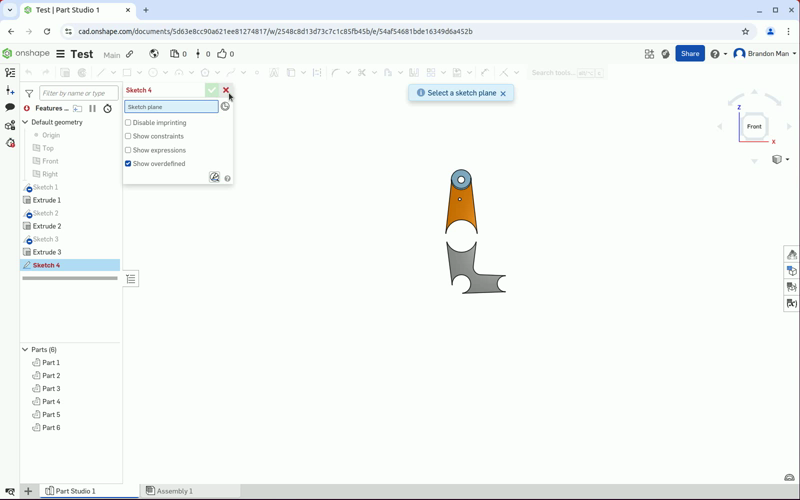
mouse_move(73, 163)
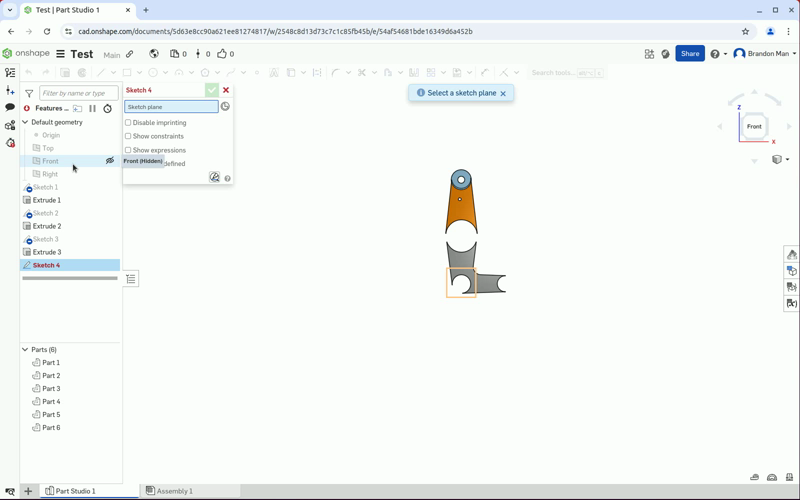
click(73, 163)
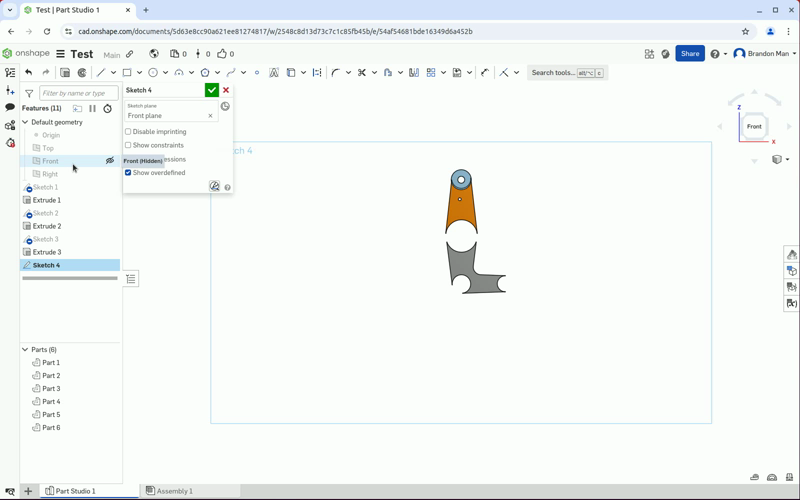
mouse_move(73, 352)
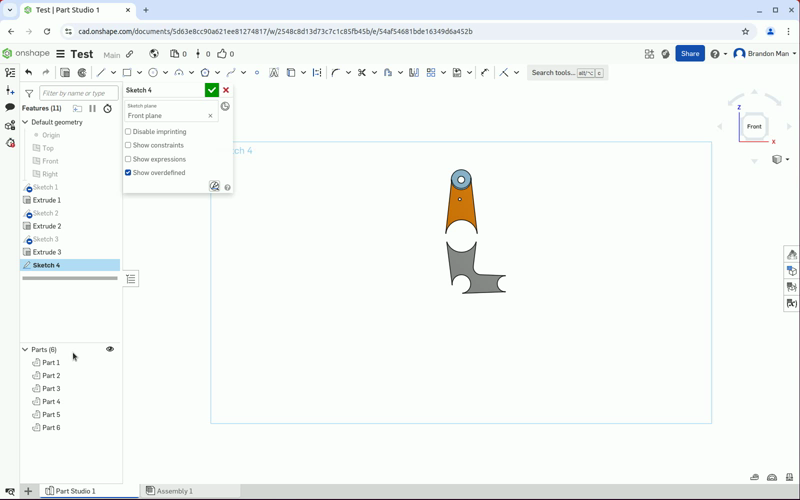
key(y)
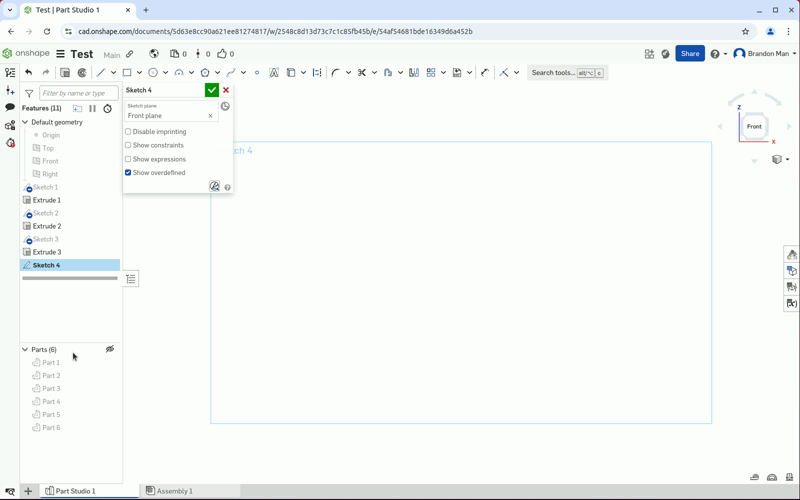
key(l)
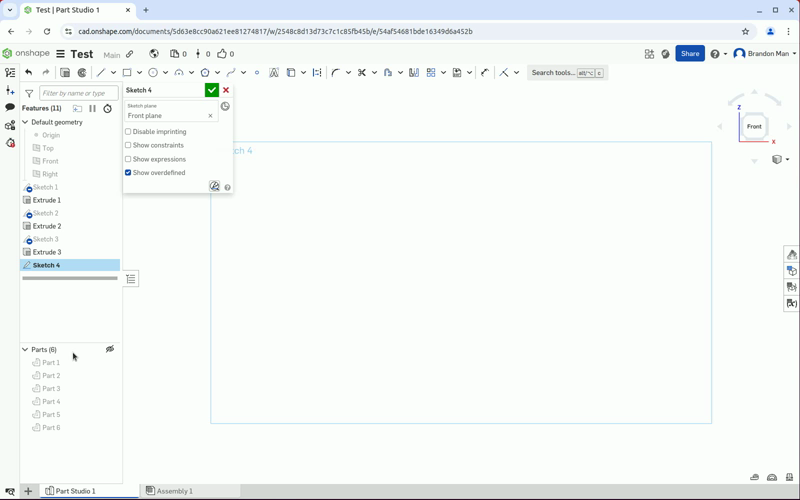
key_down(shift)
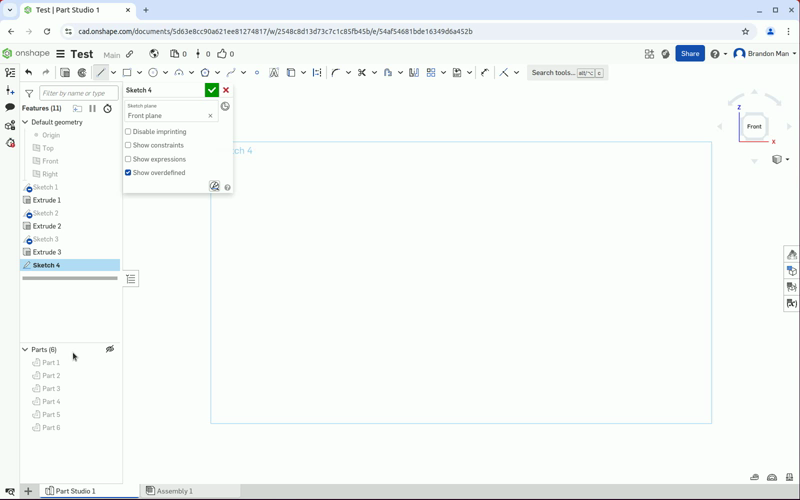
mouse_move(445, 233)
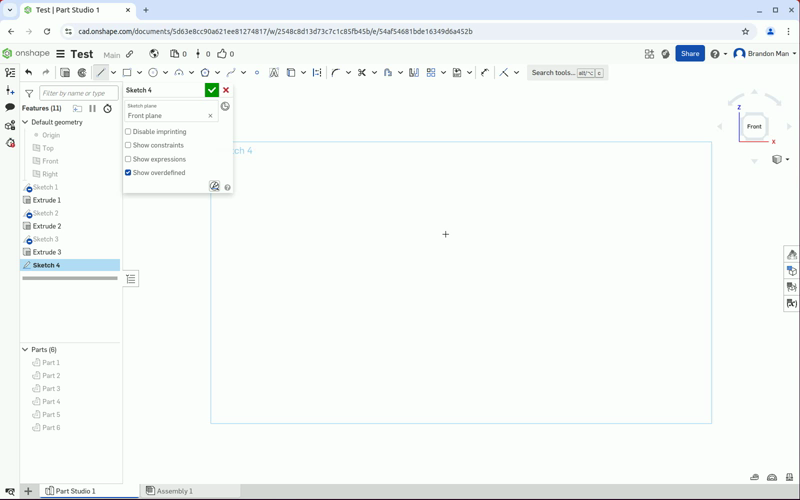
click(445, 233)
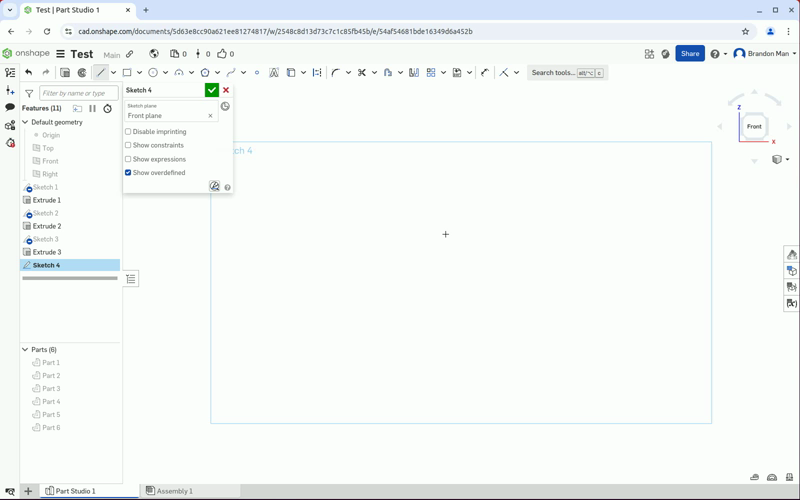
key_up(shift)
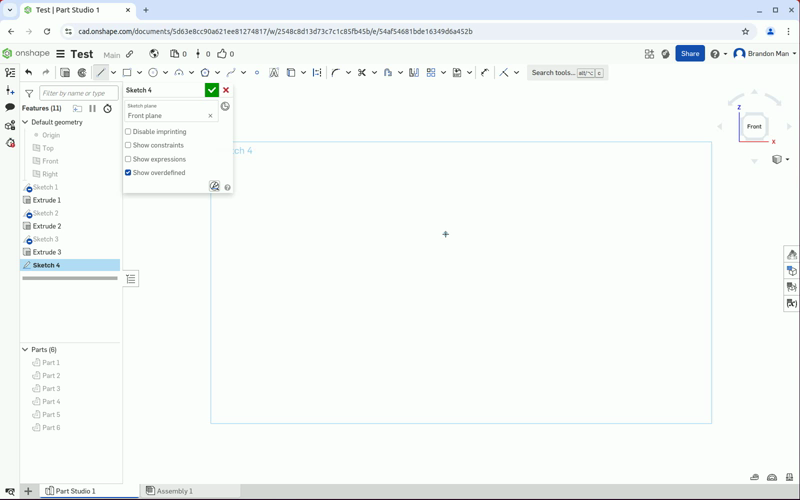
key_down(shift)
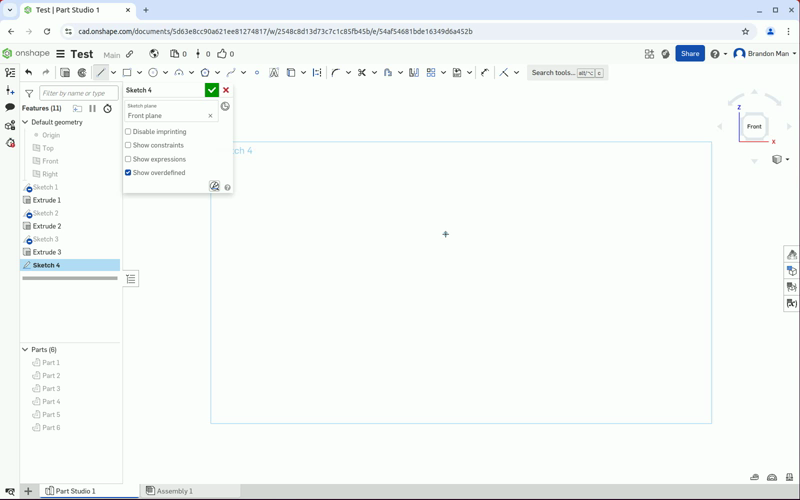
mouse_move(475, 233)
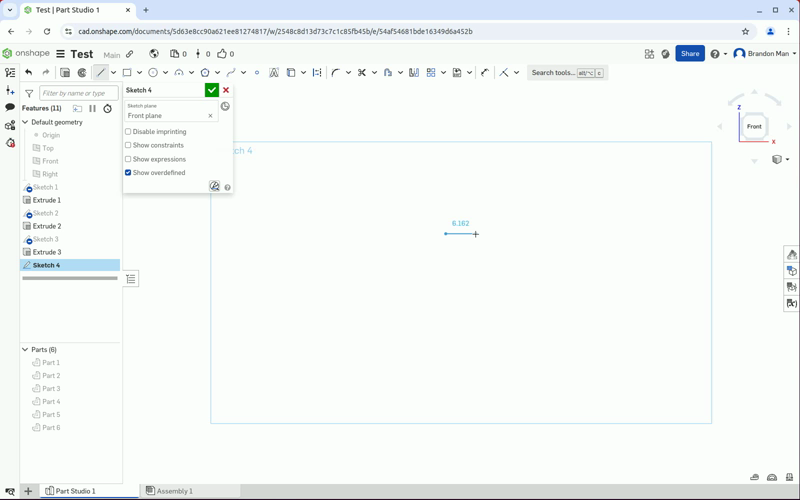
mouse_move(446, 241)
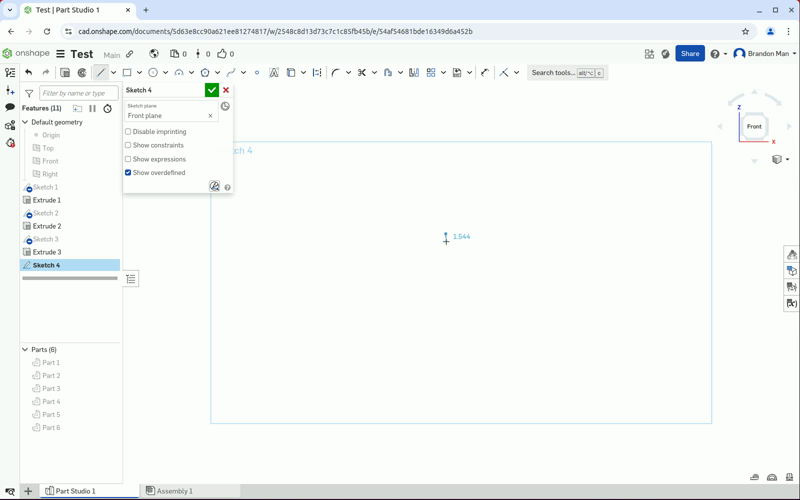
click(446, 241)
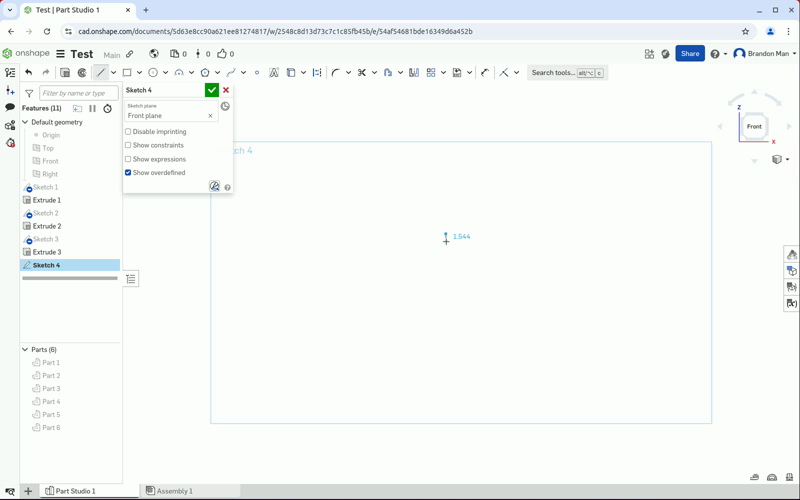
key_up(shift)
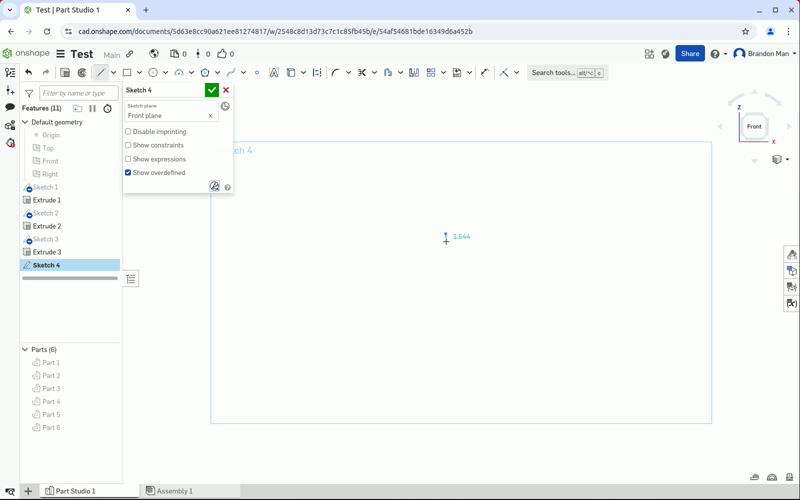
key(esc)
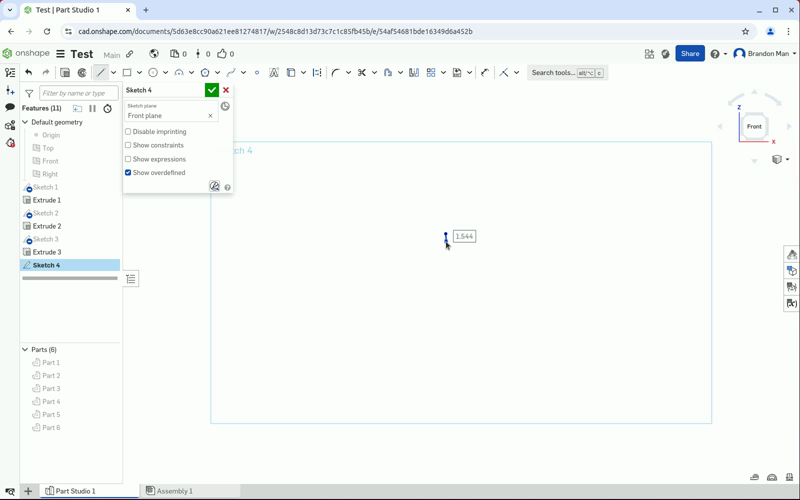
key(a)
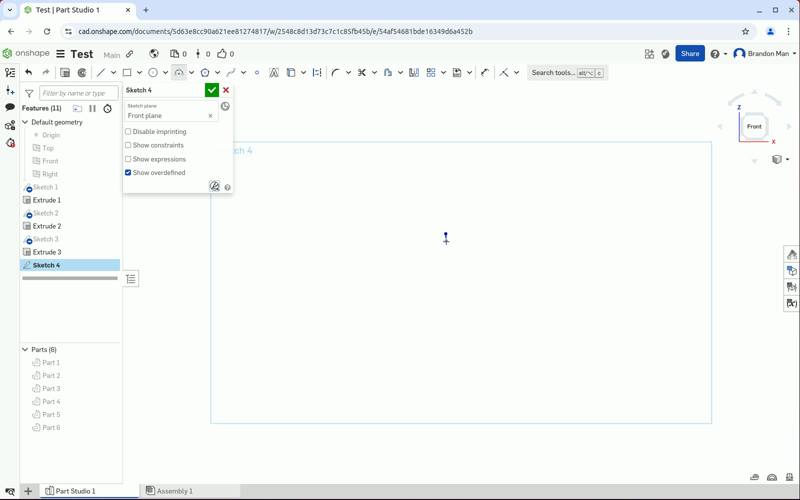
mouse_move(446, 241)
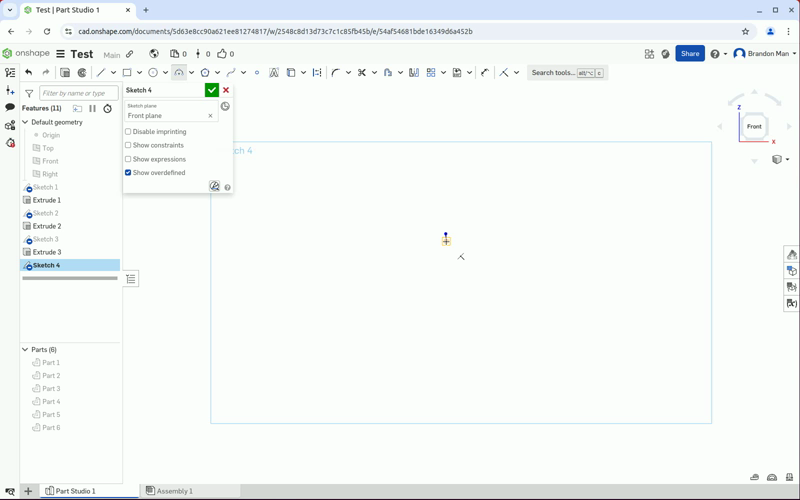
click(446, 241)
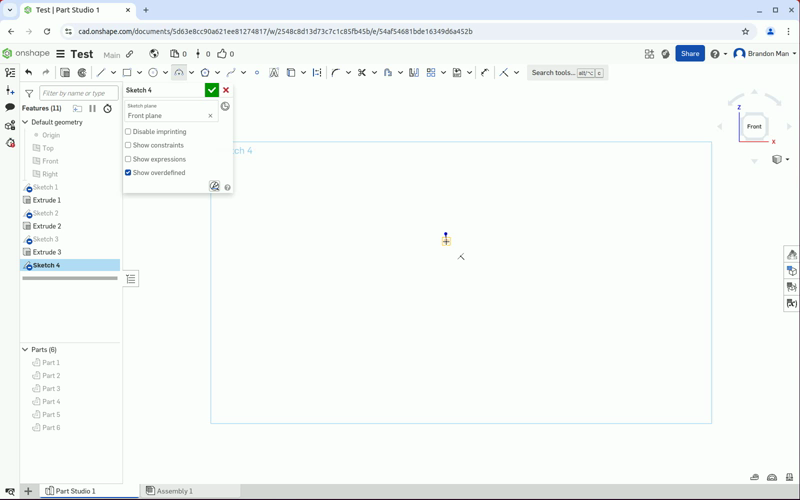
key_down(shift)
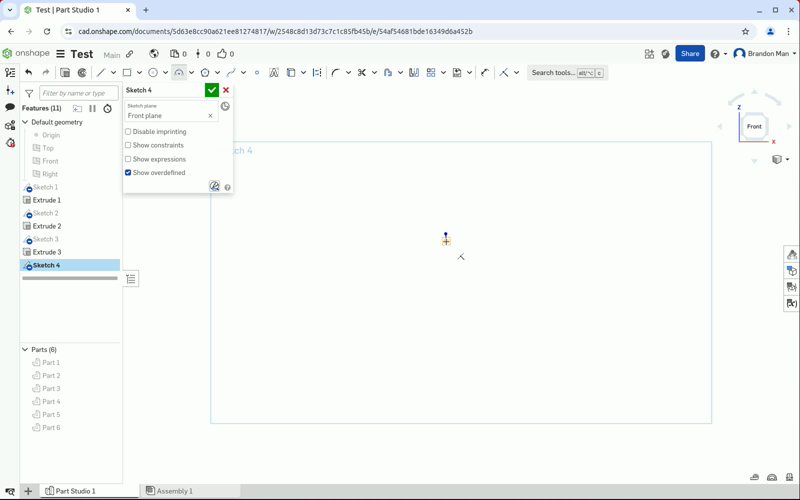
mouse_move(475, 240)
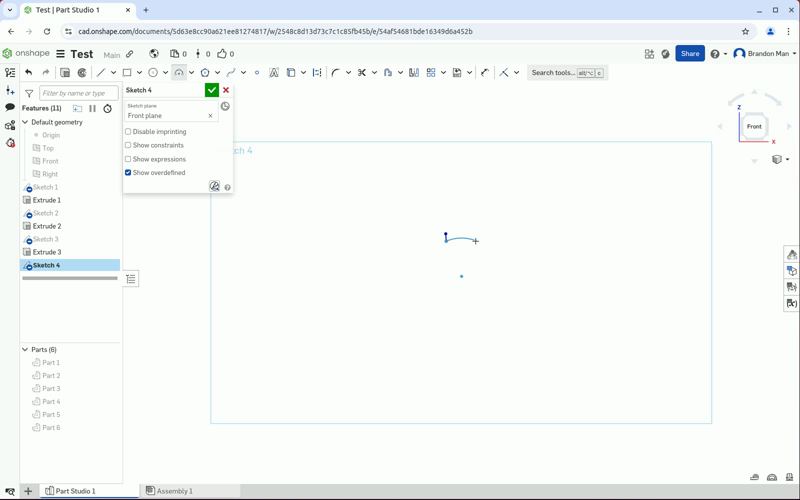
click(475, 240)
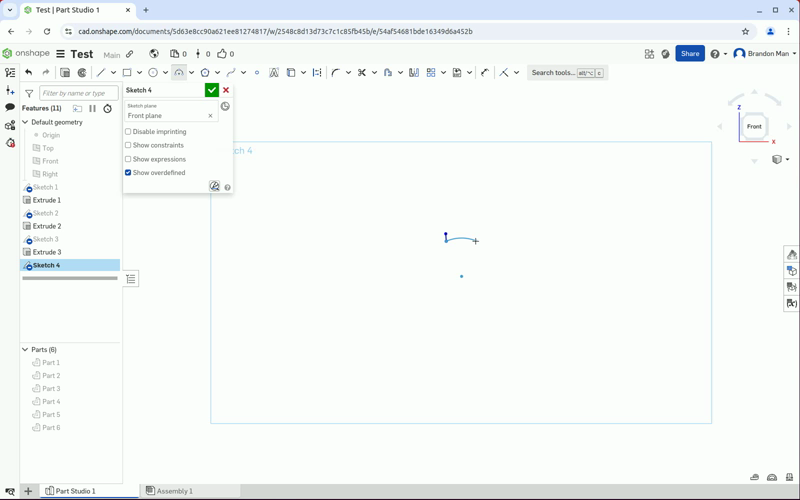
mouse_move(461, 251)
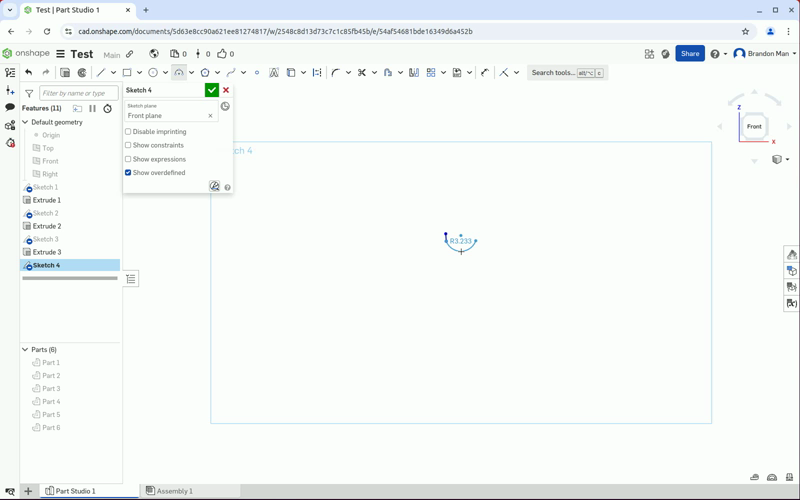
click(461, 251)
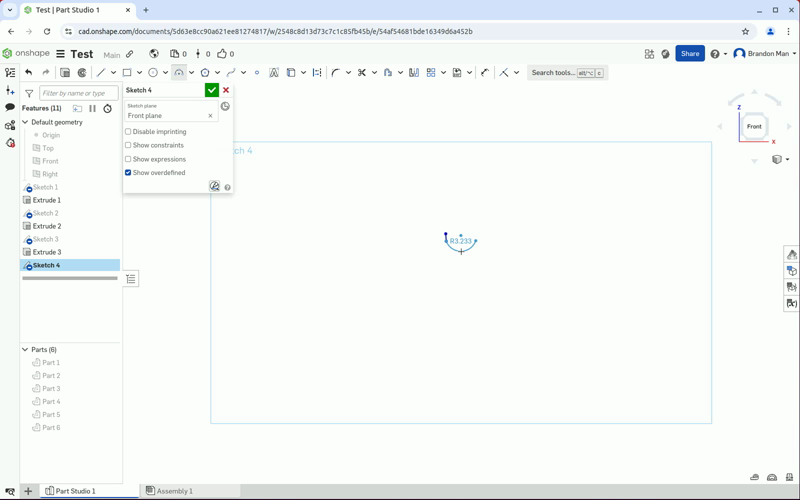
key_up(shift)
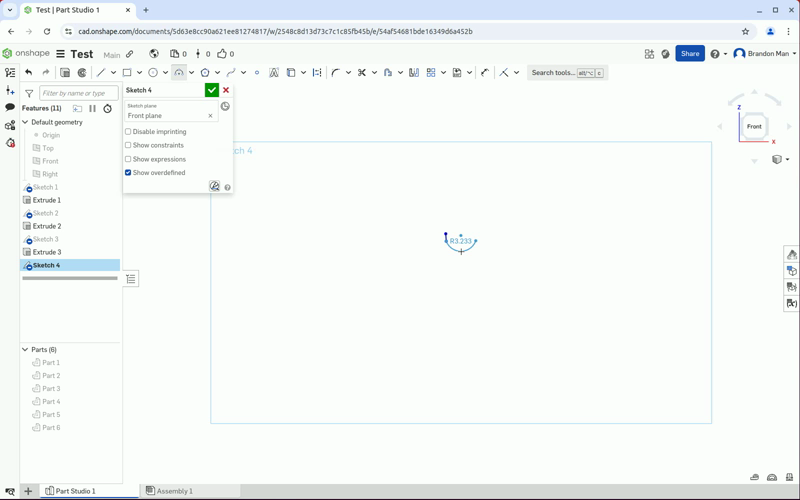
key(esc)
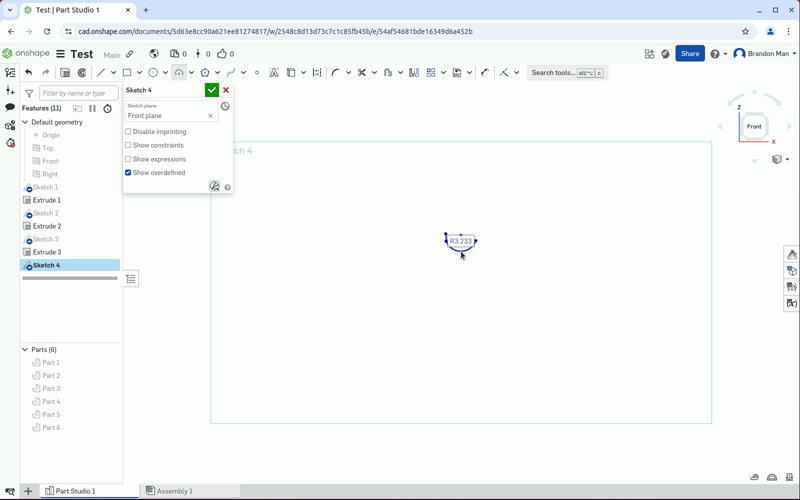
key(l)
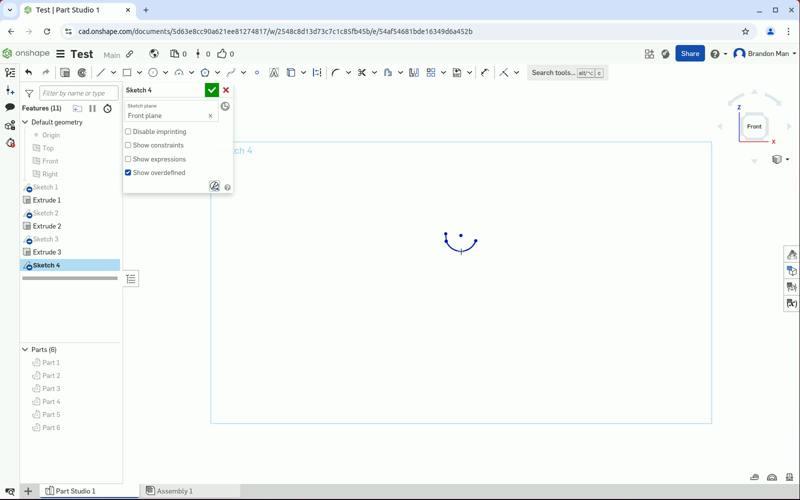
mouse_move(475, 240)
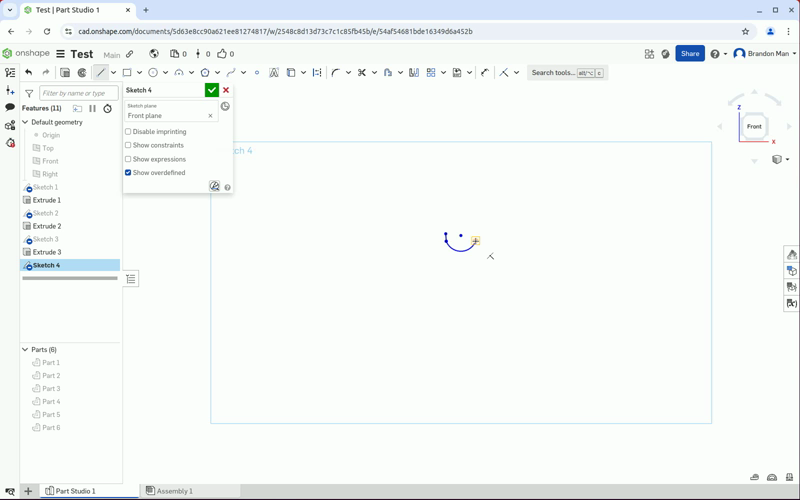
click(475, 240)
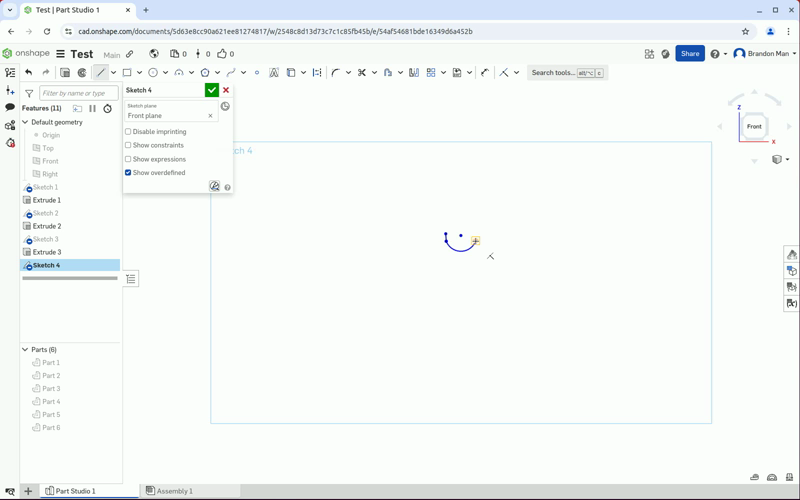
key_down(shift)
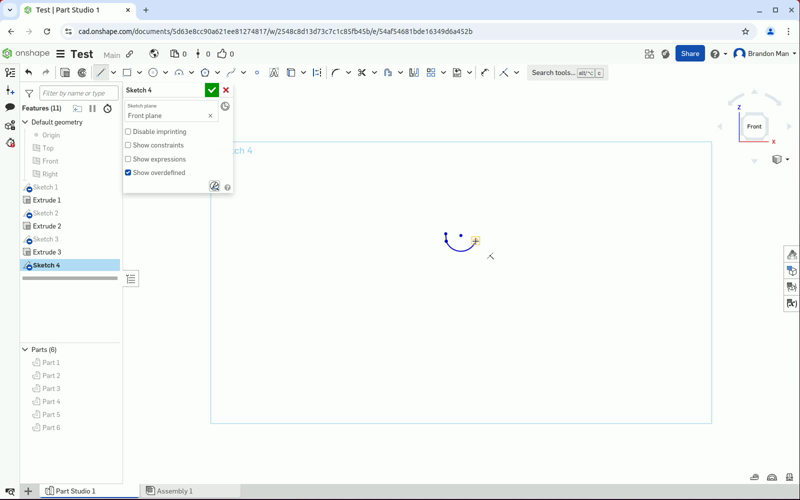
mouse_move(505, 240)
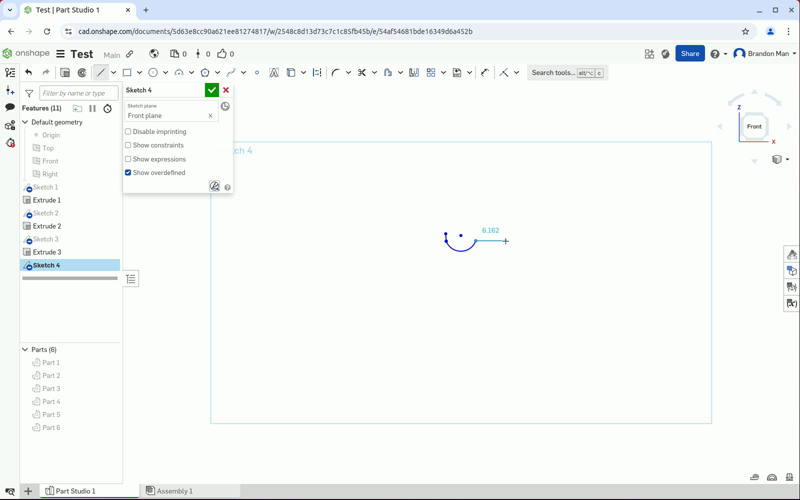
mouse_move(476, 233)
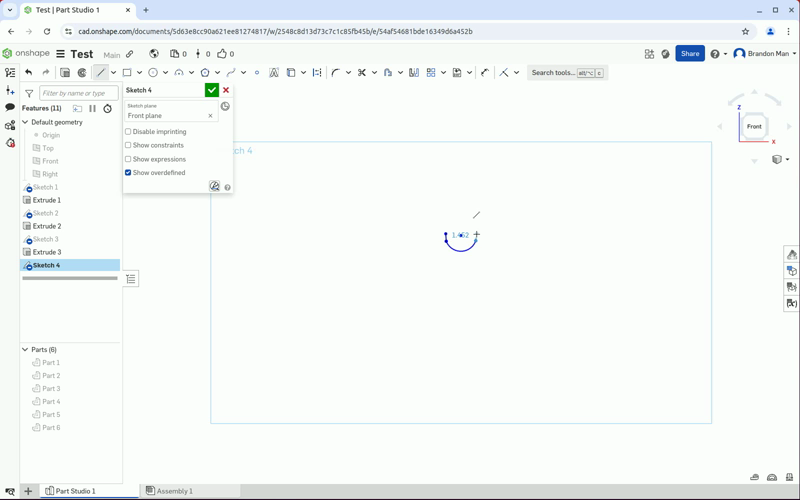
scroll(6)
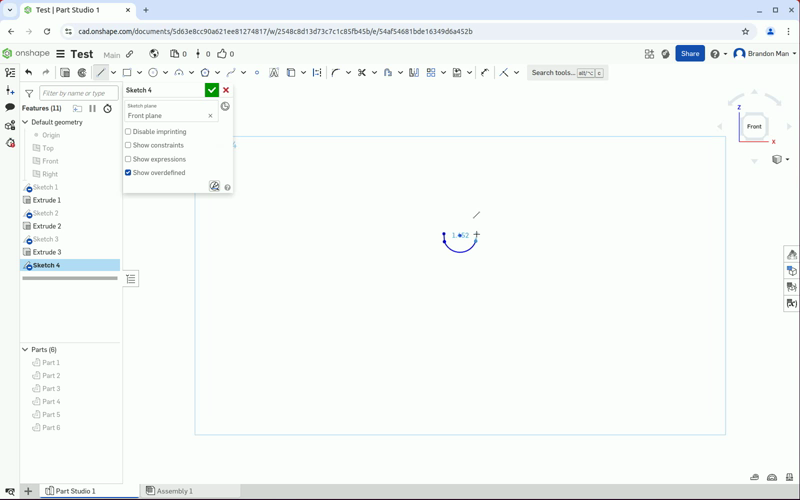
scroll(6)
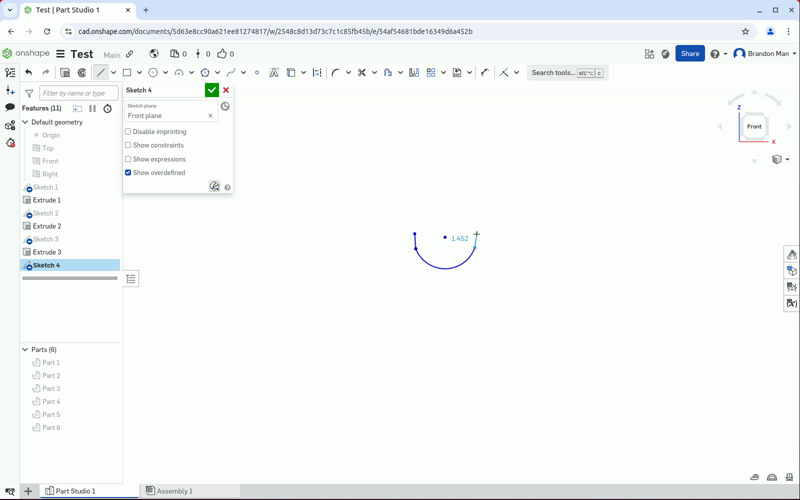
scroll(6)
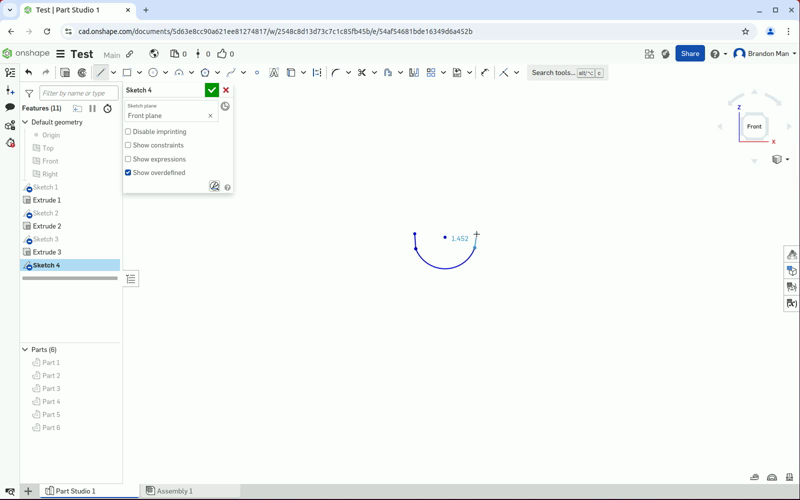
scroll(6)
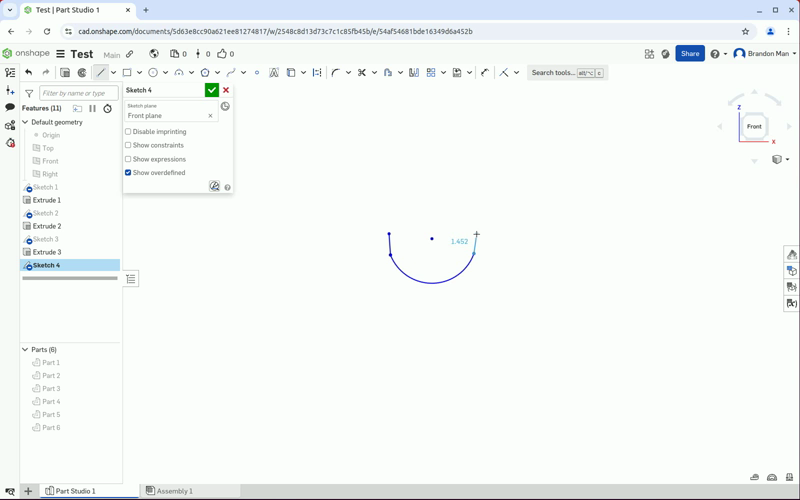
scroll(6)
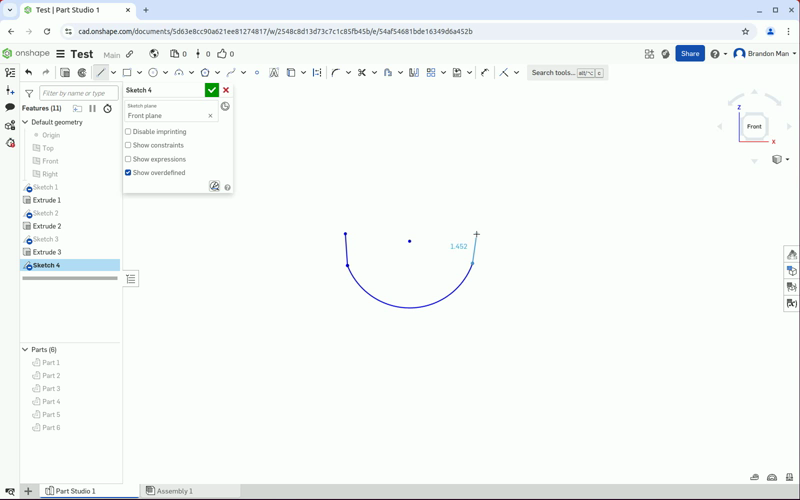
scroll(6)
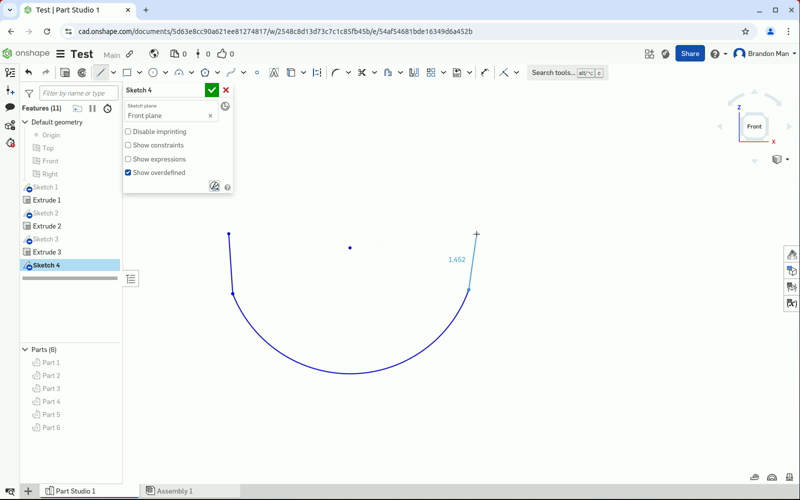
scroll(6)
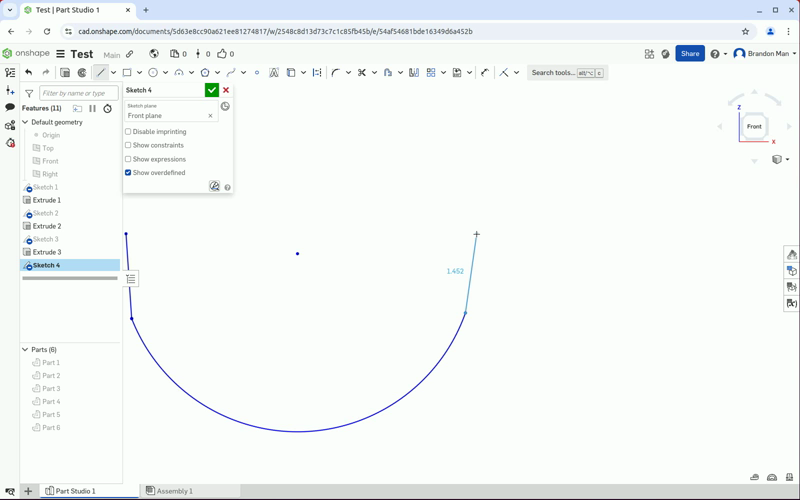
click(476, 233)
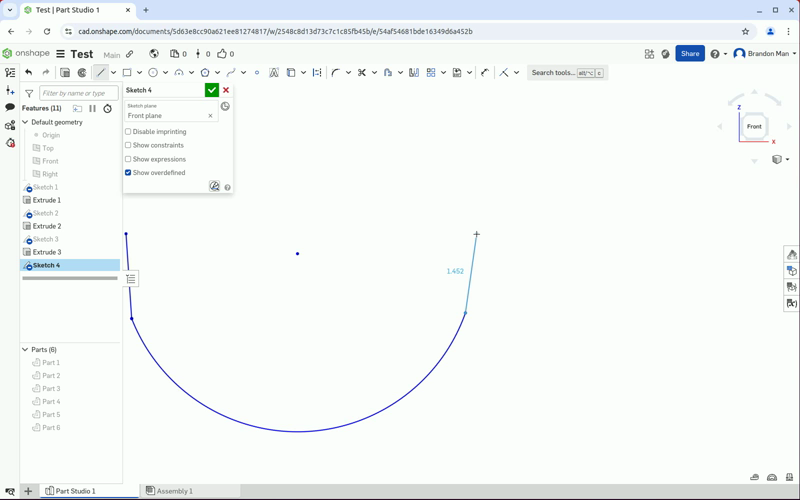
scroll(-6)
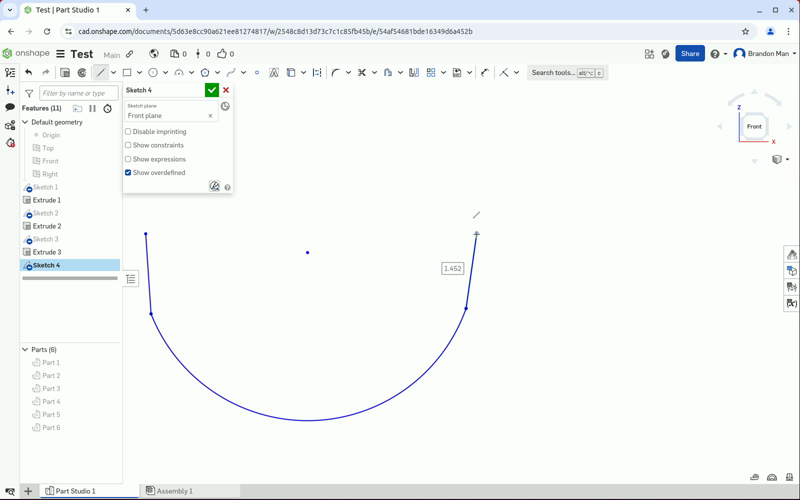
scroll(-6)
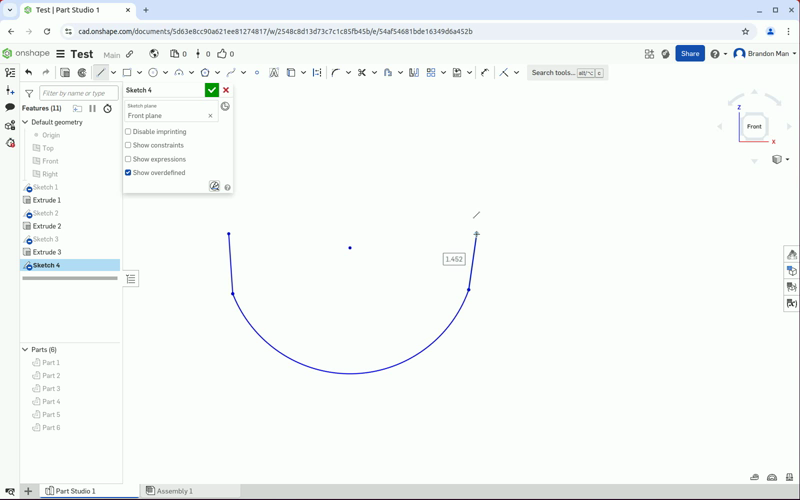
scroll(-6)
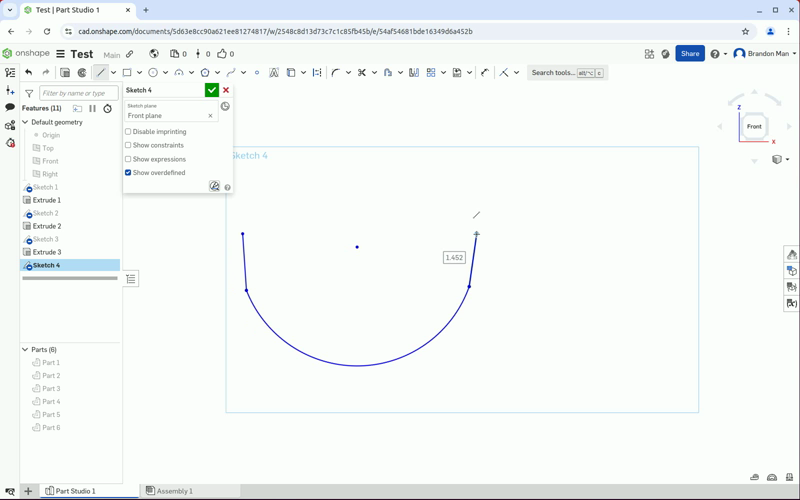
scroll(-6)
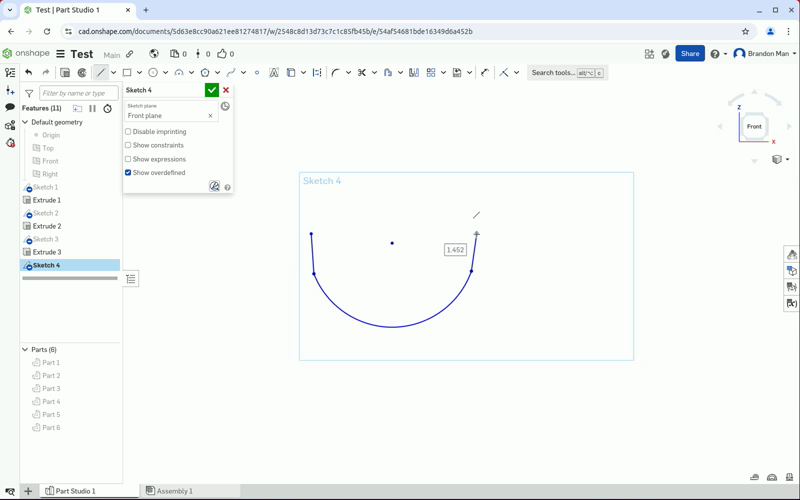
scroll(-6)
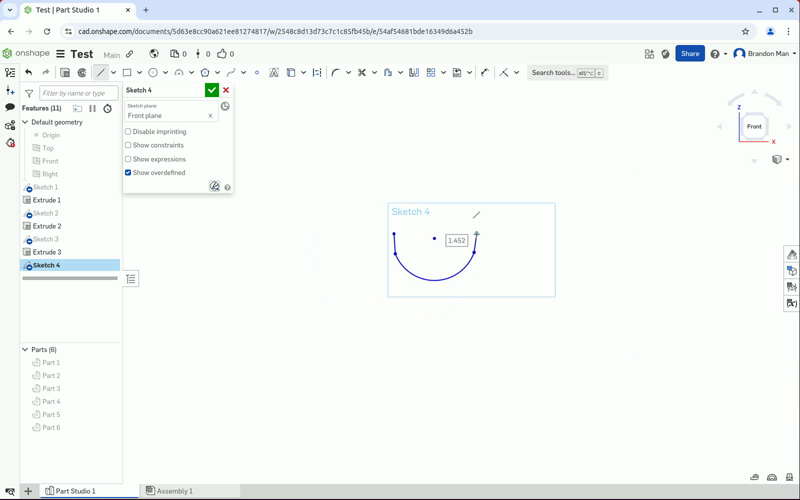
scroll(-6)
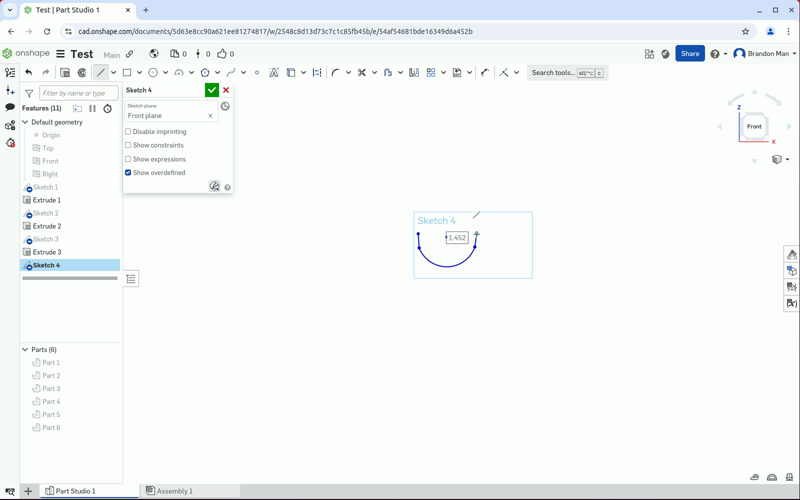
scroll(-6)
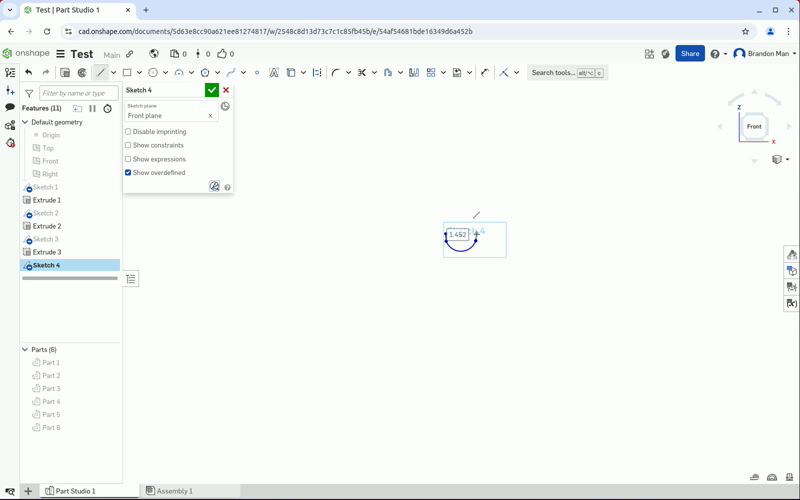
key_up(shift)
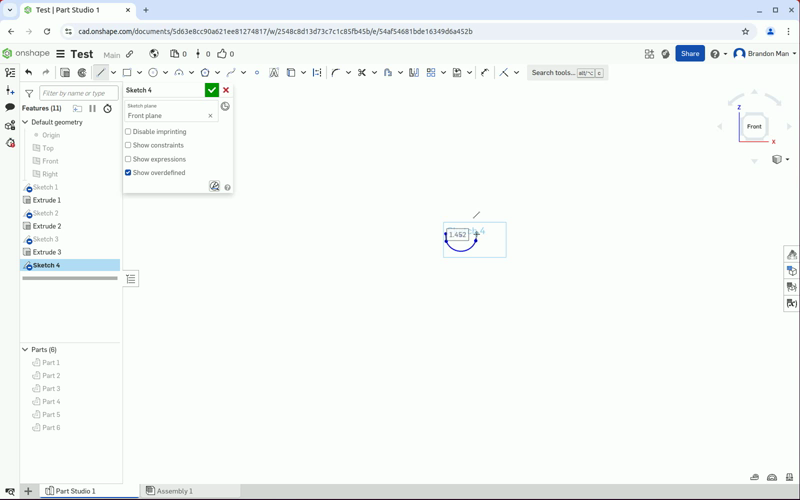
key(esc)
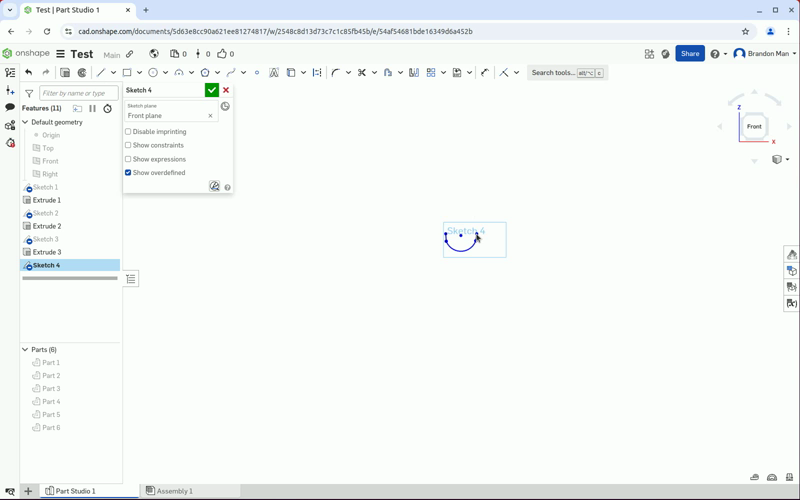
key(a)
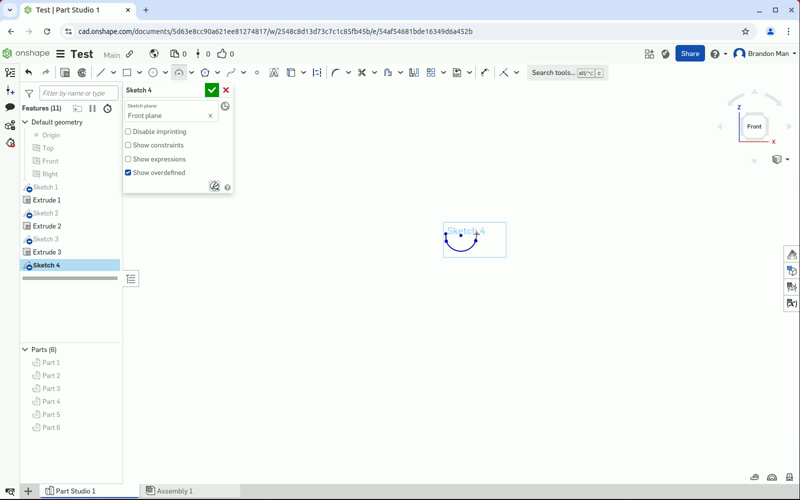
mouse_move(476, 233)
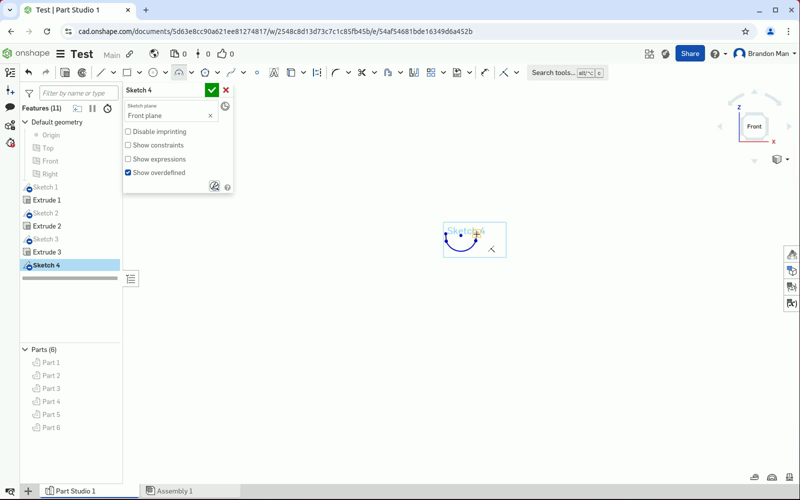
click(476, 233)
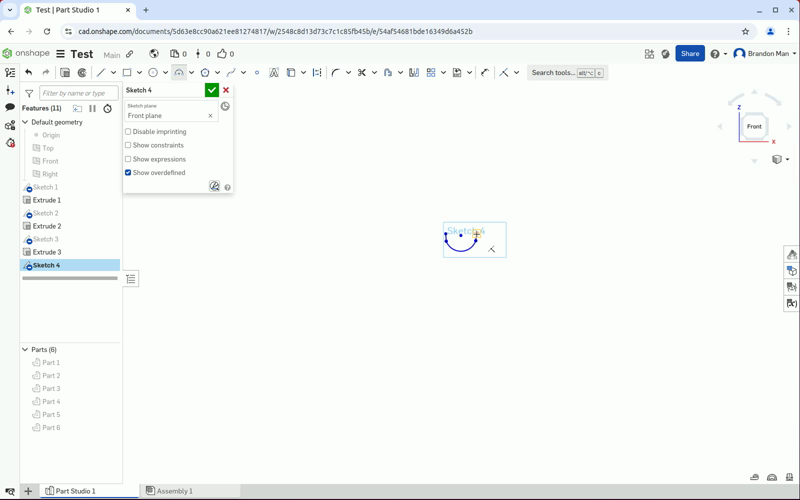
mouse_move(445, 233)
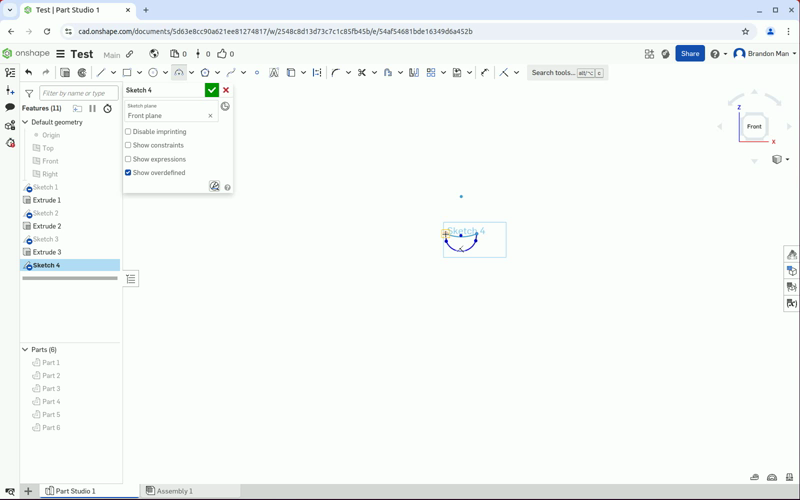
click(445, 233)
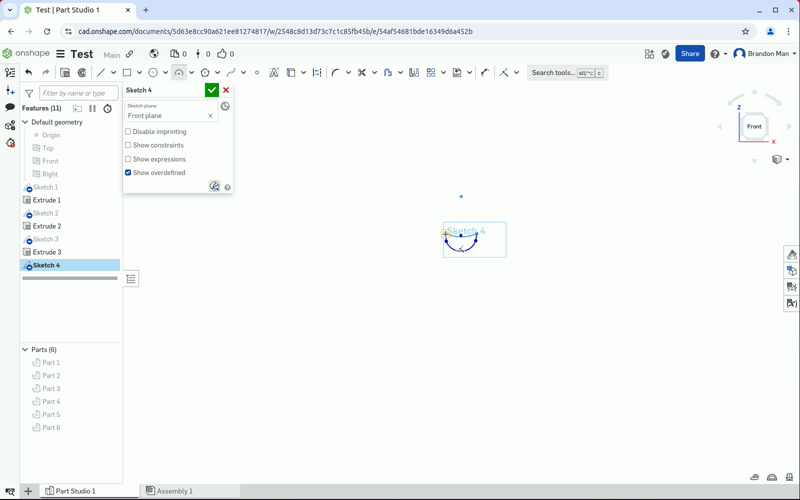
key_down(shift)
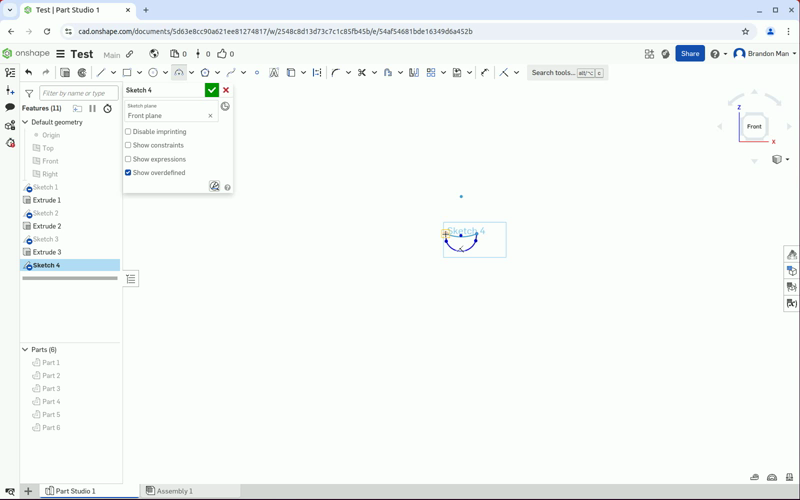
mouse_move(461, 219)
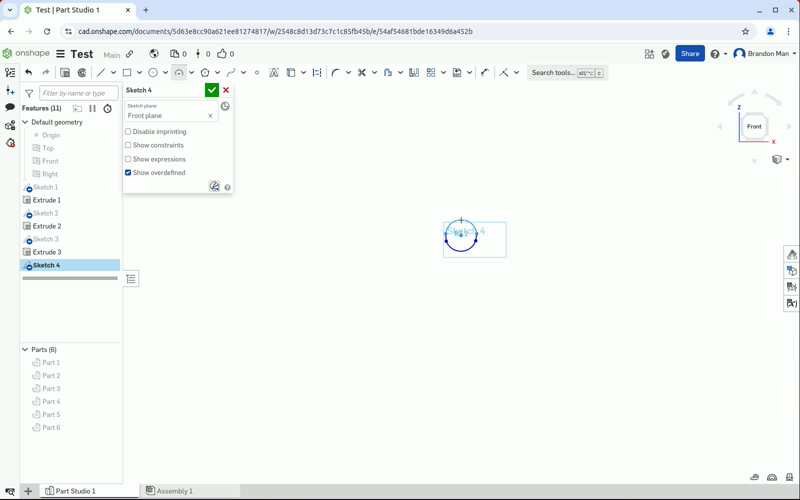
click(461, 219)
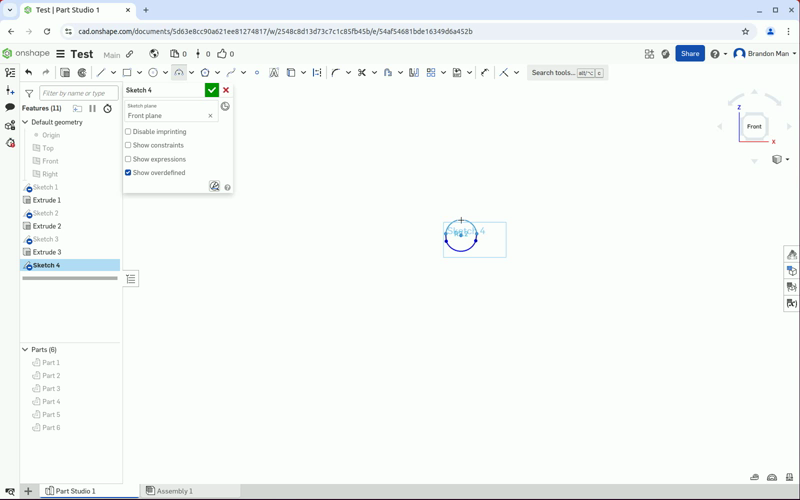
key_up(shift)
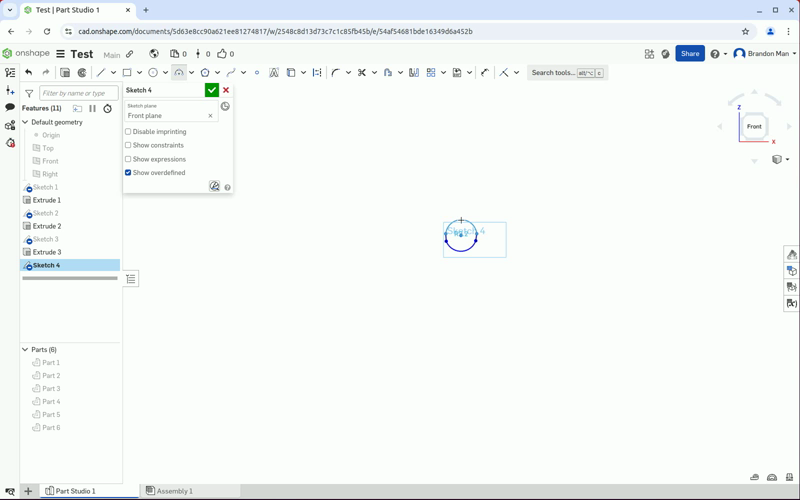
key(esc)
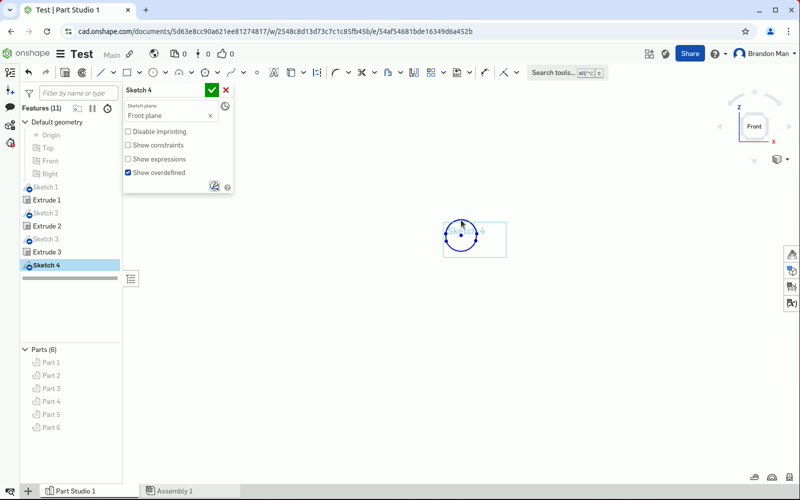
key(c)
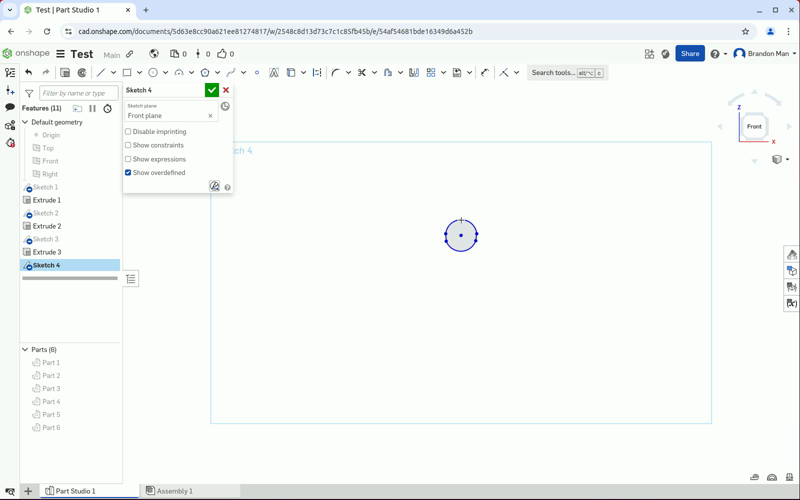
key_down(shift)
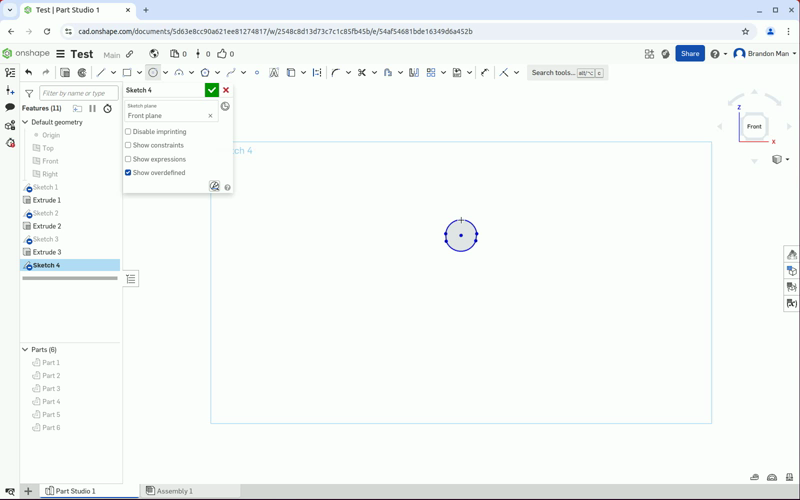
mouse_move(461, 235)
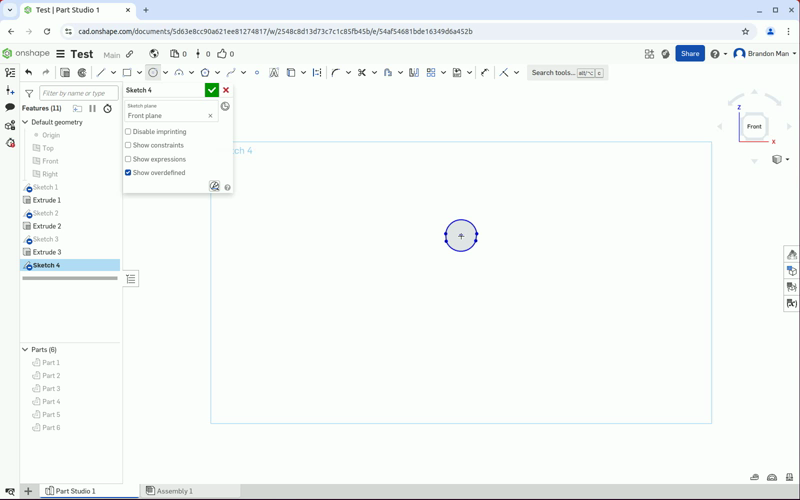
click(461, 235)
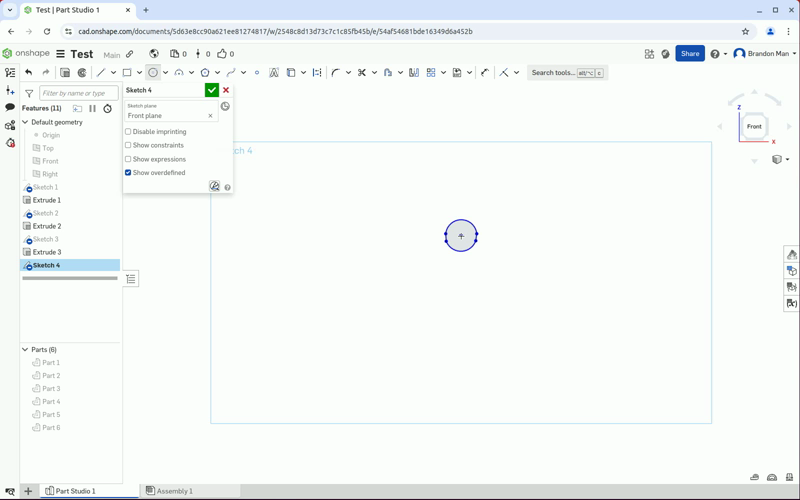
key_up(shift)
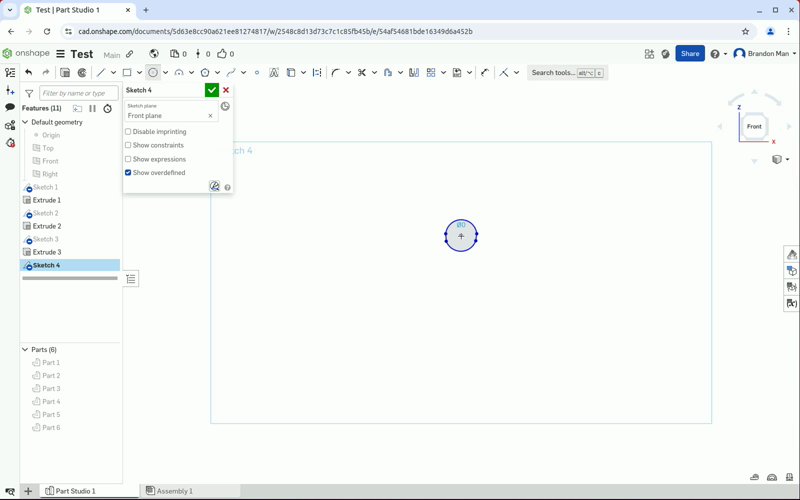
mouse_move(464, 235)
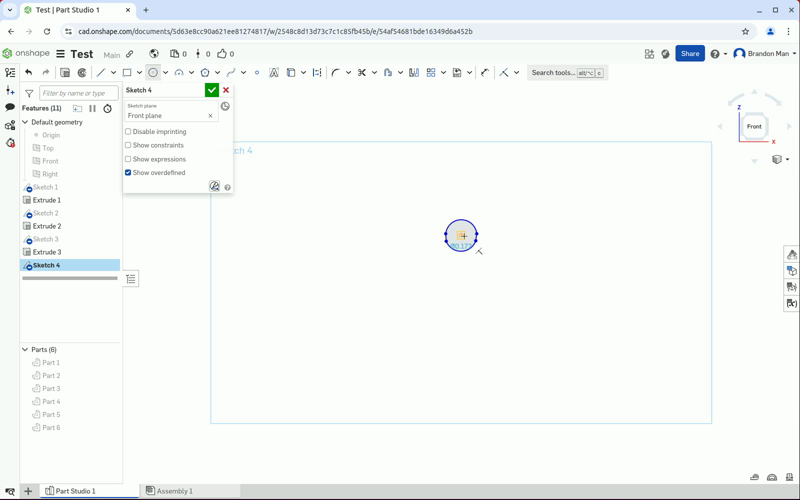
scroll(6)
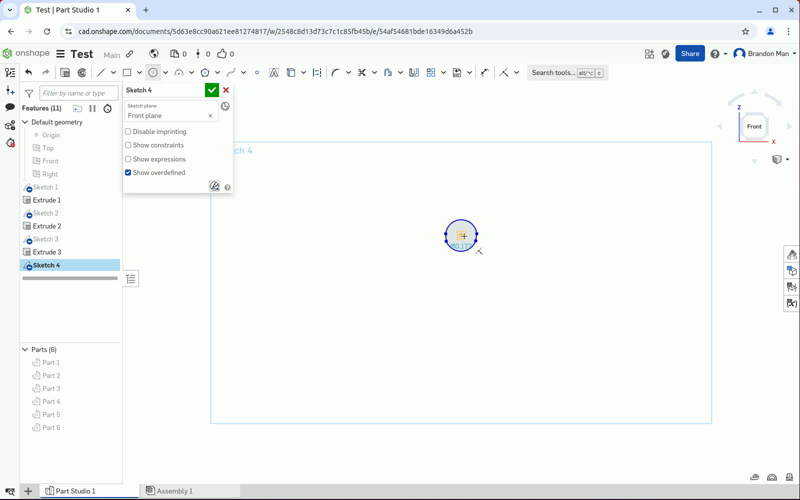
scroll(6)
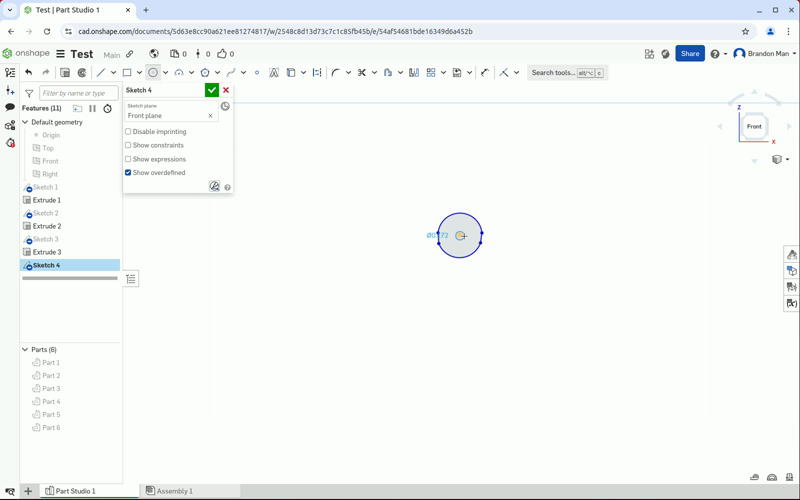
scroll(6)
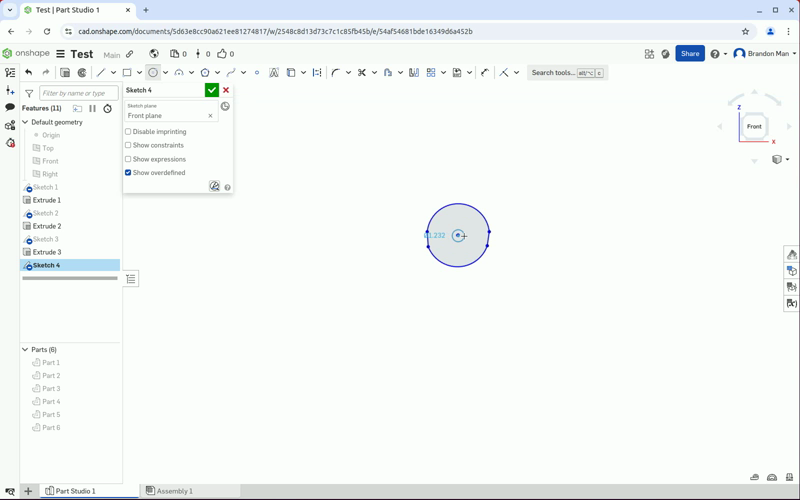
scroll(6)
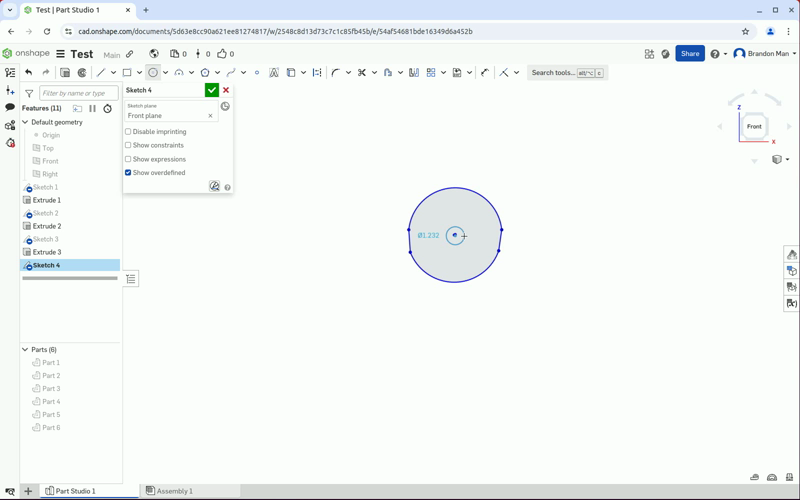
scroll(6)
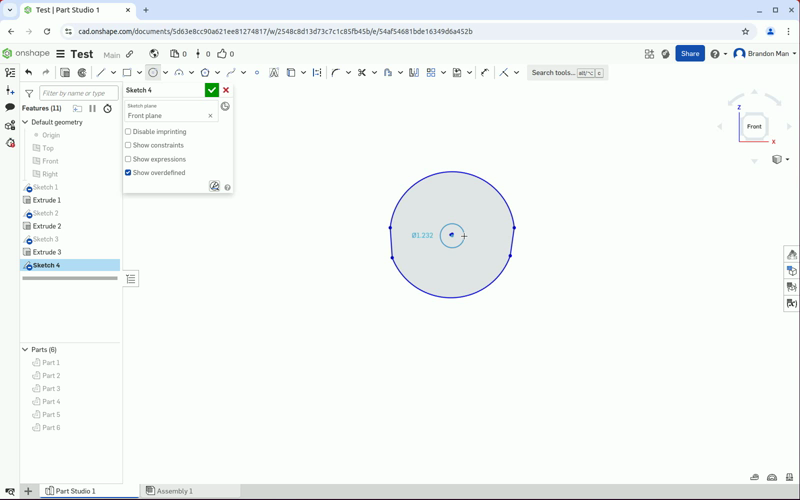
scroll(6)
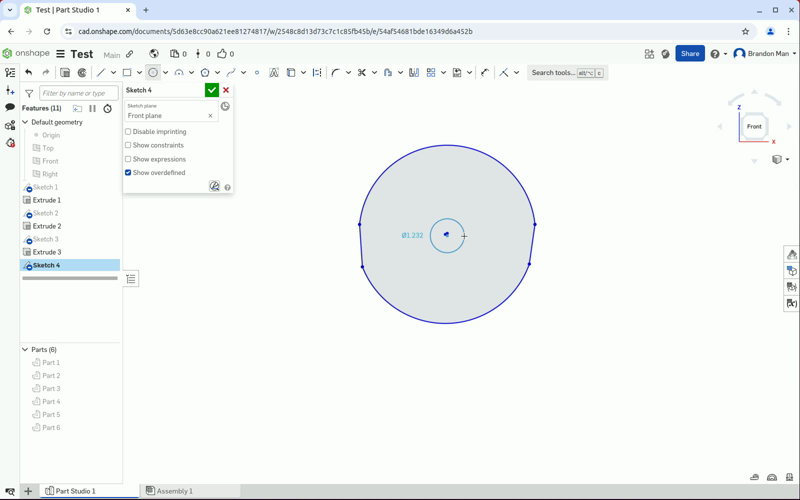
scroll(6)
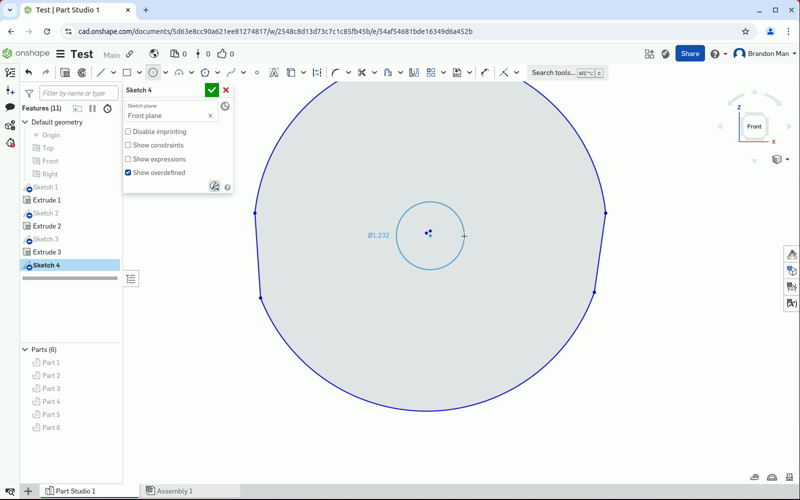
click(464, 235)
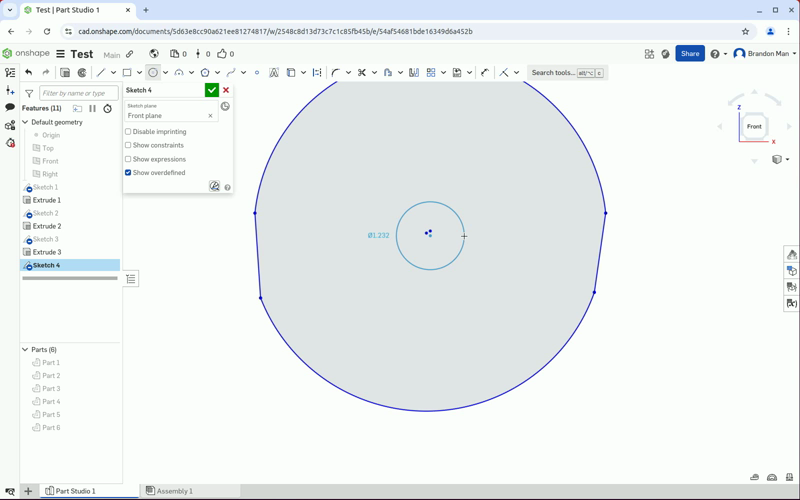
scroll(-6)
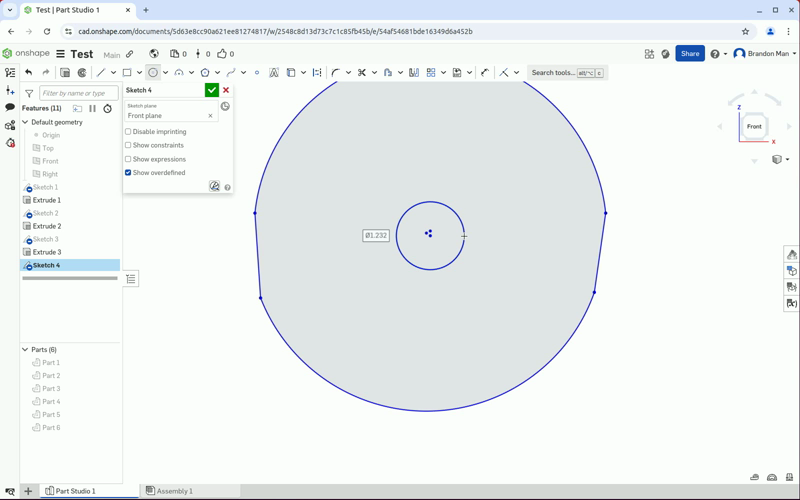
scroll(-6)
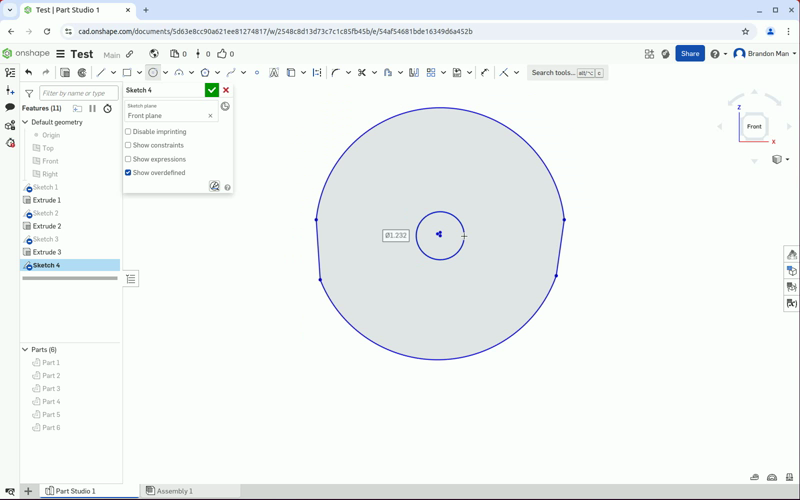
scroll(-6)
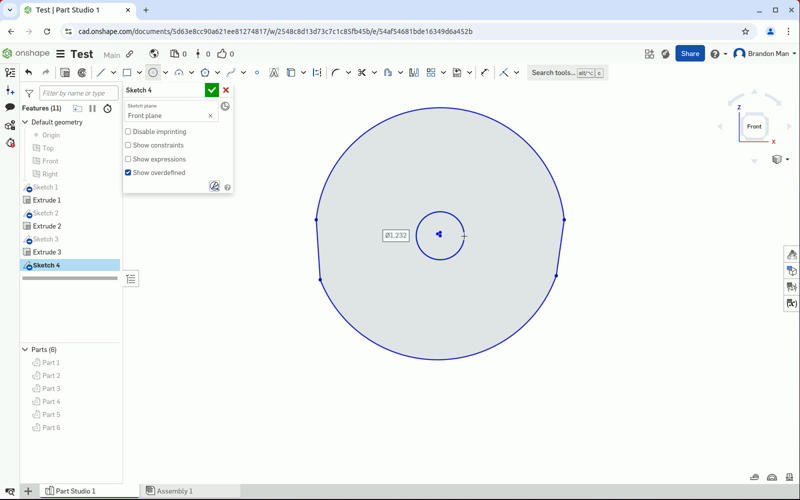
scroll(-6)
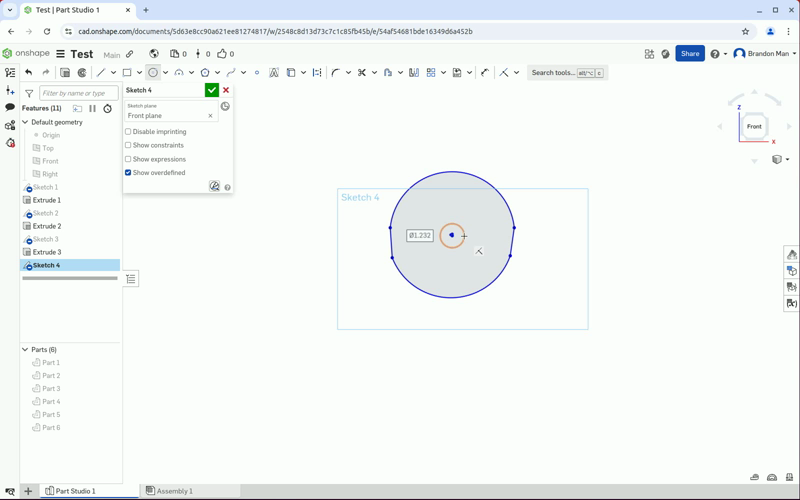
scroll(-6)
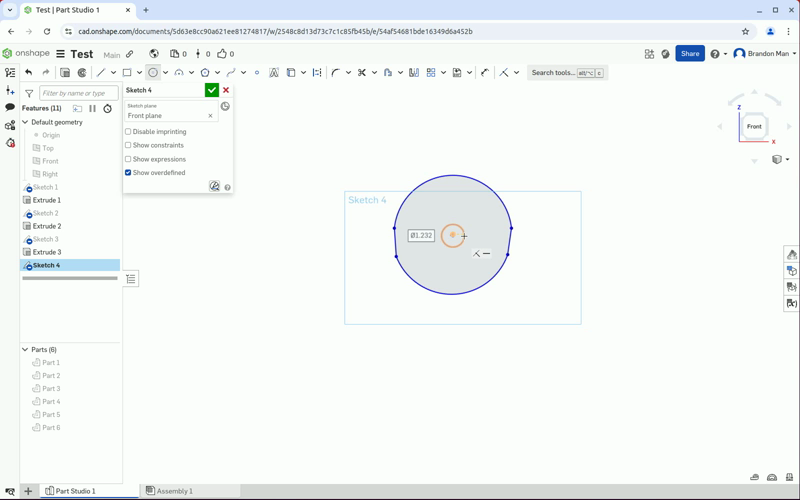
scroll(-6)
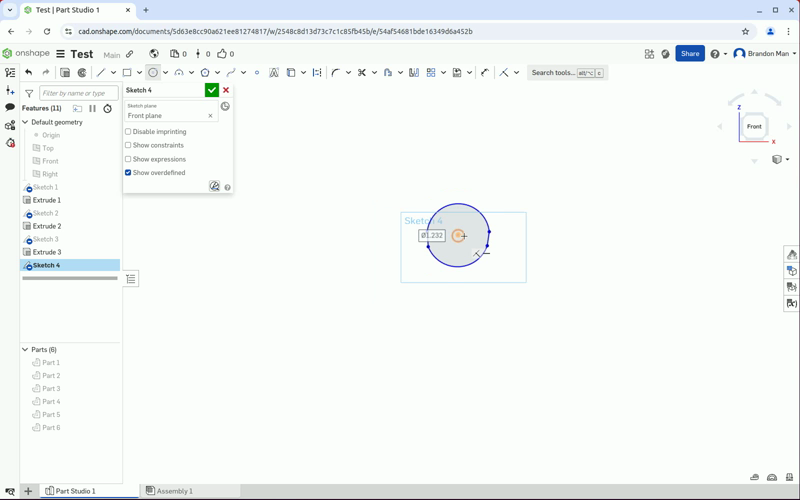
scroll(-6)
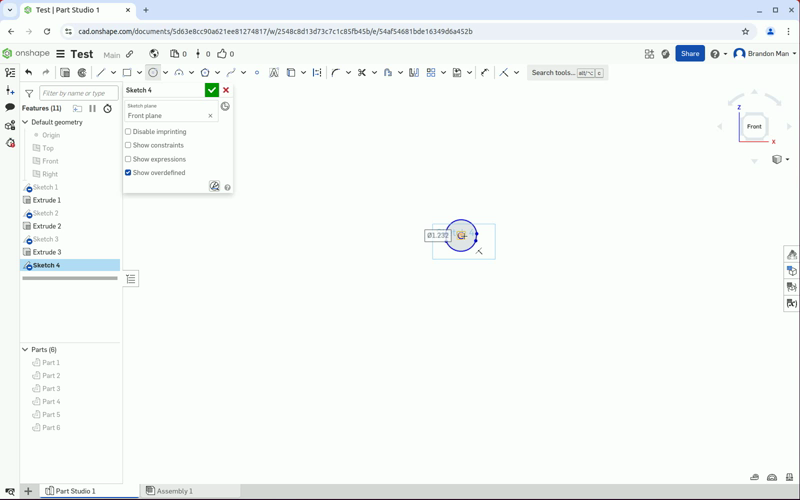
key(esc)
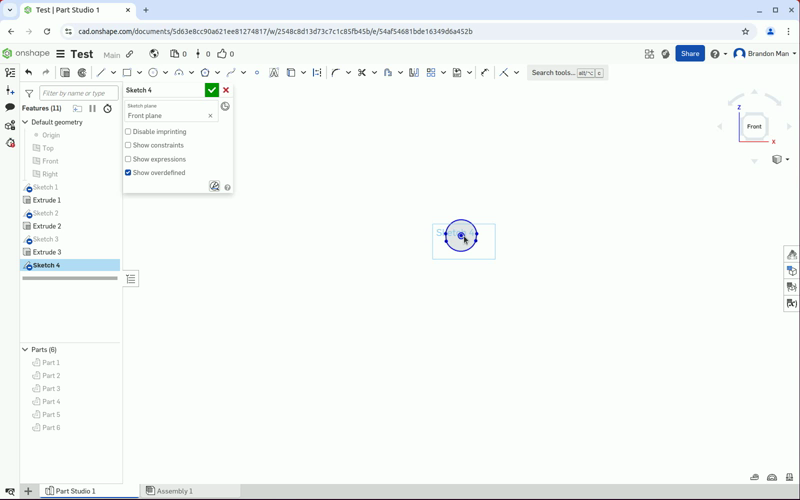
mouse_move(451, 237)
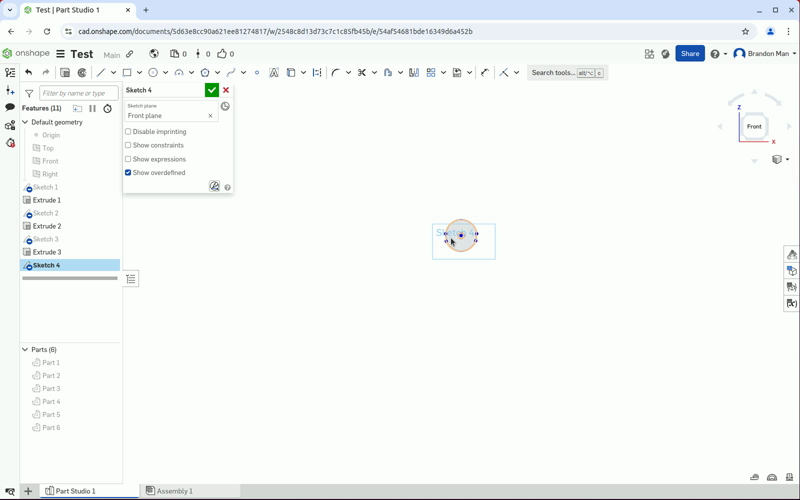
scroll(6)
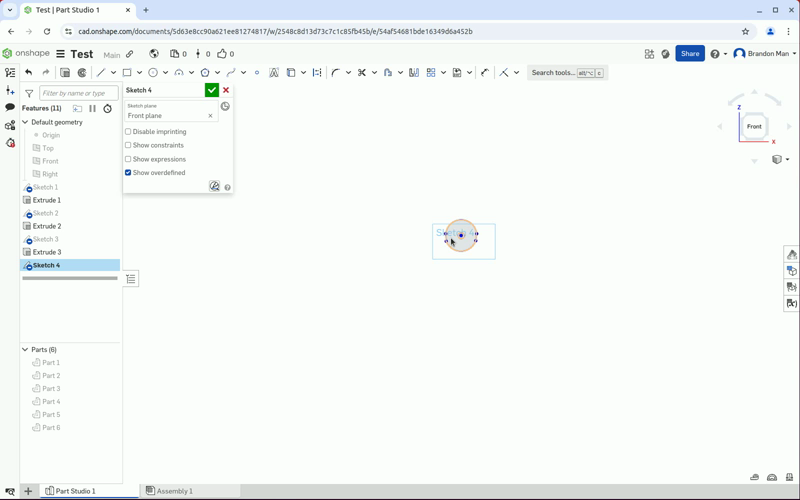
scroll(6)
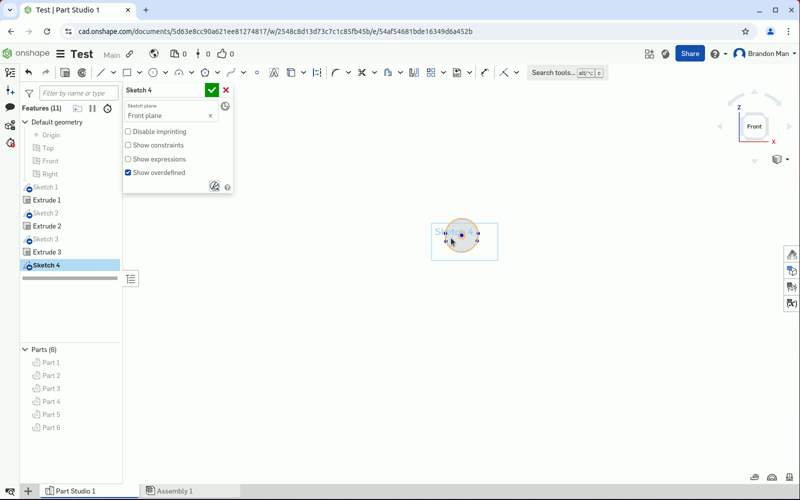
scroll(6)
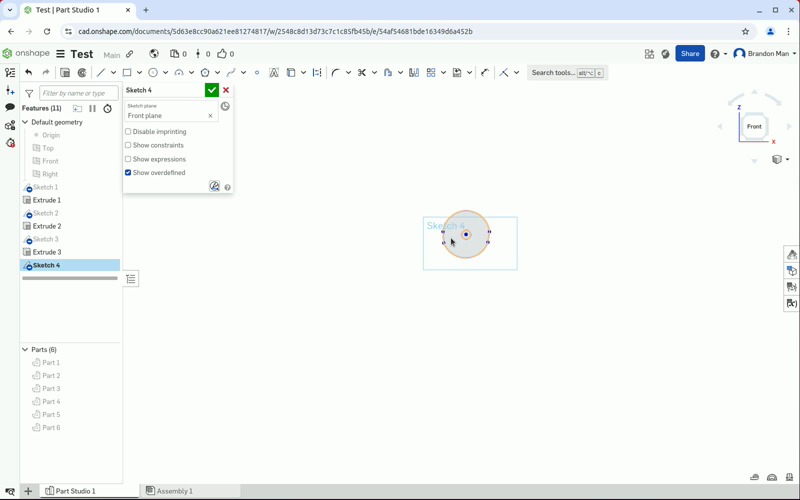
scroll(6)
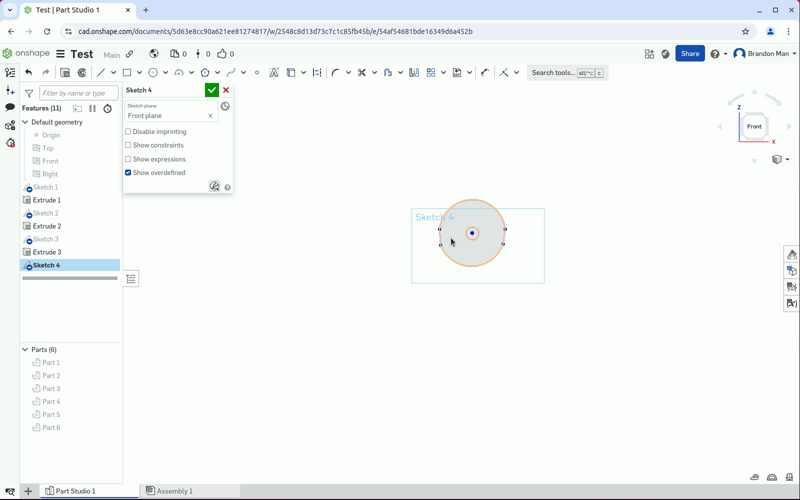
scroll(6)
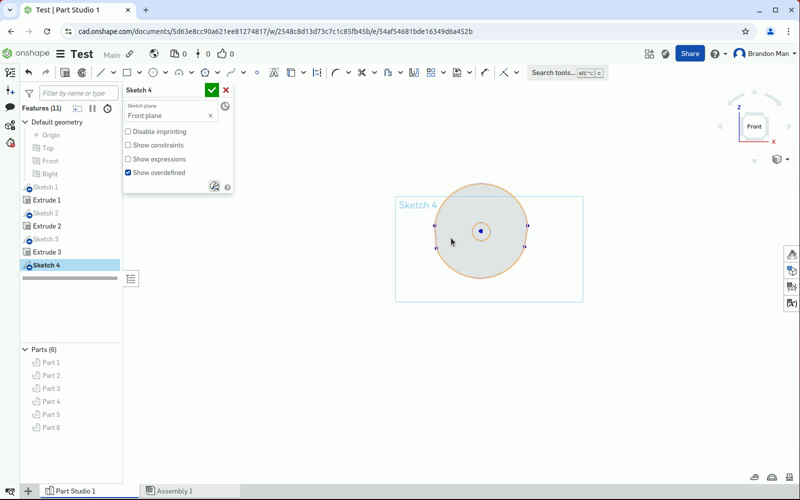
scroll(6)
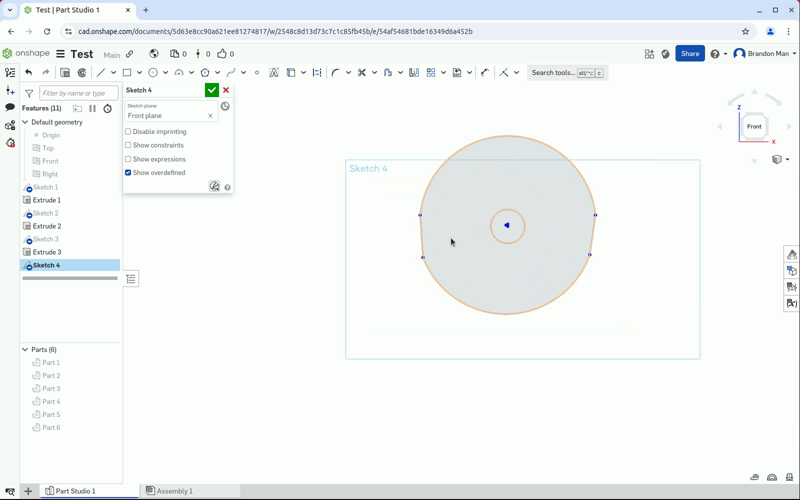
scroll(6)
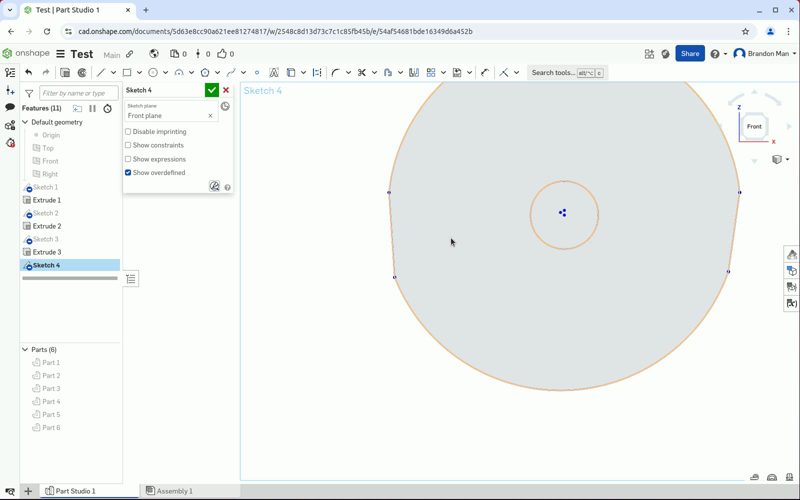
click(451, 237)
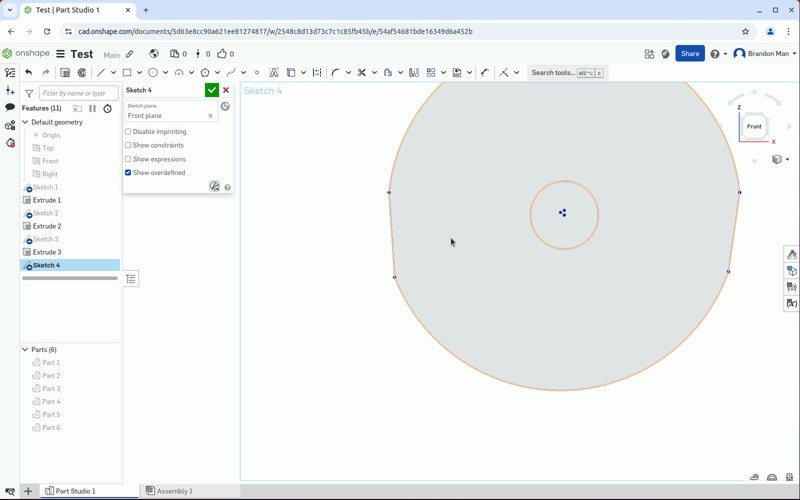
scroll(-6)
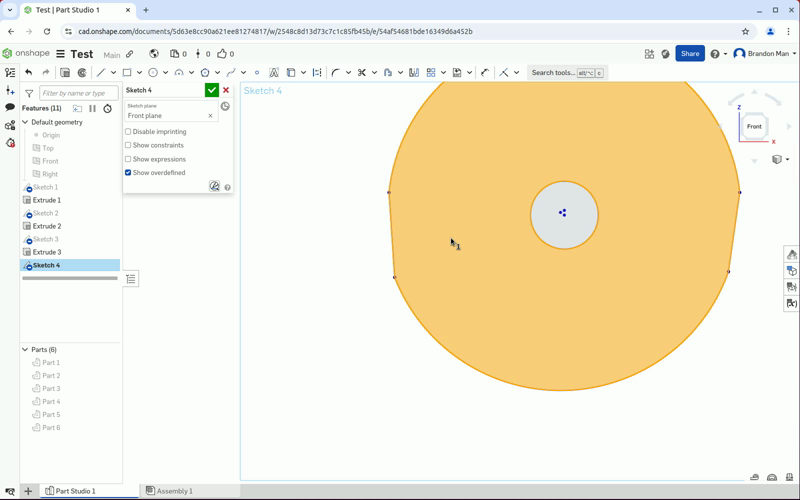
scroll(-6)
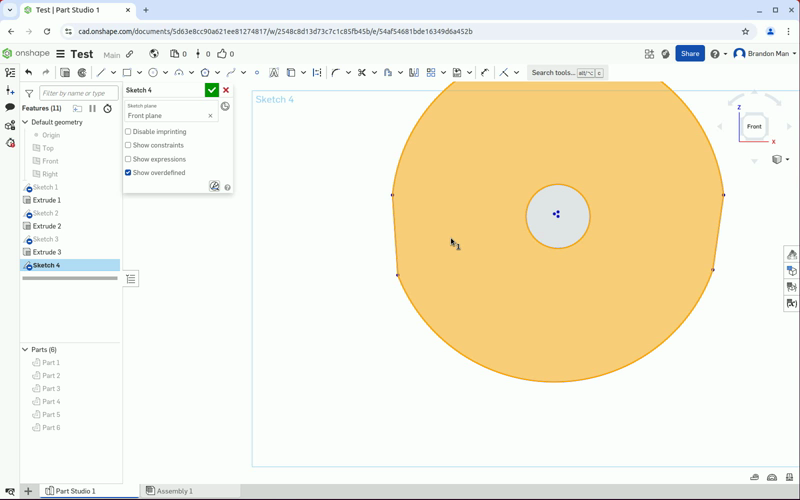
scroll(-6)
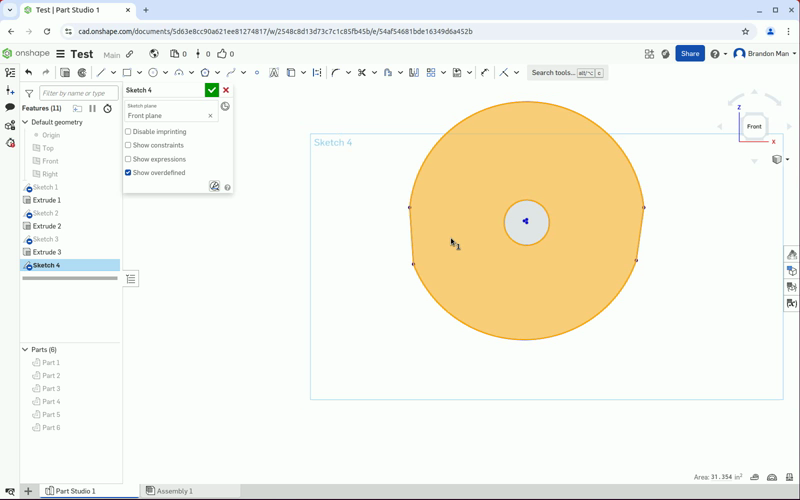
scroll(-6)
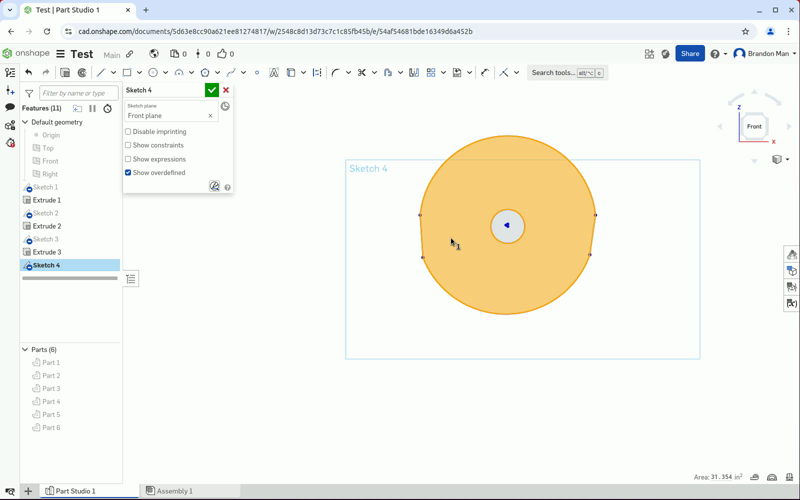
scroll(-6)
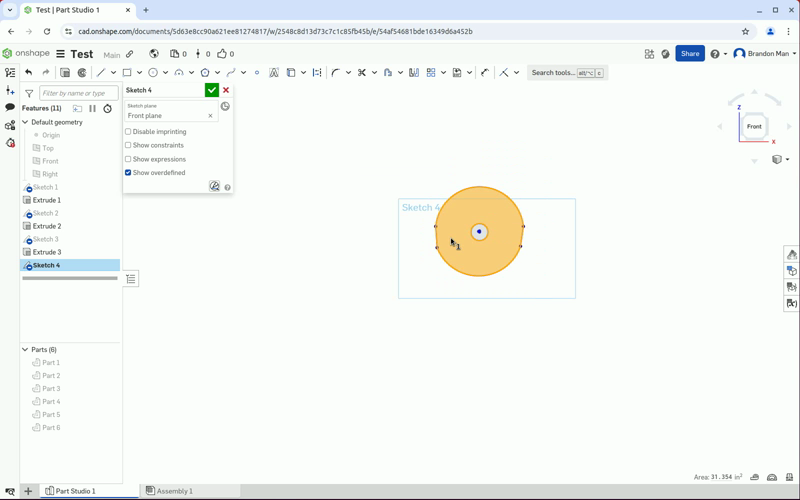
scroll(-6)
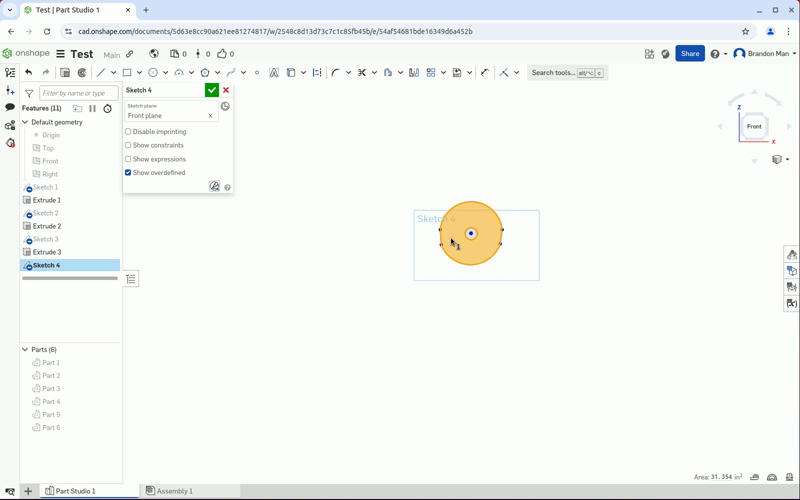
scroll(-6)
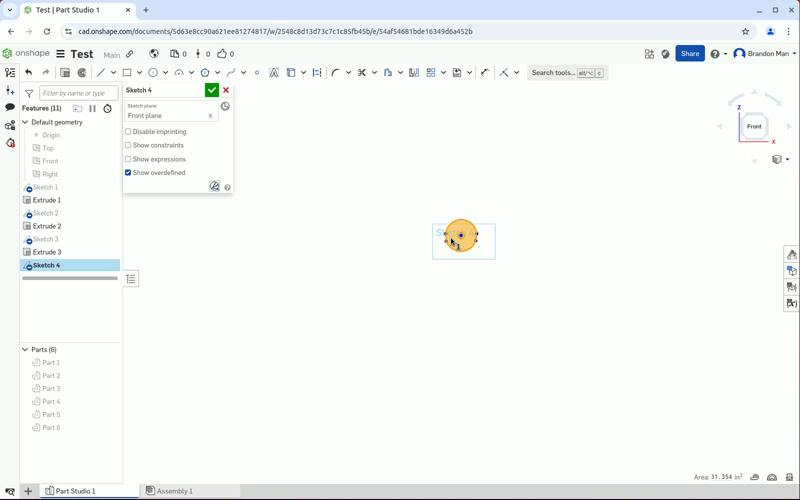
mouse_move(73, 352)
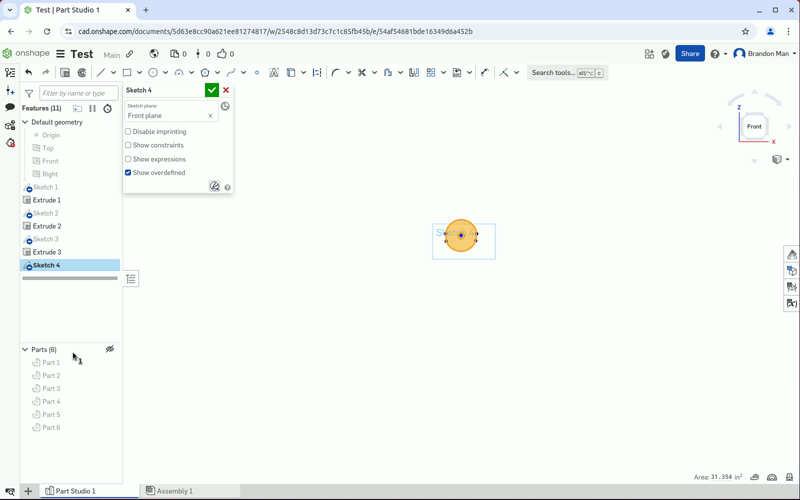
key(shift+y)
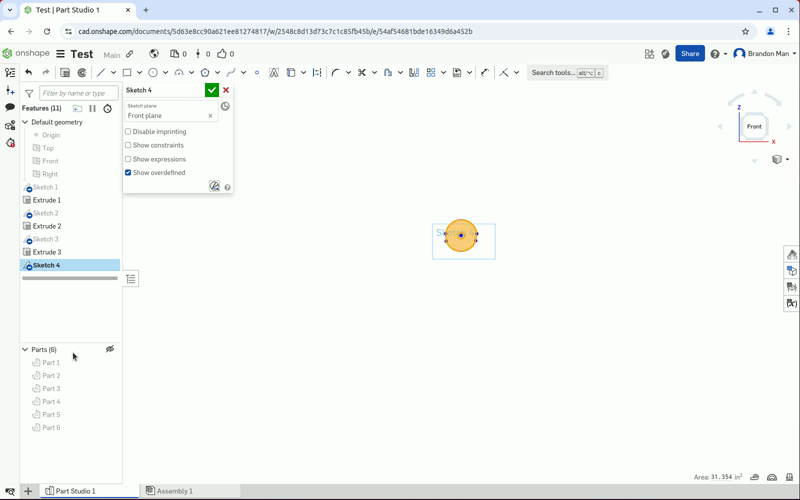
key(shift+e)
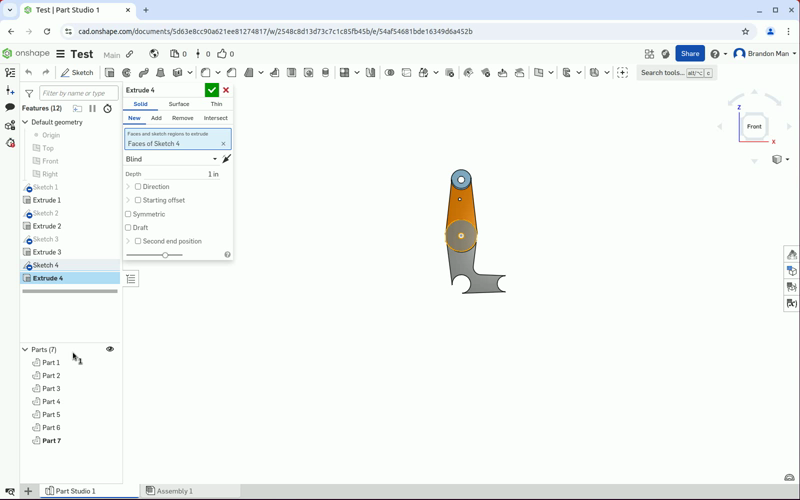
mouse_move(143, 106)
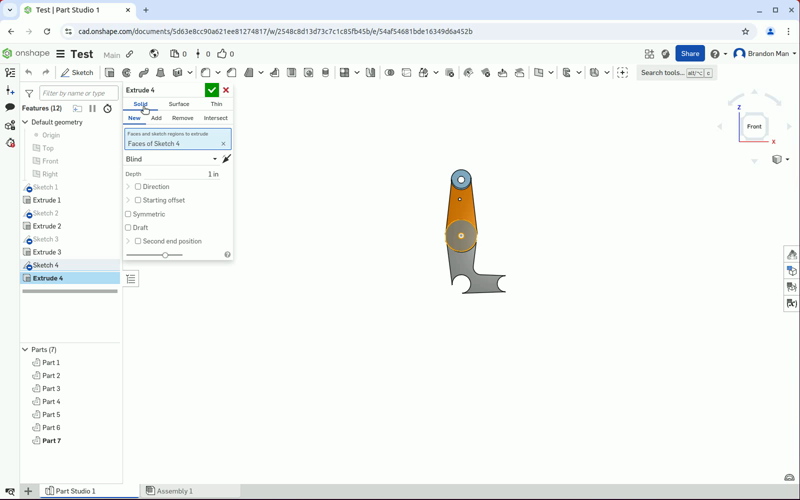
click(143, 106)
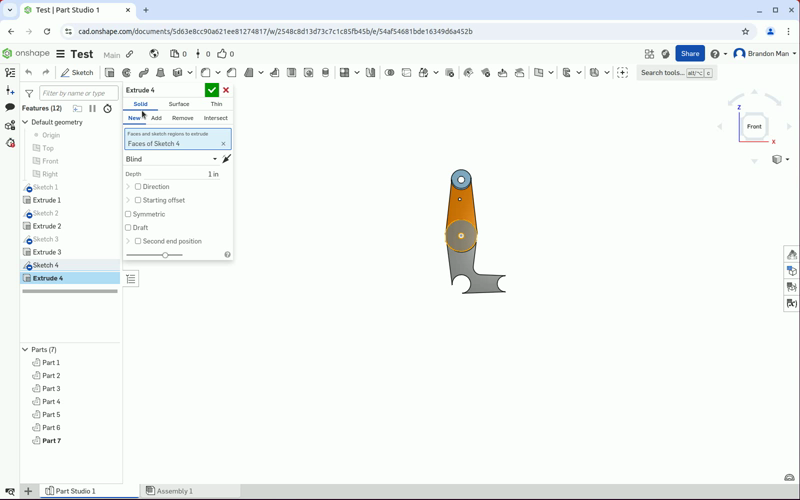
mouse_move(137, 120)
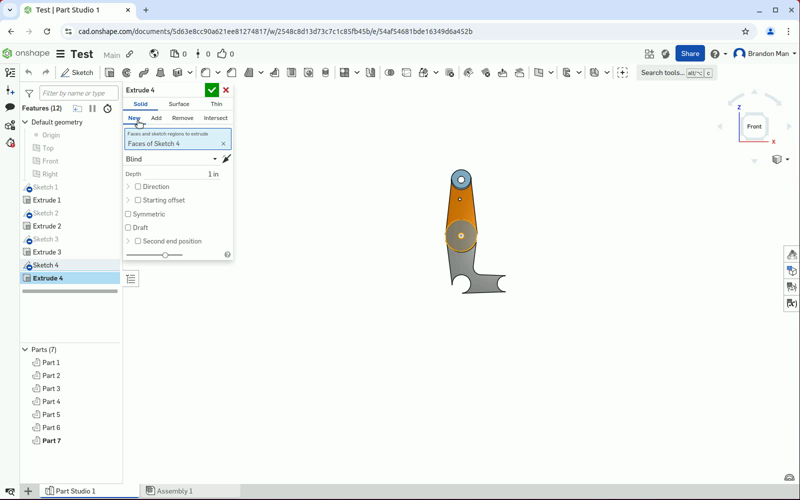
click(137, 120)
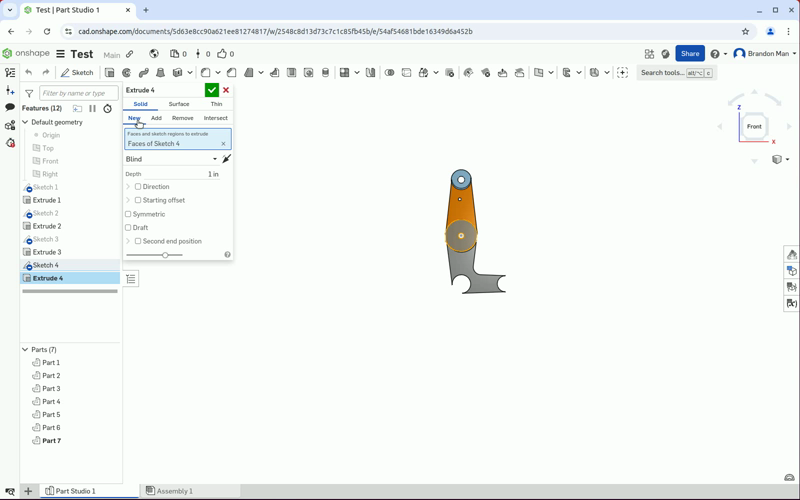
key(tab, 4)
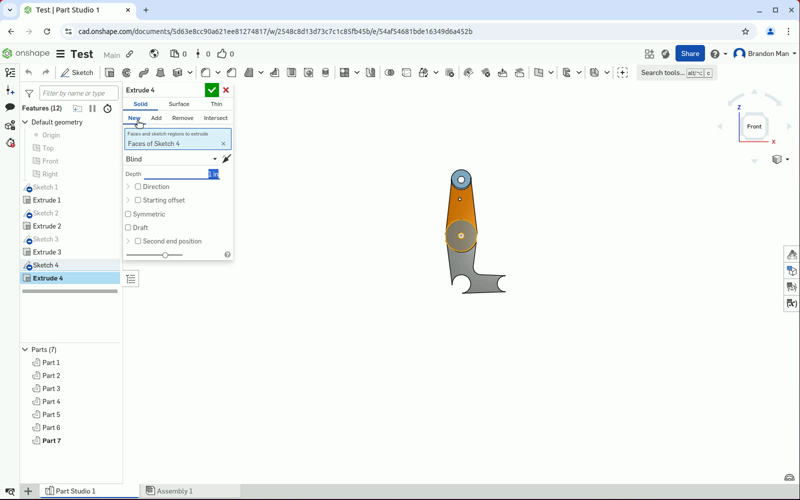
text(0.722)
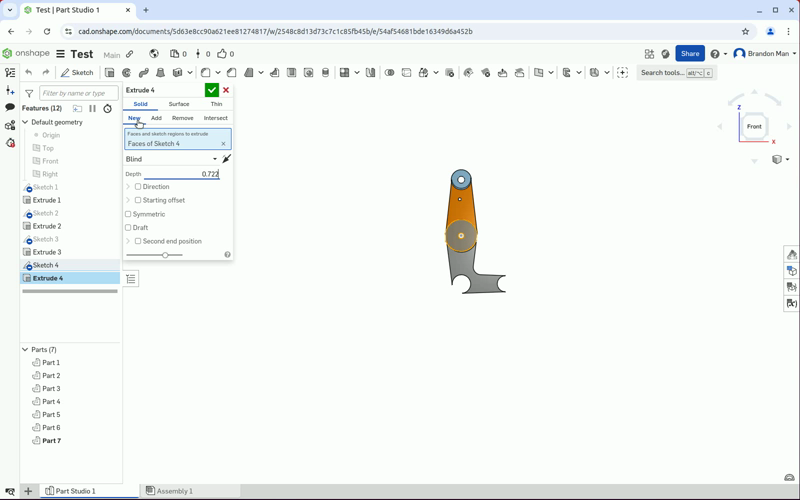
key(enter)
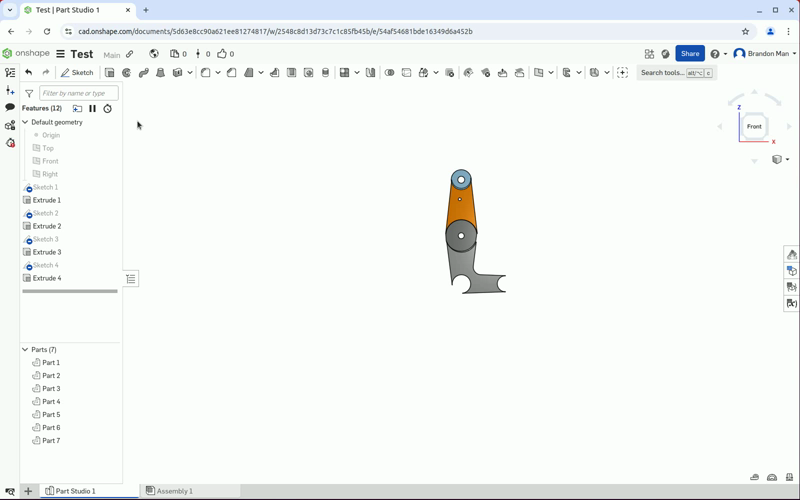
key(shift+h)
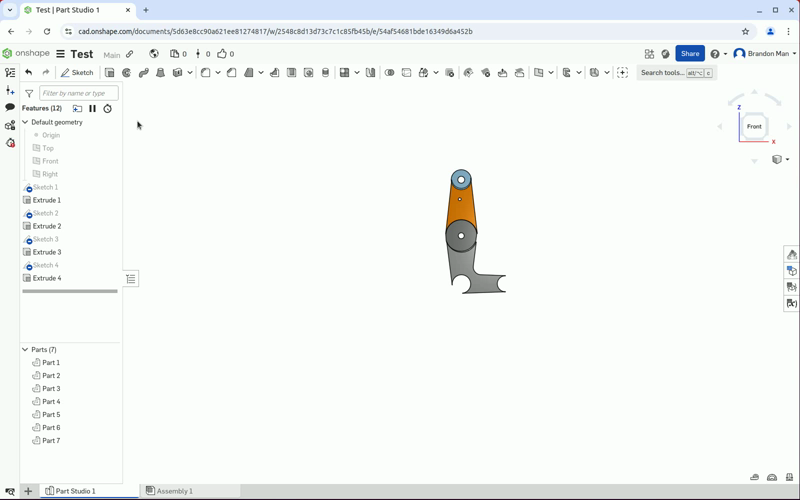
key(shift+h)
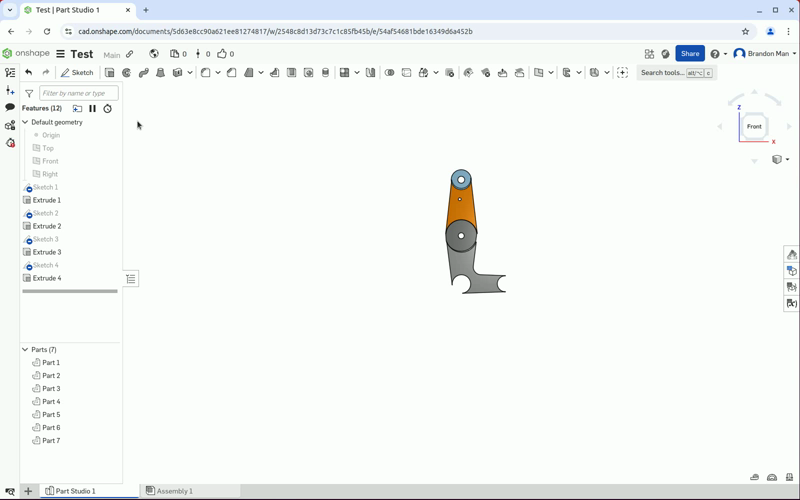
mouse_move(73, 189)
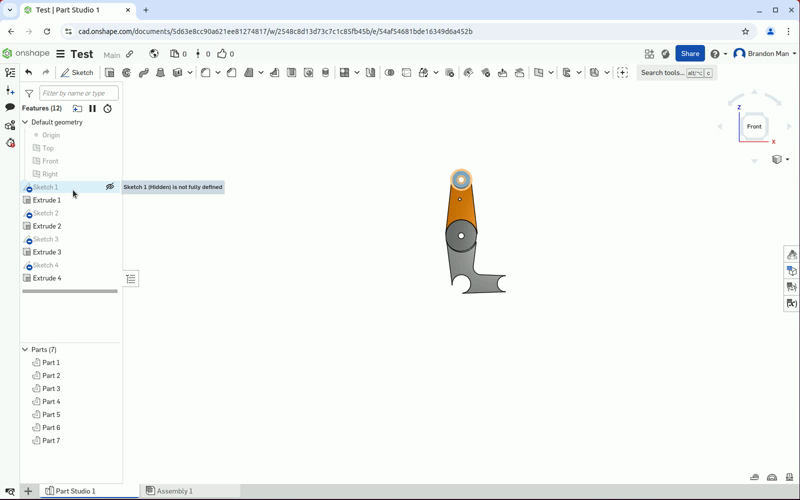
click(73, 189)
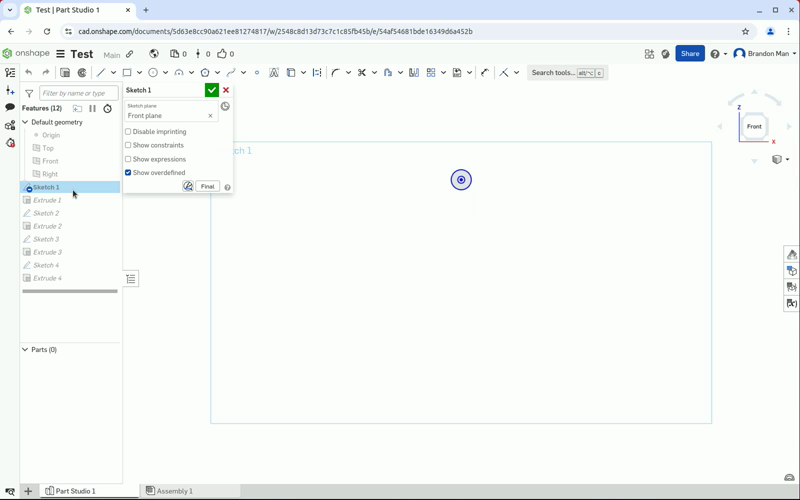
mouse_move(229, 92)
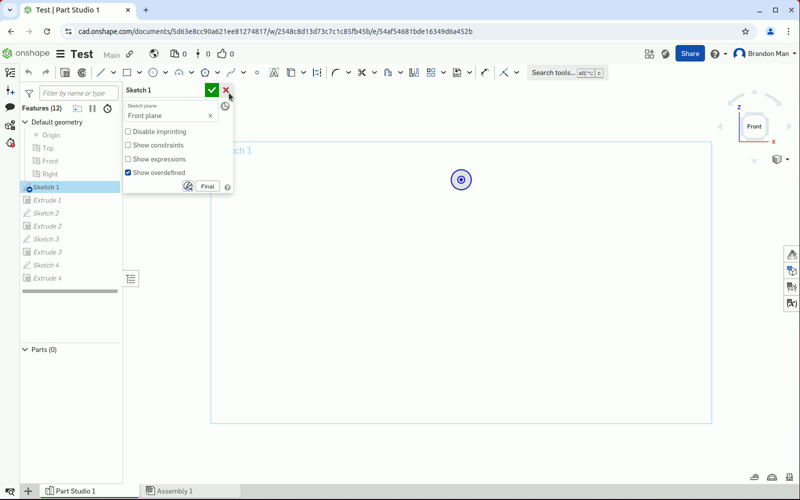
click(229, 92)
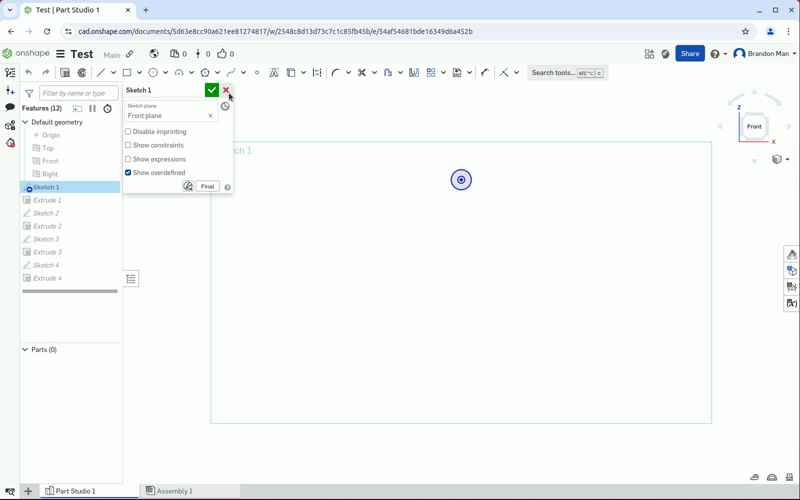
key(shift+s)
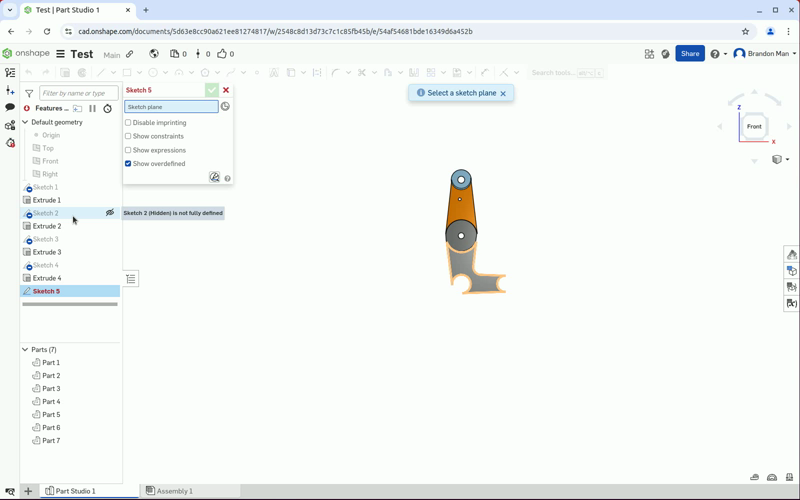
scroll(3)
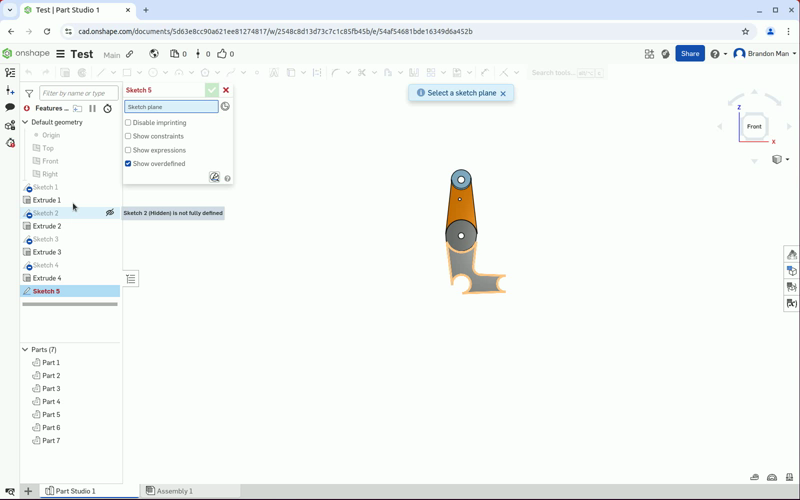
mouse_move(73, 163)
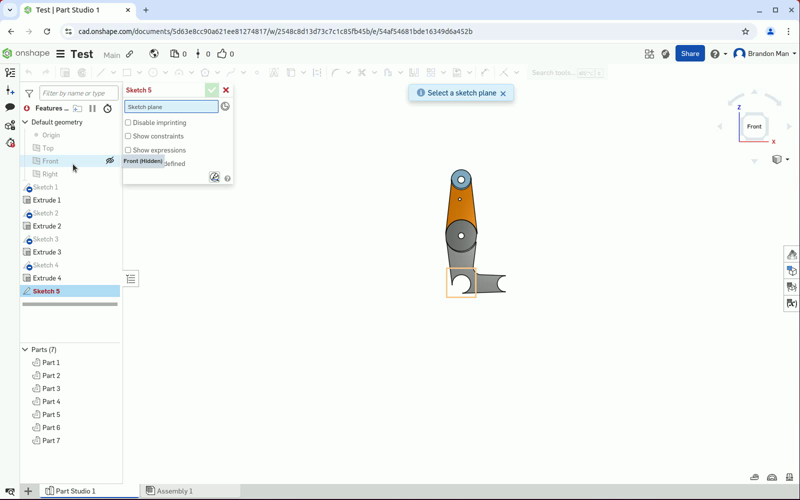
click(73, 163)
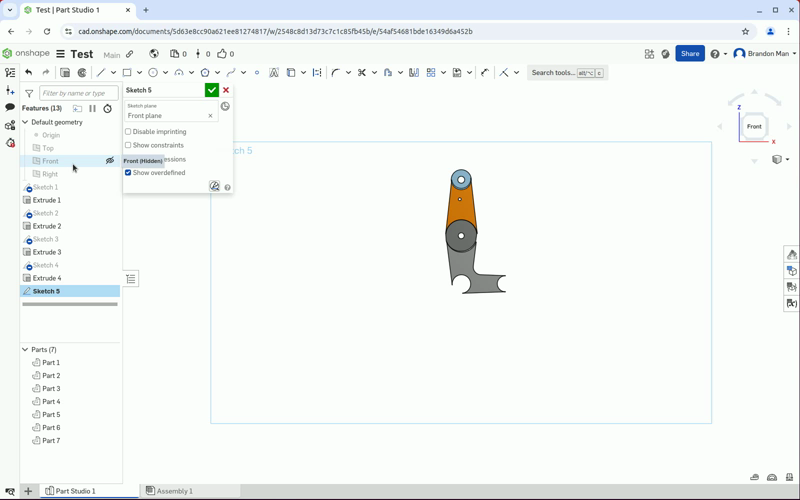
mouse_move(73, 352)
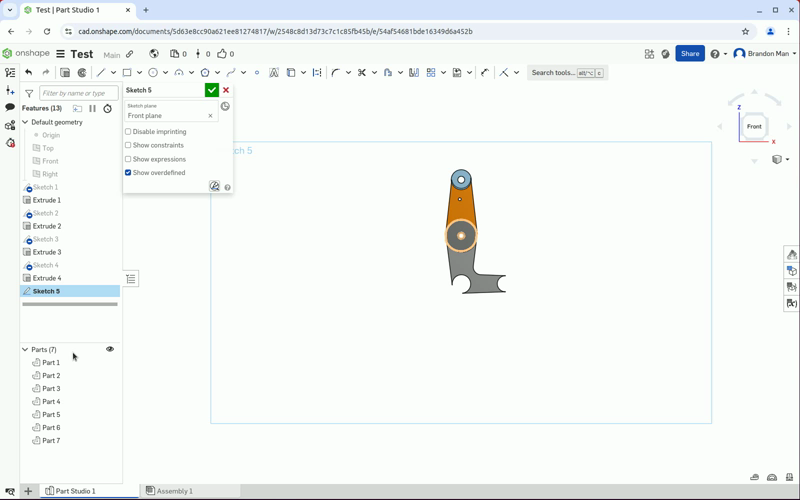
key(y)
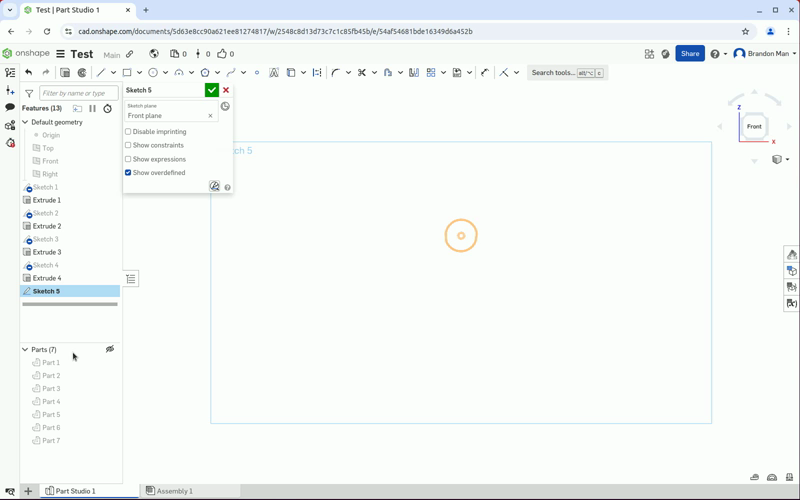
key(l)
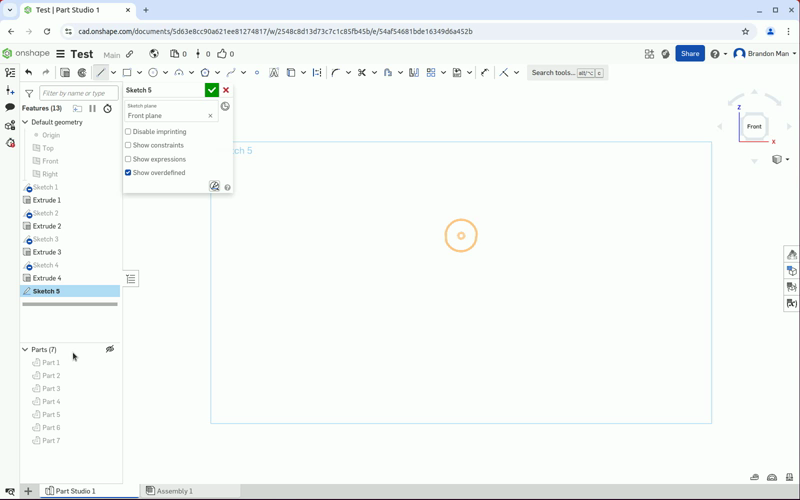
key_down(shift)
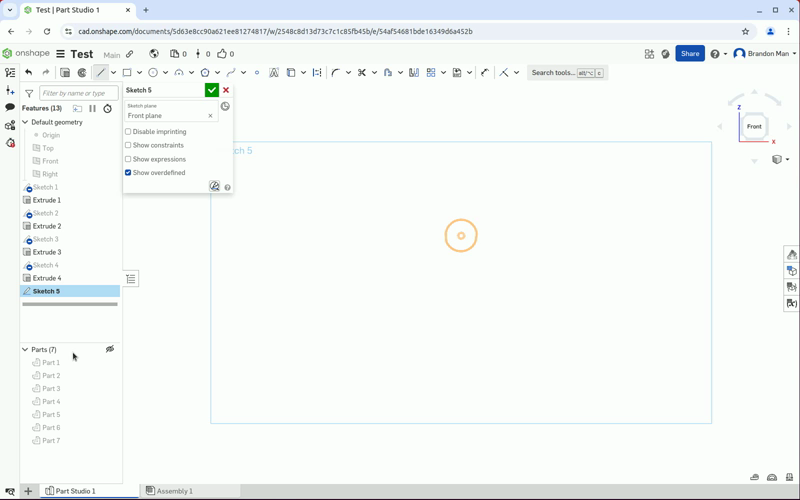
mouse_move(460, 292)
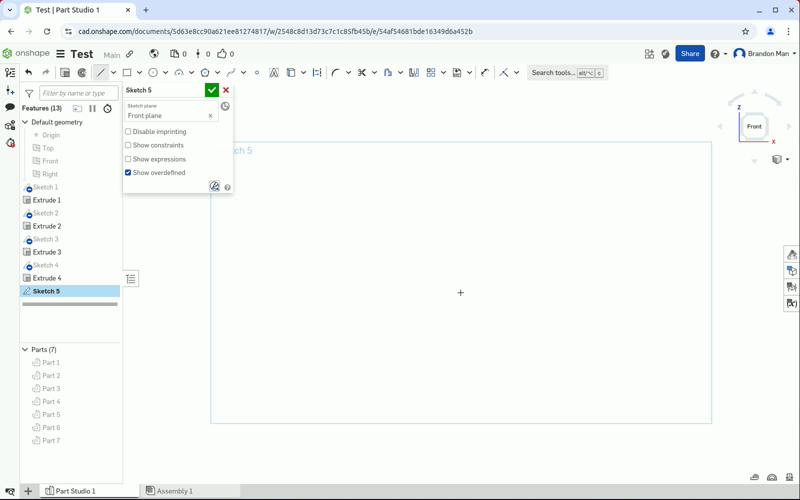
click(460, 292)
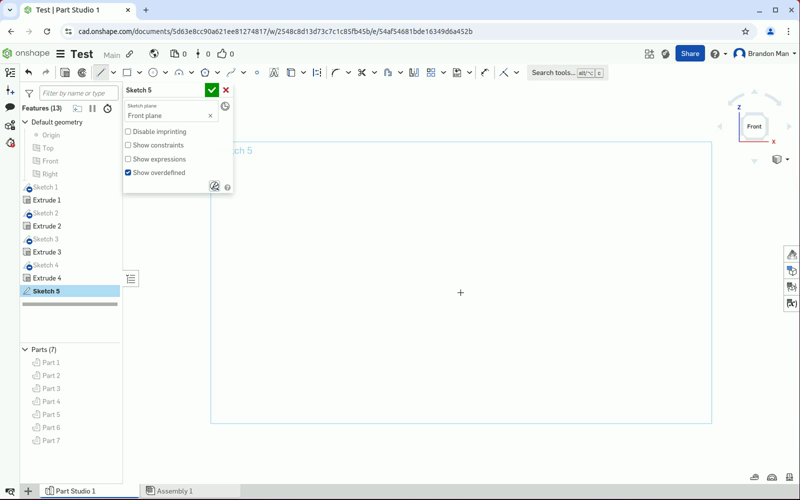
key_up(shift)
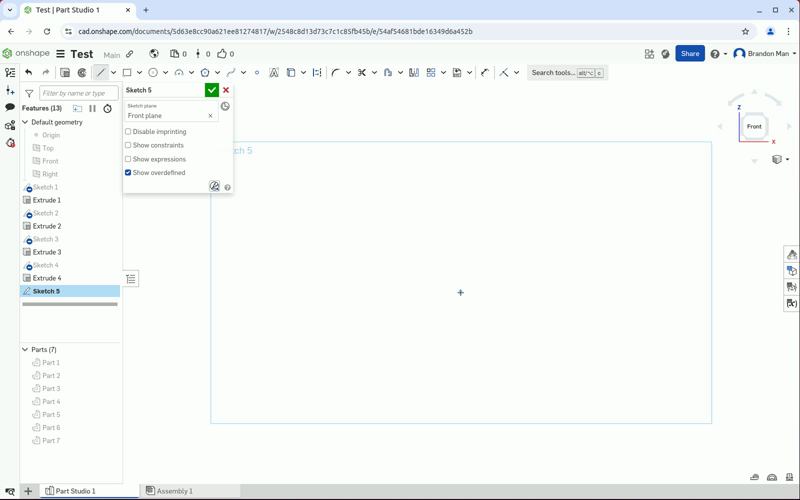
key_down(shift)
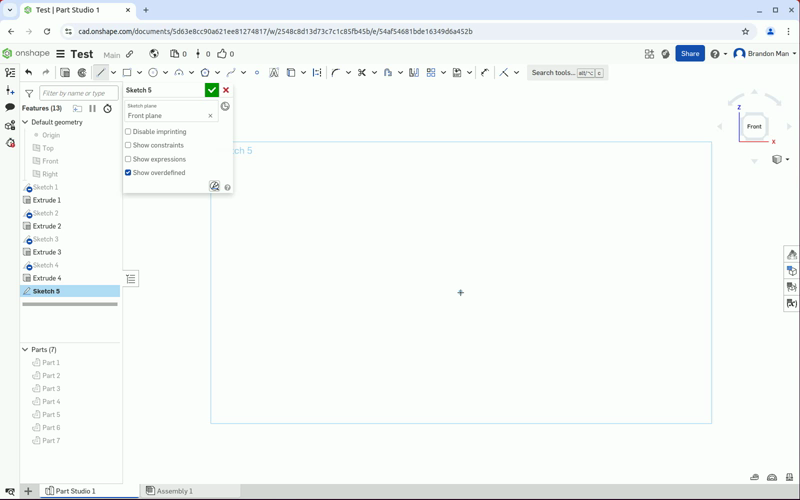
mouse_move(490, 292)
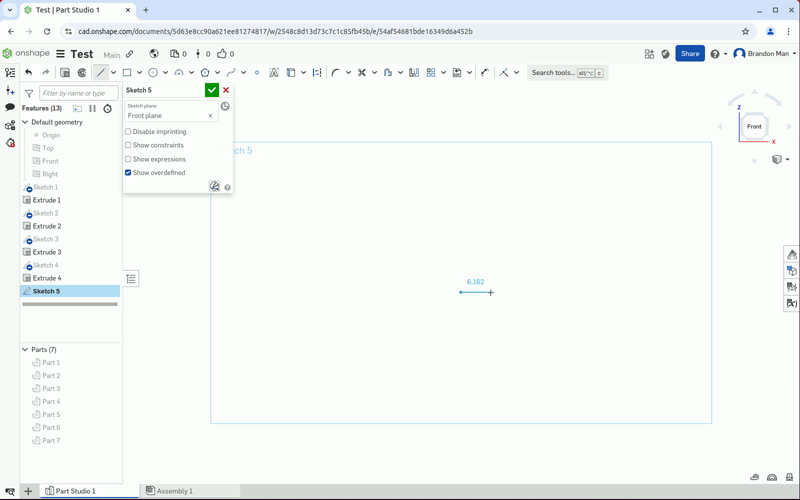
mouse_move(461, 292)
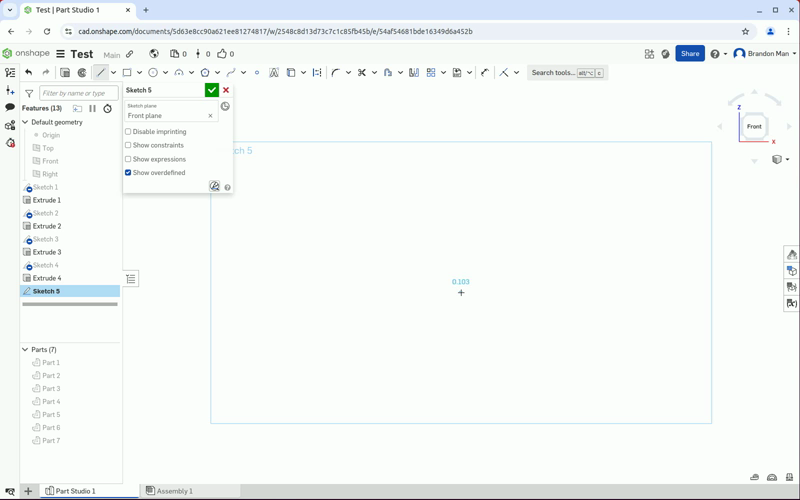
scroll(6)
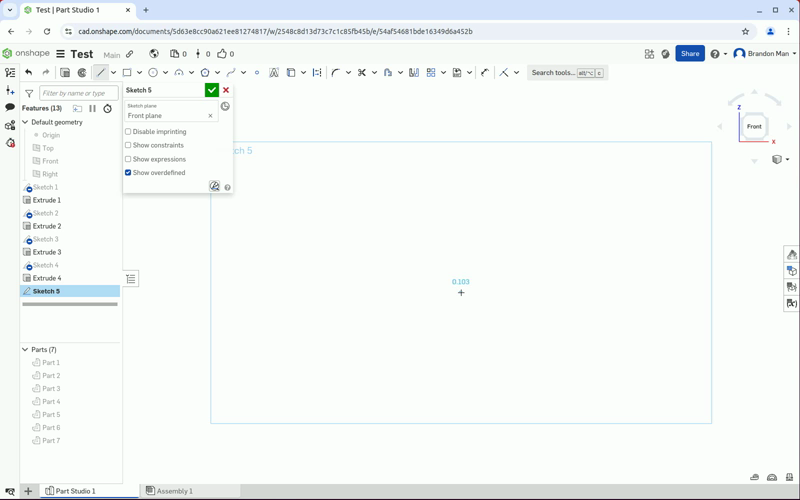
scroll(6)
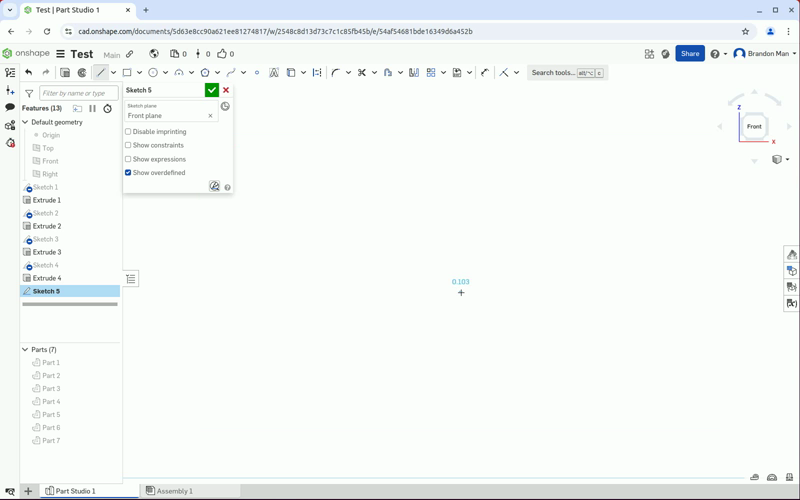
scroll(6)
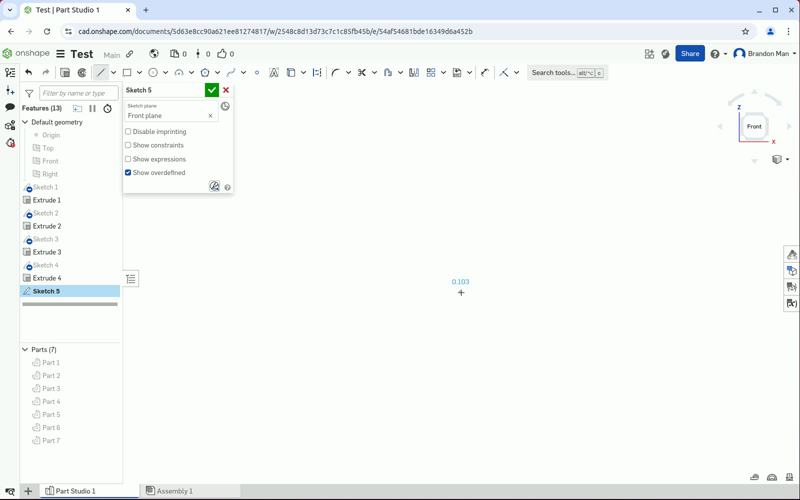
scroll(6)
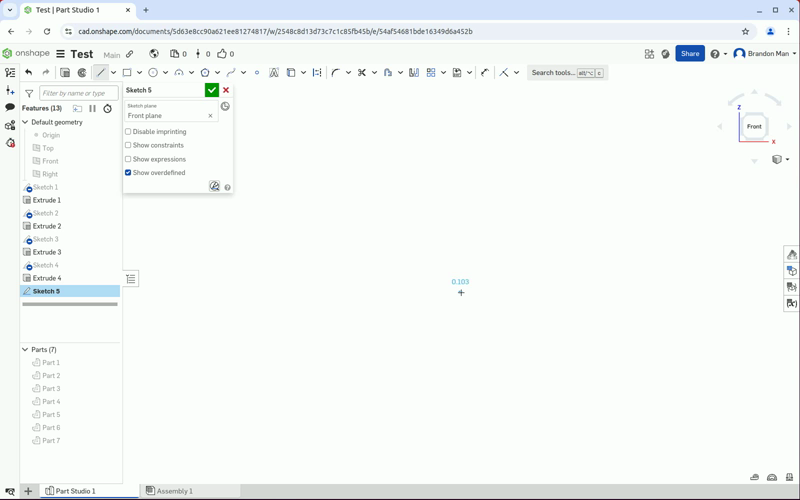
scroll(6)
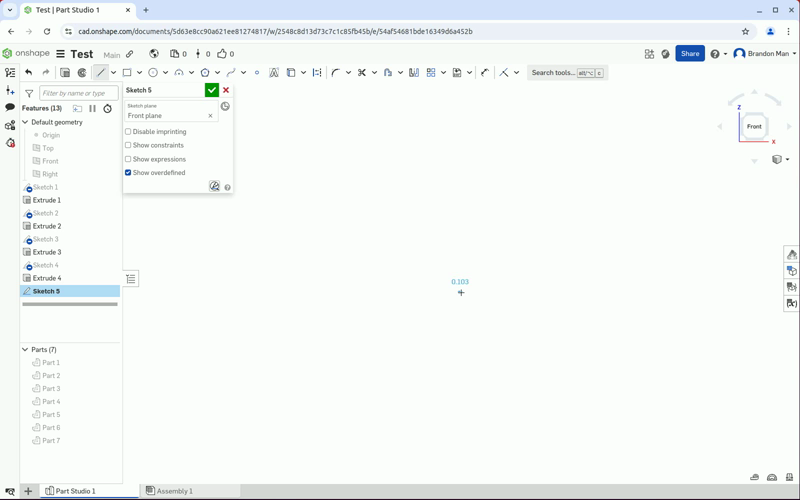
scroll(6)
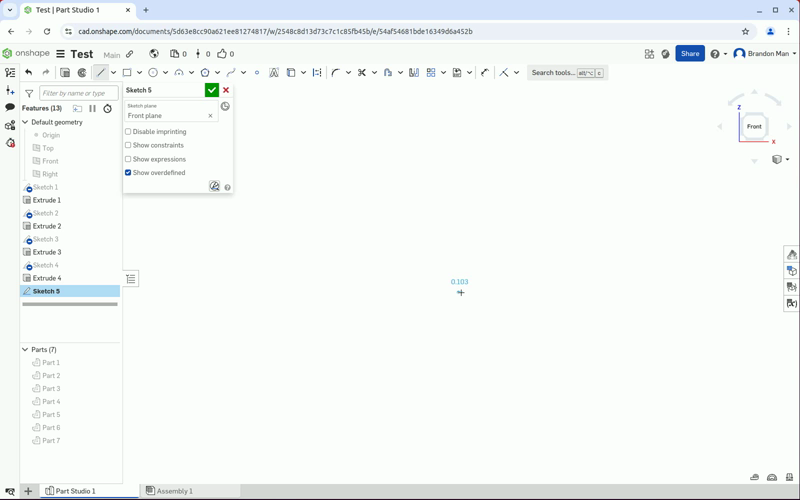
scroll(6)
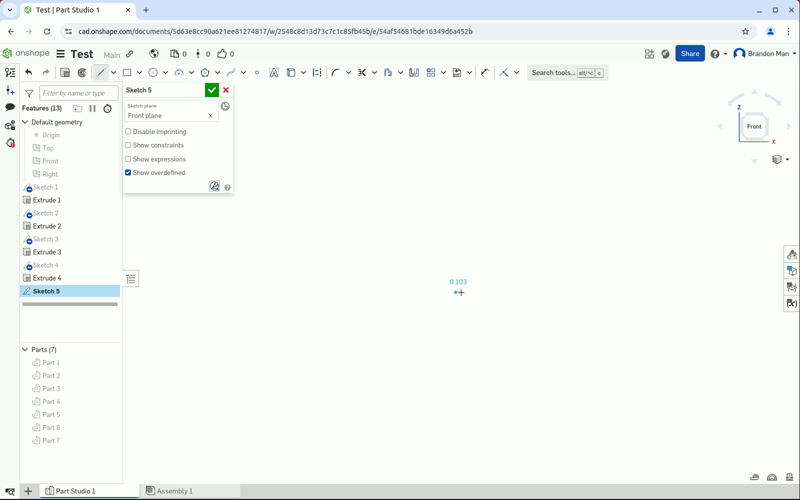
click(461, 292)
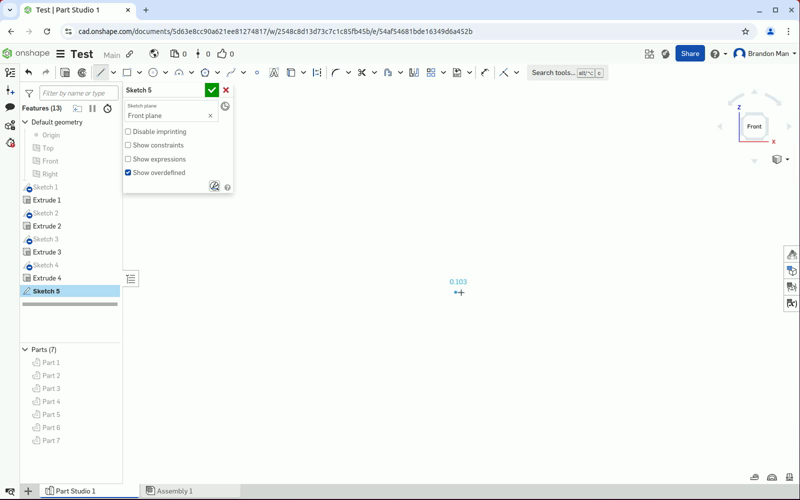
scroll(-6)
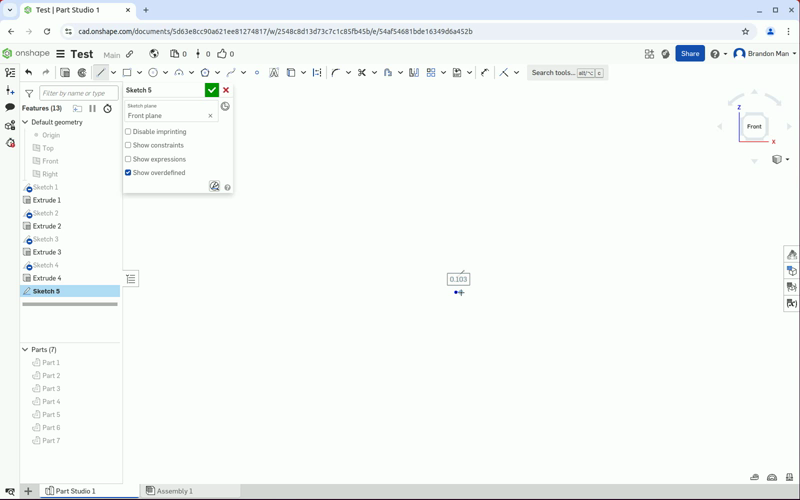
scroll(-6)
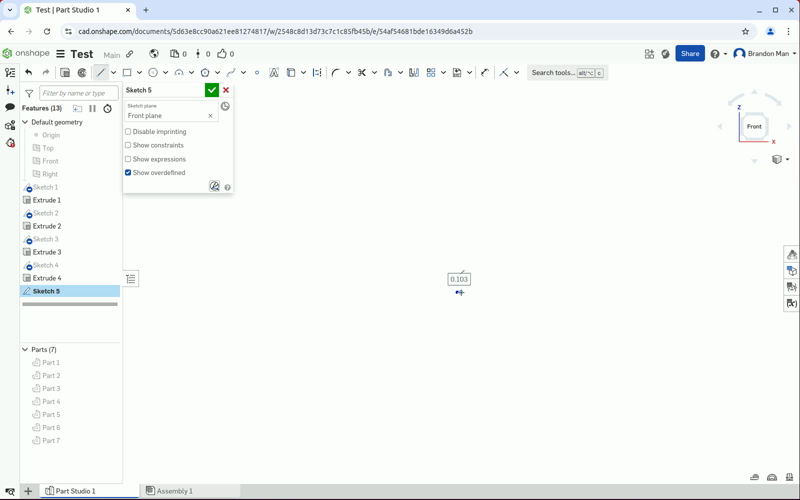
scroll(-6)
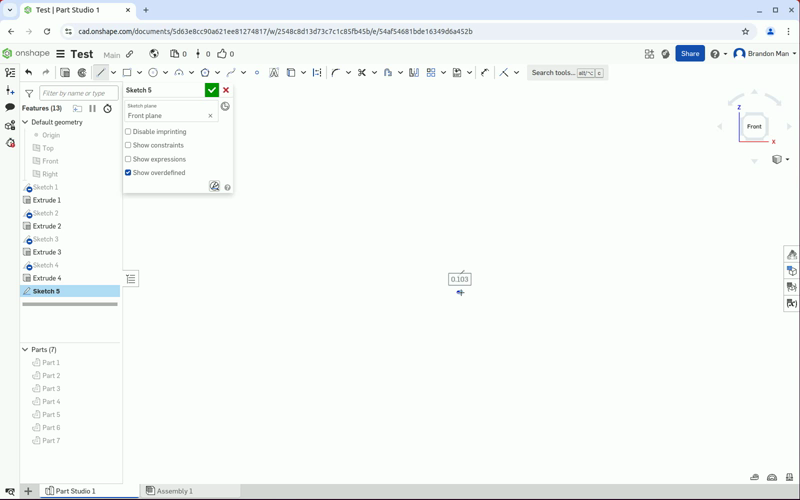
scroll(-6)
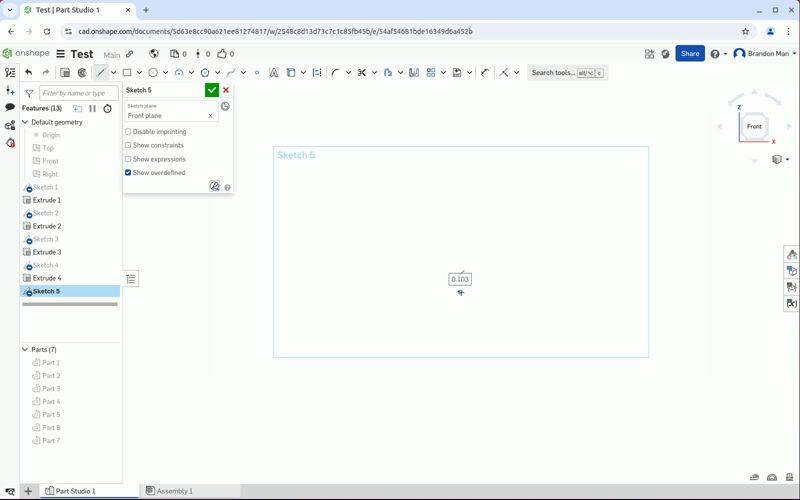
scroll(-6)
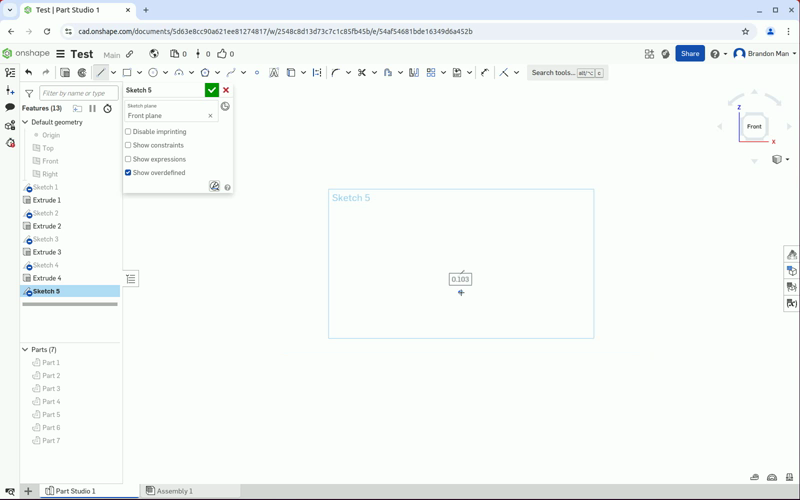
scroll(-6)
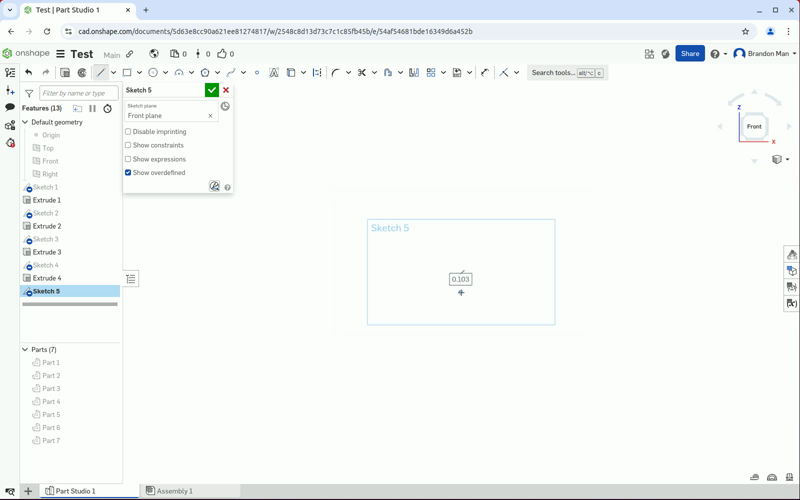
scroll(-6)
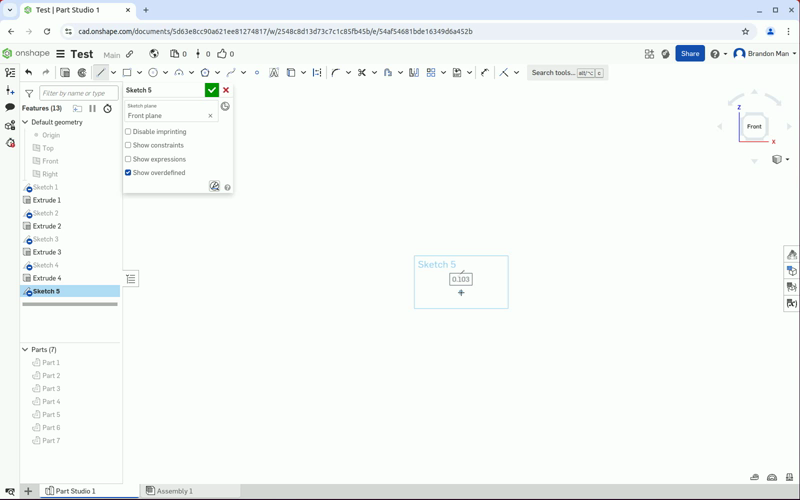
key_up(shift)
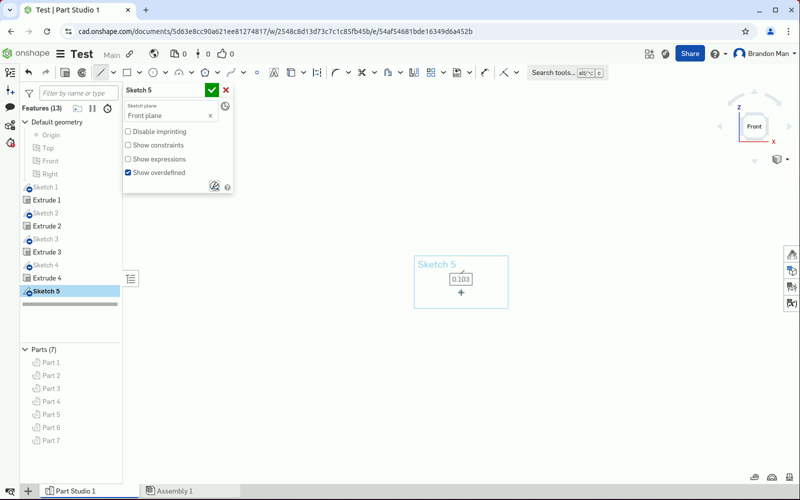
key(esc)
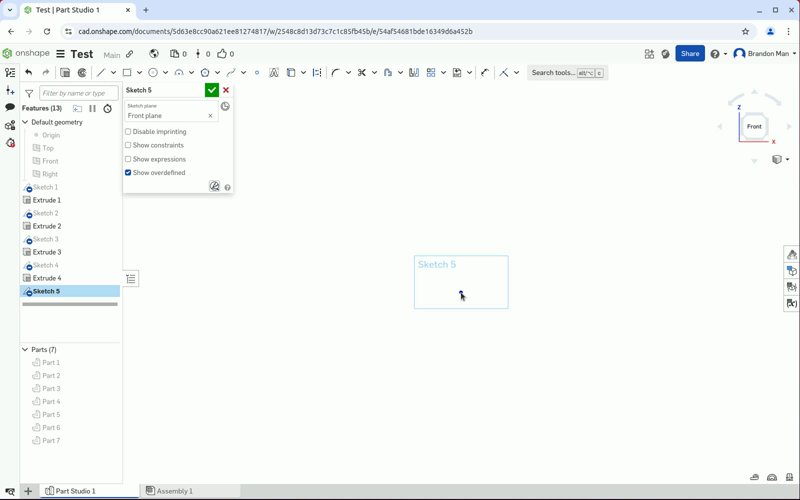
key(a)
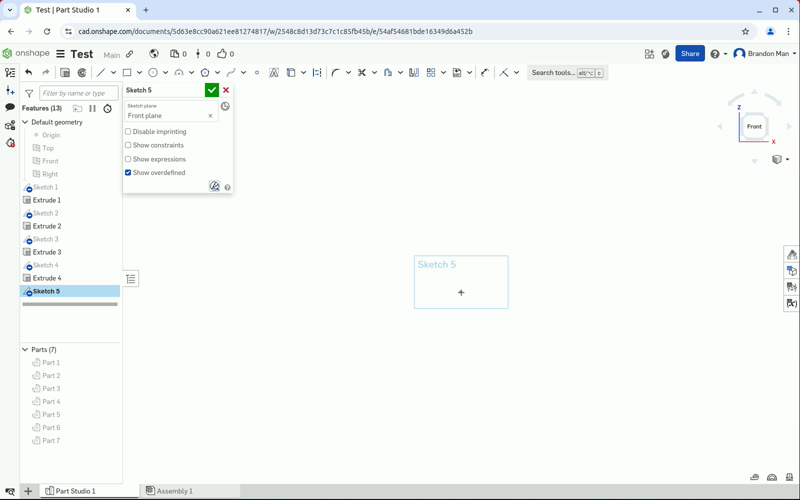
mouse_move(461, 292)
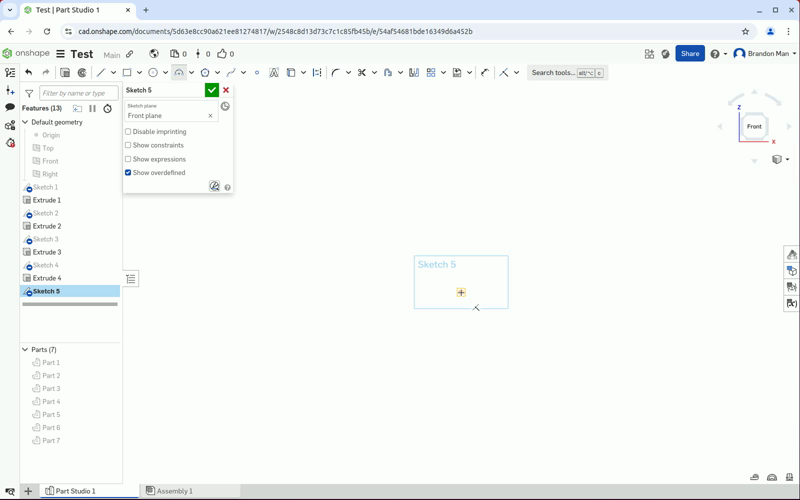
scroll(6)
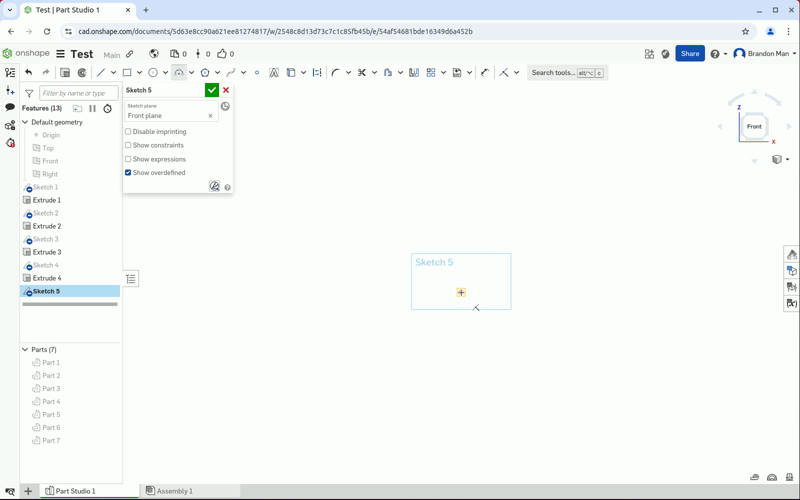
scroll(6)
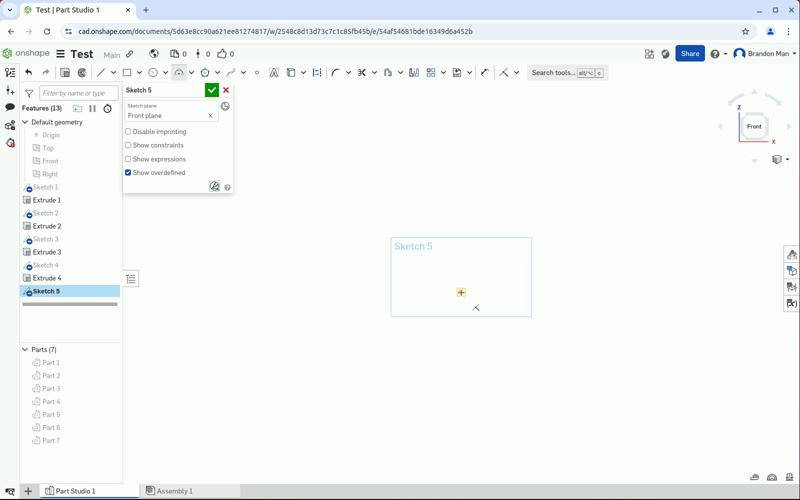
scroll(6)
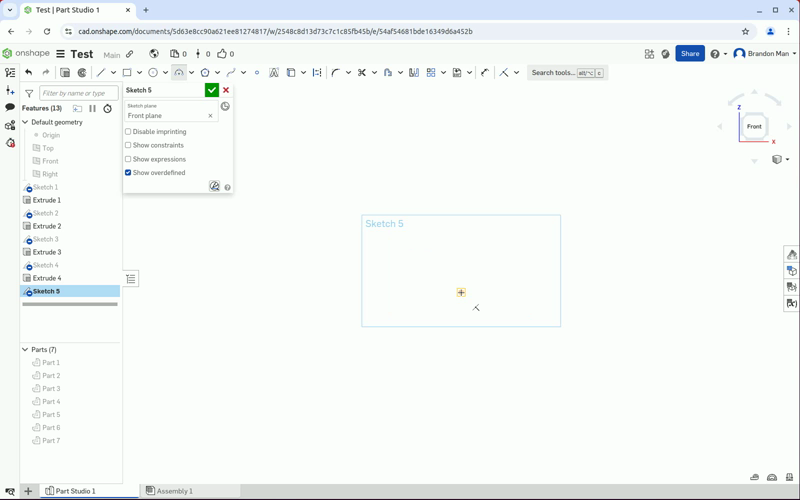
scroll(6)
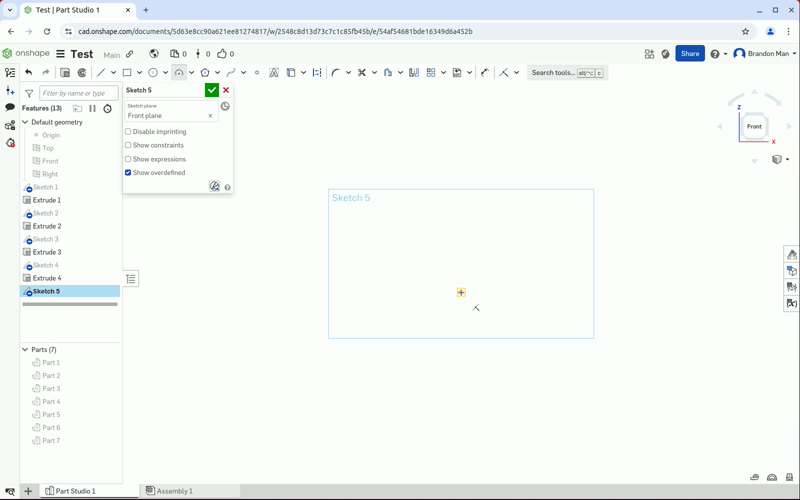
scroll(6)
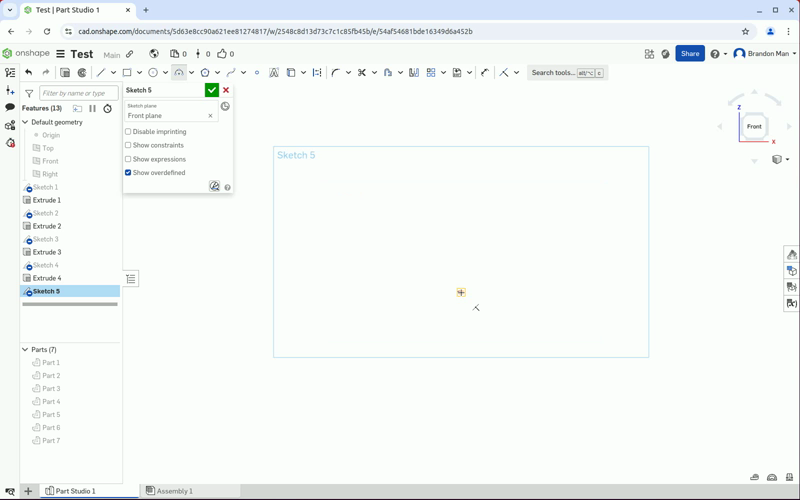
scroll(6)
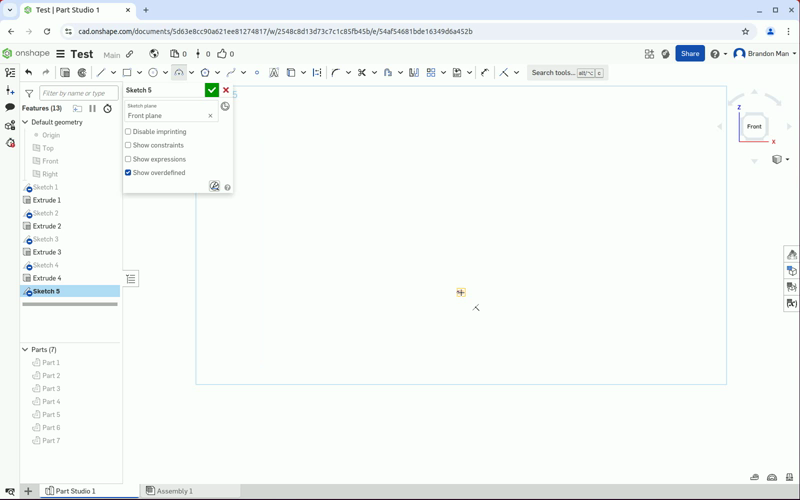
scroll(6)
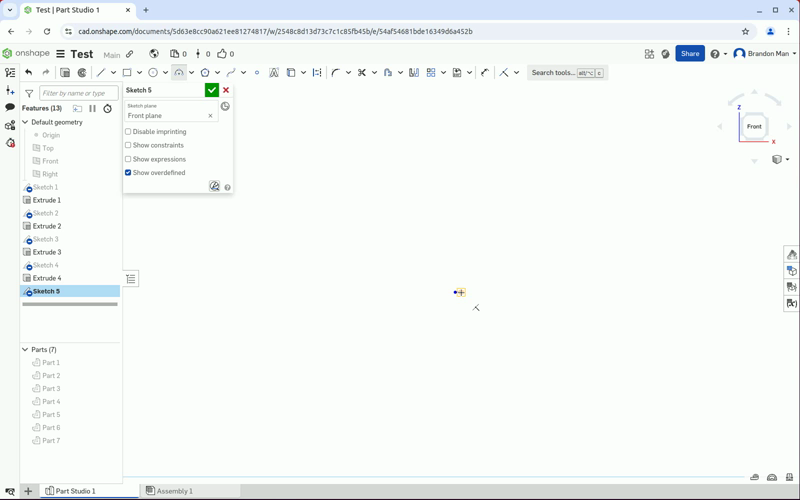
click(461, 292)
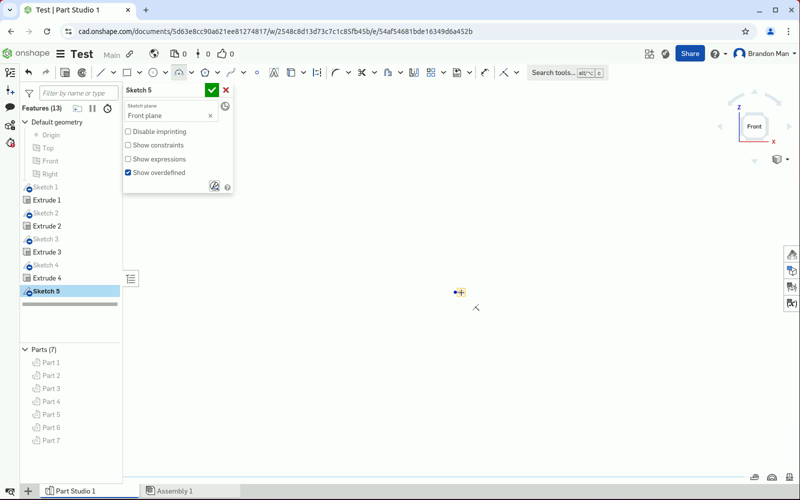
scroll(-6)
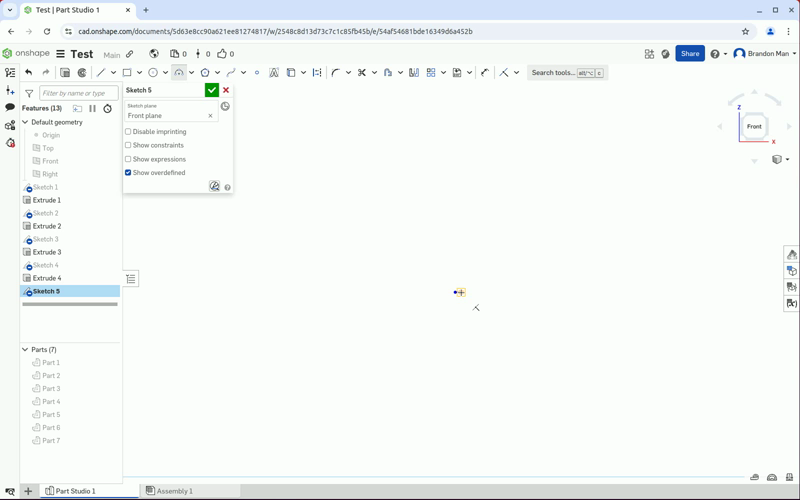
scroll(-6)
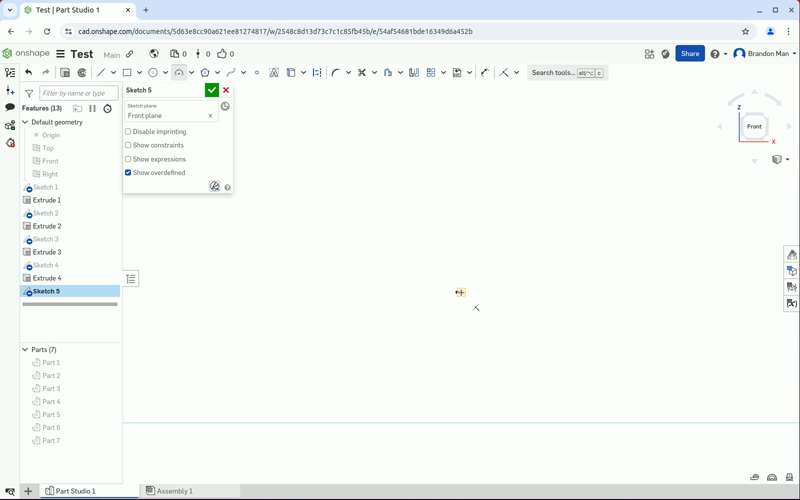
scroll(-6)
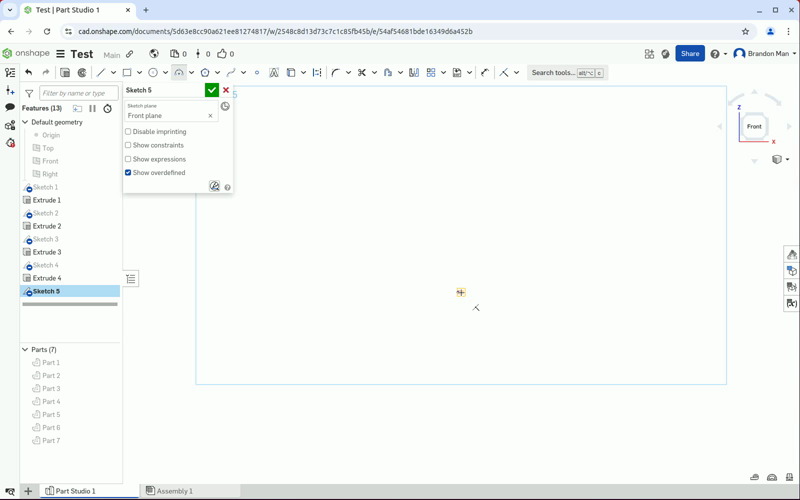
scroll(-6)
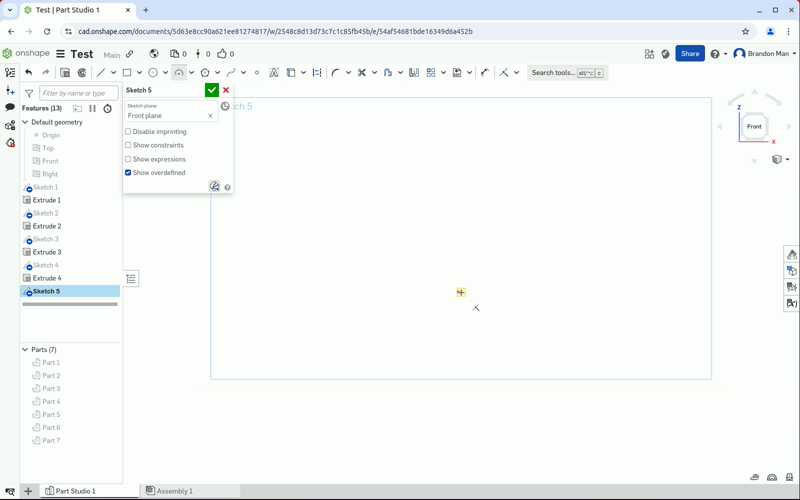
scroll(-6)
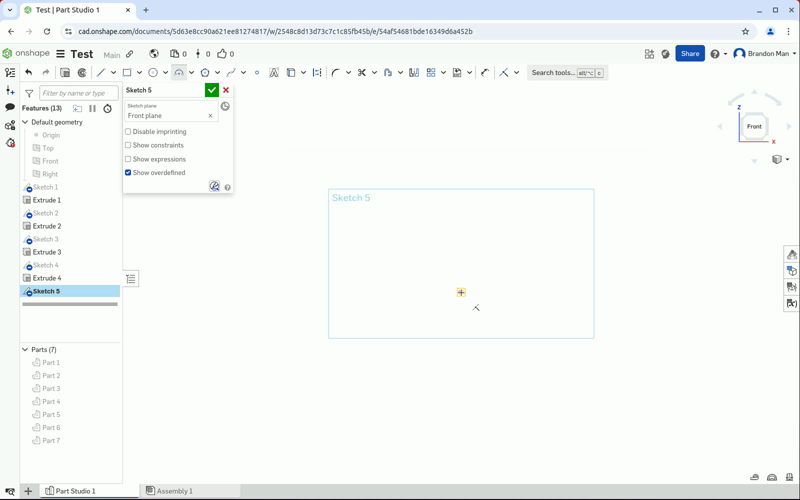
scroll(-6)
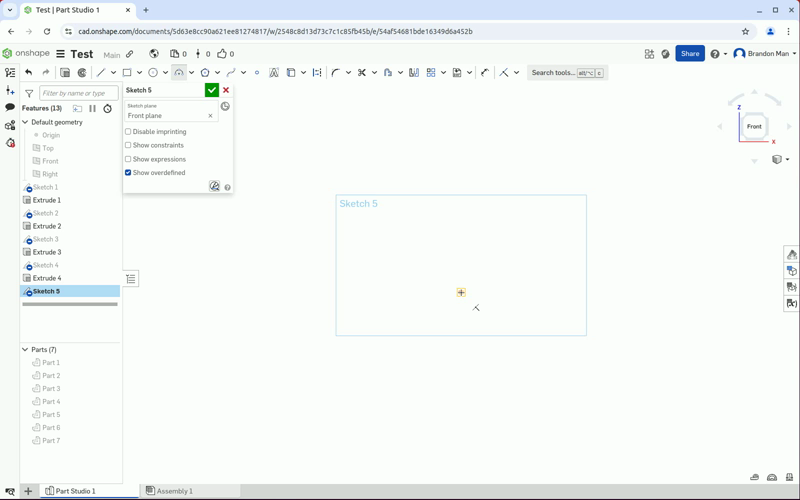
scroll(-6)
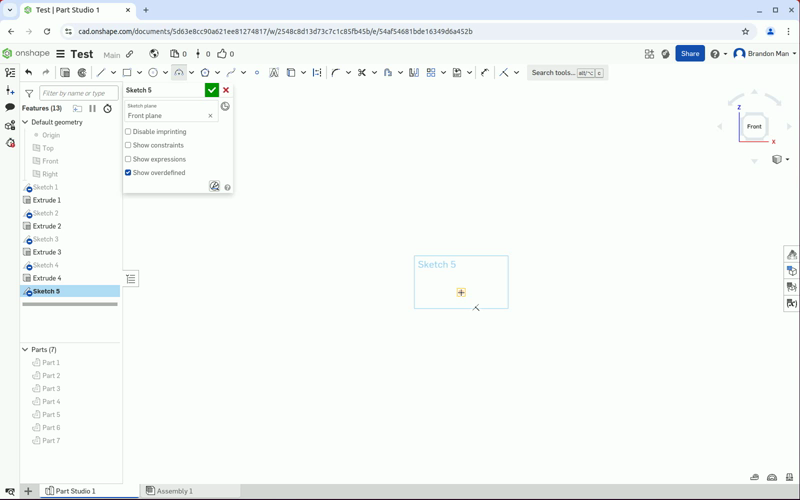
mouse_move(460, 292)
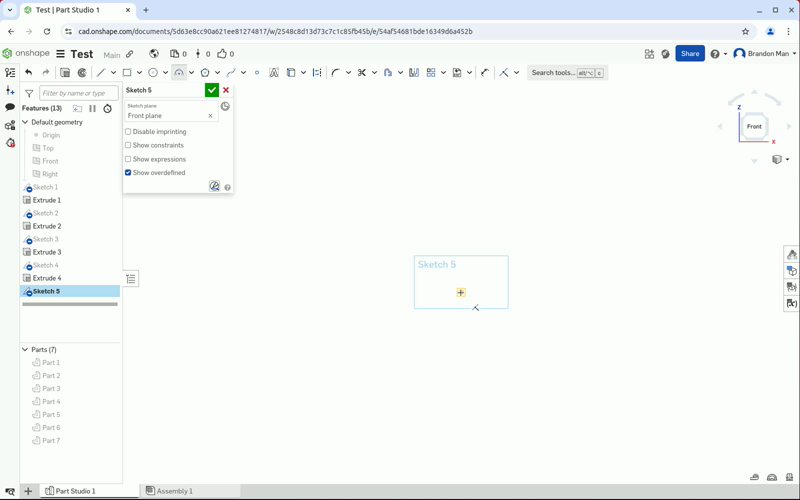
scroll(6)
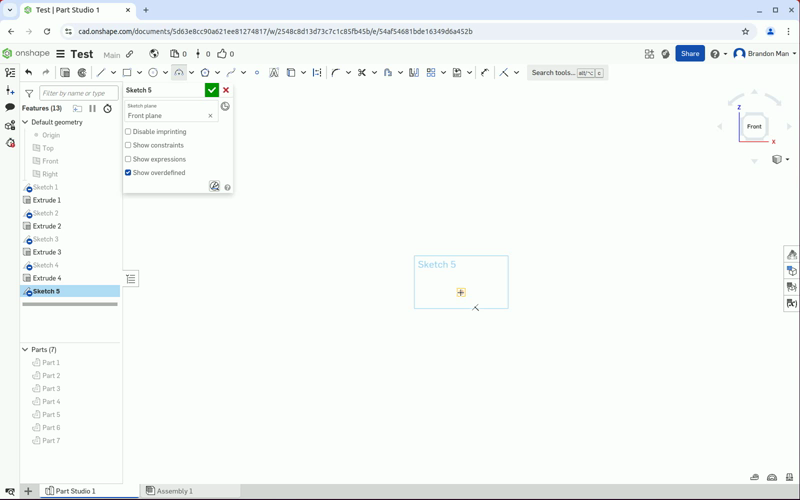
scroll(6)
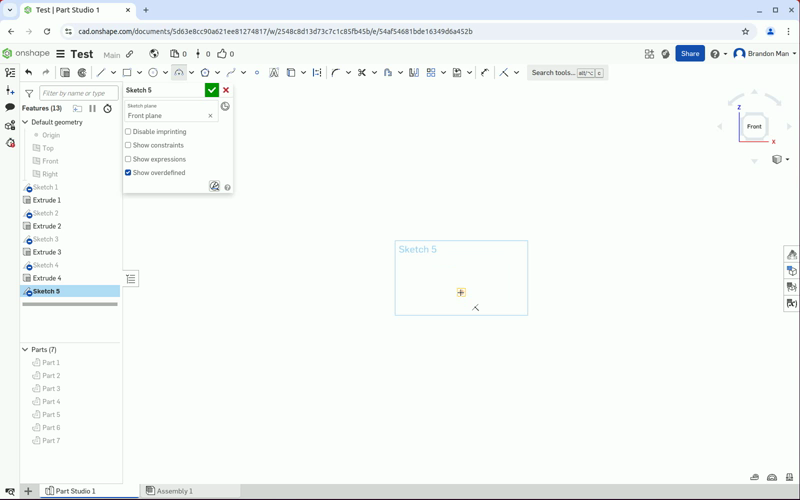
scroll(6)
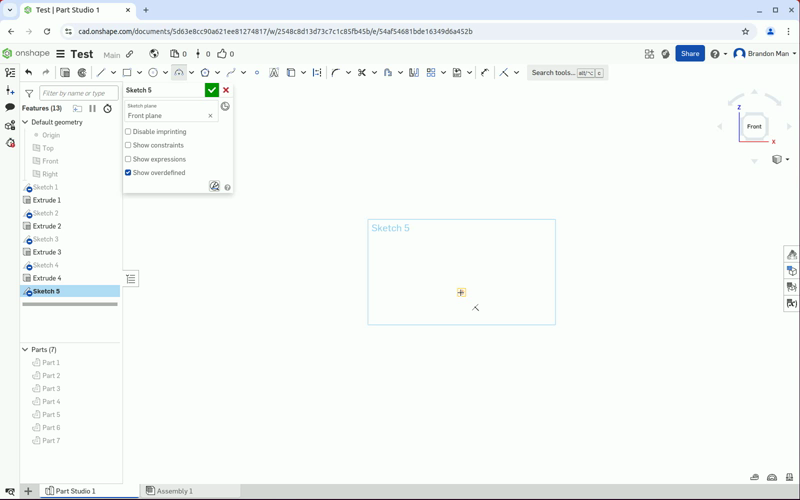
scroll(6)
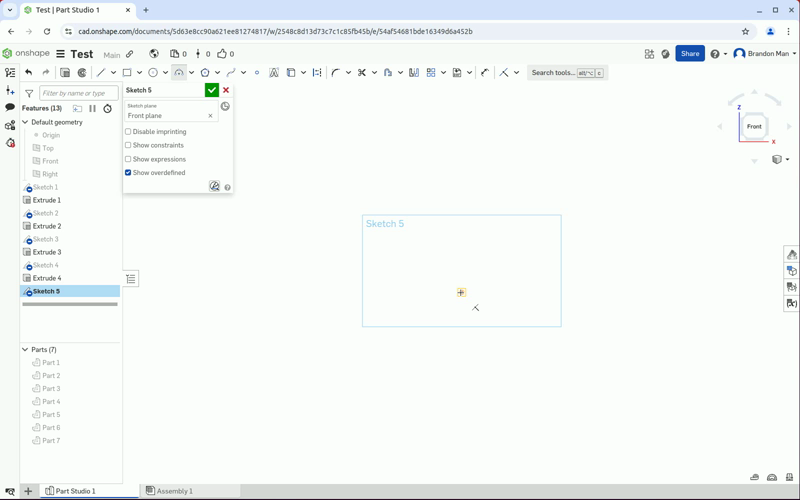
scroll(6)
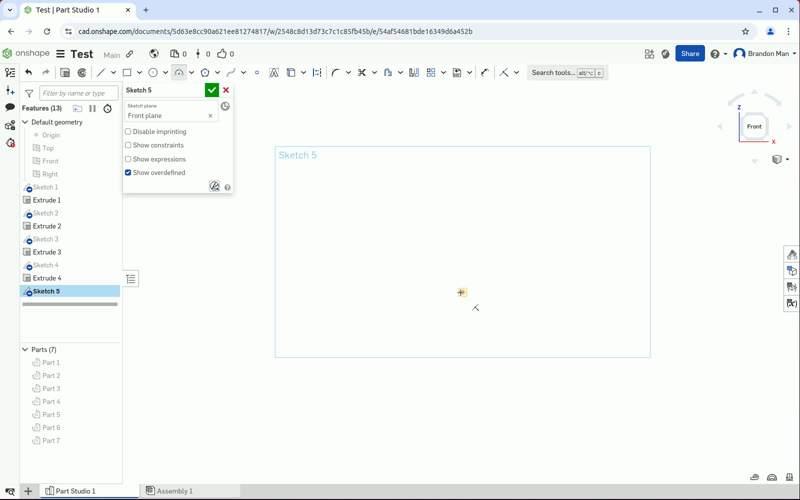
scroll(6)
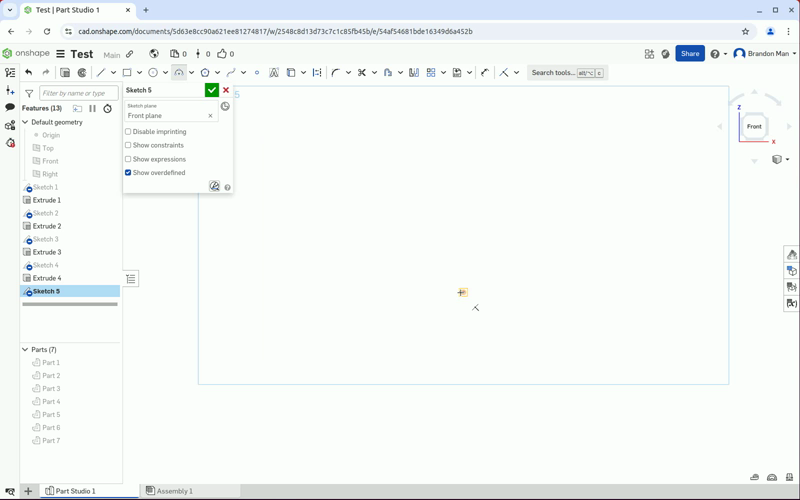
scroll(6)
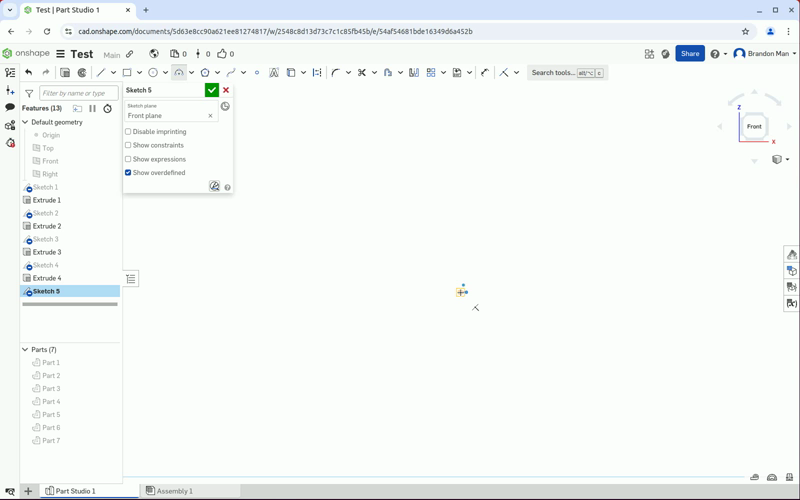
click(460, 292)
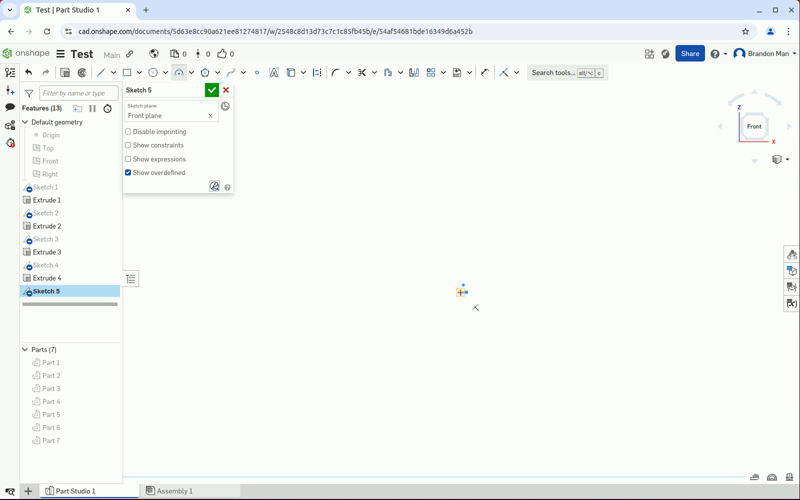
scroll(-6)
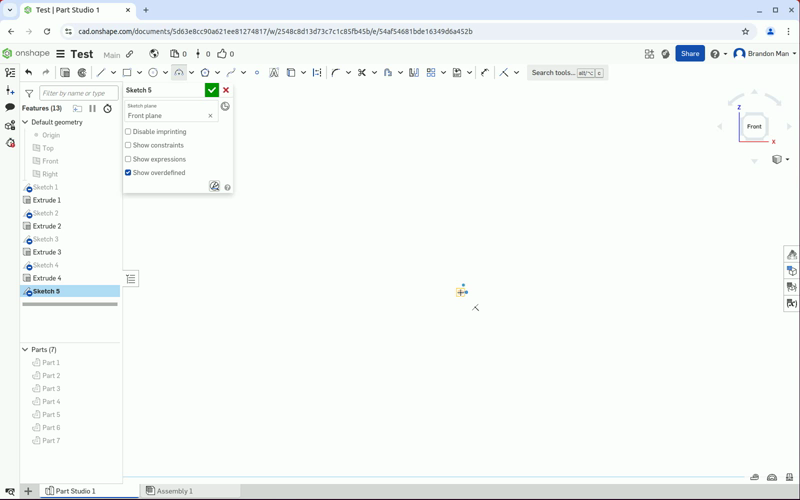
scroll(-6)
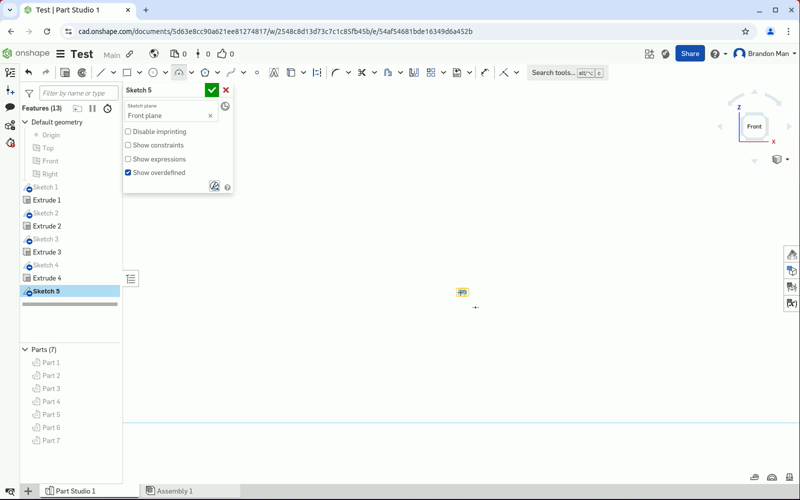
scroll(-6)
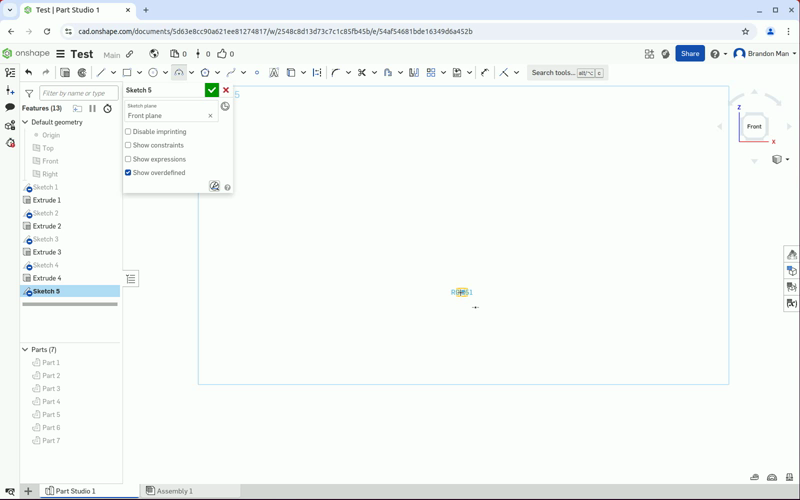
scroll(-6)
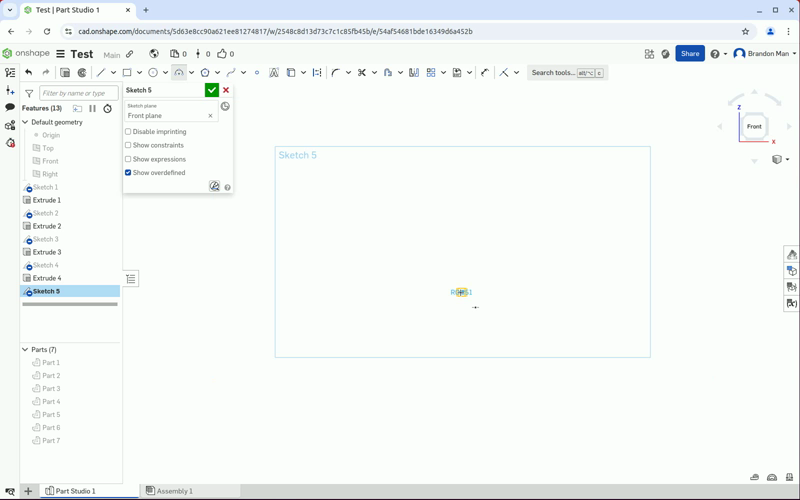
scroll(-6)
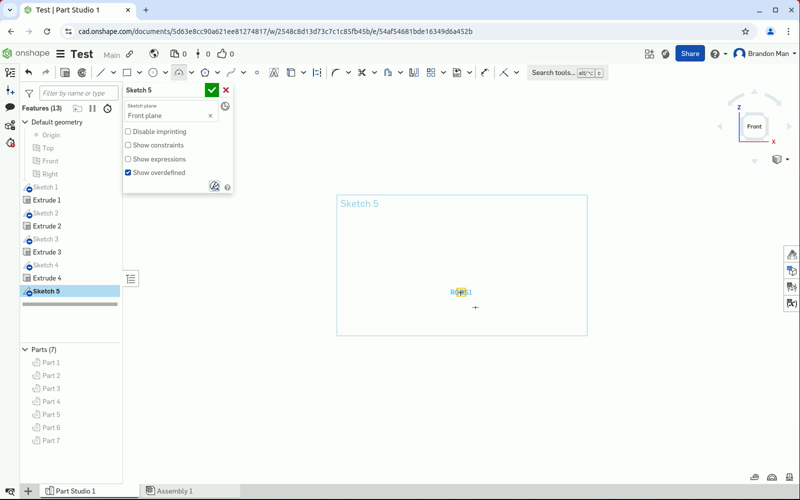
scroll(-6)
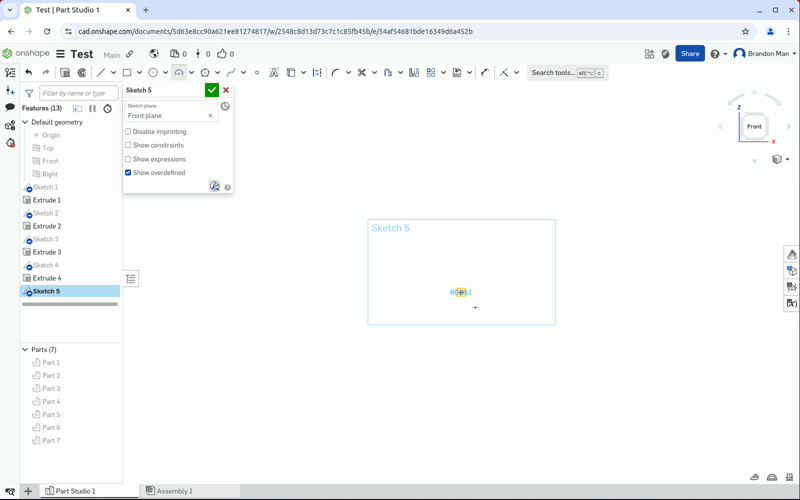
scroll(-6)
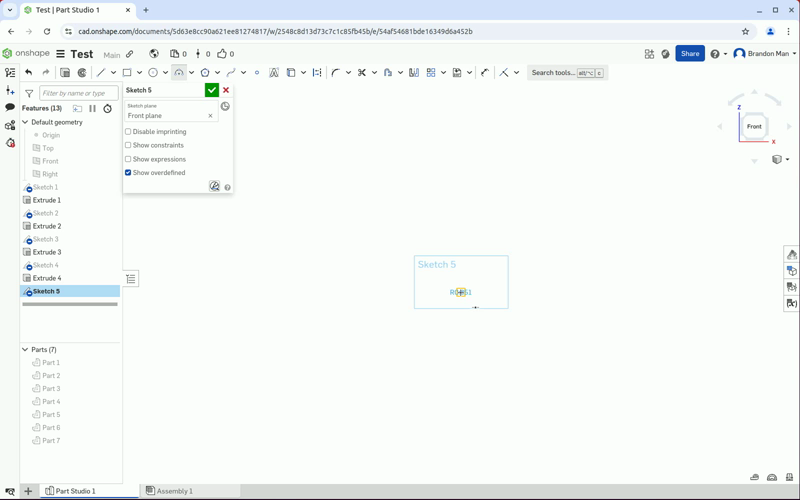
key_down(shift)
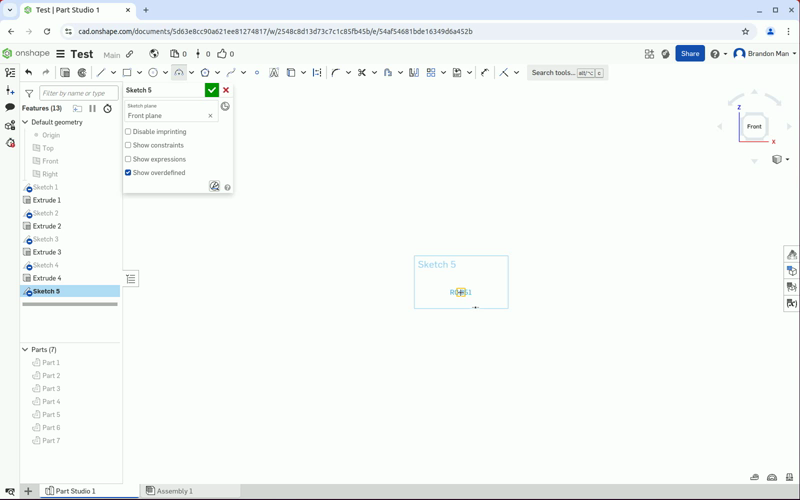
mouse_move(461, 275)
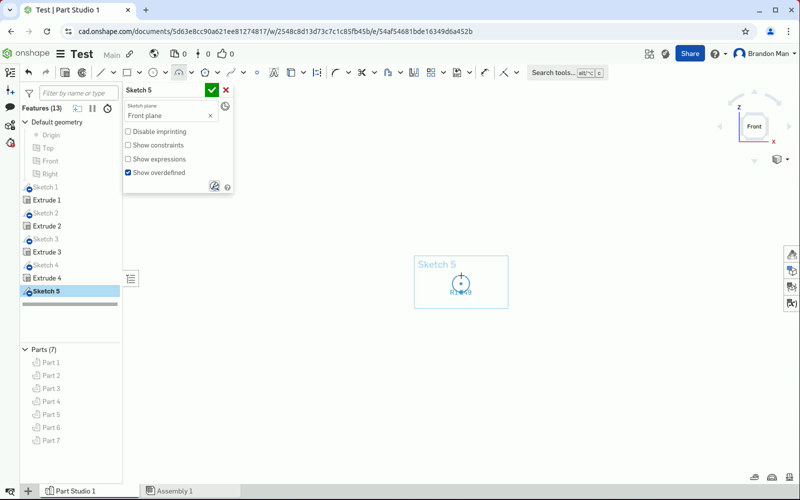
scroll(6)
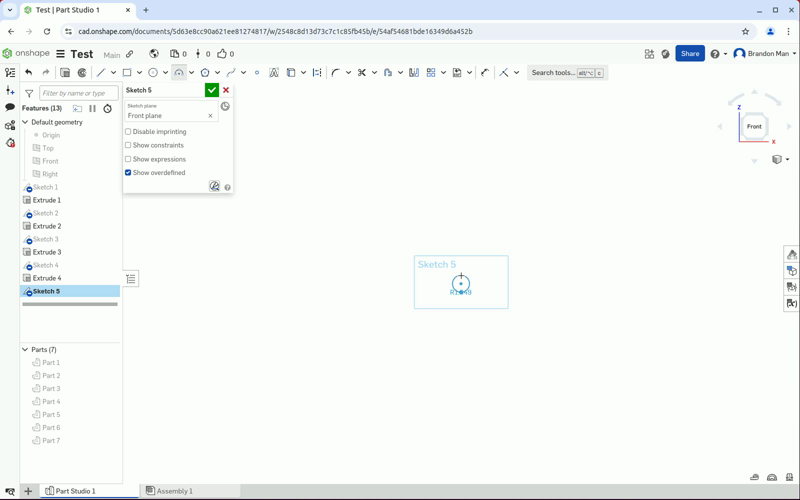
scroll(6)
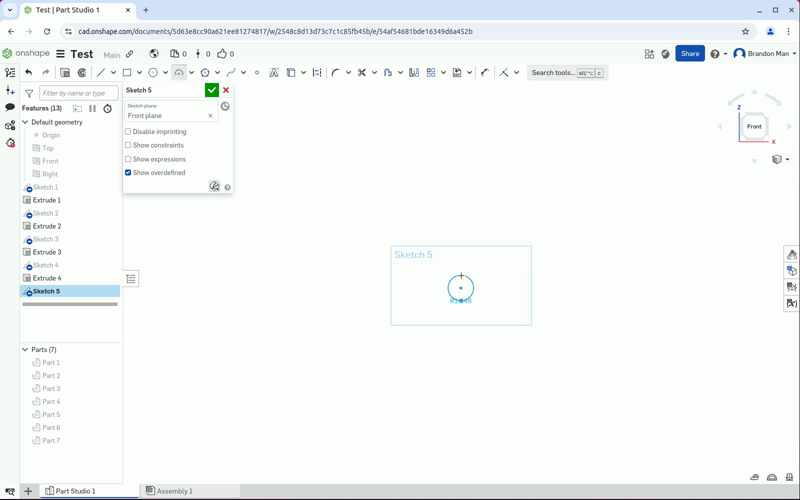
scroll(6)
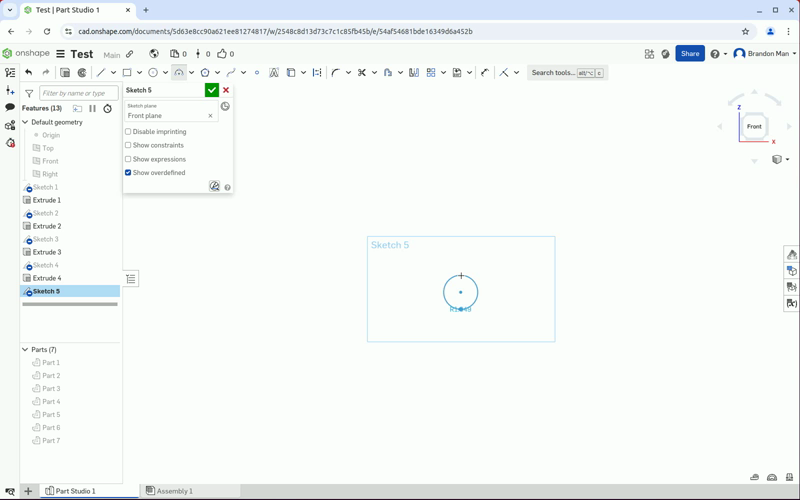
scroll(6)
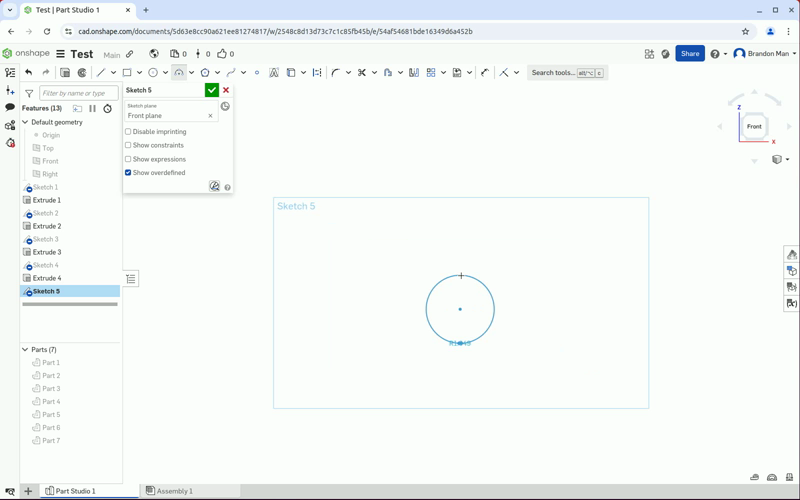
scroll(6)
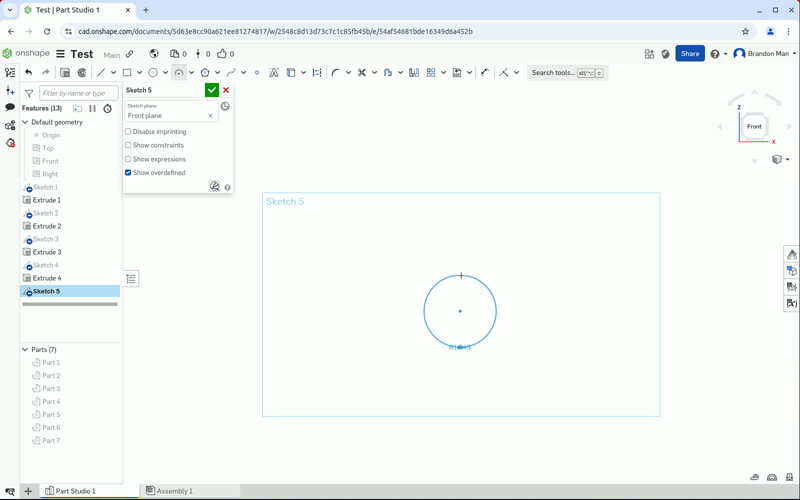
scroll(6)
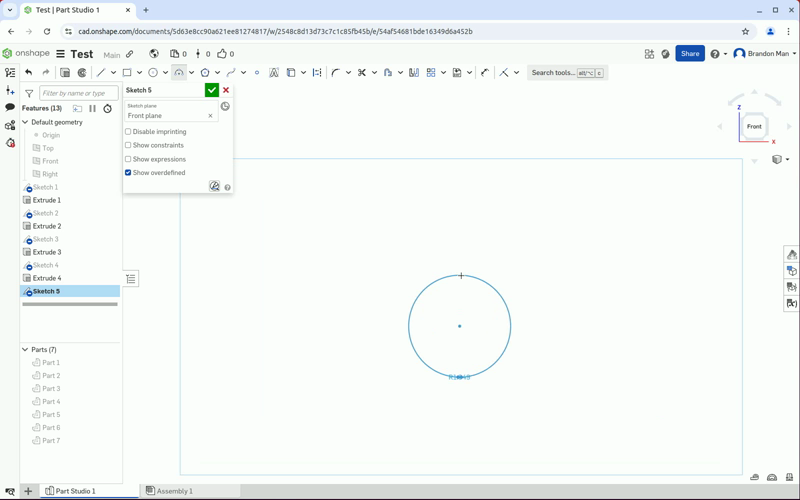
scroll(6)
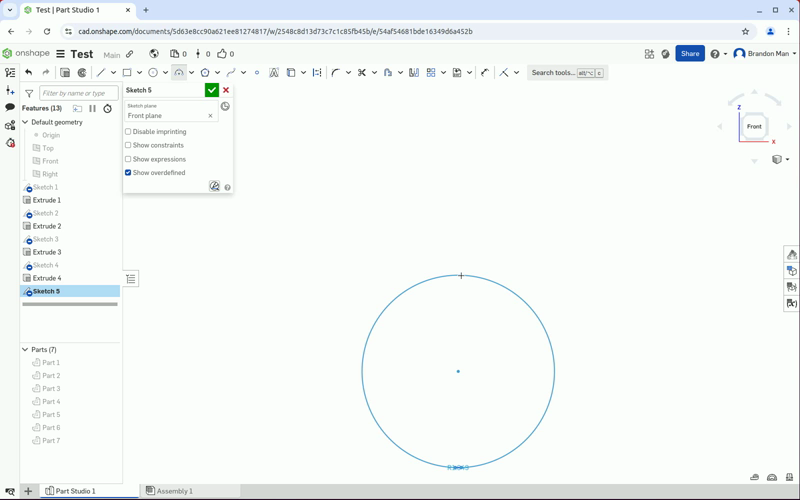
click(461, 275)
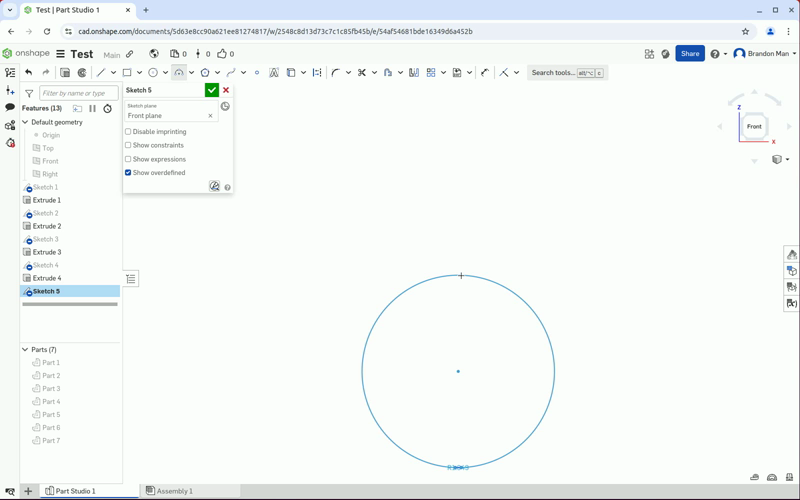
scroll(-6)
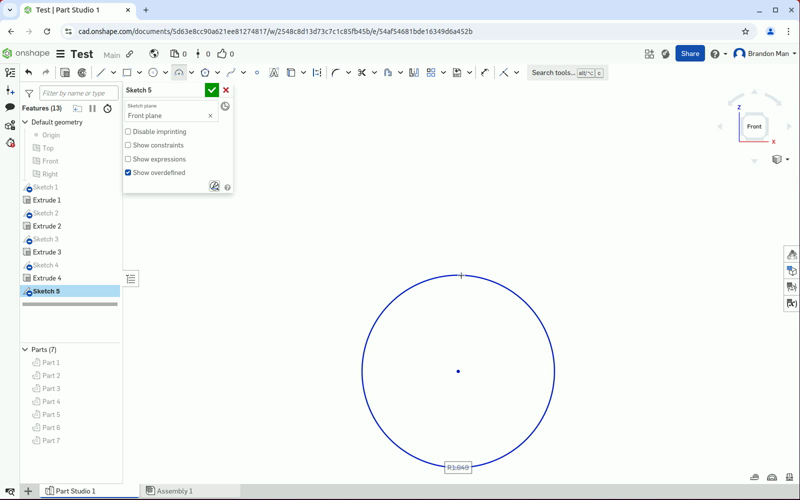
scroll(-6)
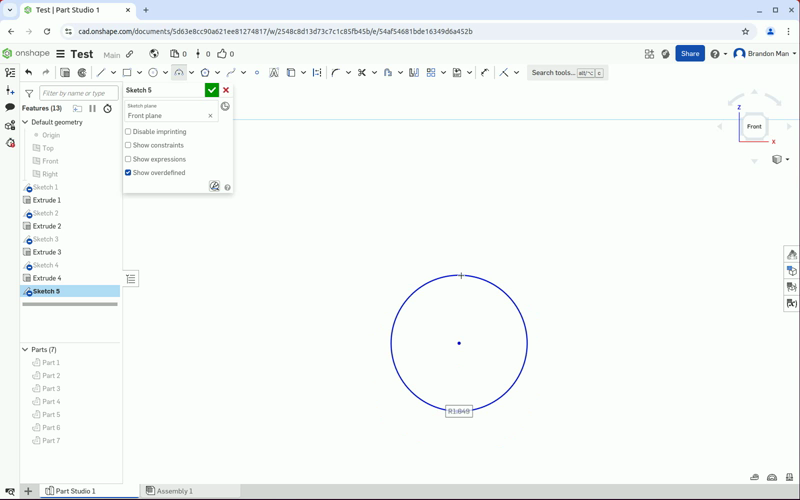
scroll(-6)
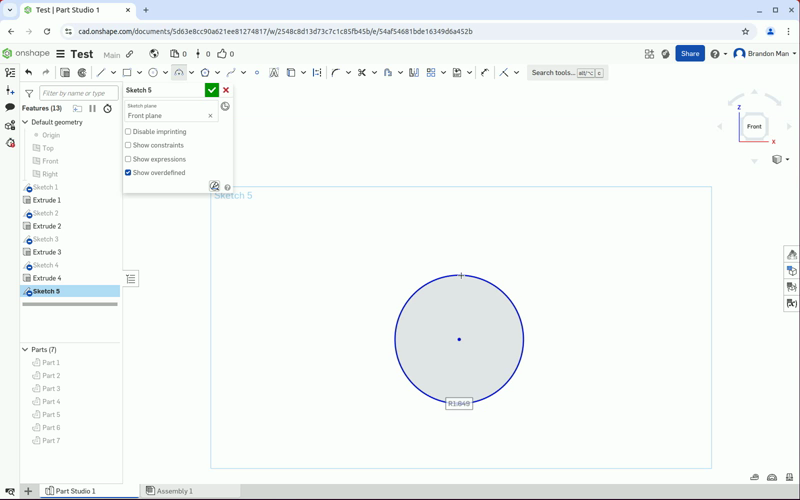
scroll(-6)
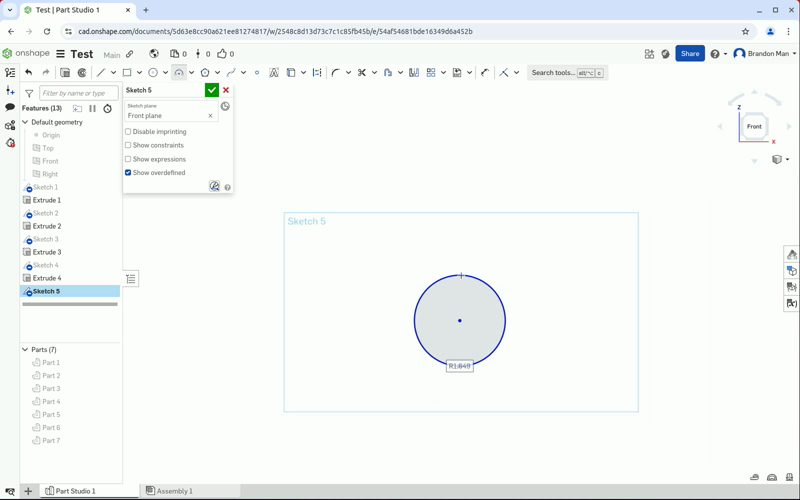
scroll(-6)
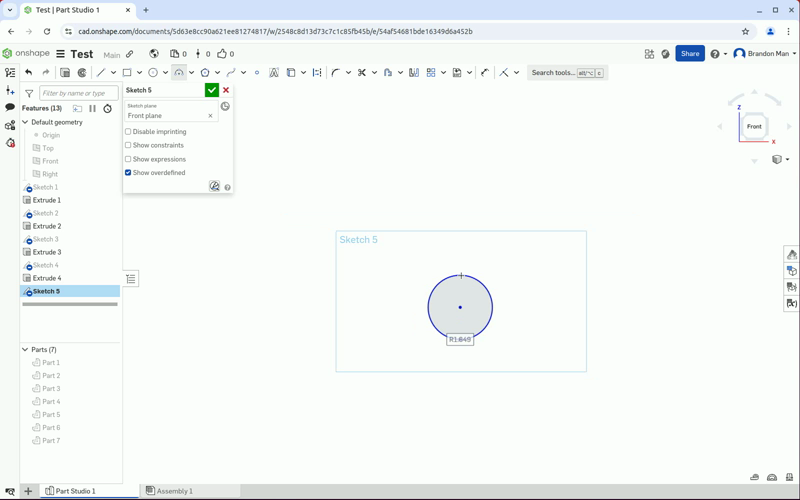
scroll(-6)
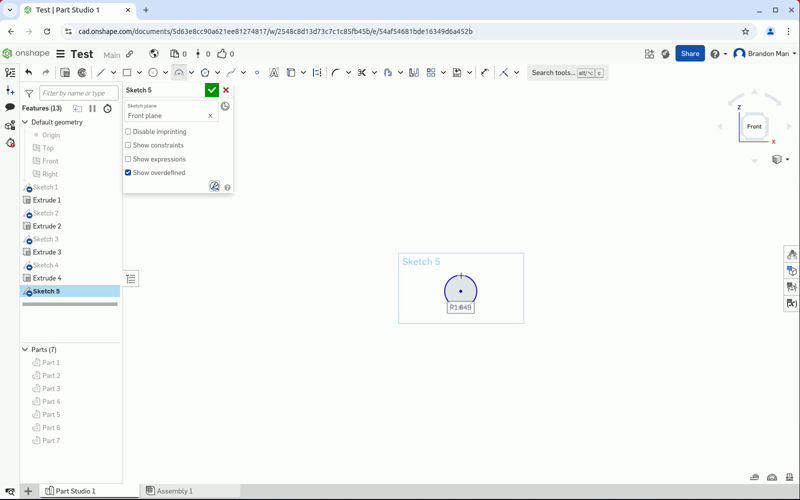
scroll(-6)
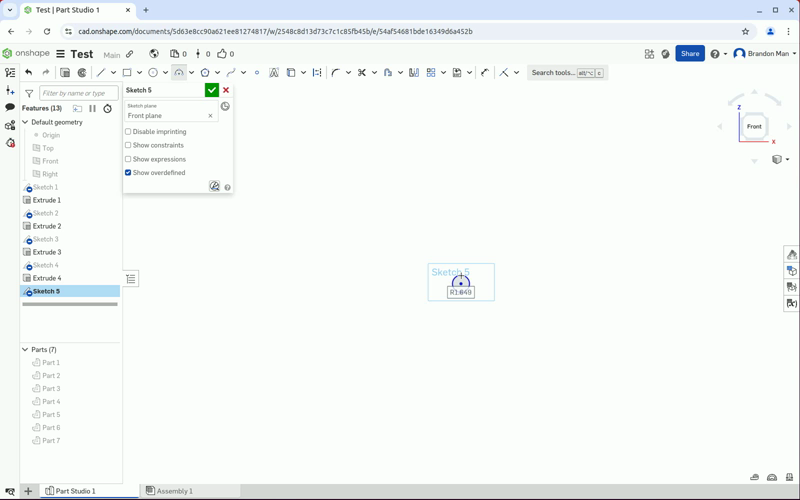
key_up(shift)
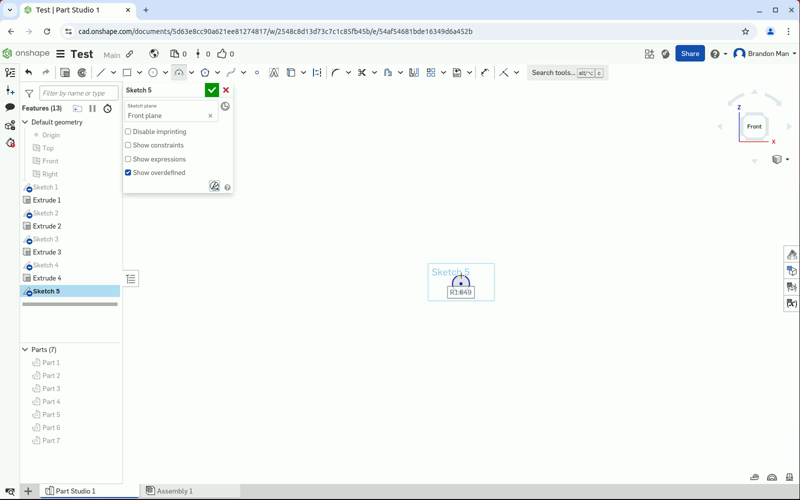
key(esc)
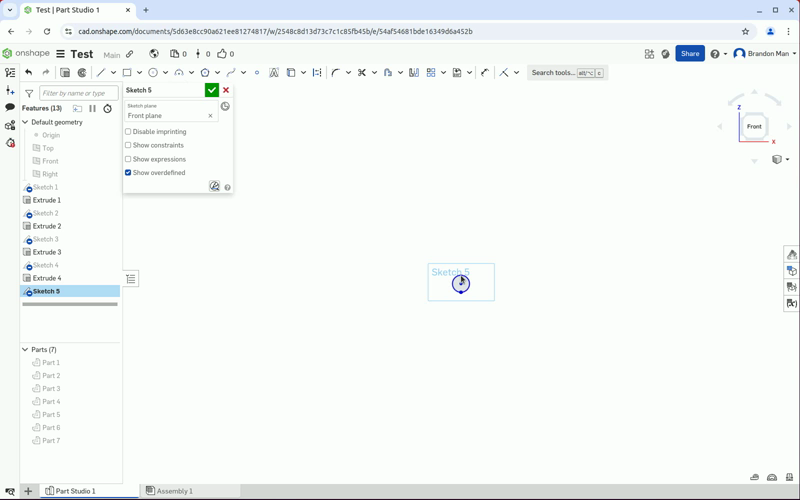
key(c)
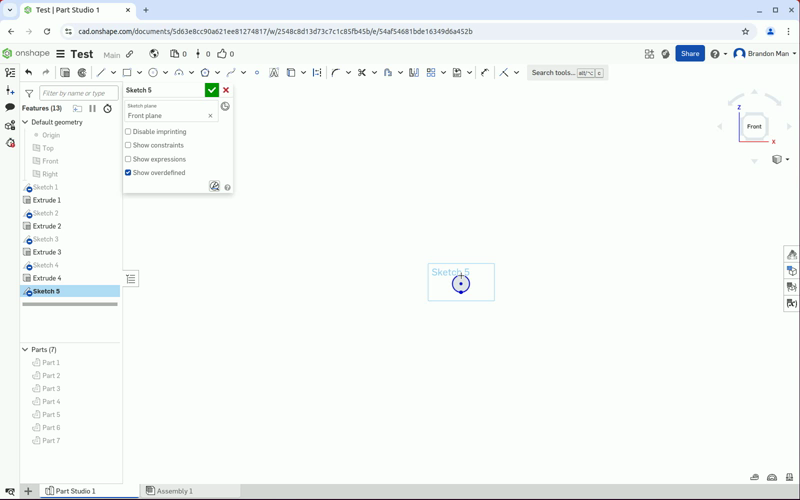
key_down(shift)
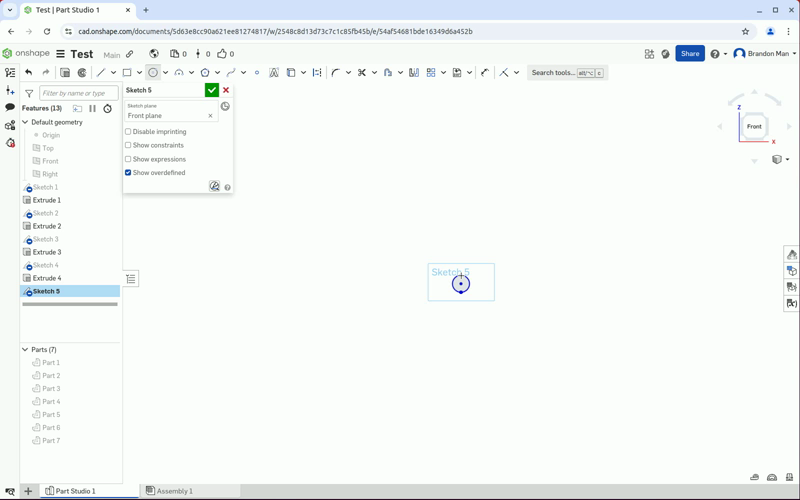
mouse_move(460, 282)
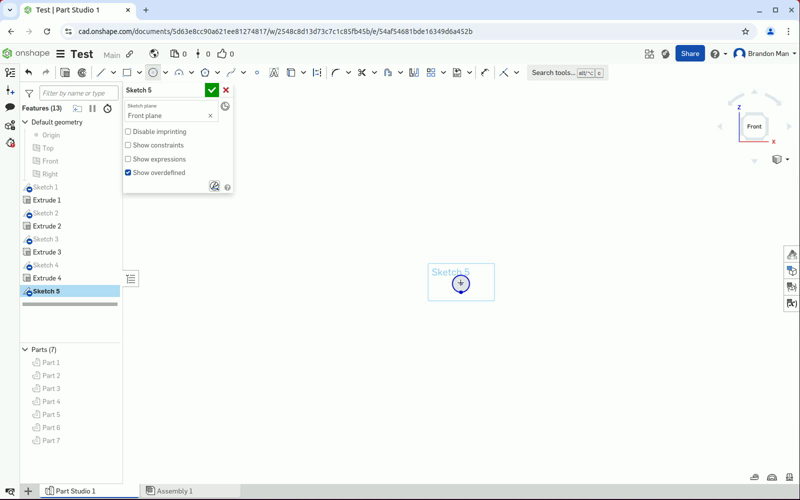
scroll(6)
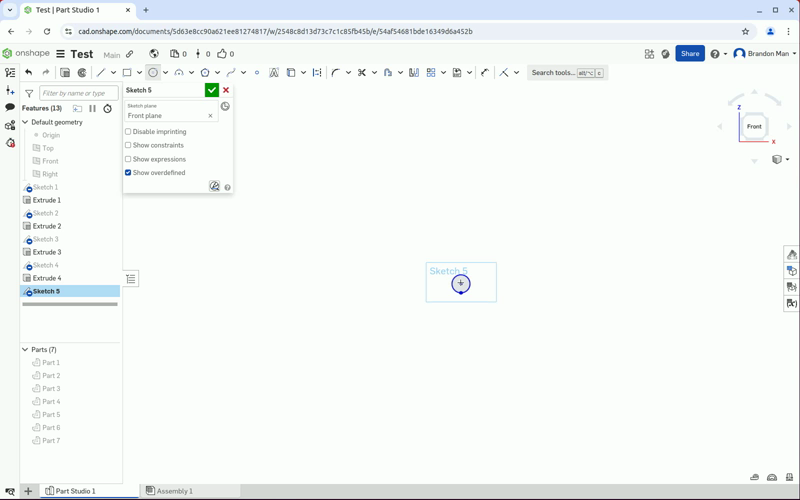
scroll(6)
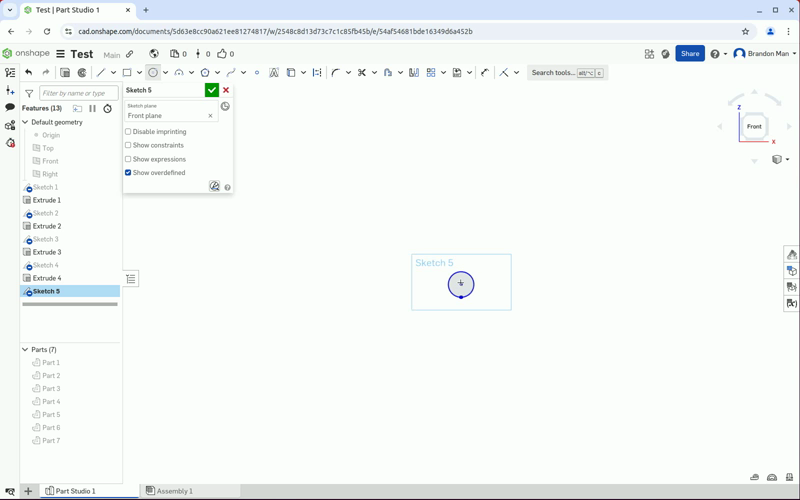
scroll(6)
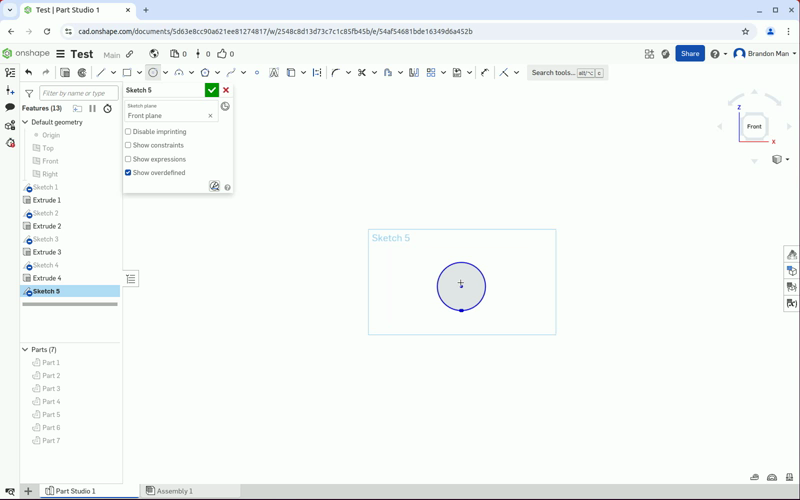
scroll(6)
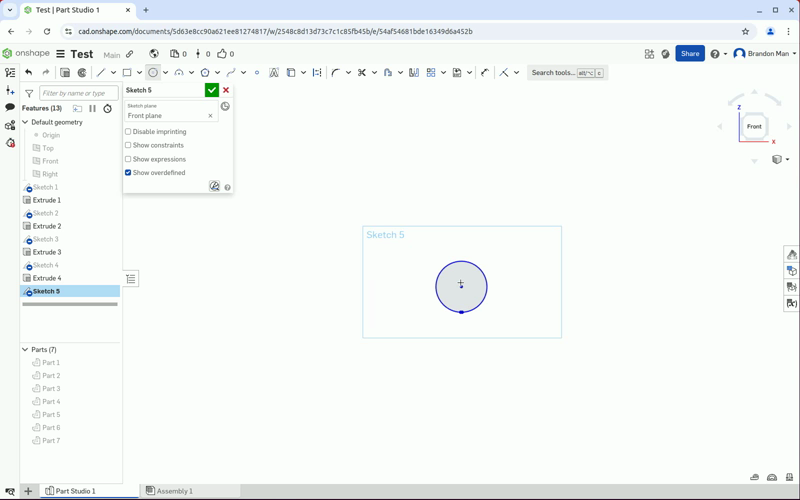
scroll(6)
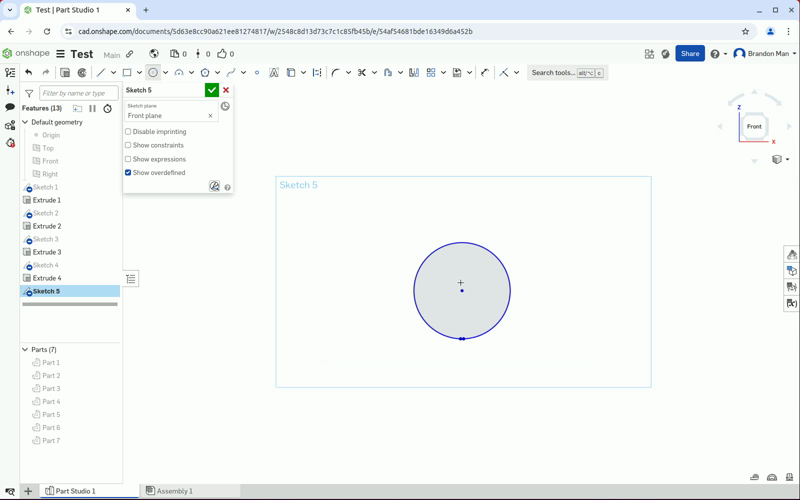
scroll(6)
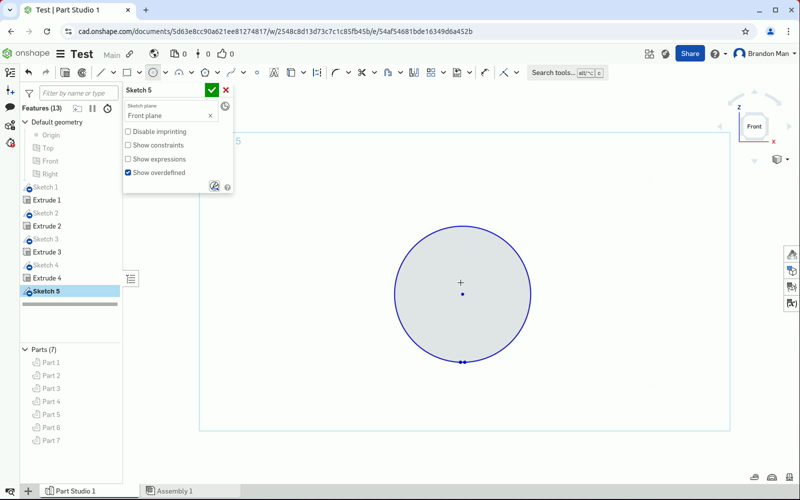
scroll(6)
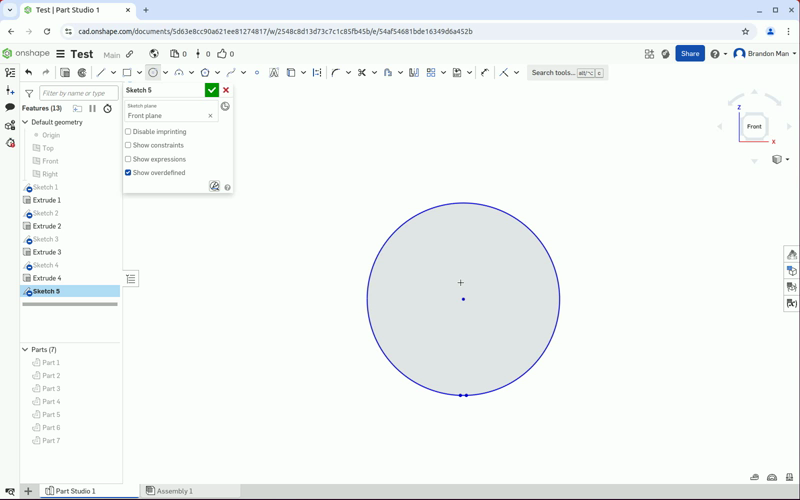
click(460, 282)
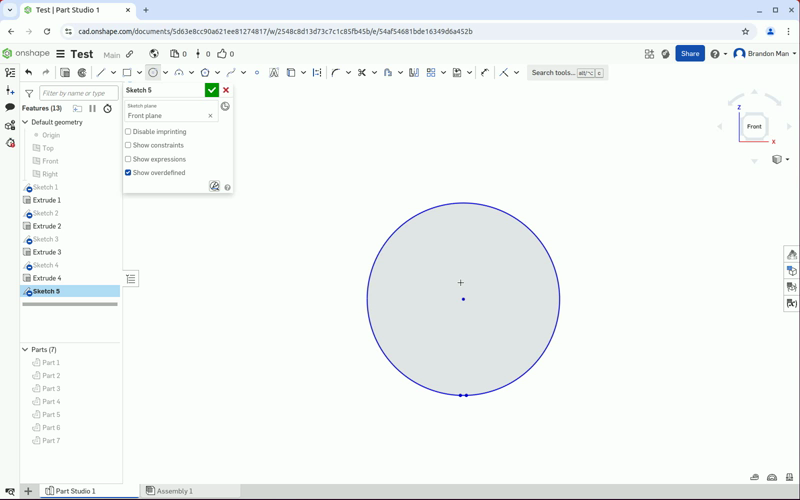
scroll(-6)
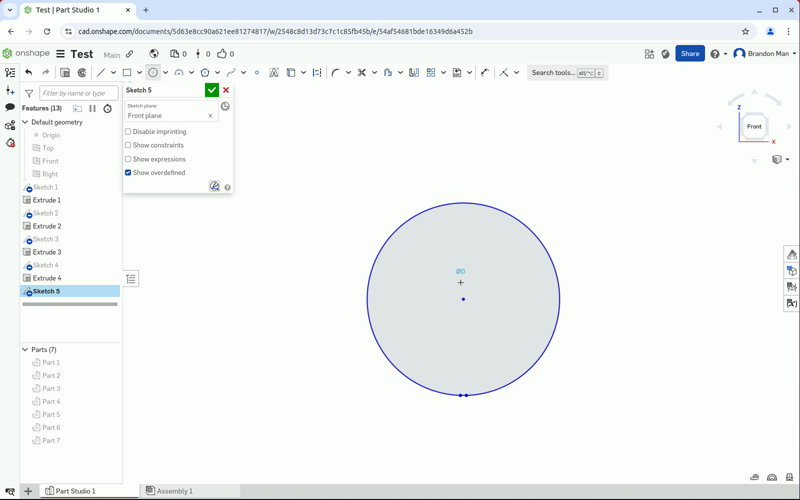
scroll(-6)
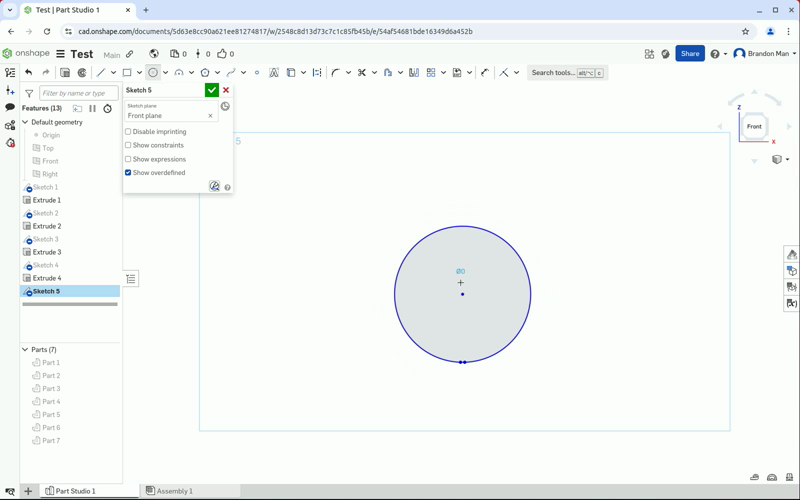
scroll(-6)
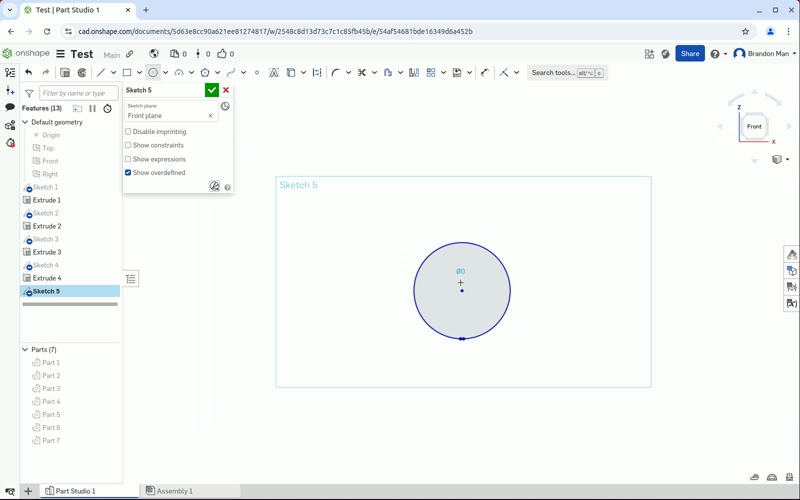
scroll(-6)
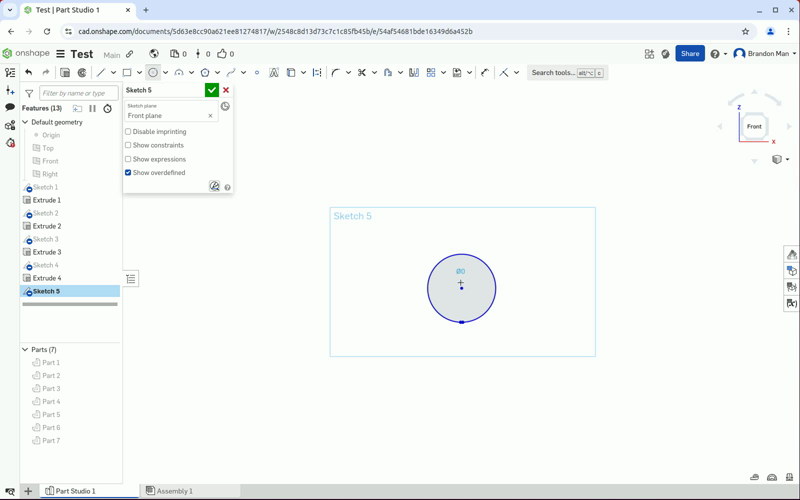
scroll(-6)
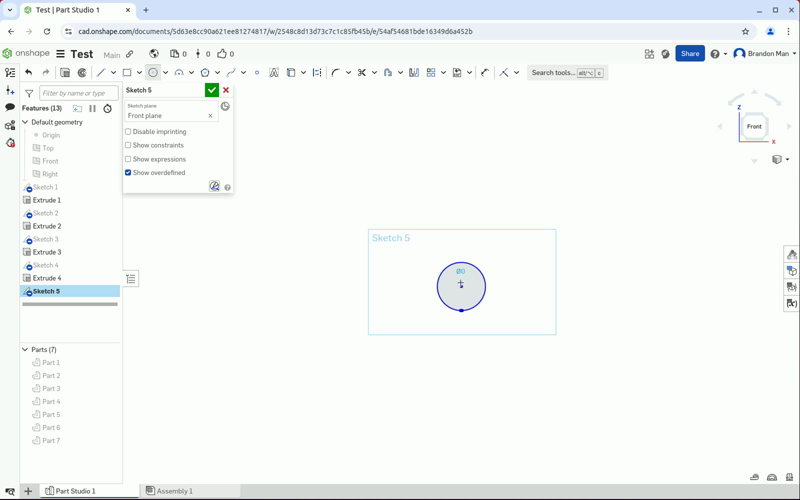
scroll(-6)
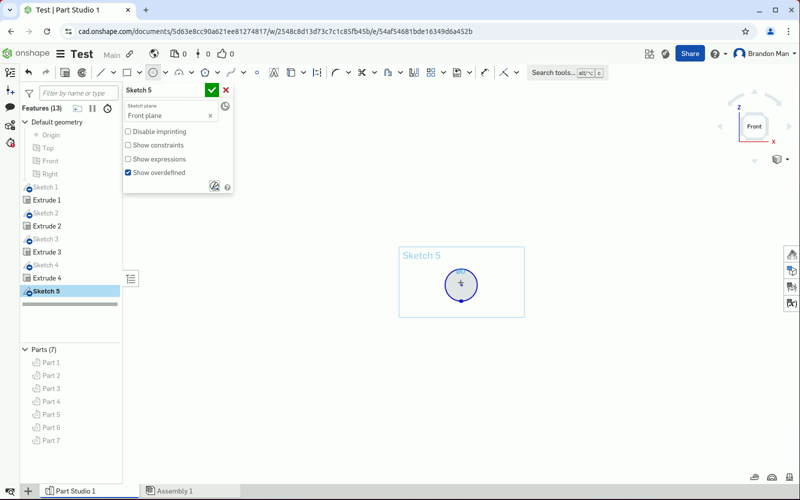
scroll(-6)
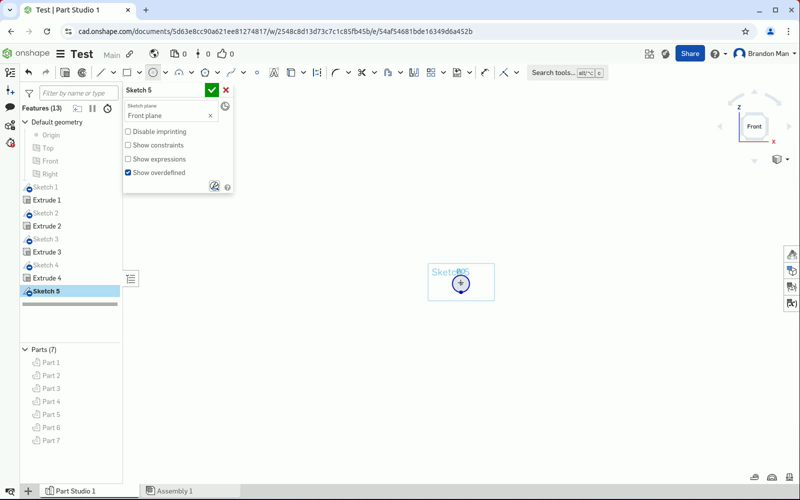
key_up(shift)
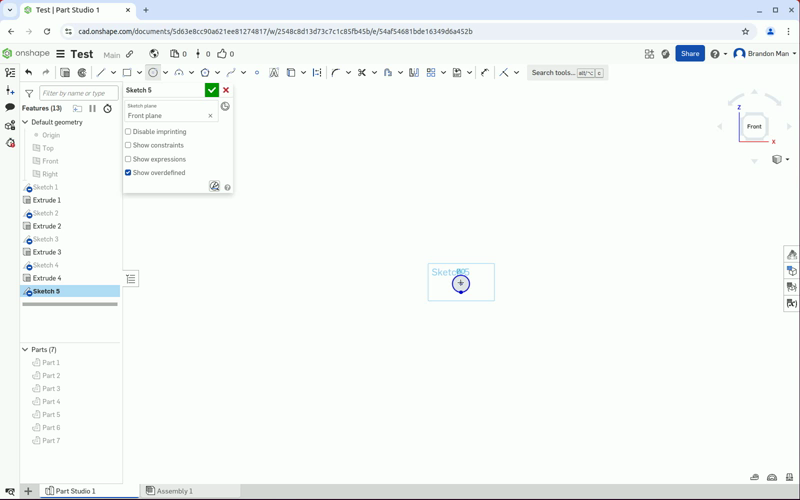
mouse_move(464, 282)
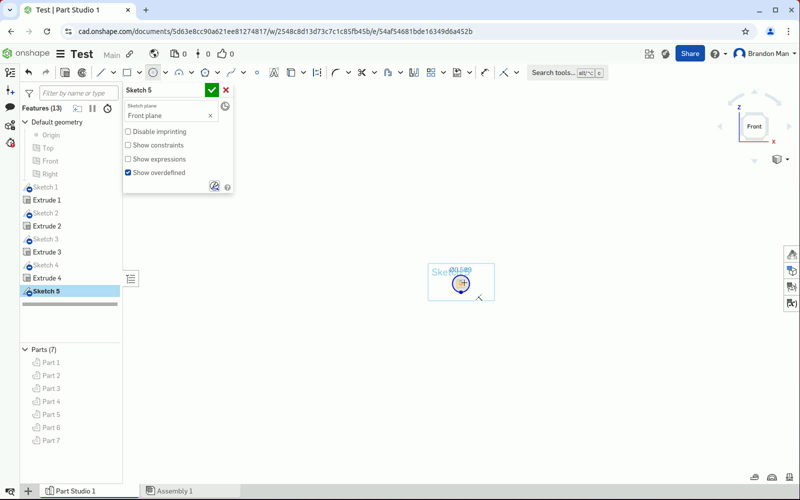
scroll(6)
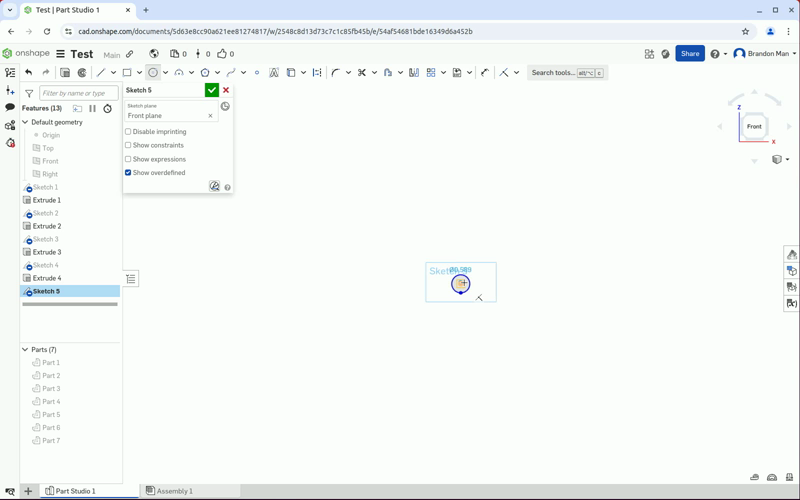
scroll(6)
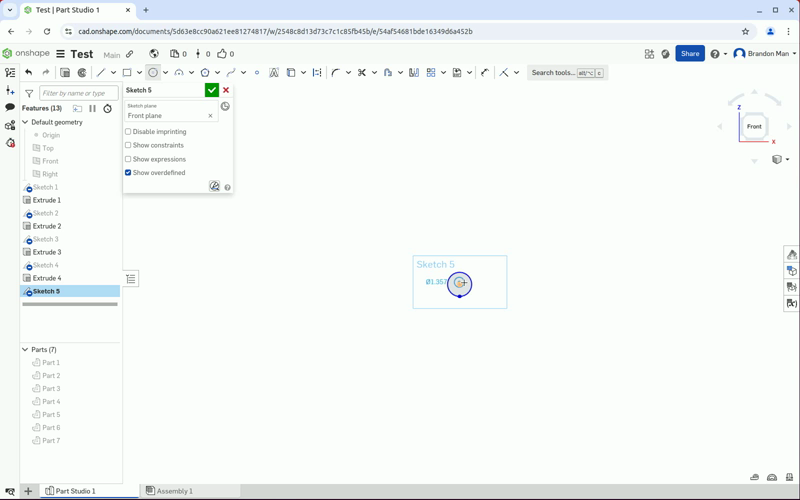
scroll(6)
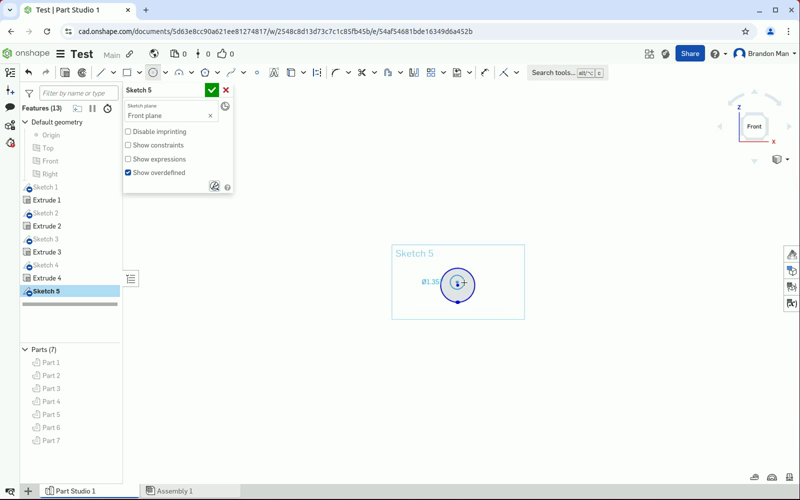
scroll(6)
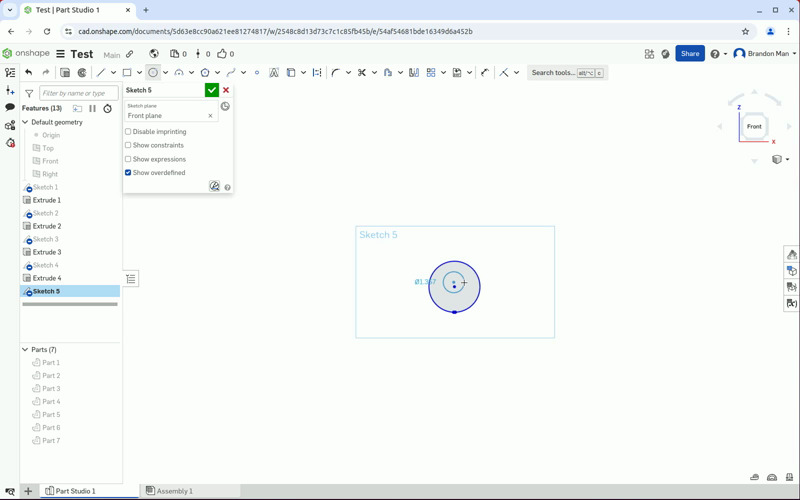
scroll(6)
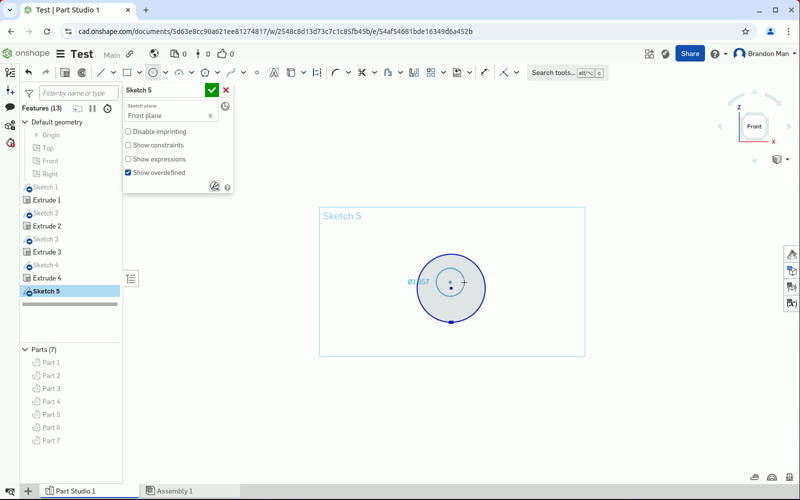
scroll(6)
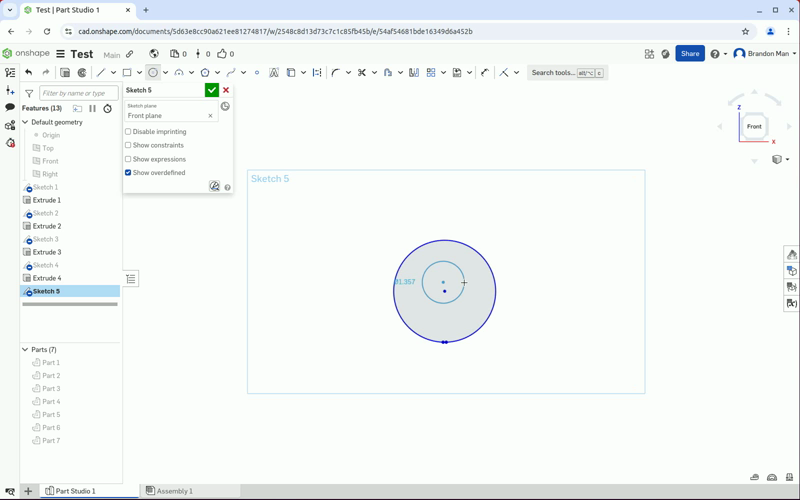
scroll(6)
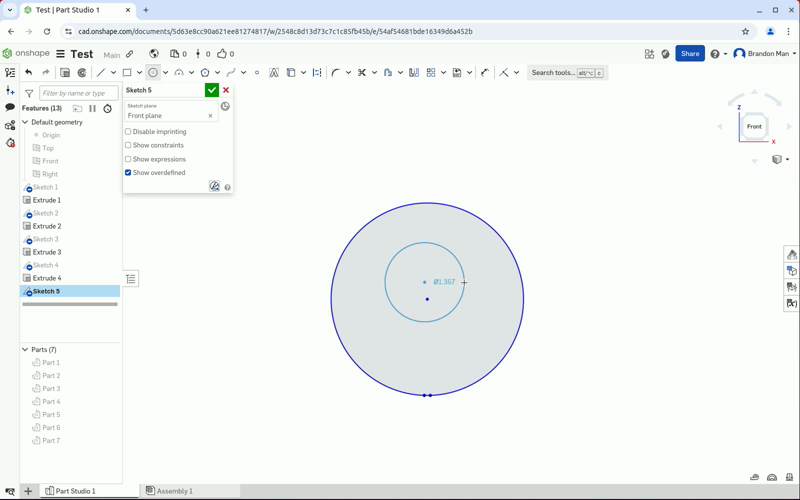
click(464, 282)
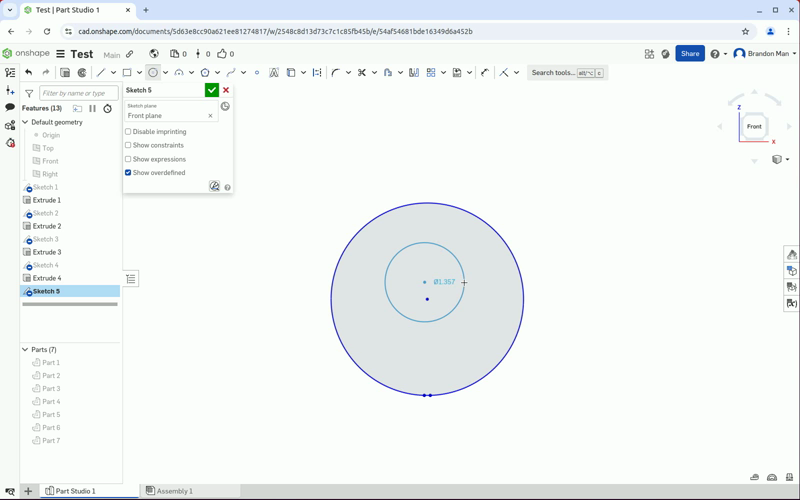
scroll(-6)
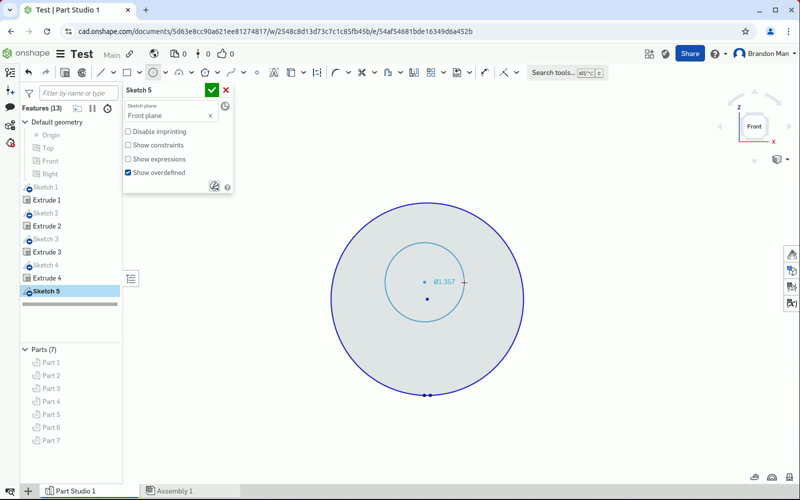
scroll(-6)
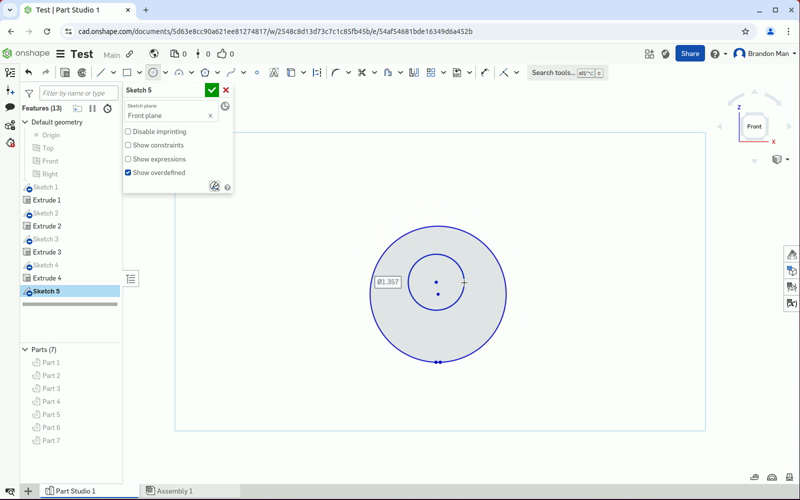
scroll(-6)
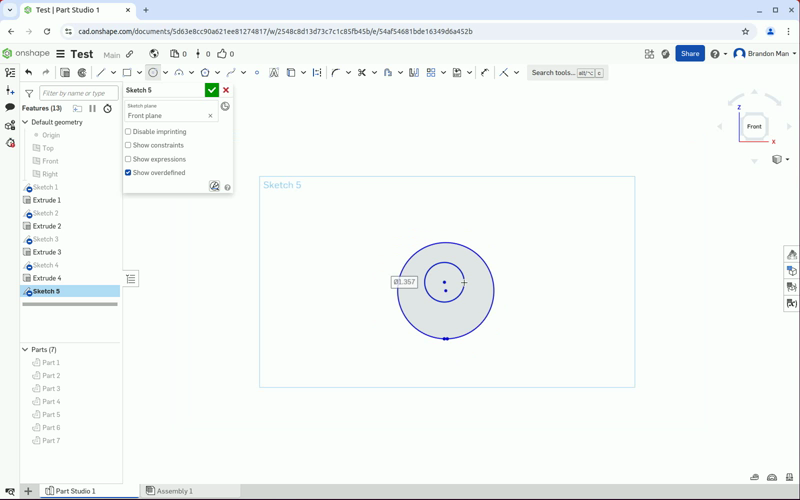
scroll(-6)
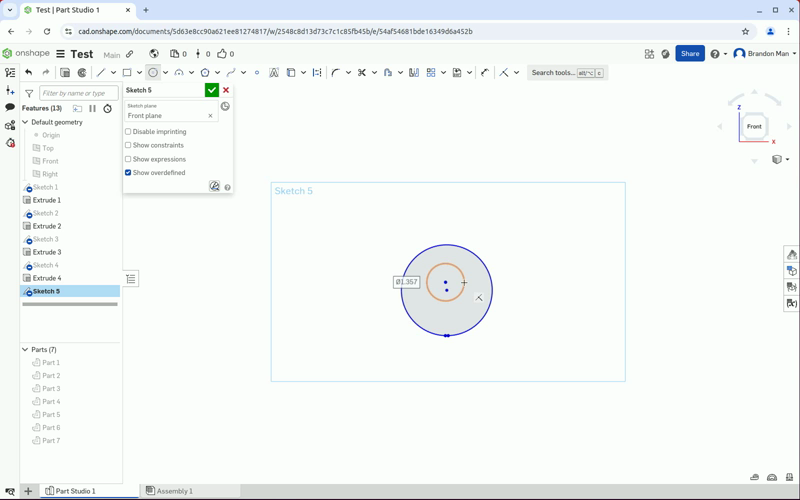
scroll(-6)
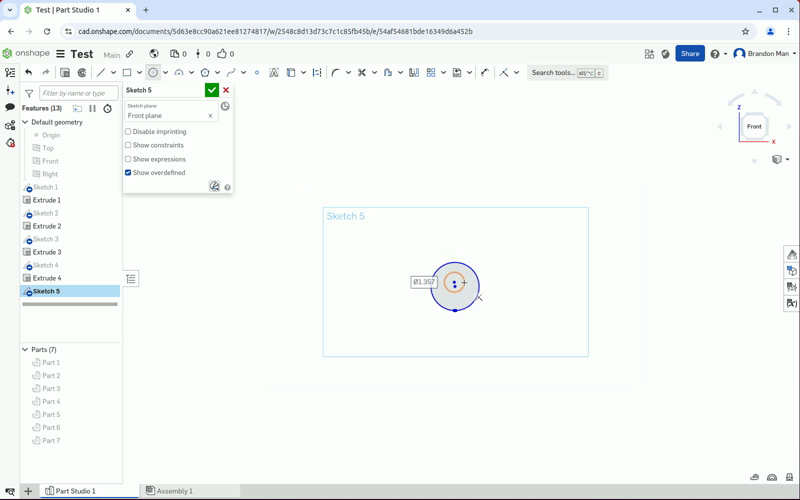
scroll(-6)
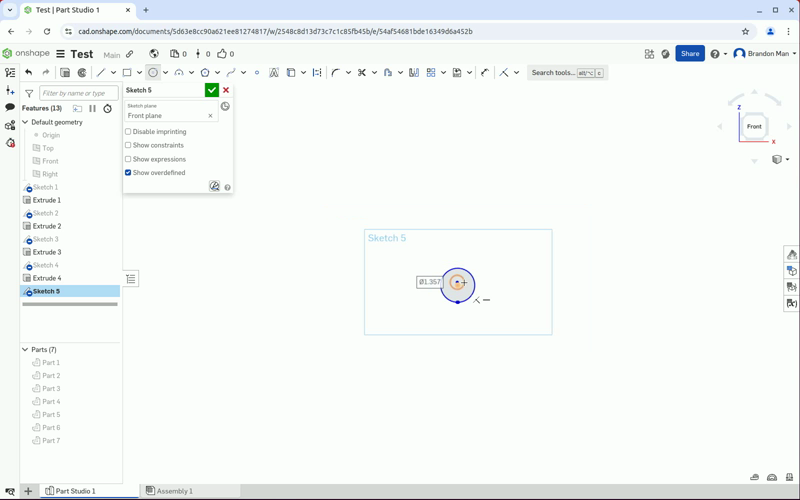
scroll(-6)
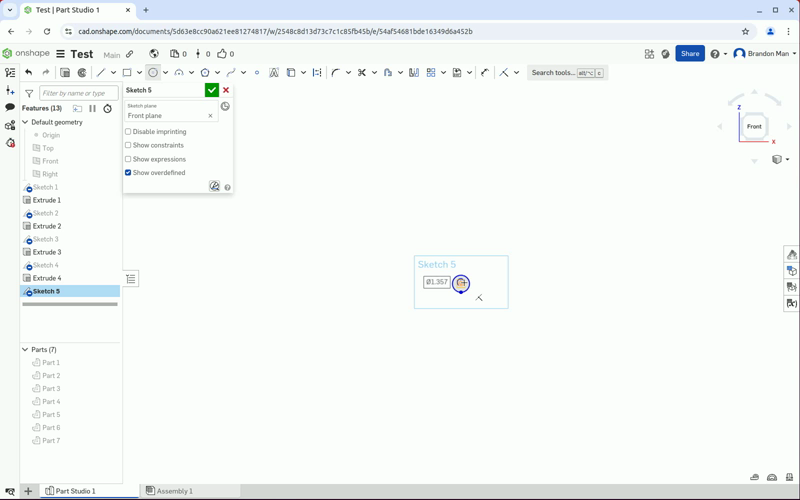
key(esc)
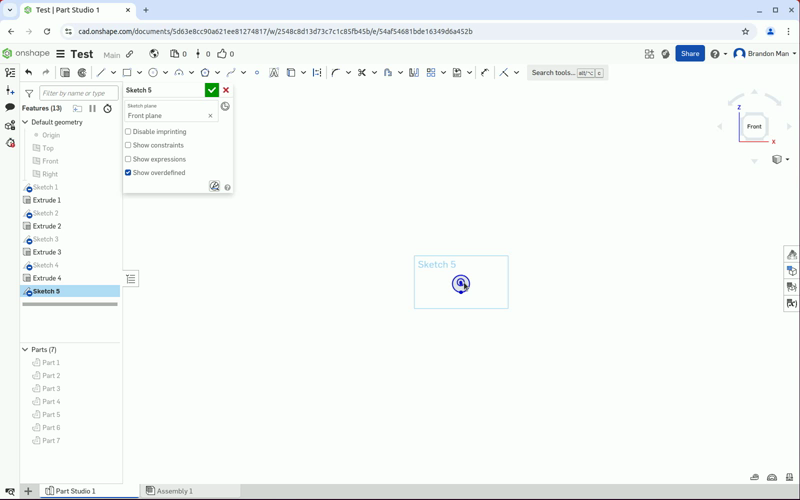
mouse_move(465, 277)
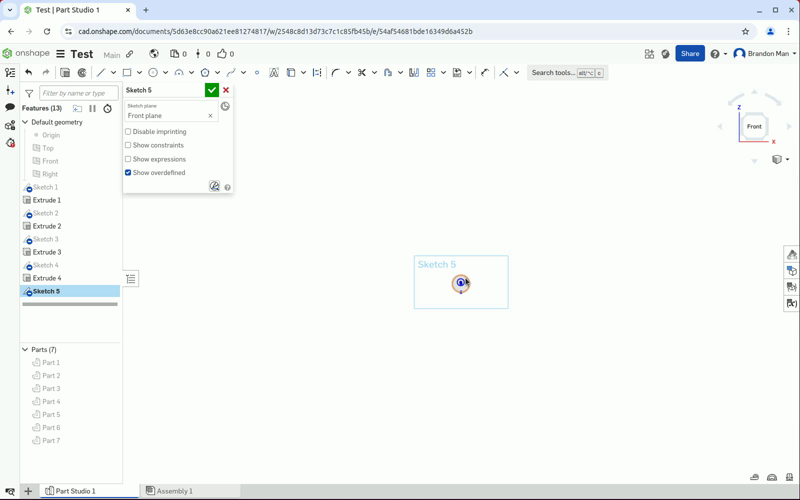
scroll(6)
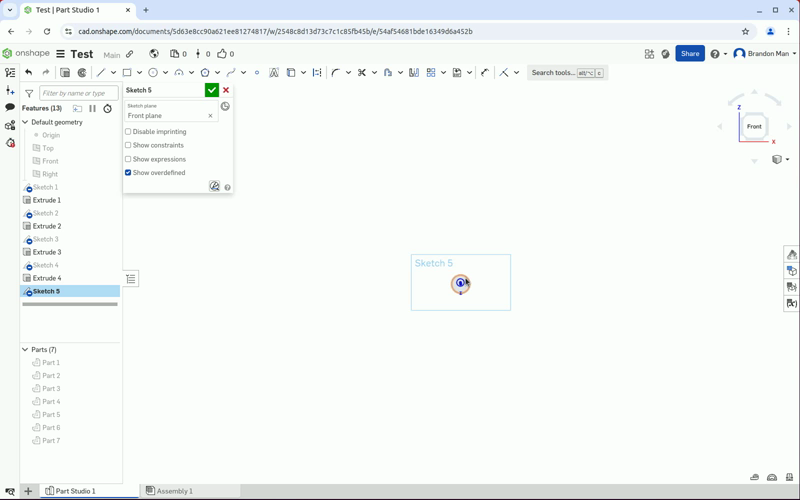
scroll(6)
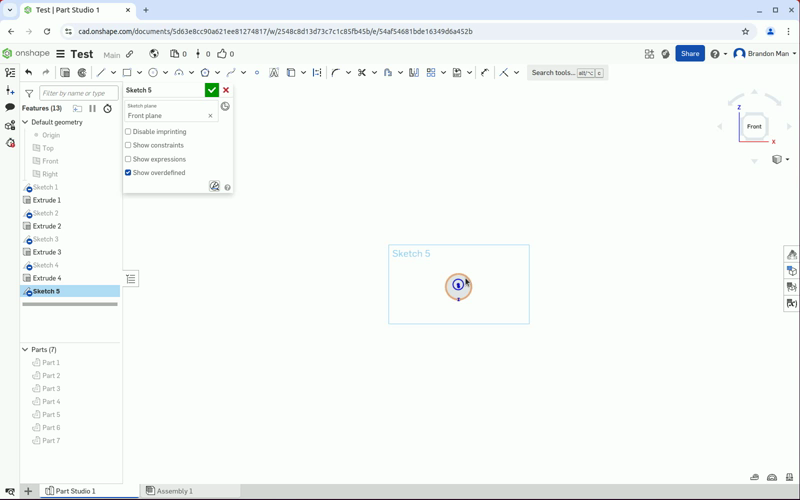
scroll(6)
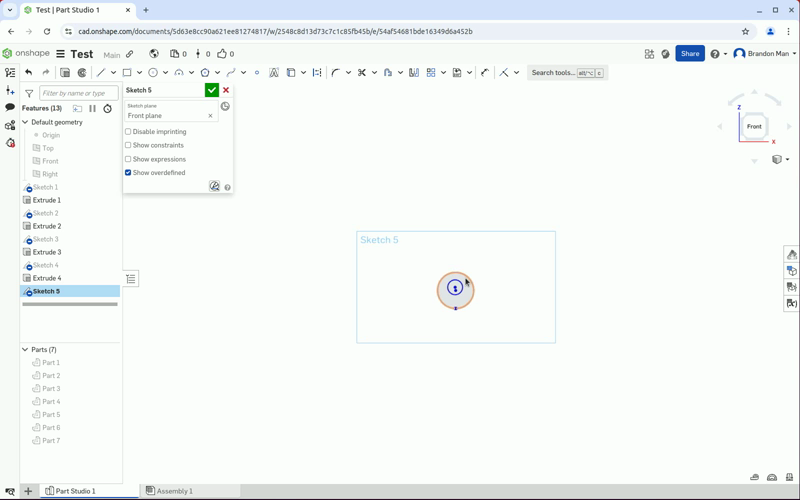
scroll(6)
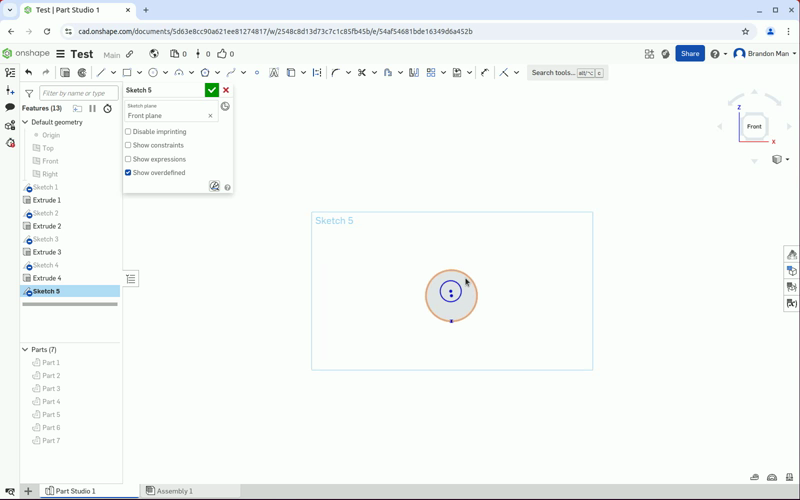
scroll(6)
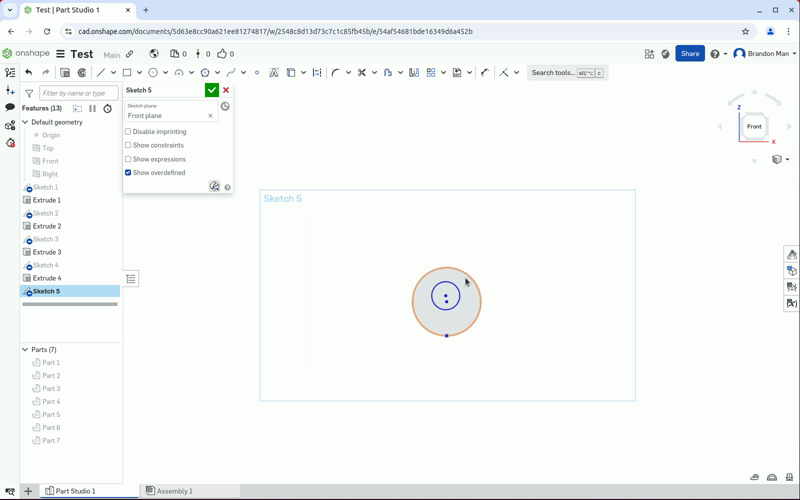
scroll(6)
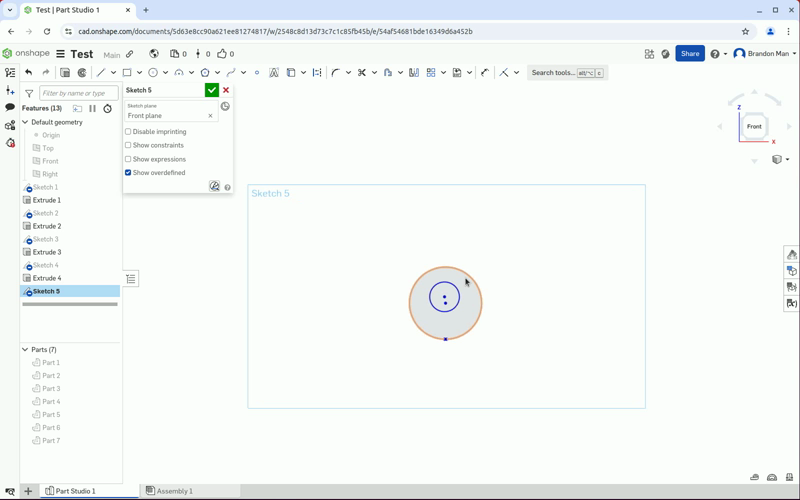
scroll(6)
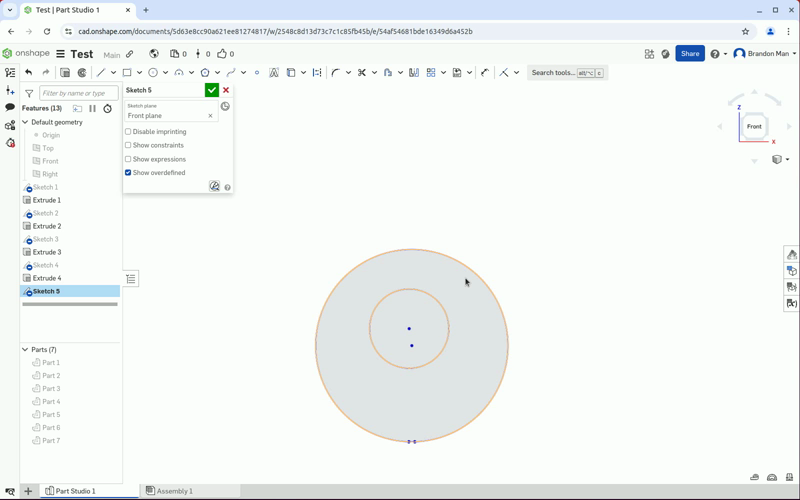
click(465, 277)
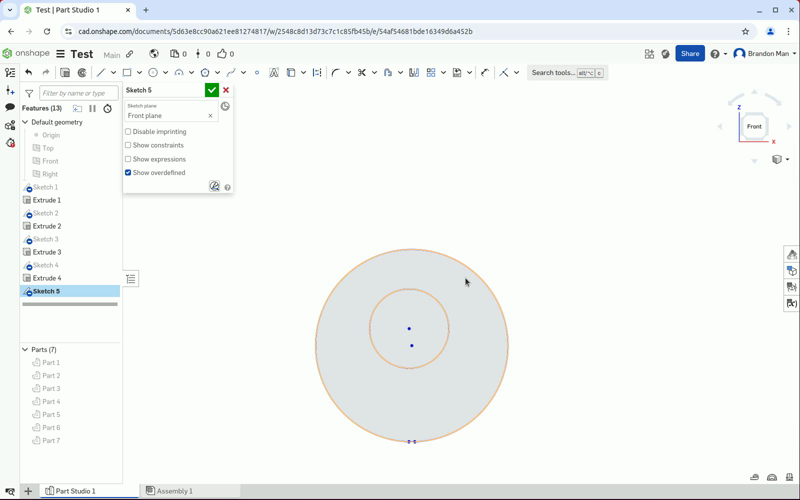
scroll(-6)
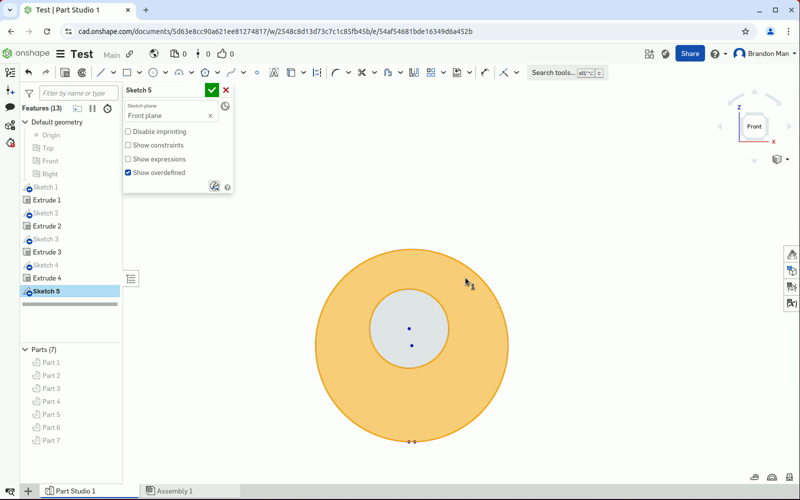
scroll(-6)
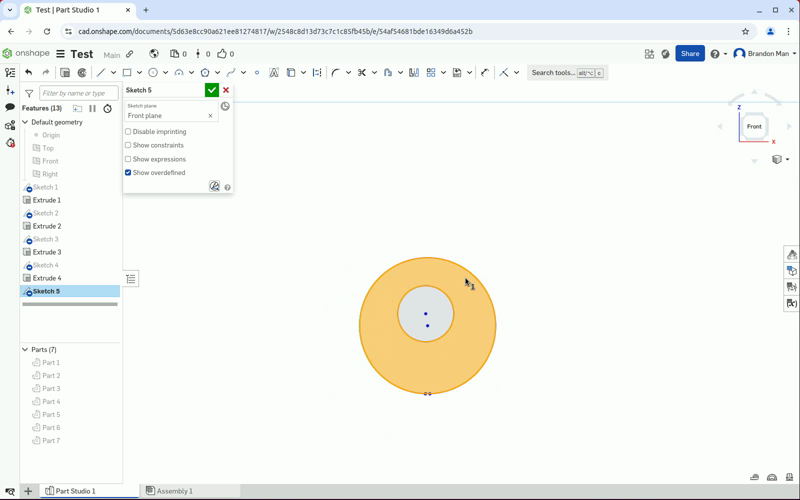
scroll(-6)
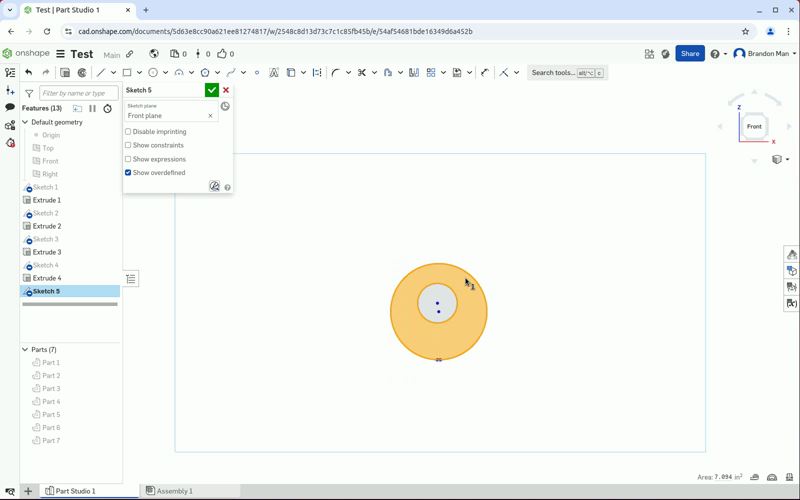
scroll(-6)
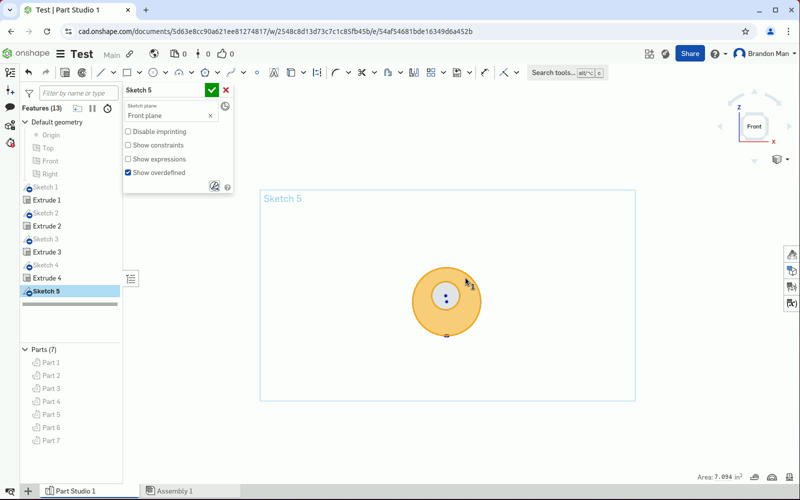
scroll(-6)
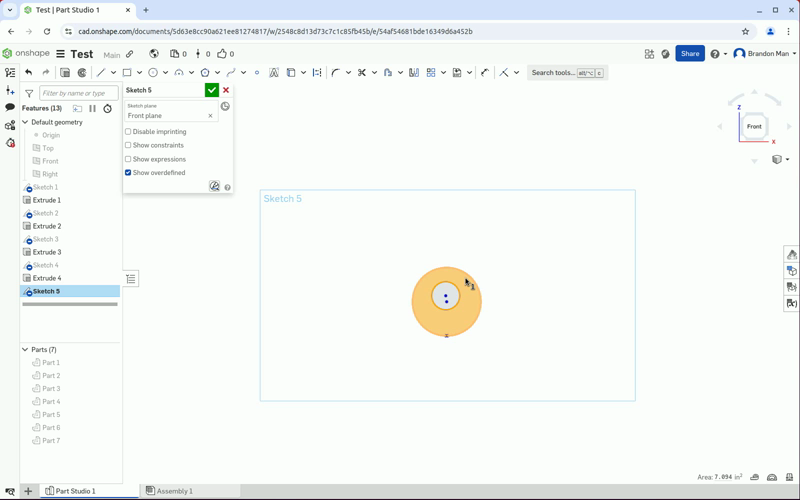
scroll(-6)
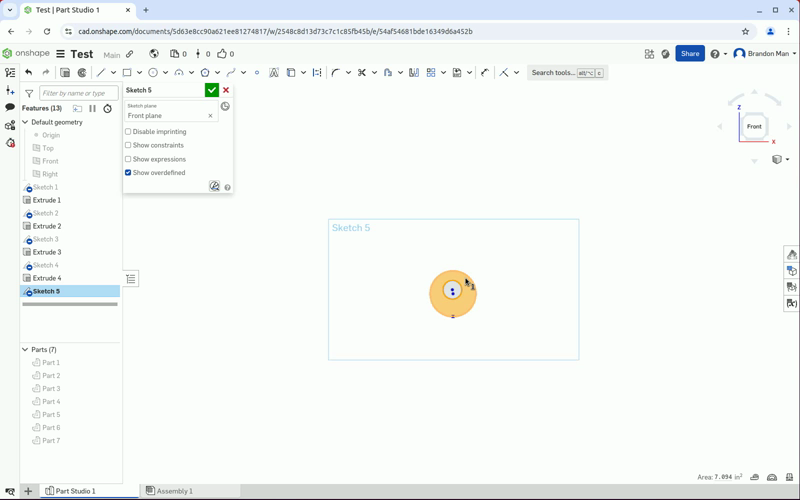
scroll(-6)
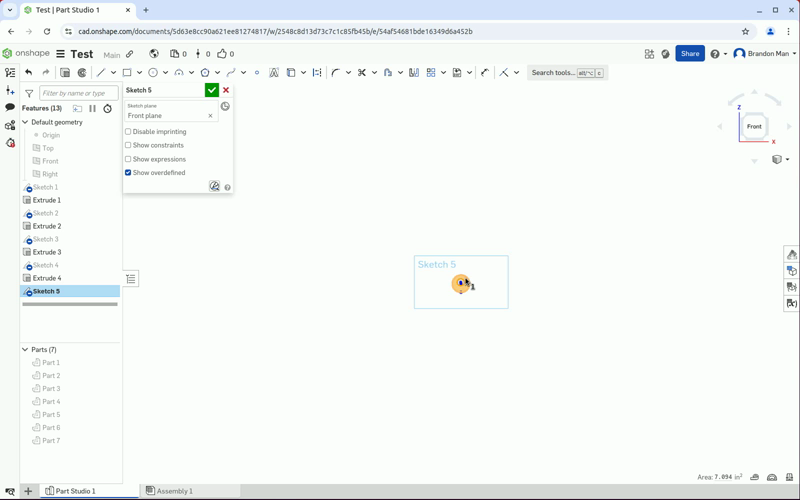
mouse_move(73, 352)
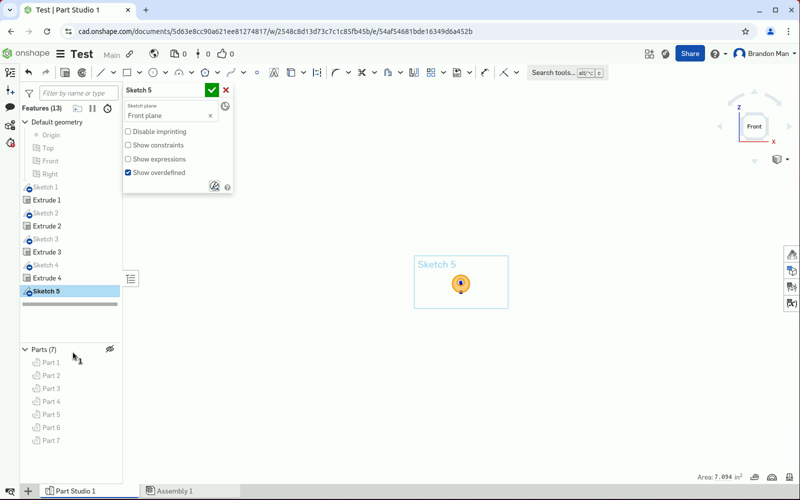
key(shift+y)
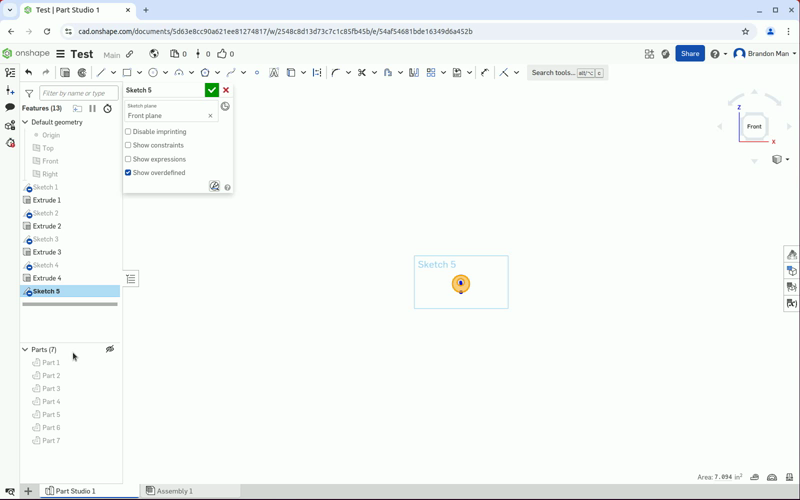
key(shift+e)
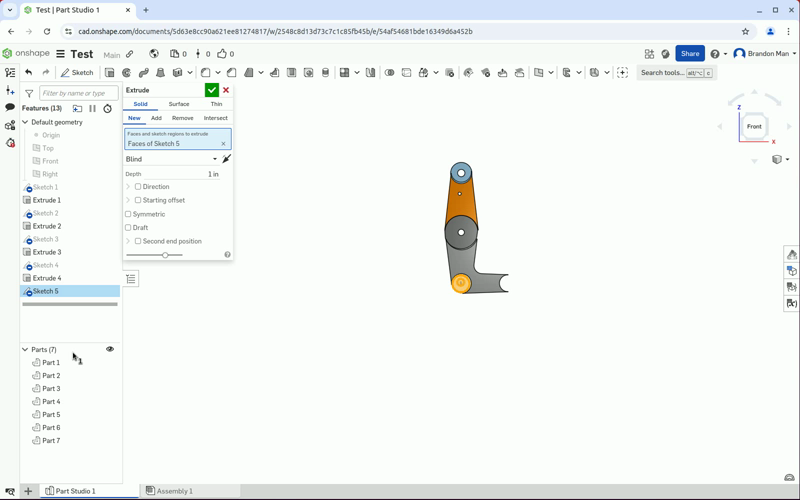
mouse_move(143, 106)
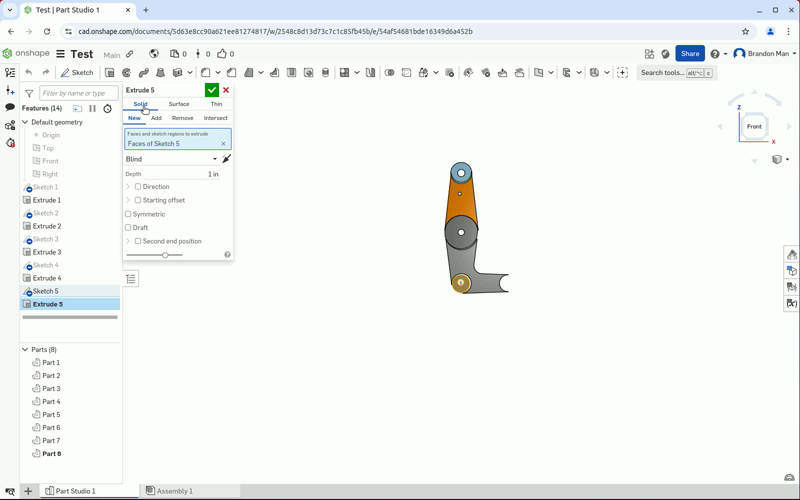
click(143, 106)
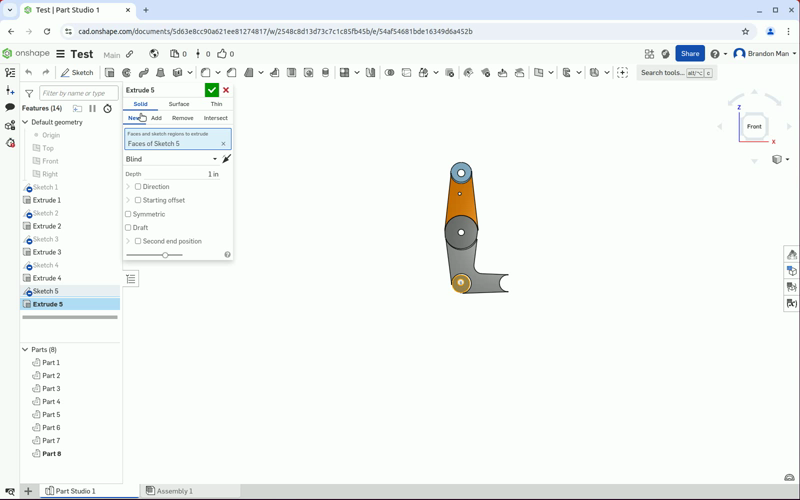
mouse_move(137, 120)
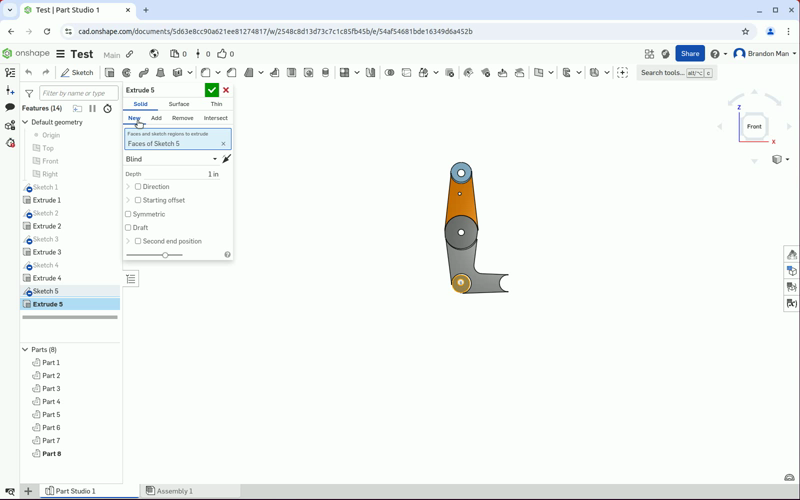
click(137, 120)
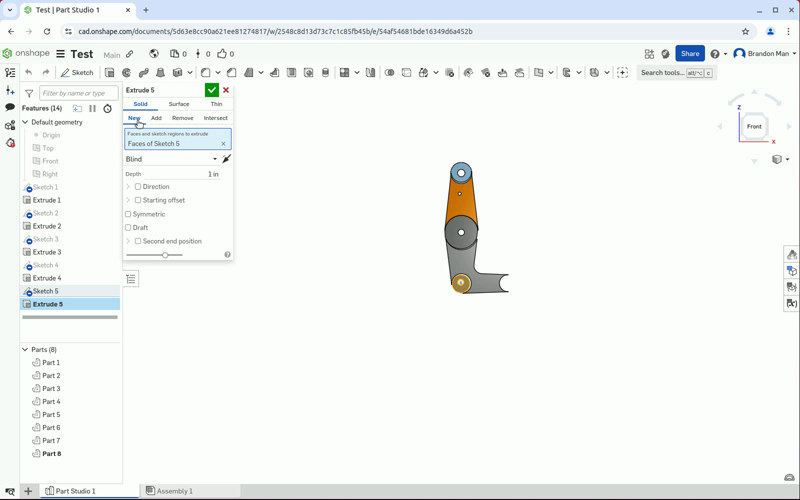
key(tab, 4)
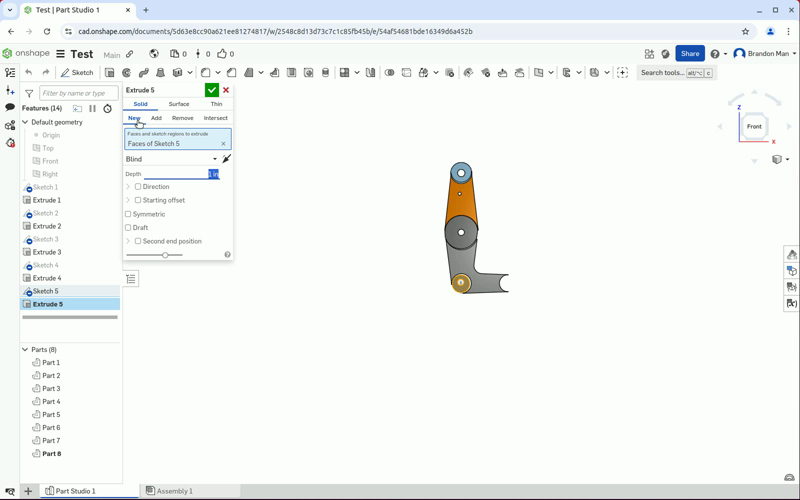
text(0.722)
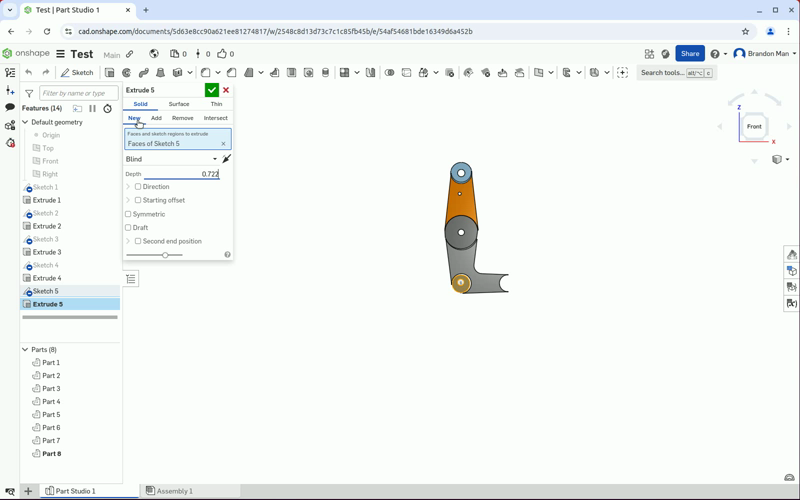
key(enter)
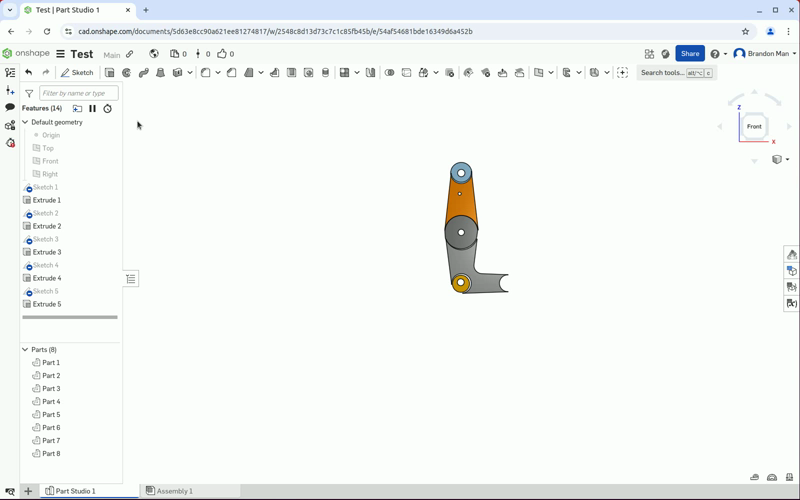
key(shift+h)
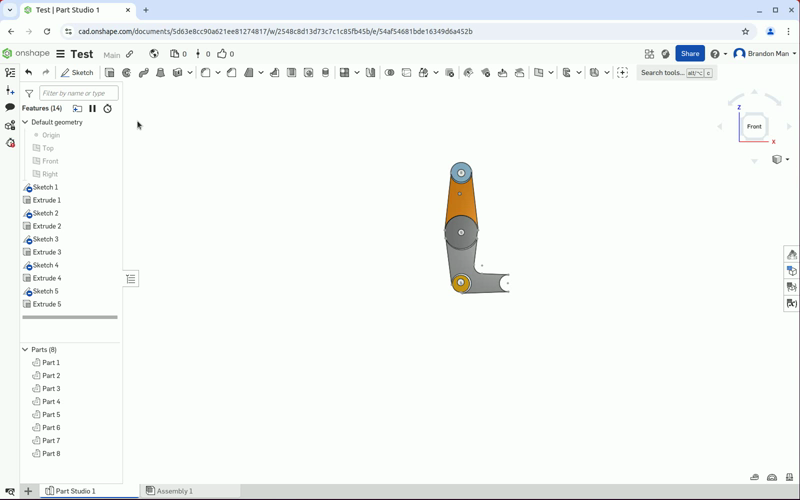
key(shift+h)
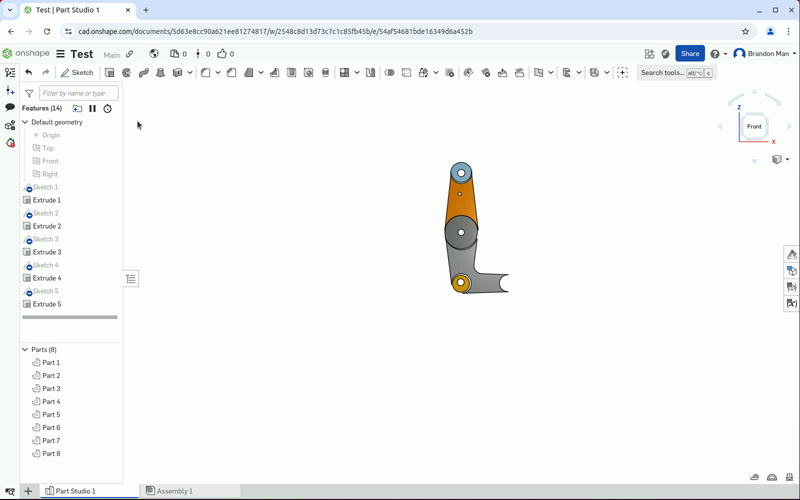
mouse_move(73, 189)
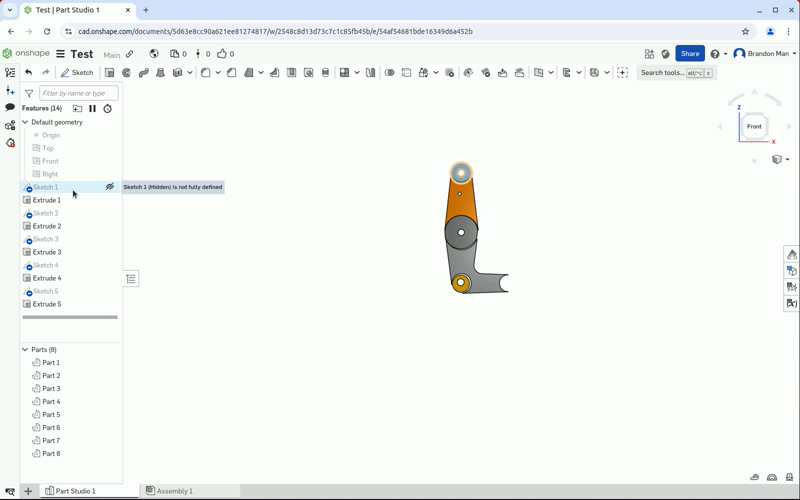
click(73, 189)
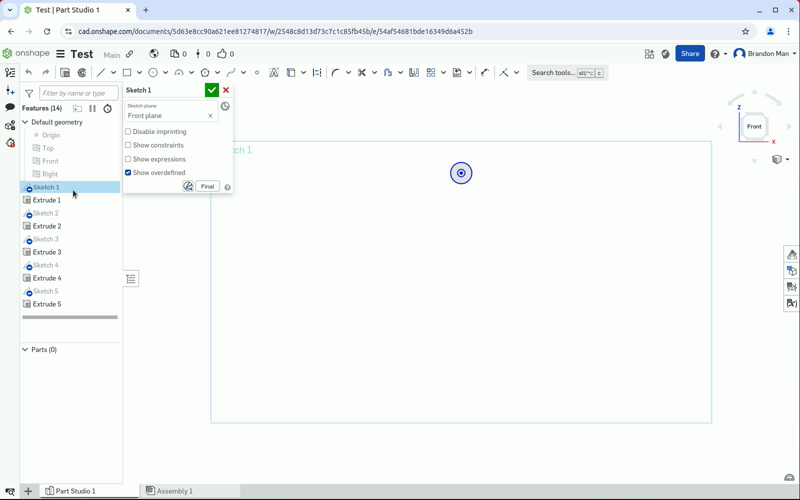
mouse_move(229, 92)
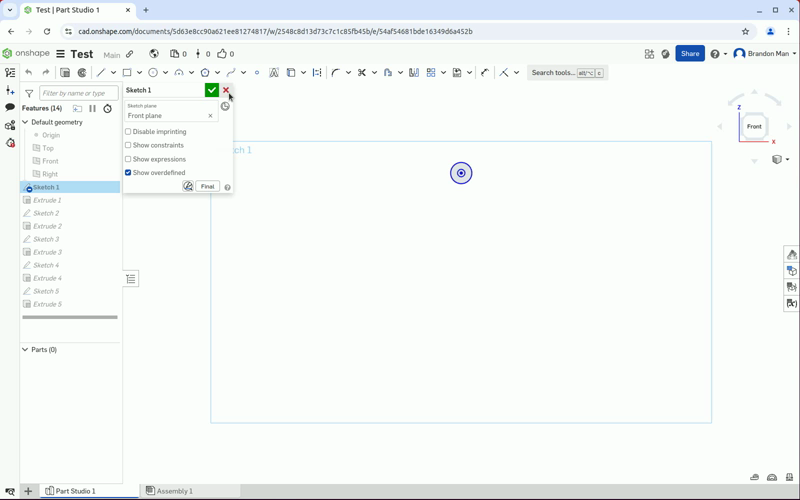
click(229, 92)
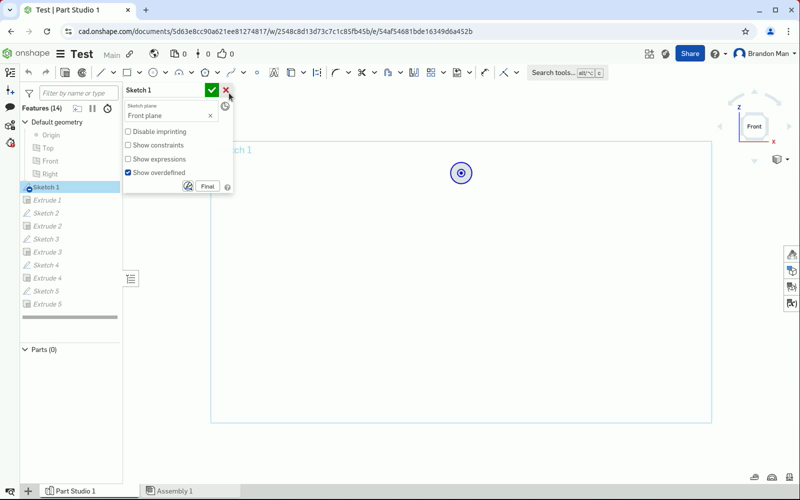
key(shift+s)
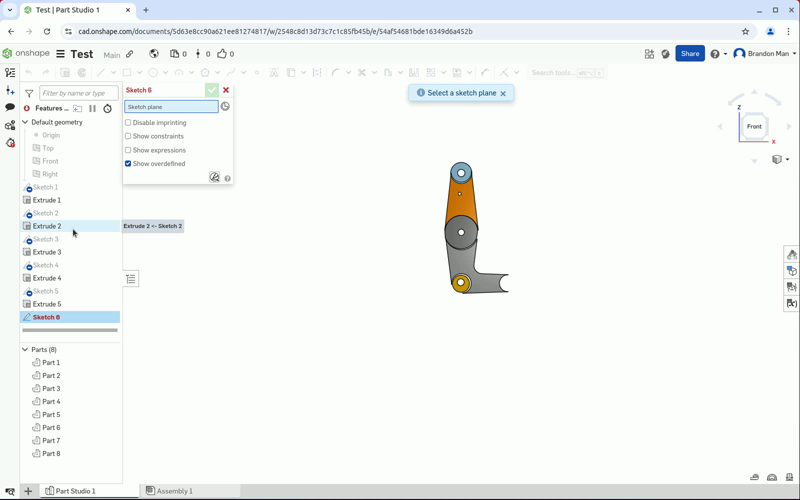
scroll(3)
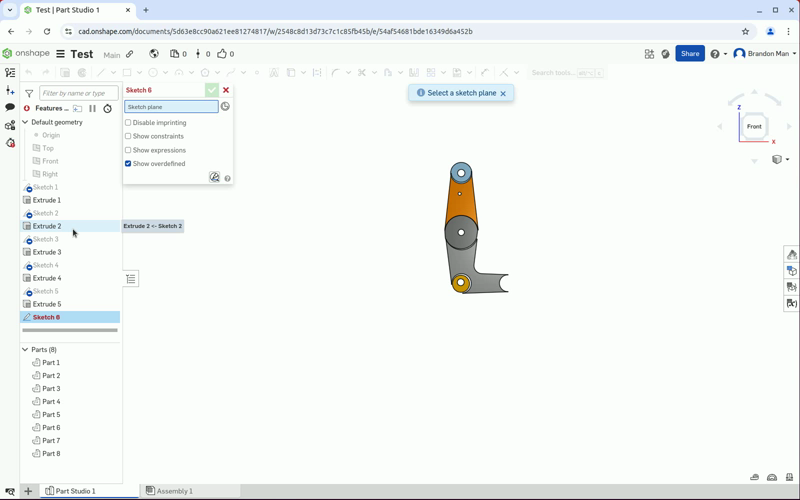
mouse_move(73, 163)
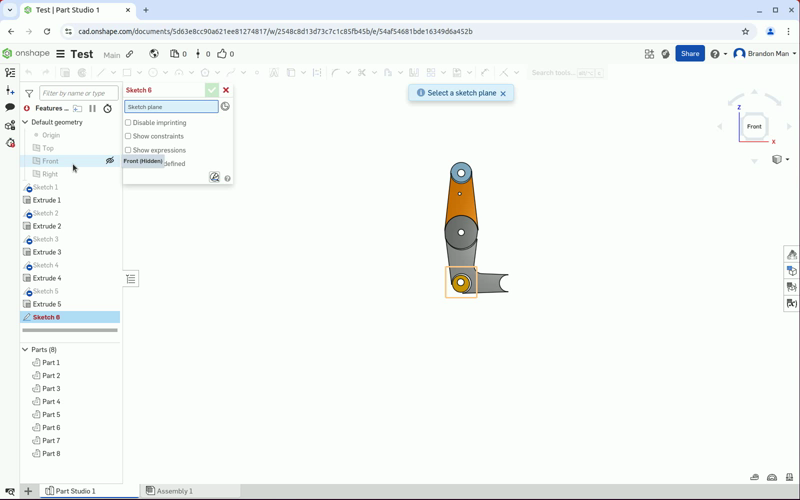
click(73, 163)
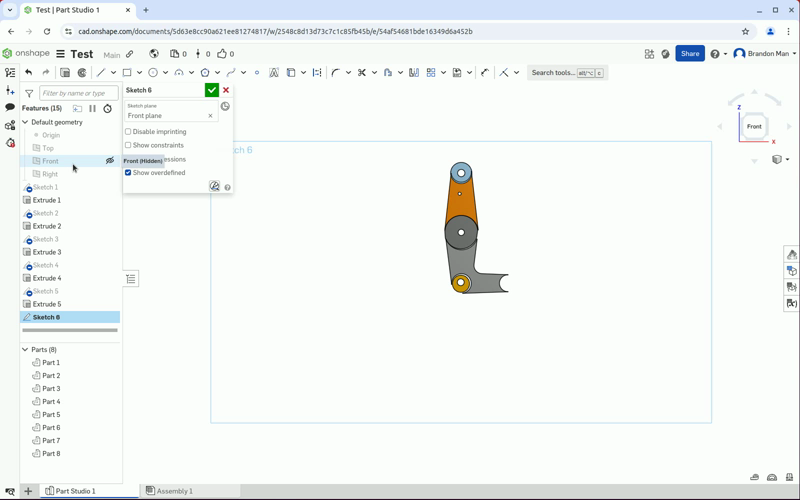
mouse_move(73, 352)
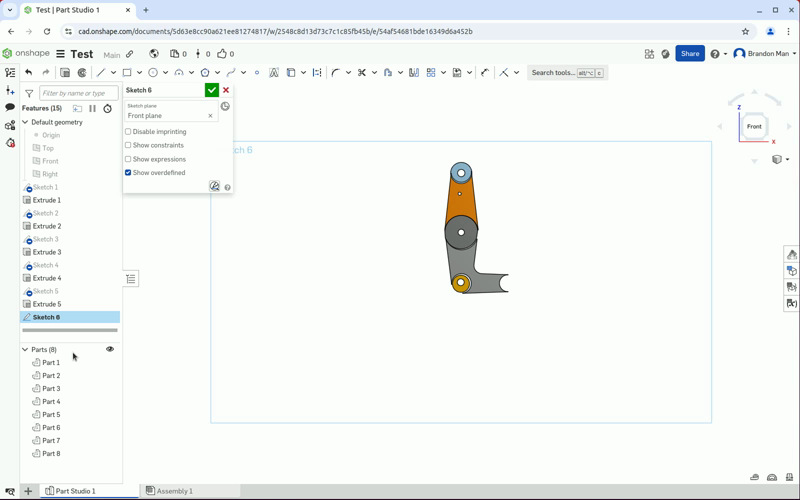
key(y)
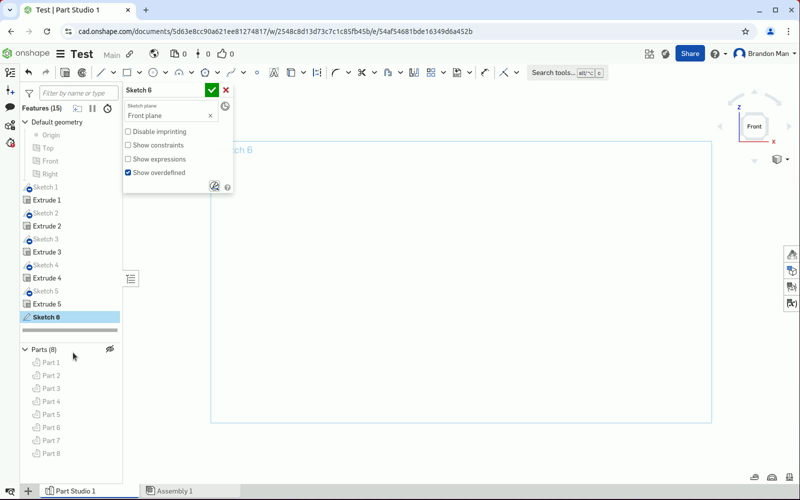
key(c)
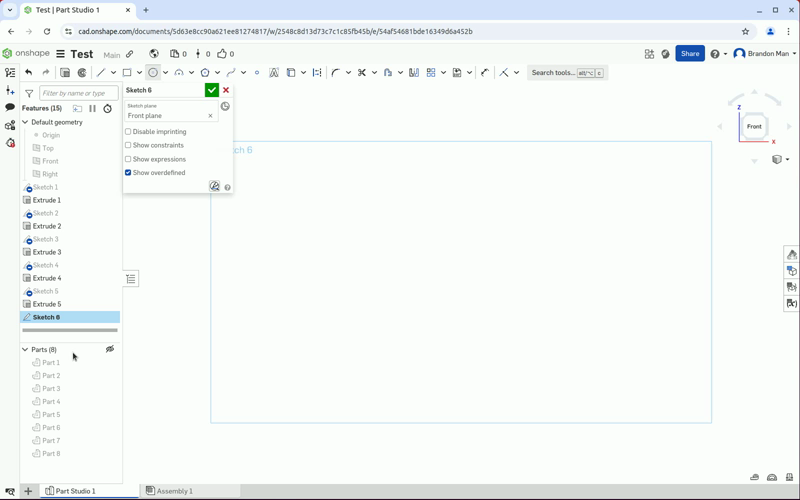
key_down(shift)
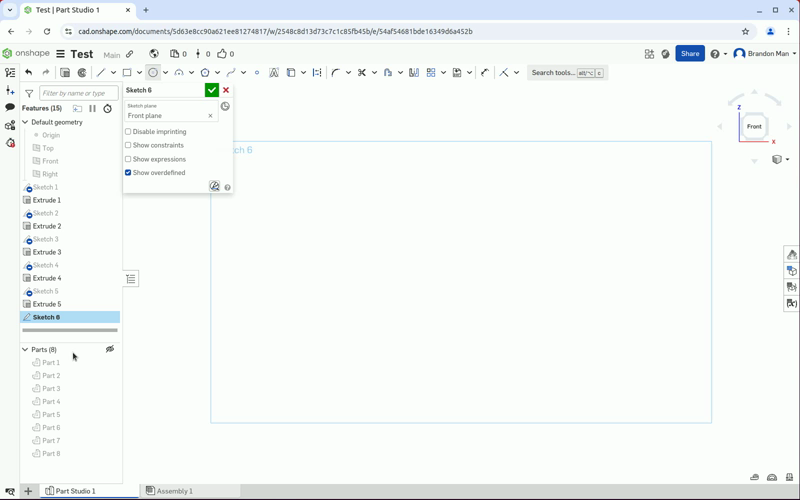
mouse_move(505, 282)
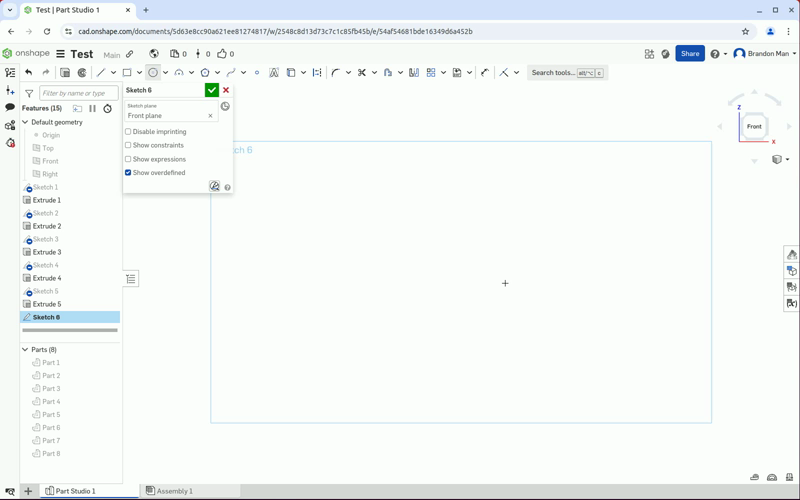
click(505, 282)
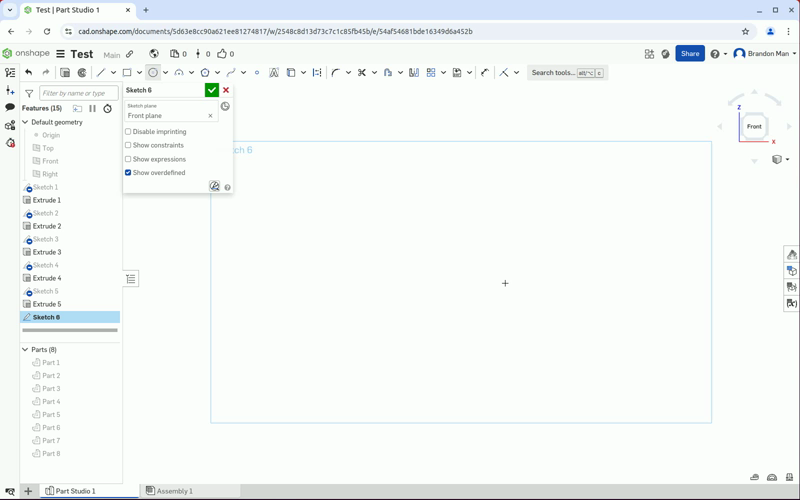
key_up(shift)
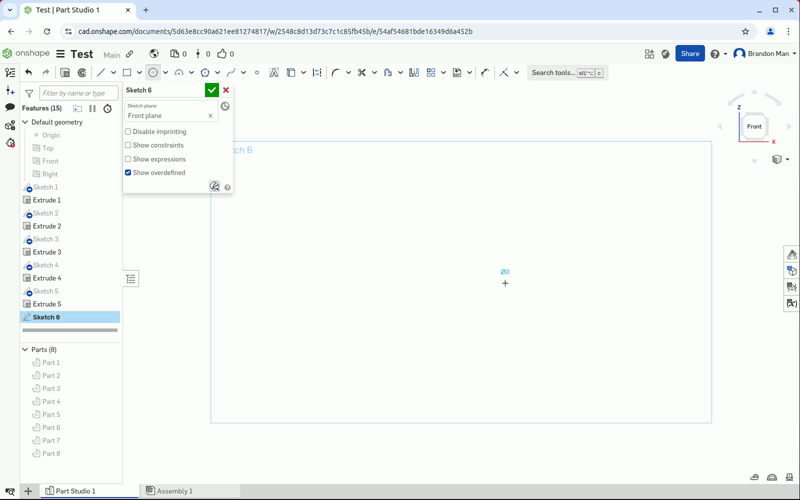
mouse_move(513, 282)
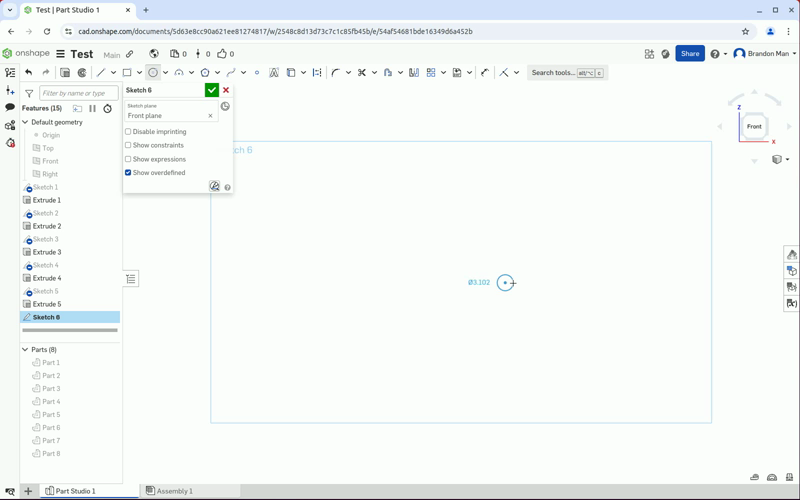
click(513, 282)
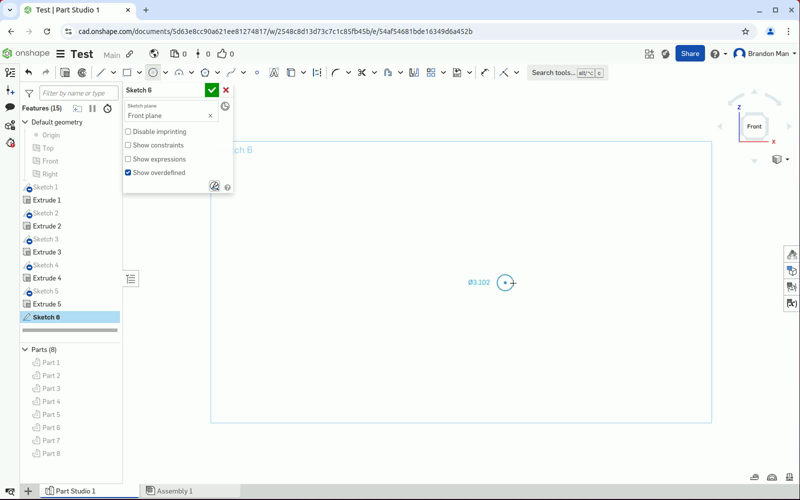
key(esc)
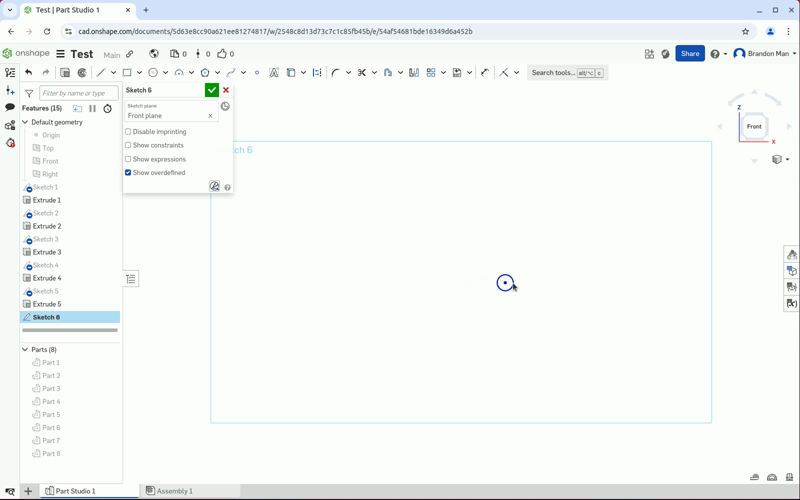
key(c)
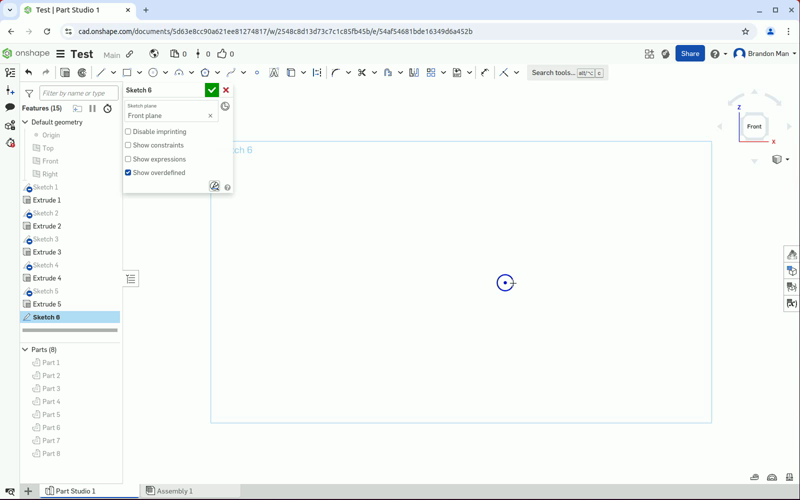
key_down(shift)
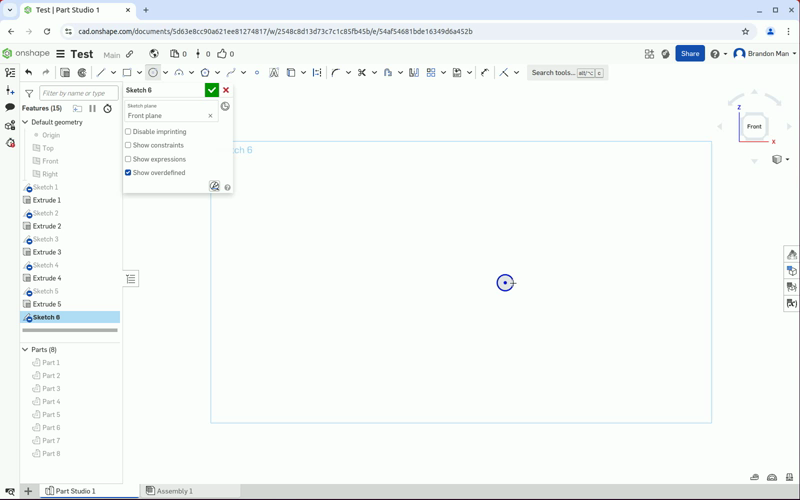
mouse_move(505, 282)
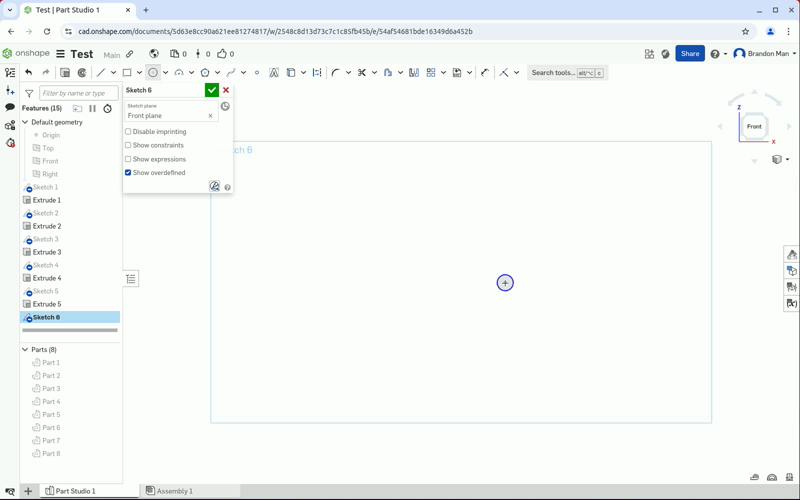
click(505, 282)
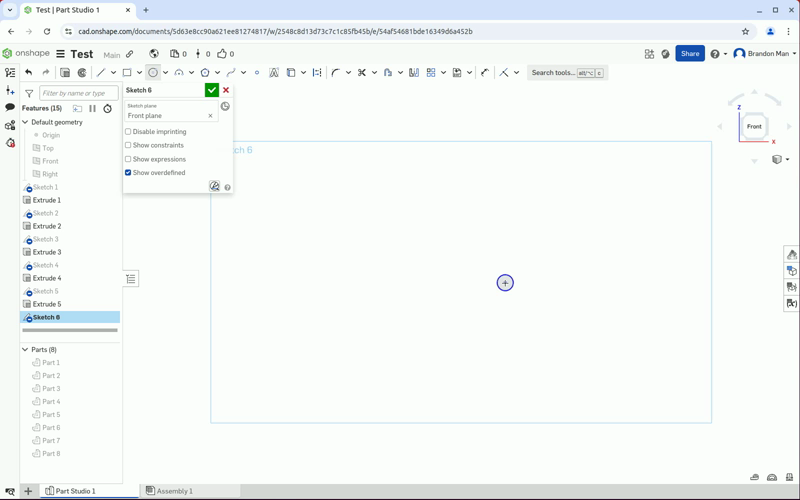
key_up(shift)
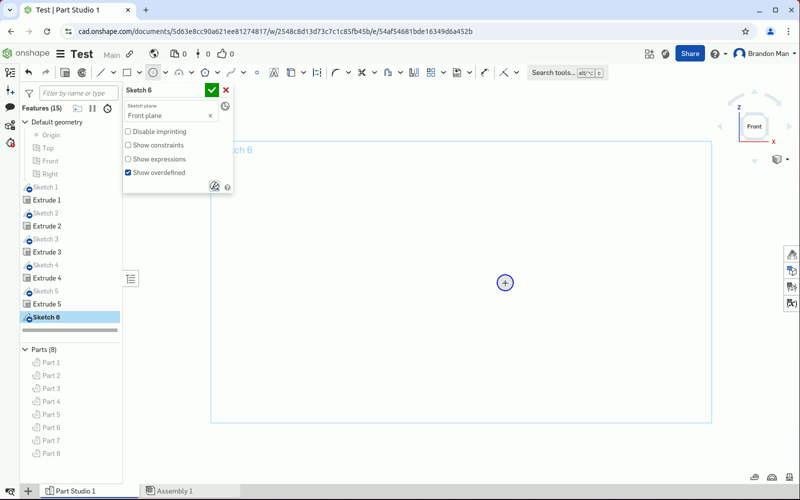
mouse_move(508, 282)
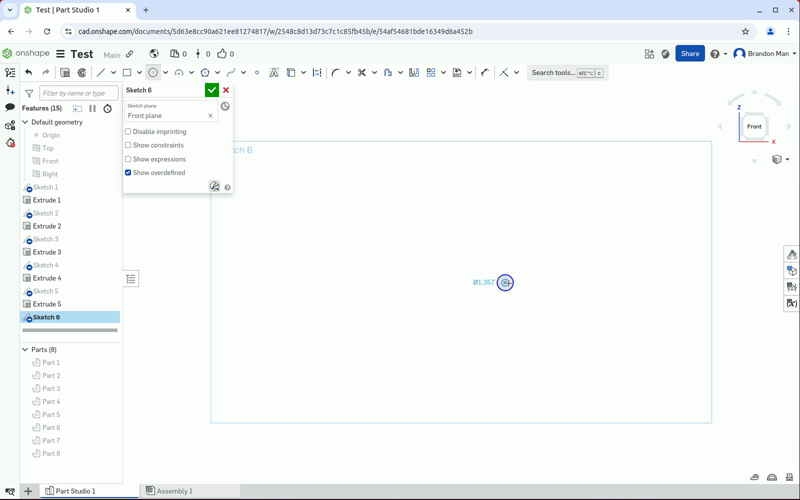
scroll(6)
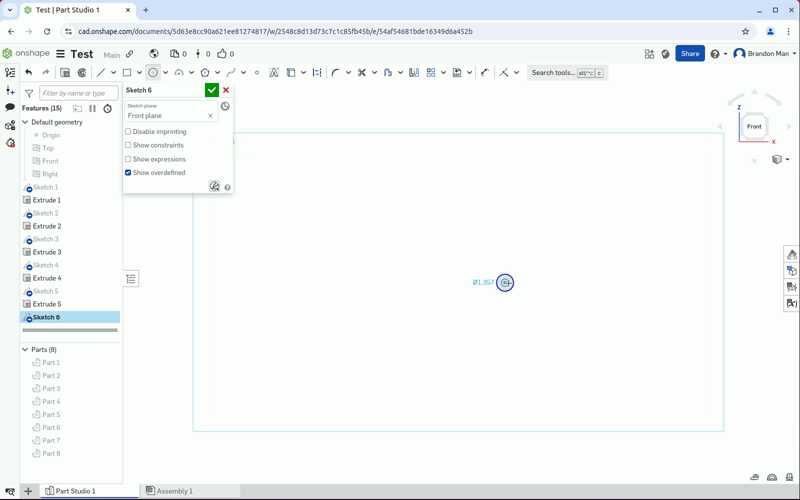
scroll(6)
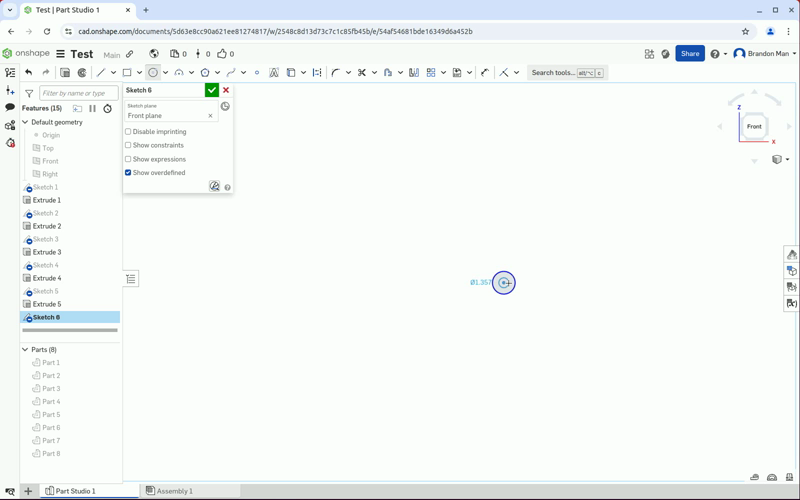
scroll(6)
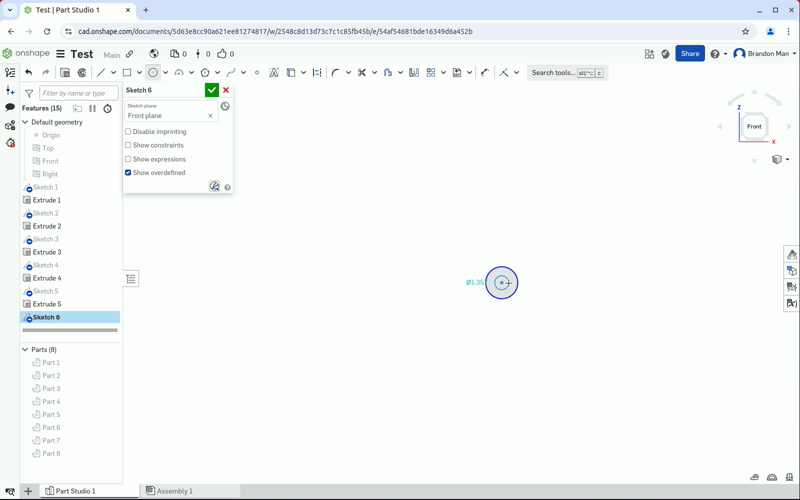
scroll(6)
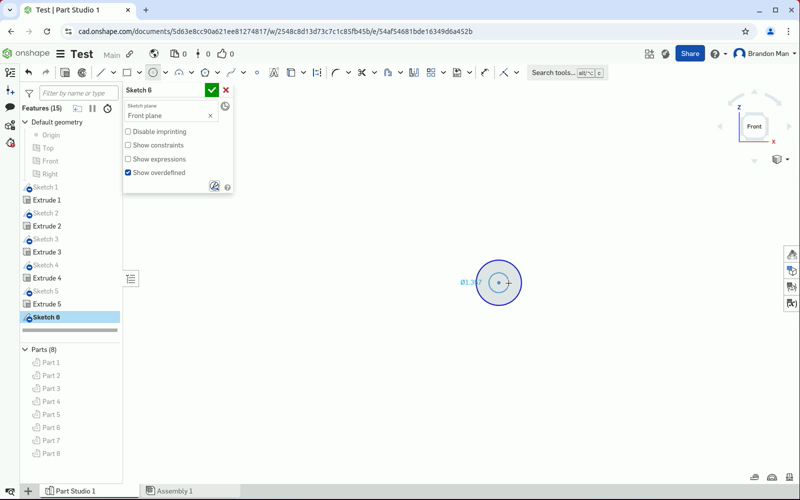
scroll(6)
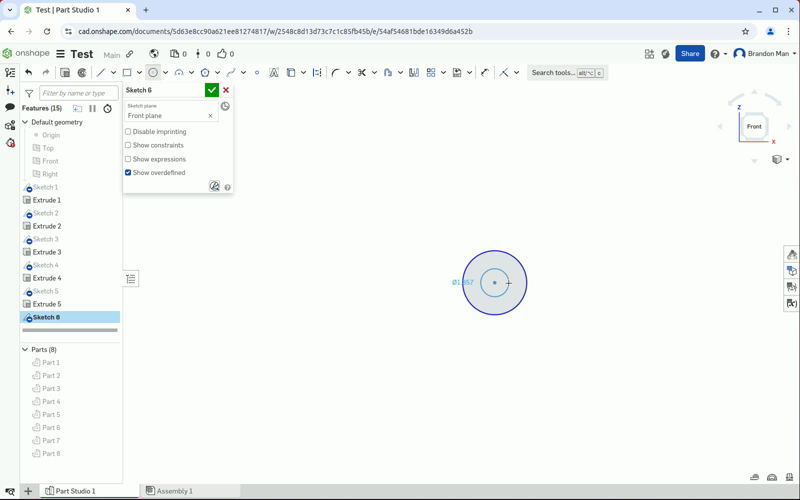
scroll(6)
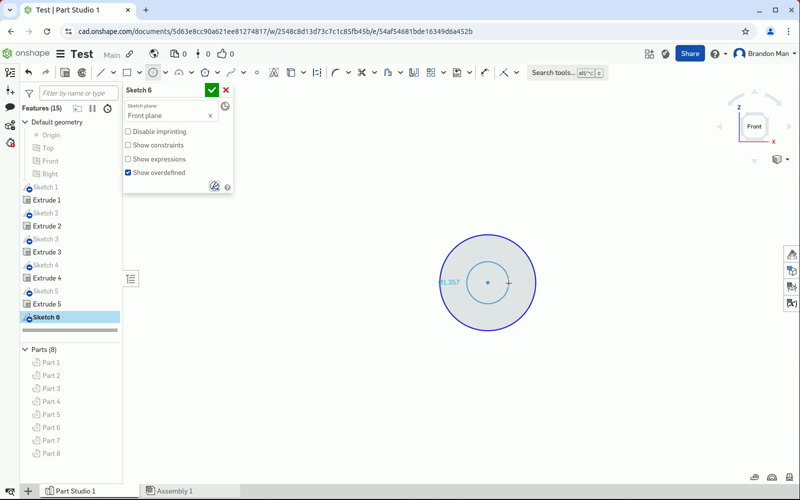
scroll(6)
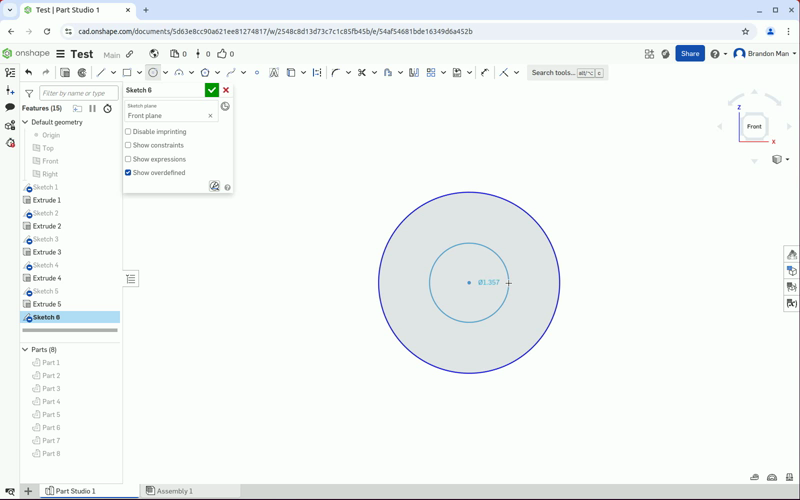
click(508, 282)
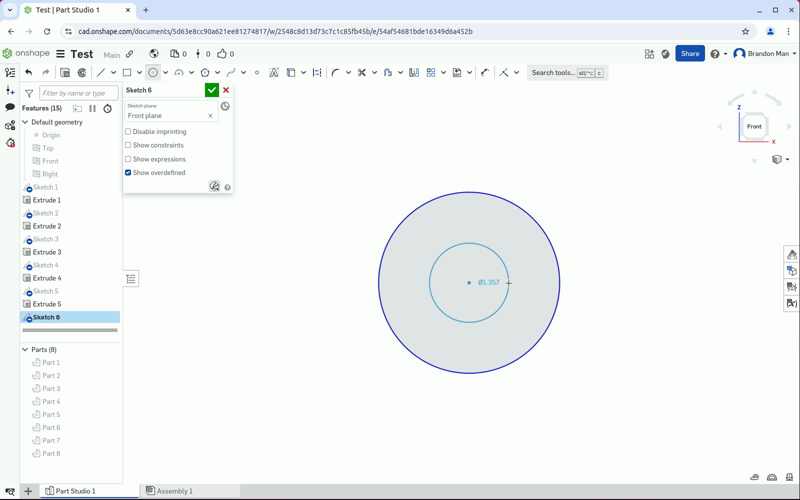
scroll(-6)
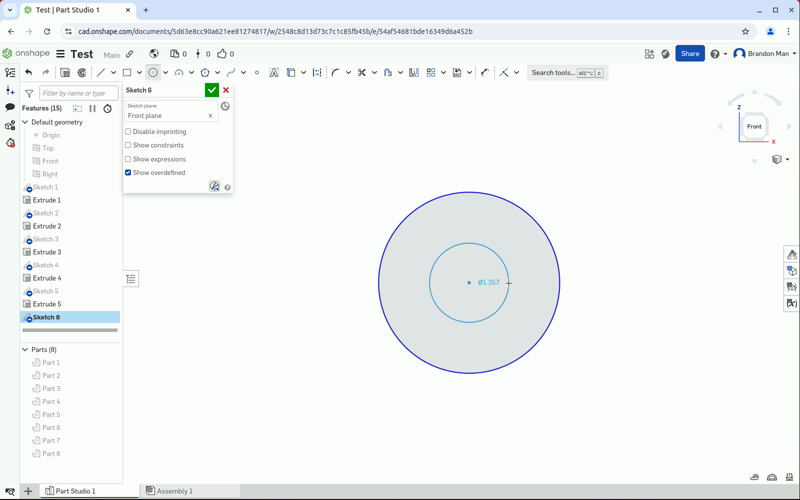
scroll(-6)
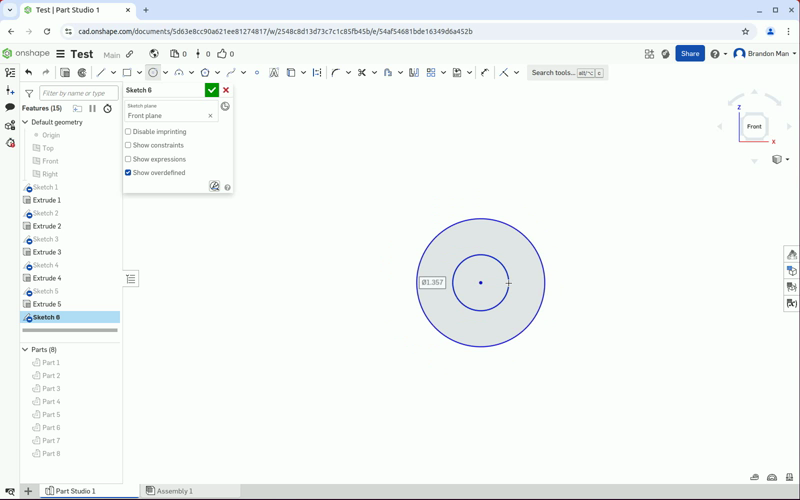
scroll(-6)
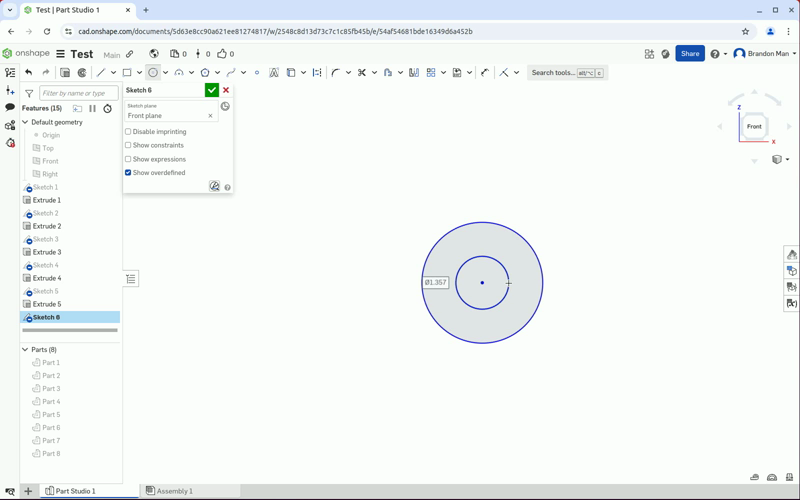
scroll(-6)
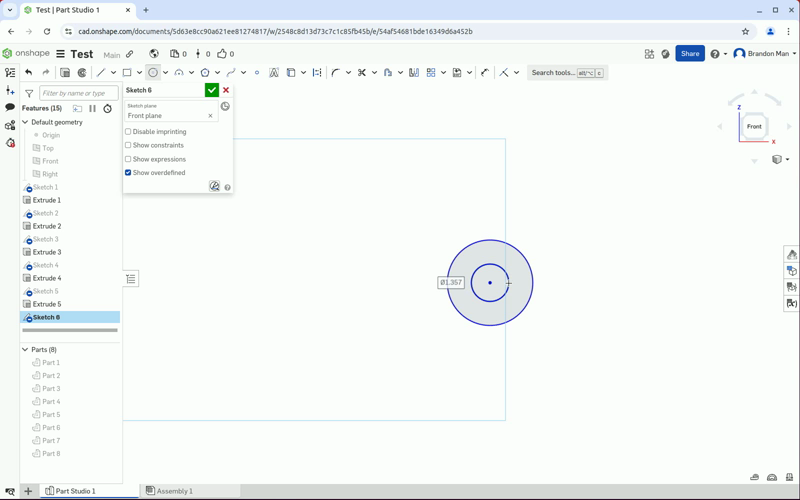
scroll(-6)
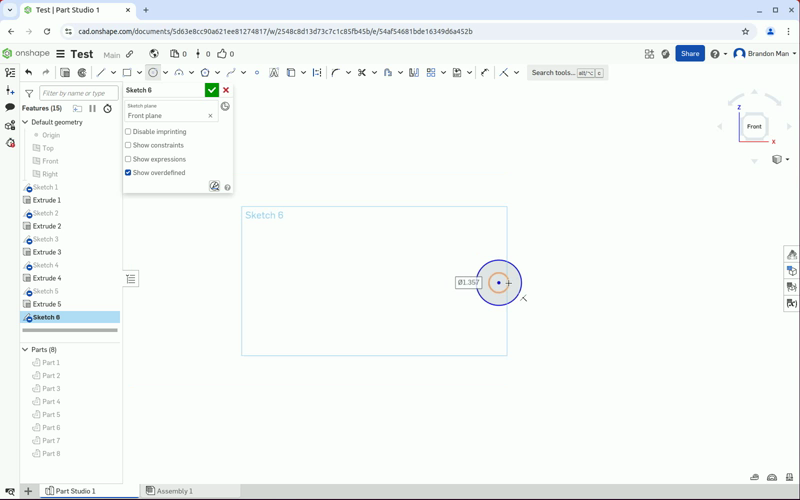
scroll(-6)
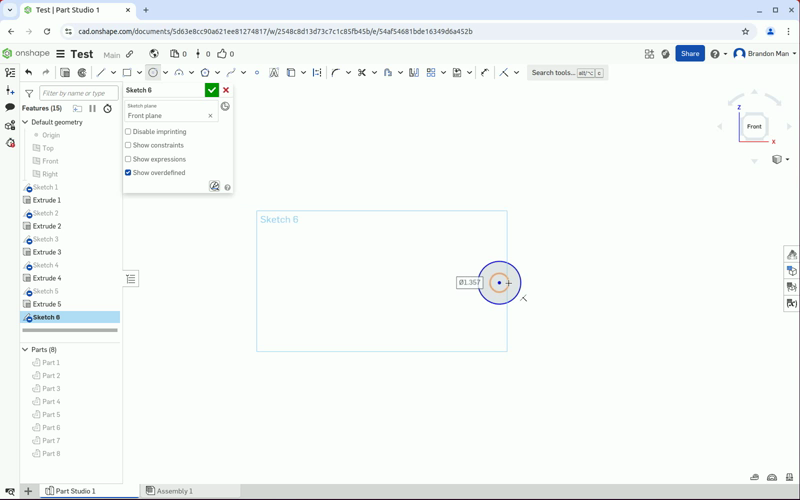
scroll(-6)
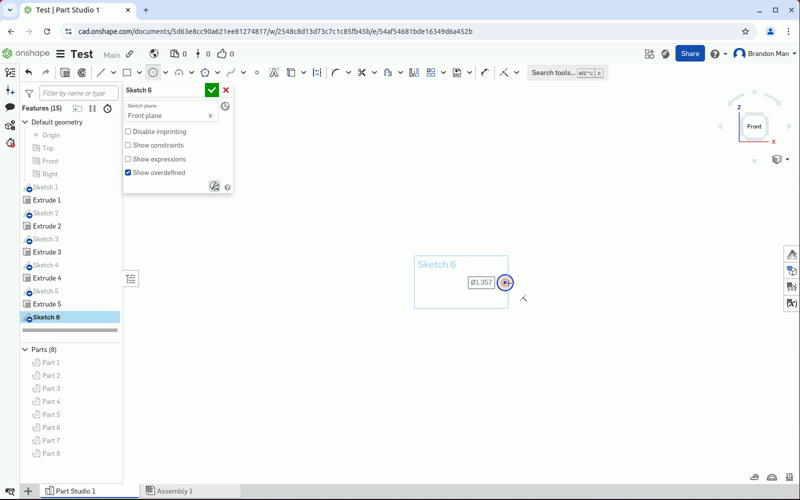
key(esc)
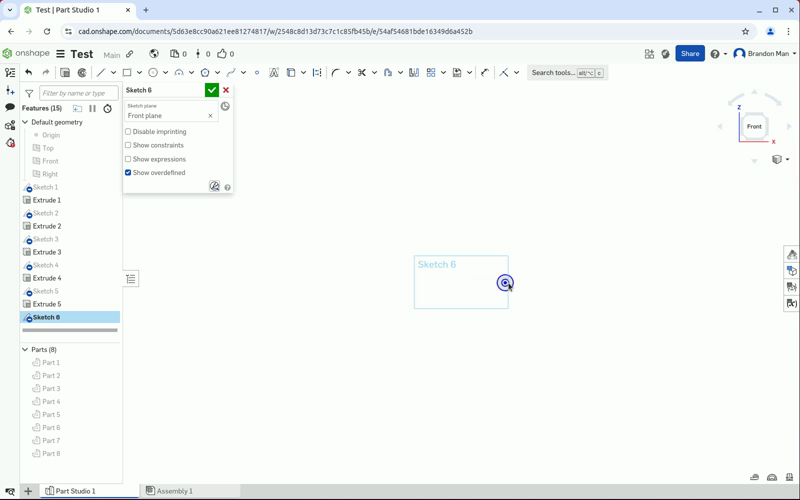
mouse_move(506, 290)
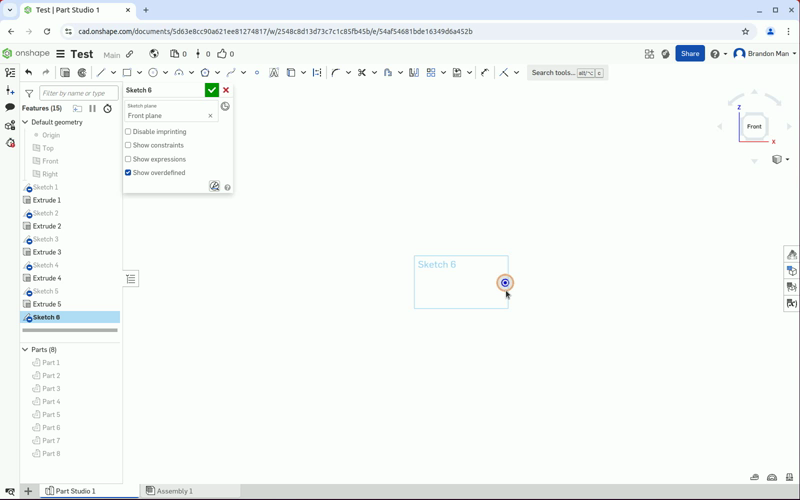
scroll(6)
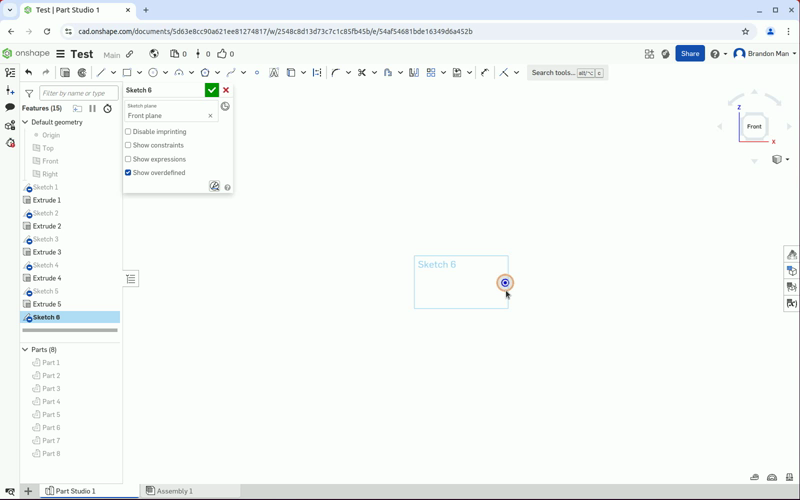
scroll(6)
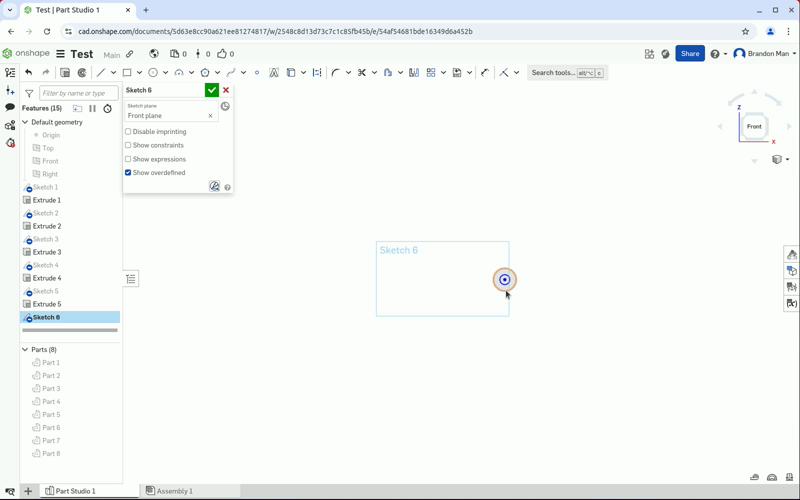
scroll(6)
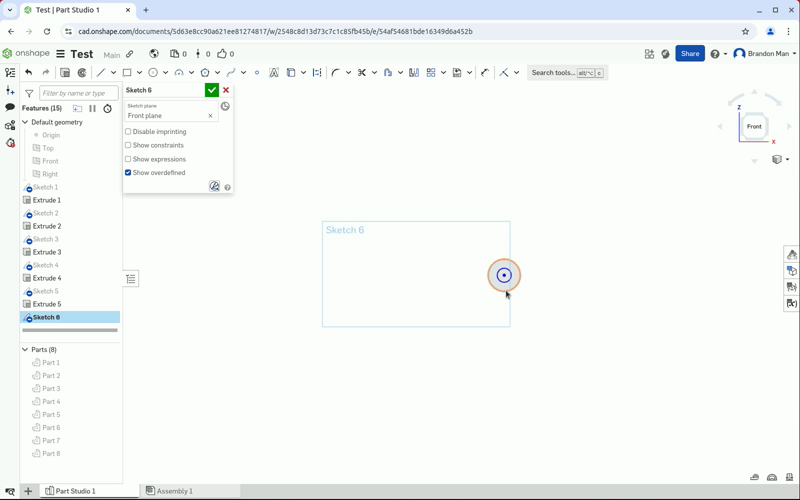
scroll(6)
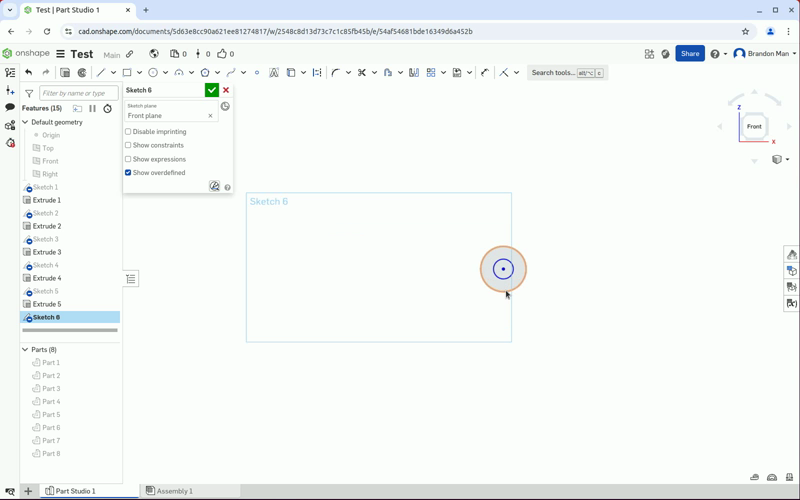
scroll(6)
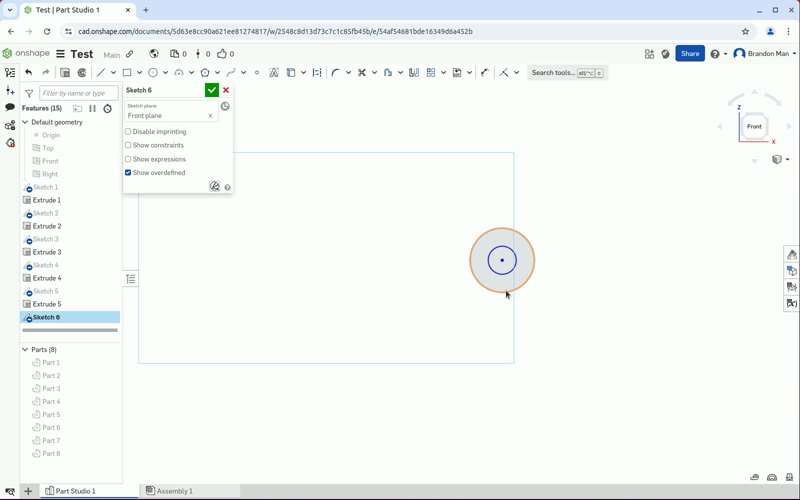
scroll(6)
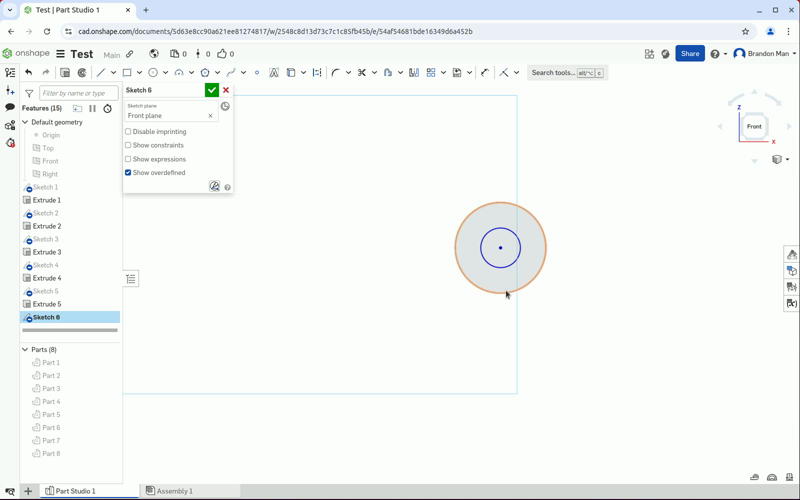
scroll(6)
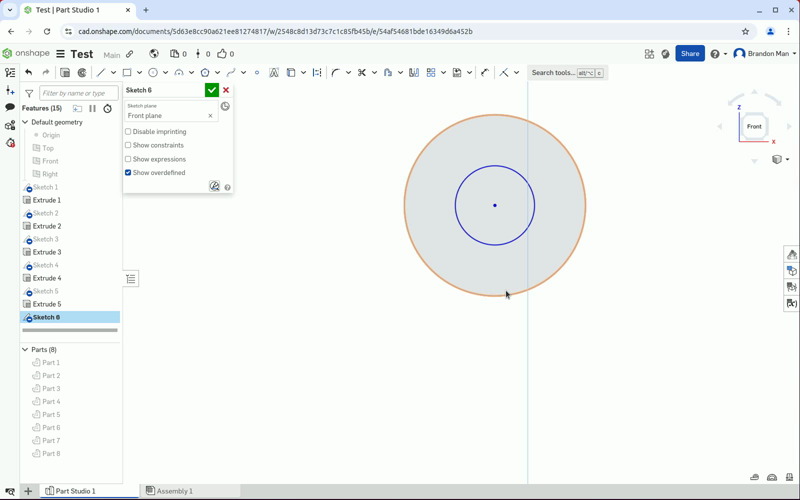
click(506, 290)
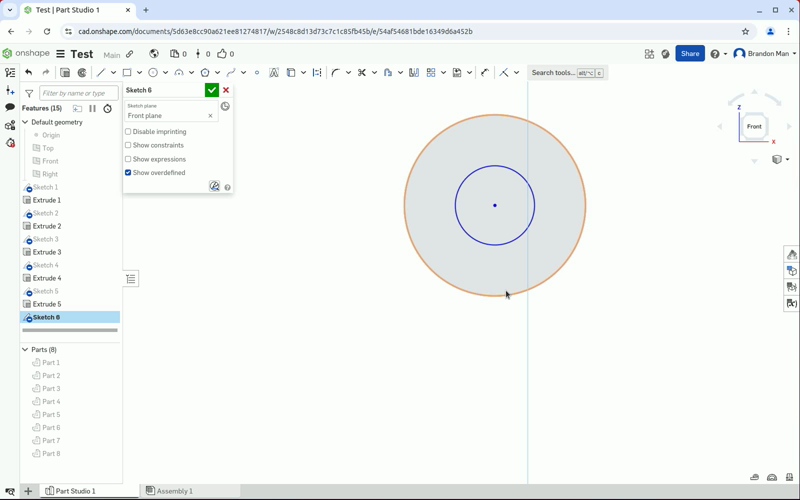
scroll(-6)
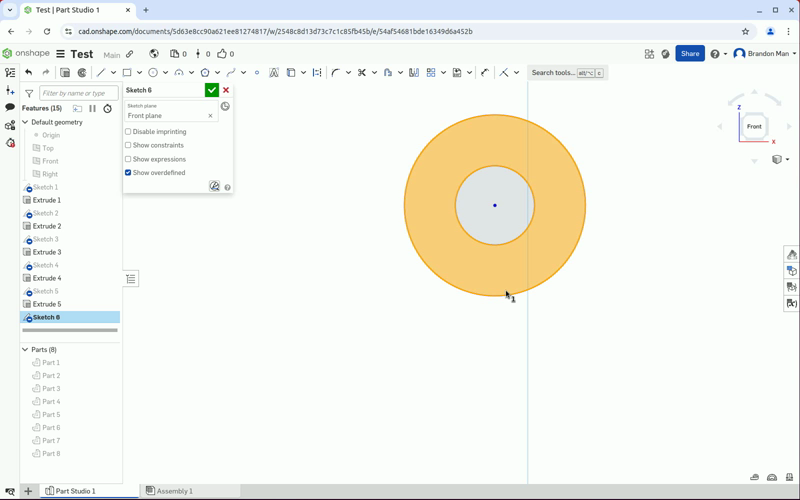
scroll(-6)
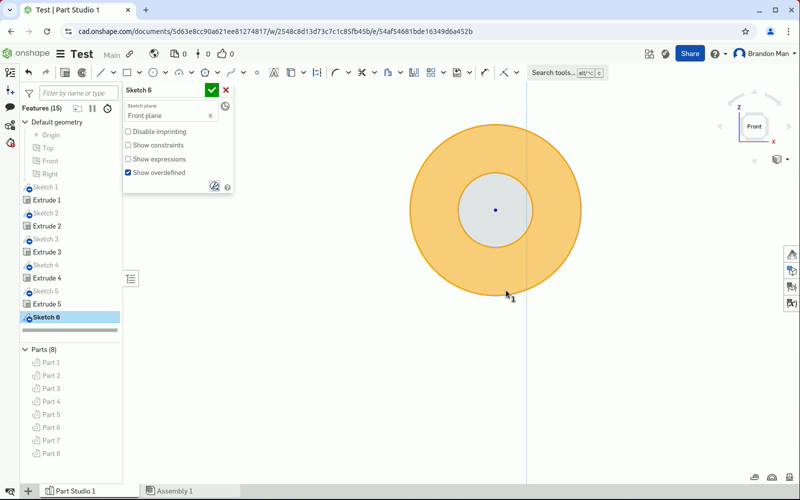
scroll(-6)
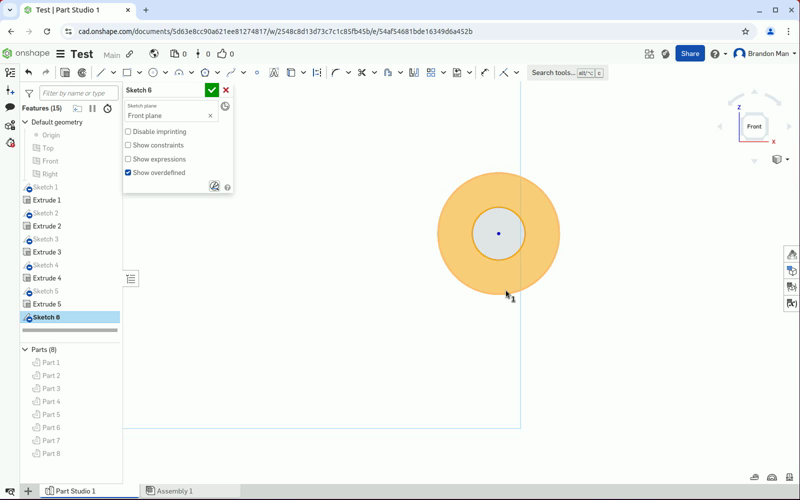
scroll(-6)
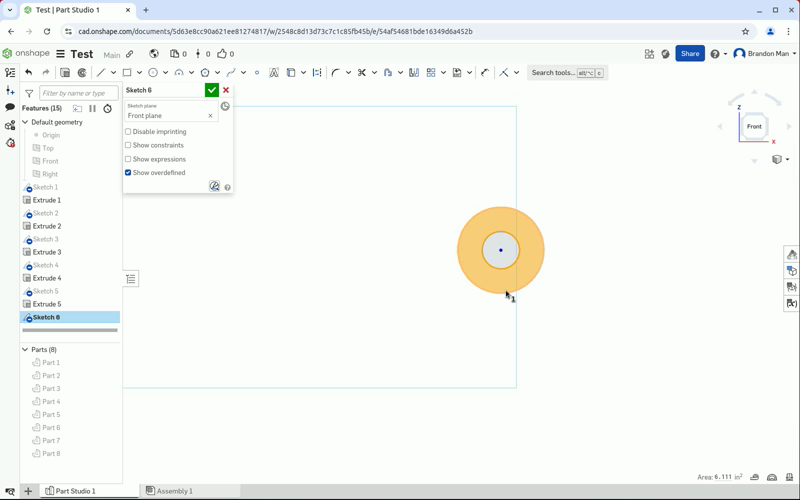
scroll(-6)
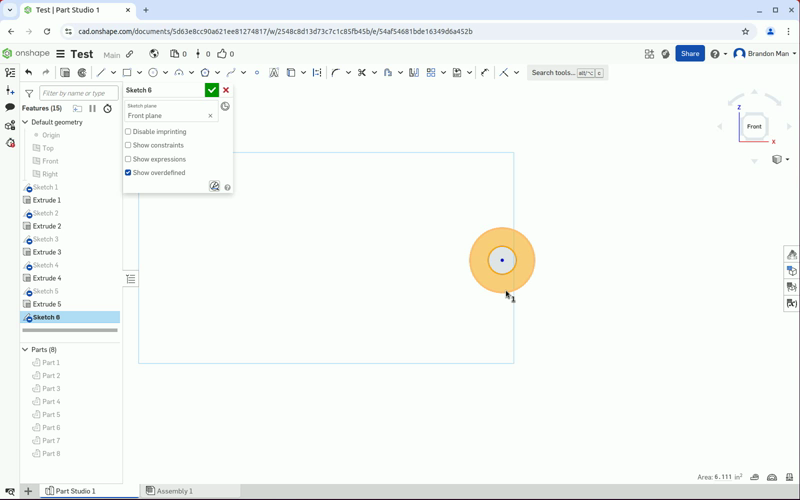
scroll(-6)
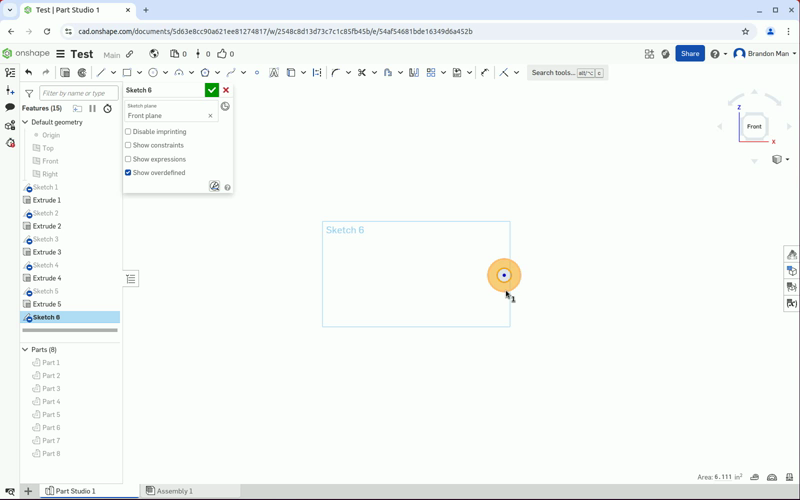
scroll(-6)
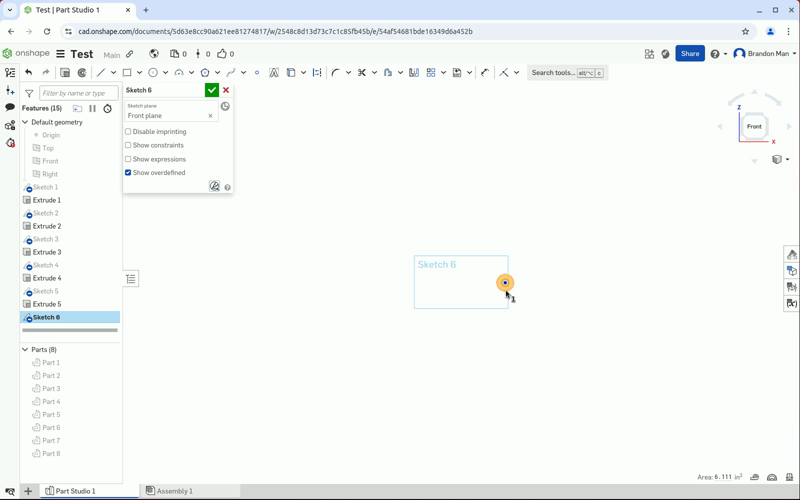
mouse_move(73, 352)
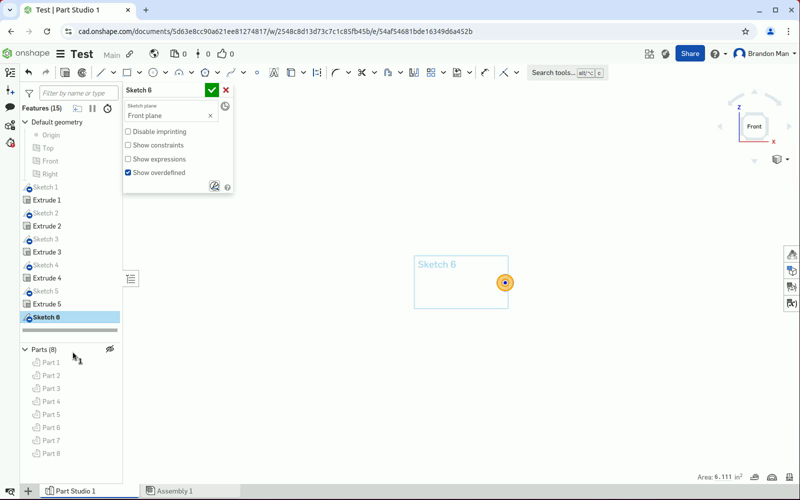
key(shift+y)
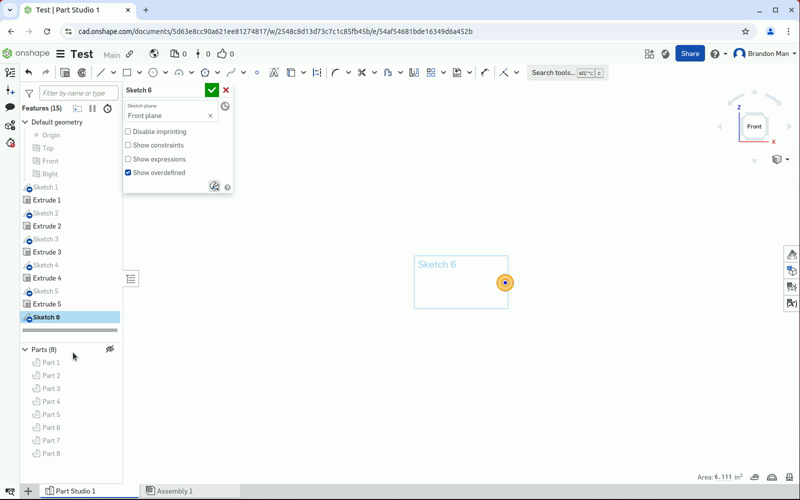
key(shift+e)
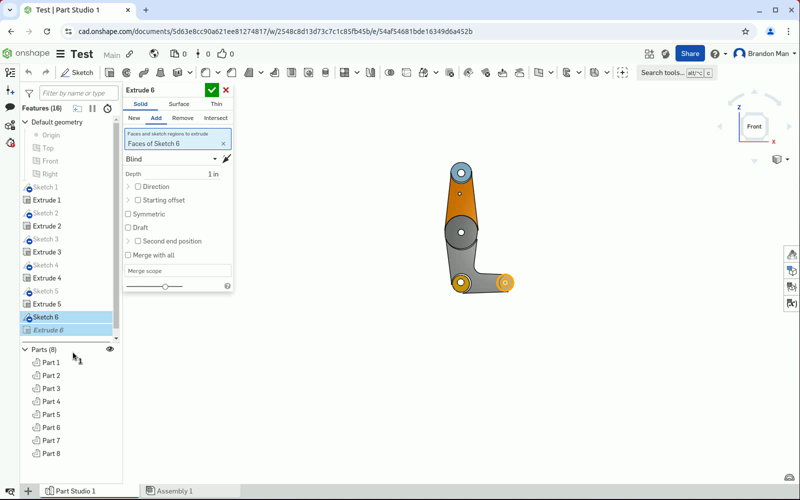
mouse_move(143, 106)
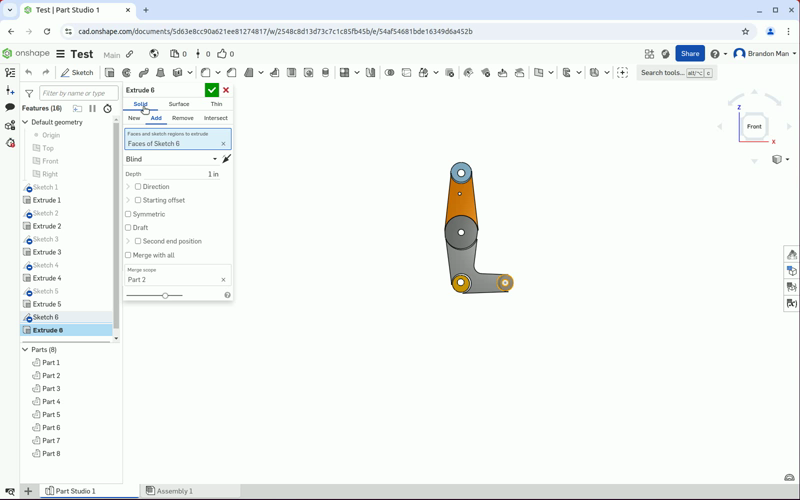
click(143, 106)
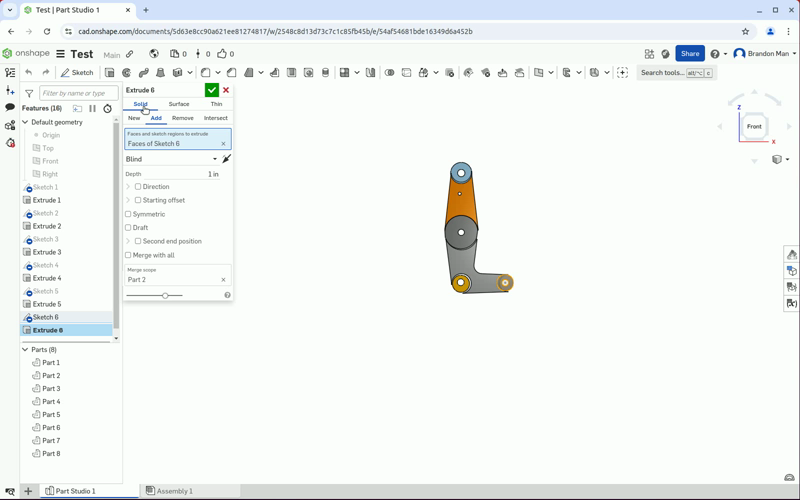
mouse_move(137, 120)
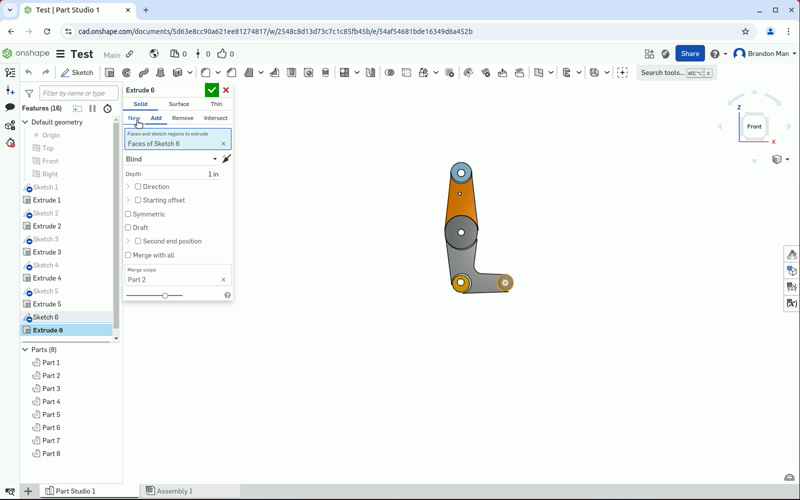
click(137, 120)
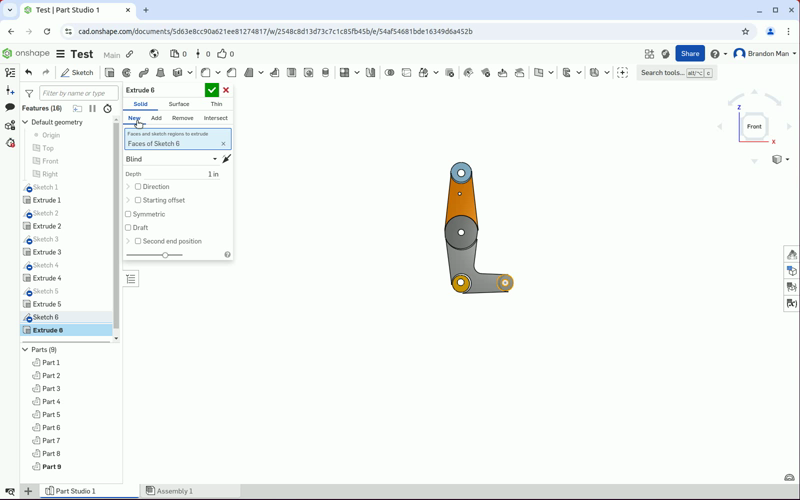
key(tab, 4)
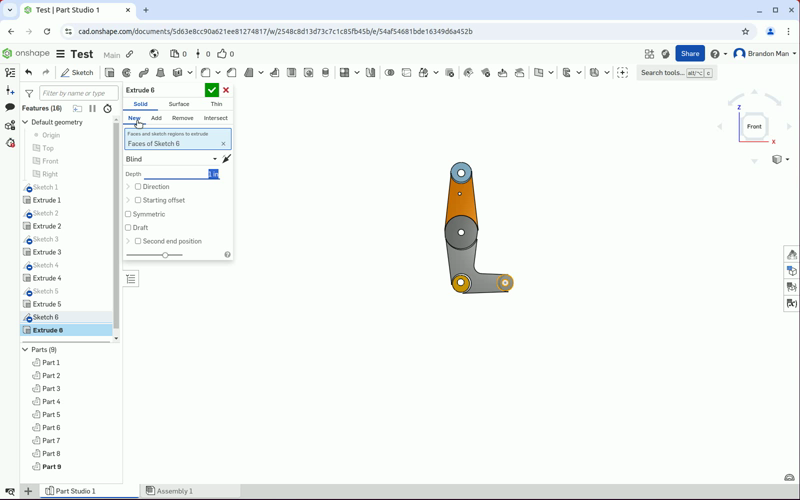
text(0.722)
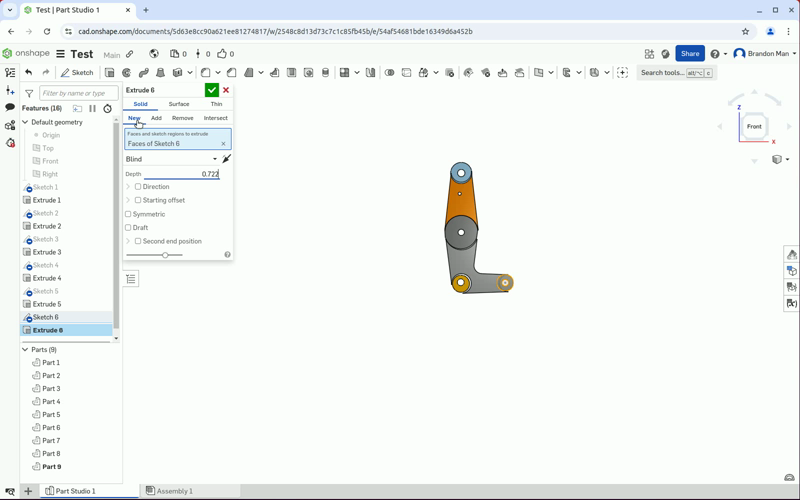
key(enter)
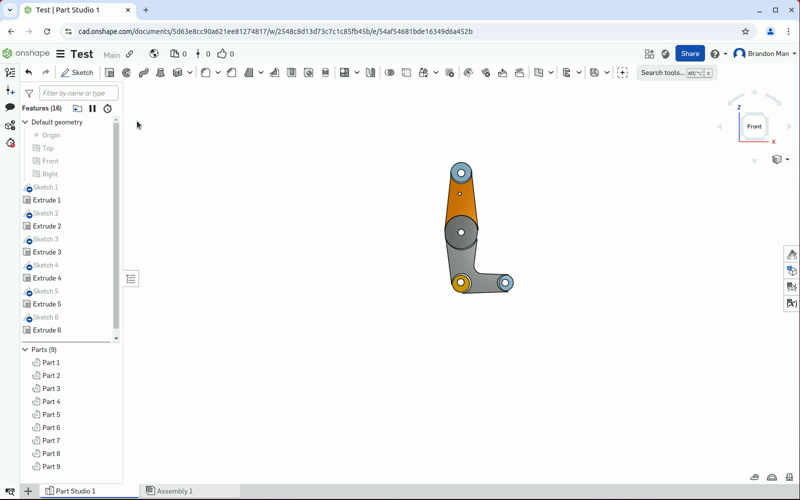
key(shift+h)
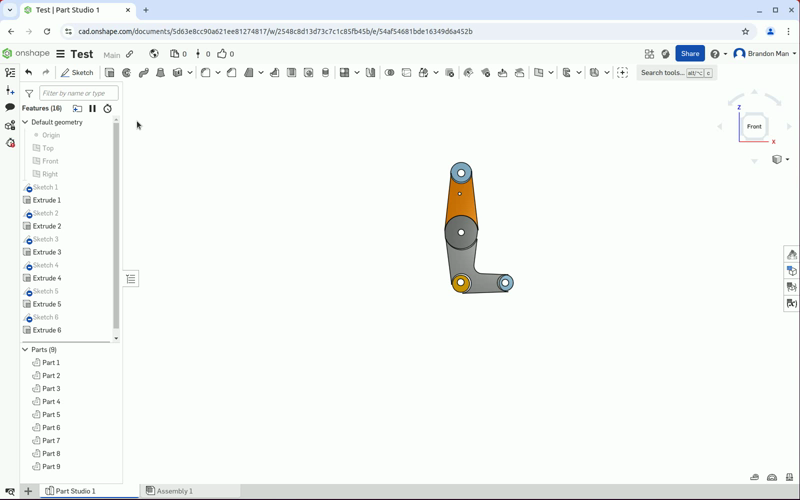
key(shift+h)
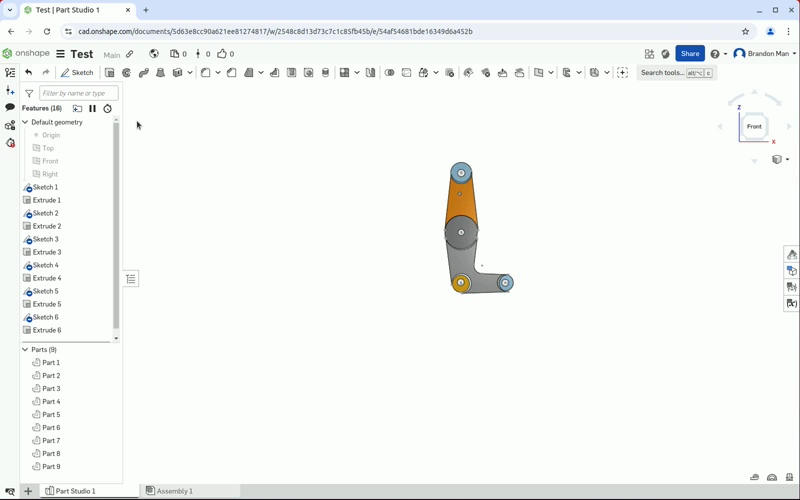
key(shift+7)
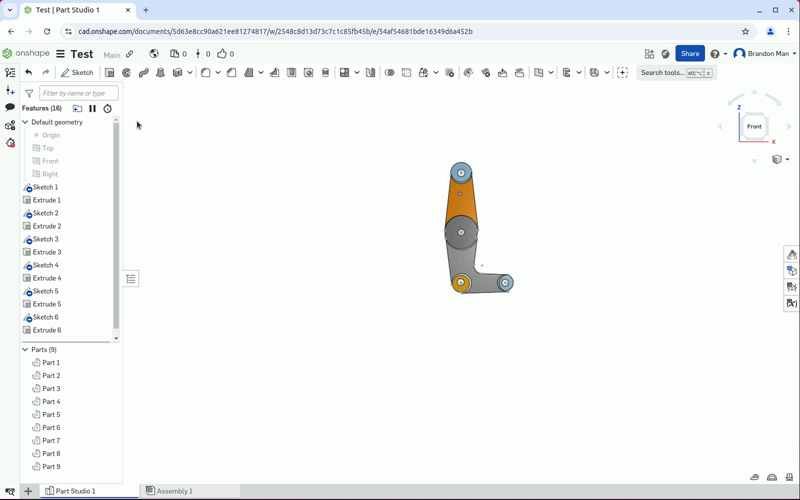
key(left, 2)
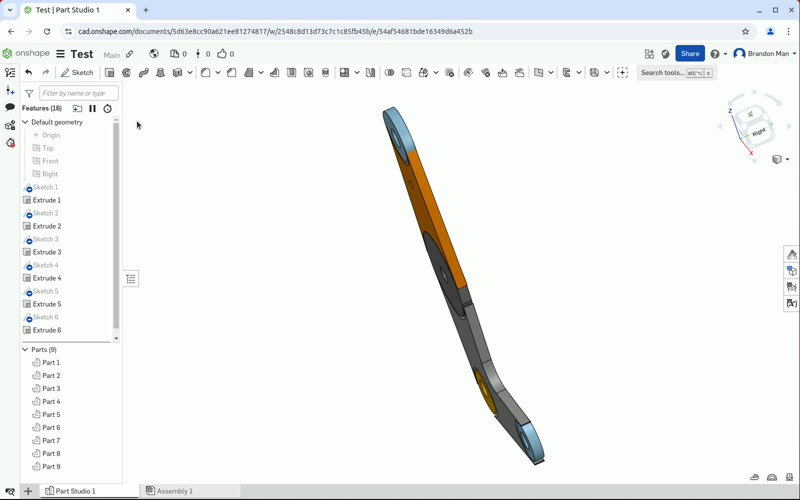
key(down, 2)
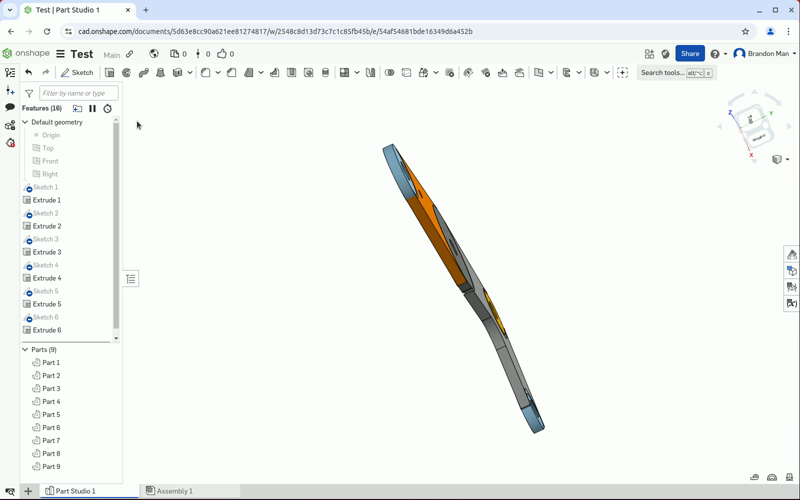
key(up, 2)
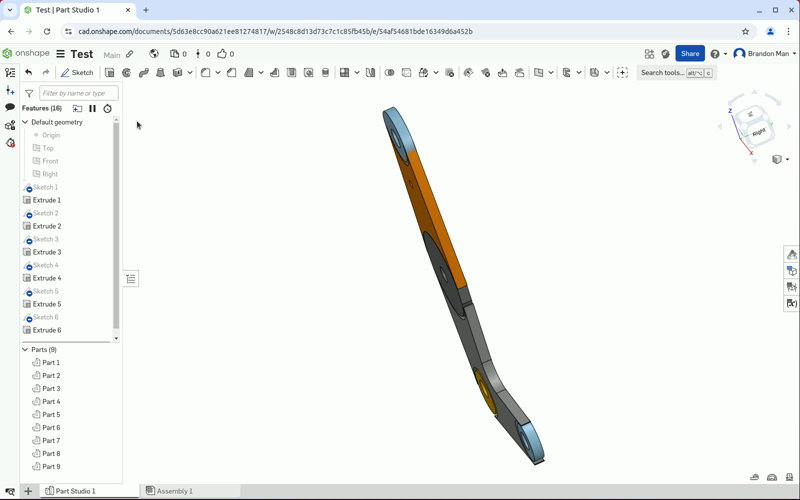
key(right, 2)
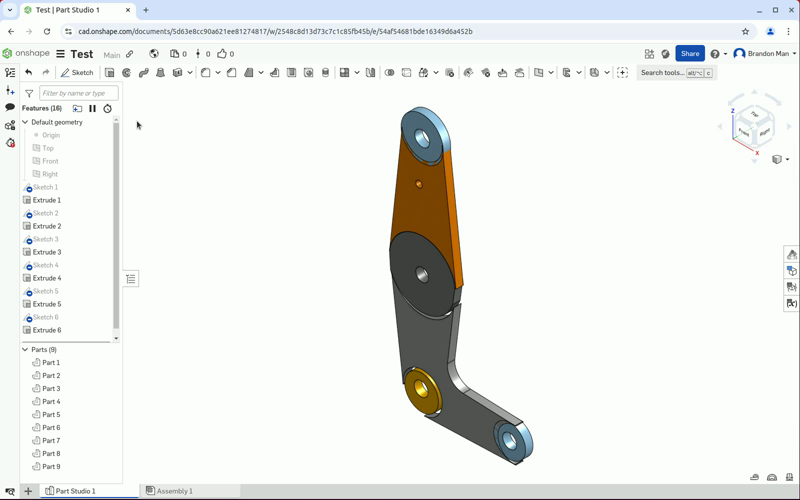
mouse_move(69, 189)
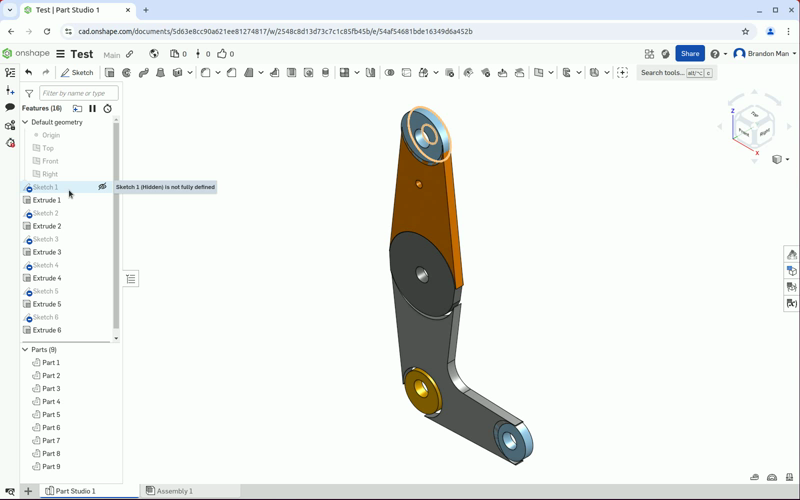
click(69, 189)